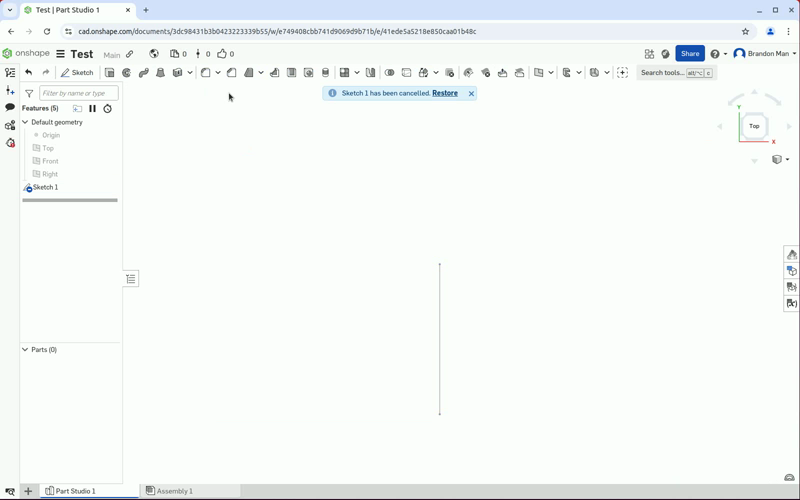
key(shift+h)
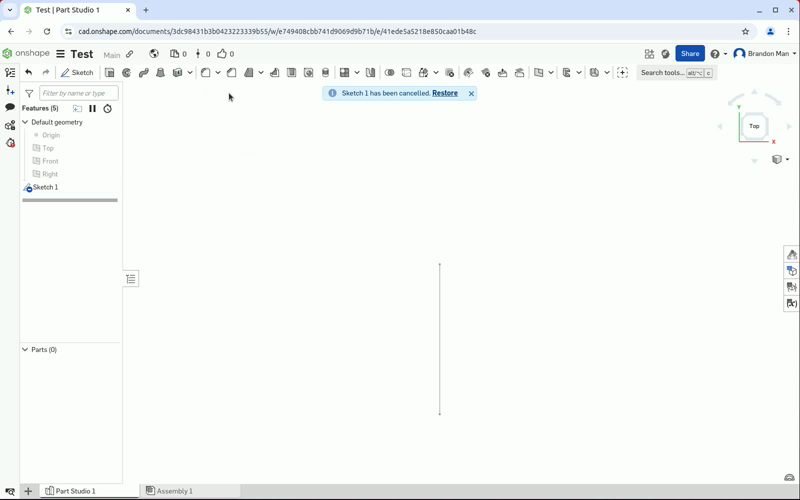
key(shift+s)
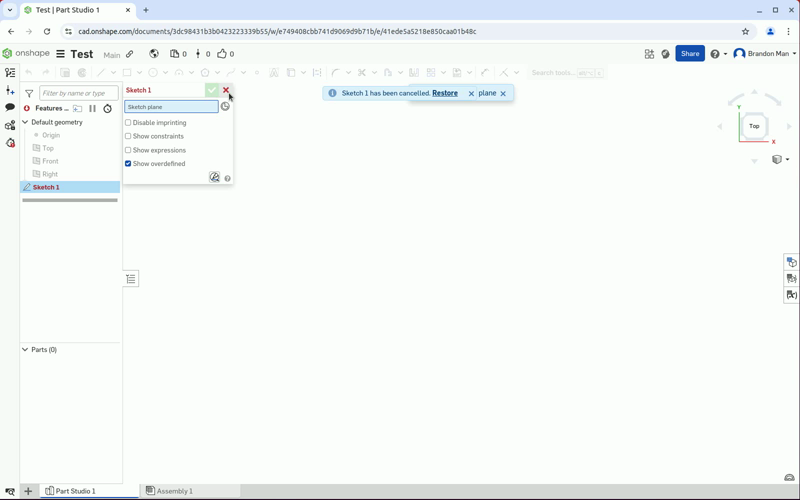
mouse_move(73, 150)
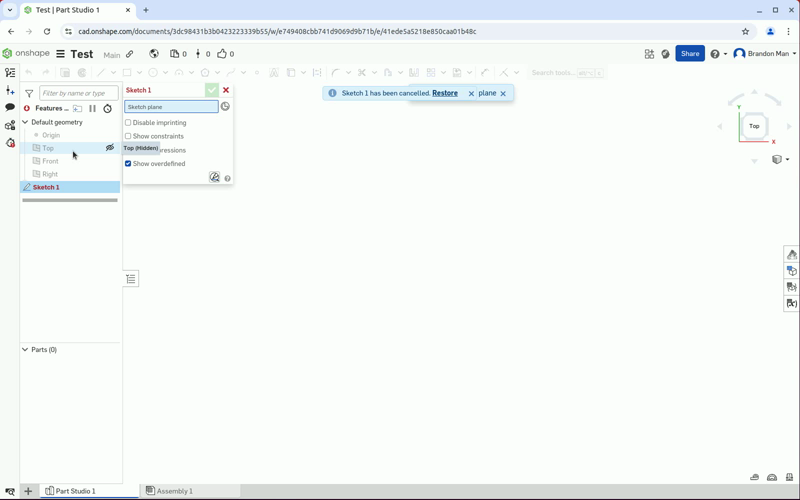
click(73, 150)
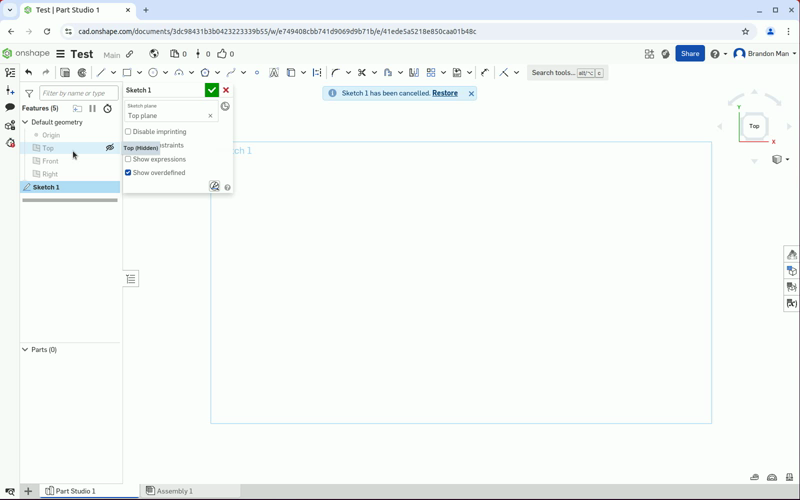
mouse_move(73, 352)
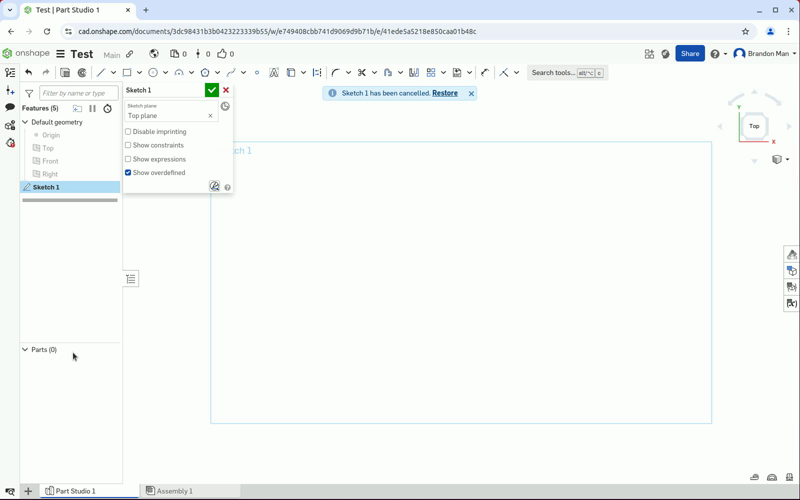
key(y)
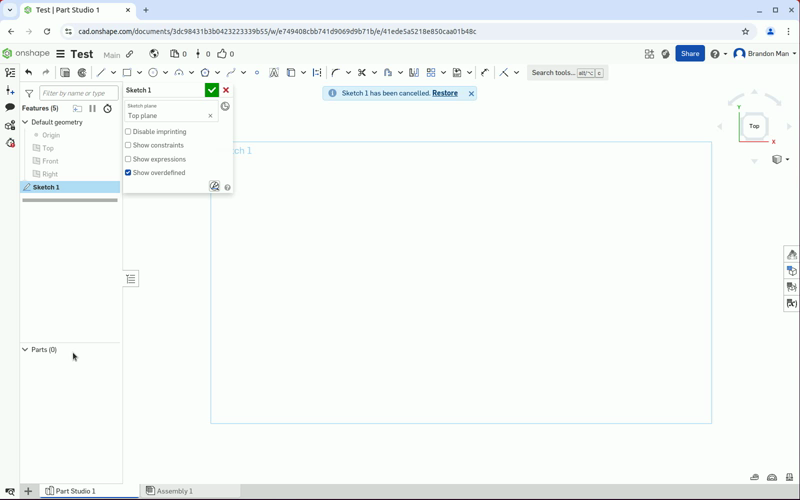
key(l)
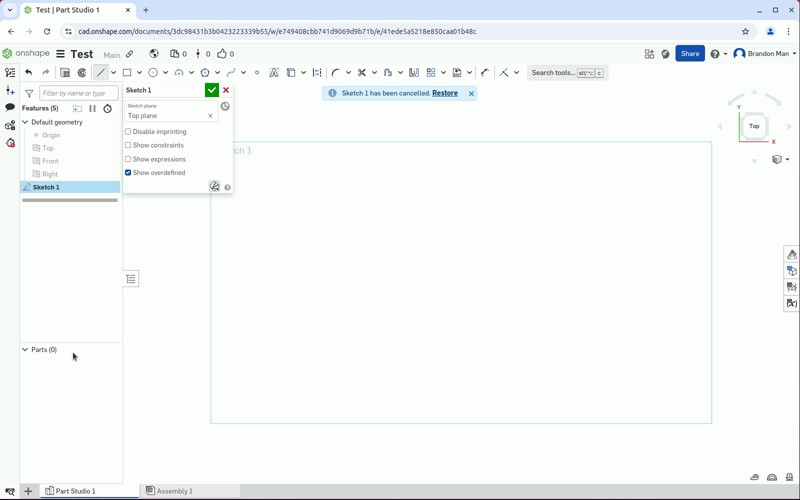
key_down(shift)
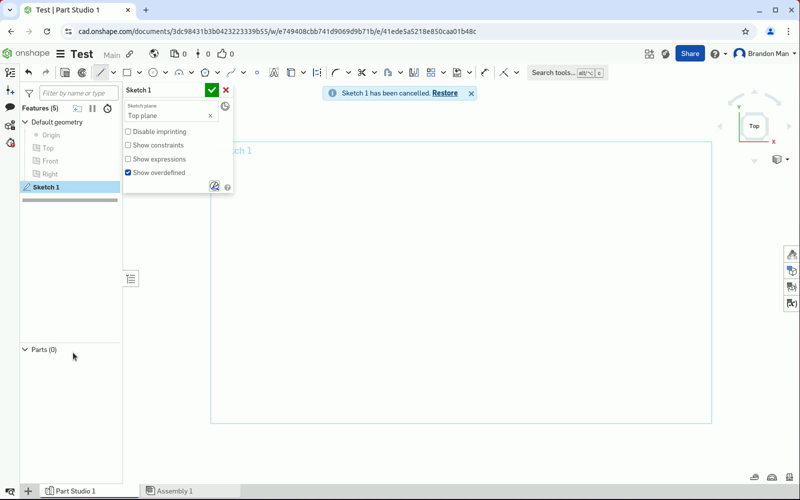
mouse_move(460, 282)
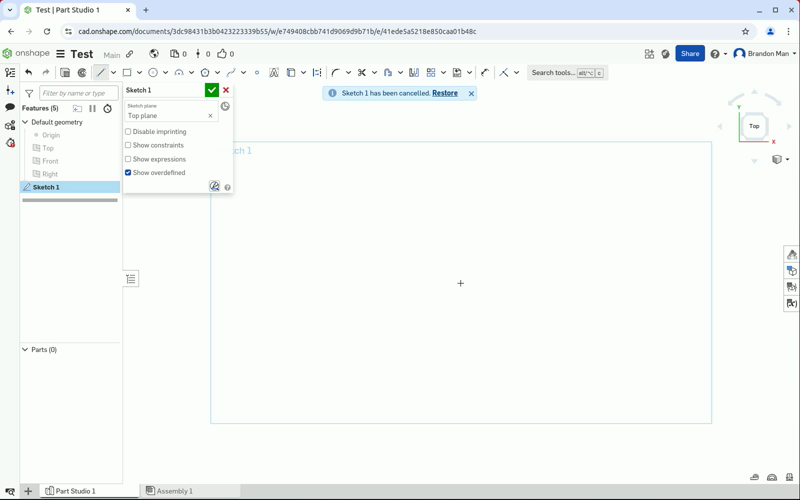
click(460, 282)
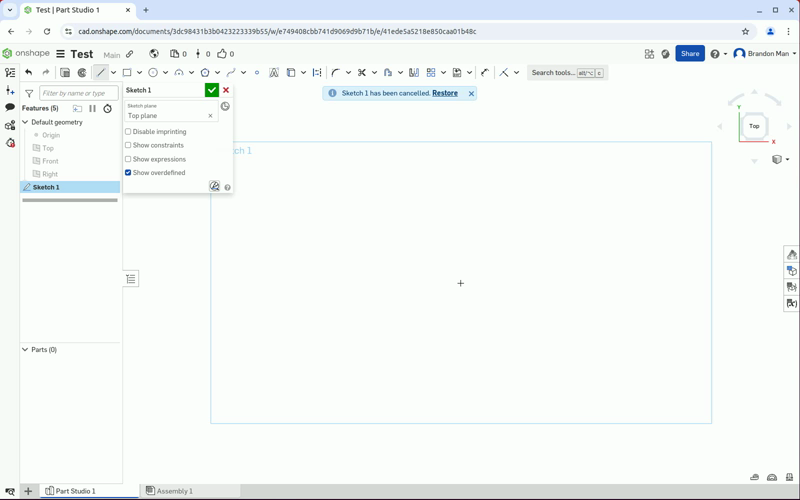
key_up(shift)
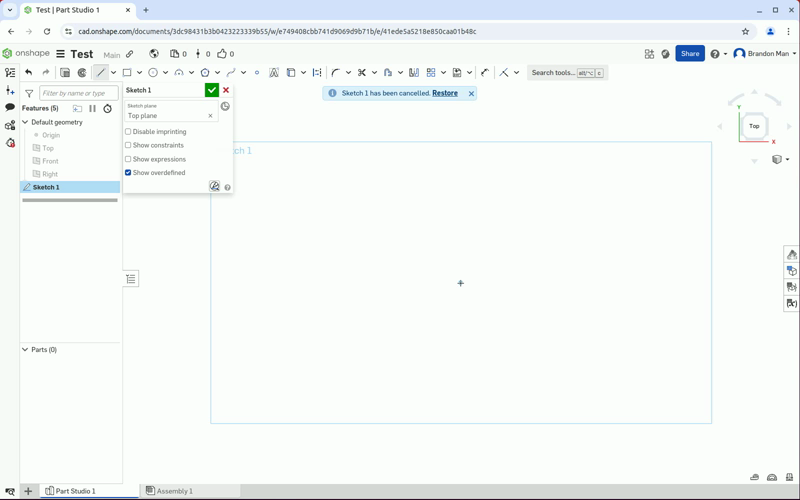
key_down(shift)
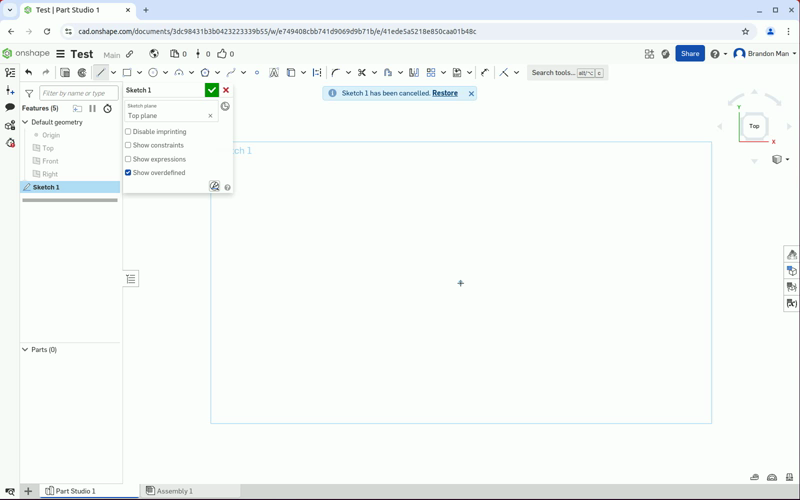
mouse_move(573, 282)
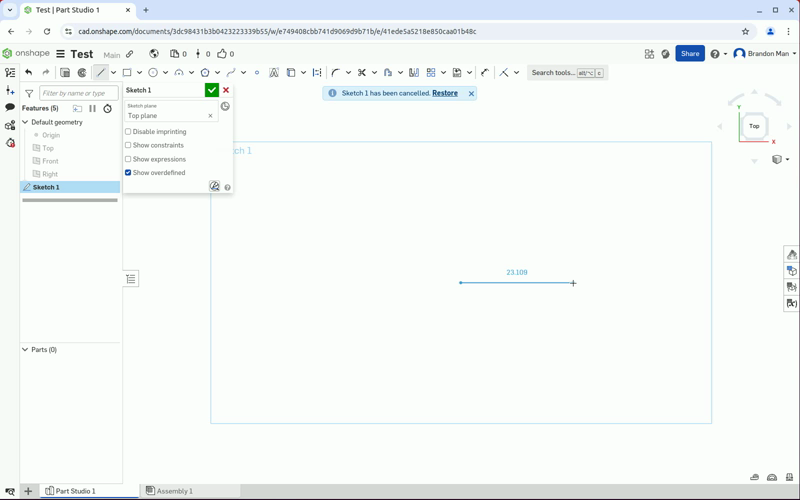
click(573, 282)
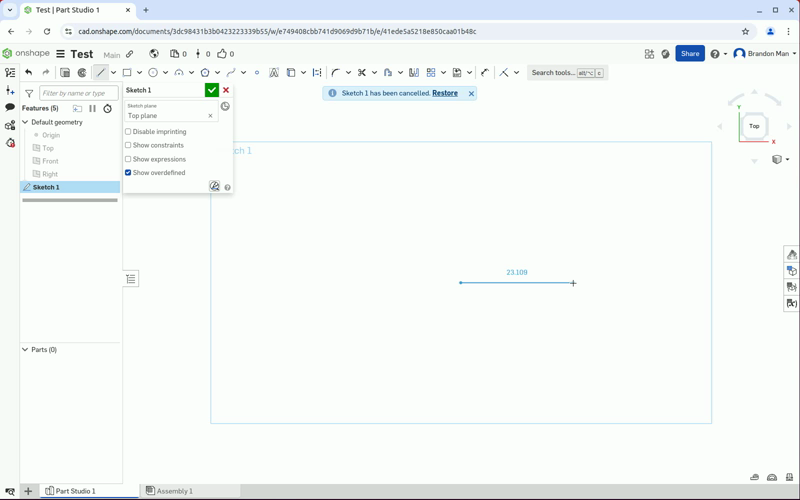
key_up(shift)
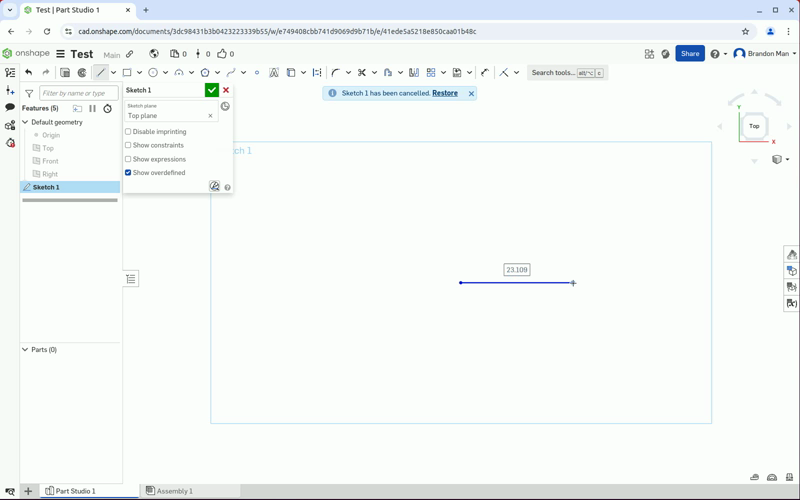
key_down(shift)
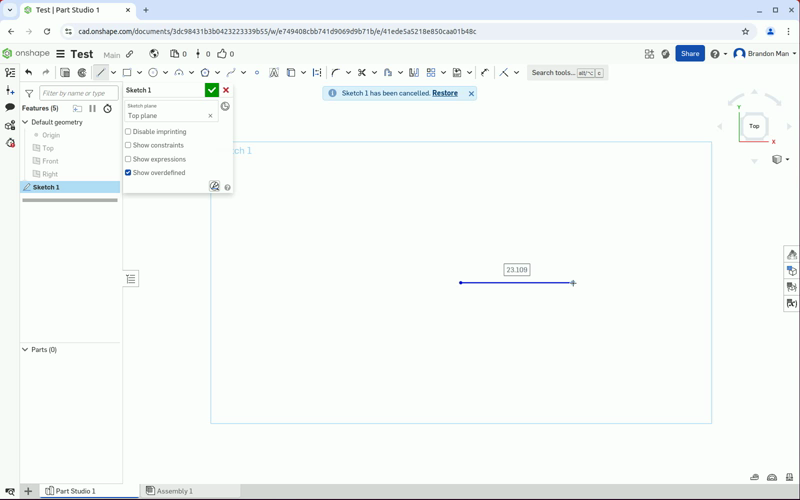
mouse_move(573, 177)
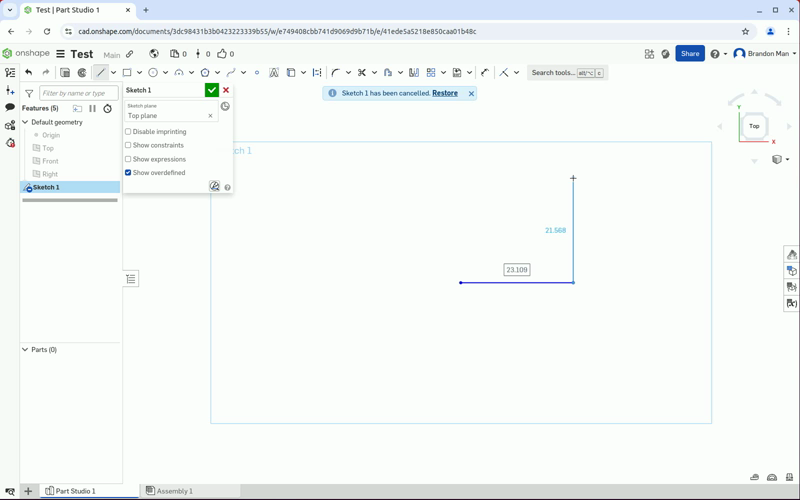
click(573, 177)
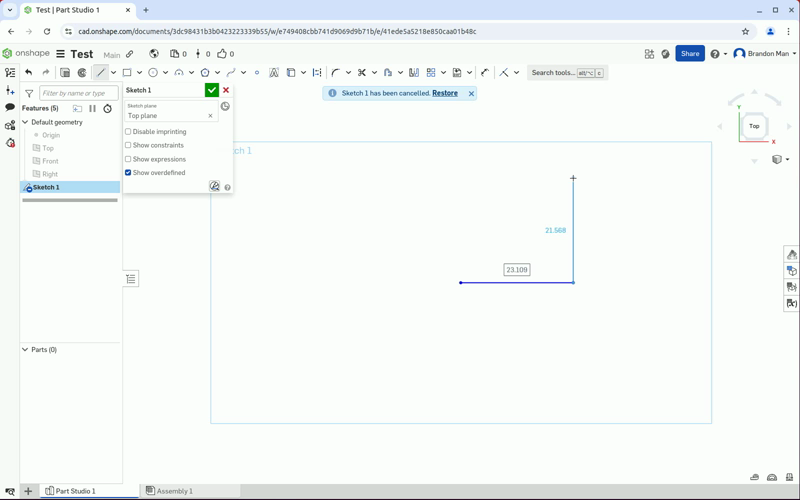
key_up(shift)
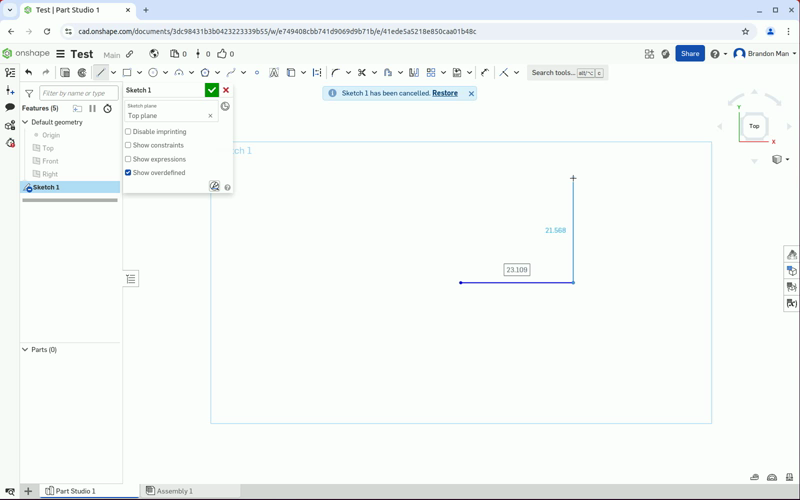
key_down(shift)
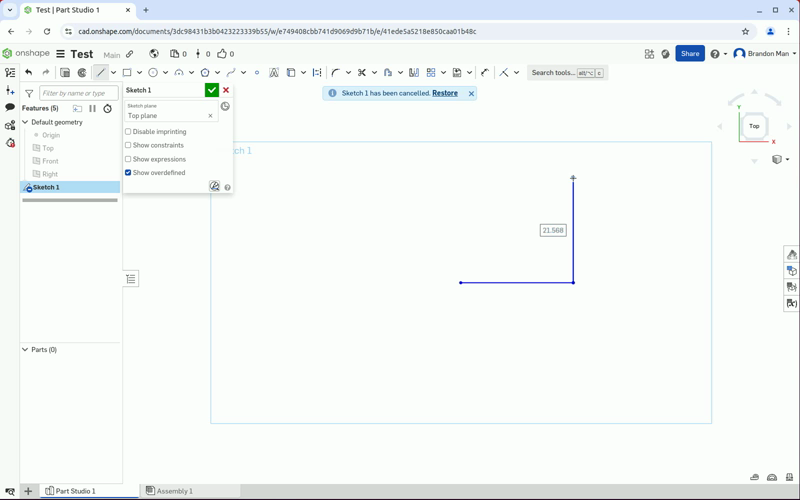
mouse_move(460, 177)
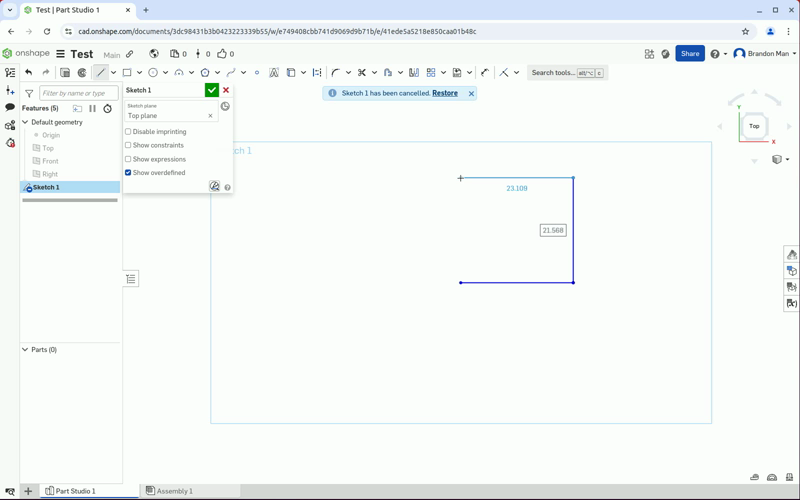
click(460, 177)
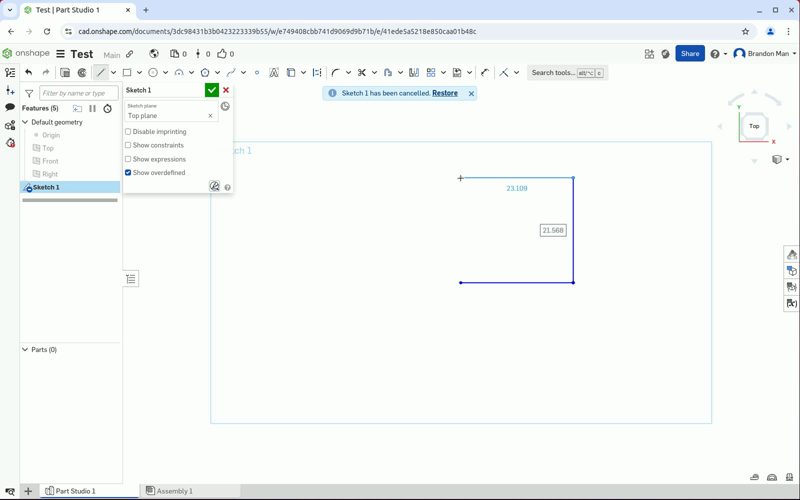
key_up(shift)
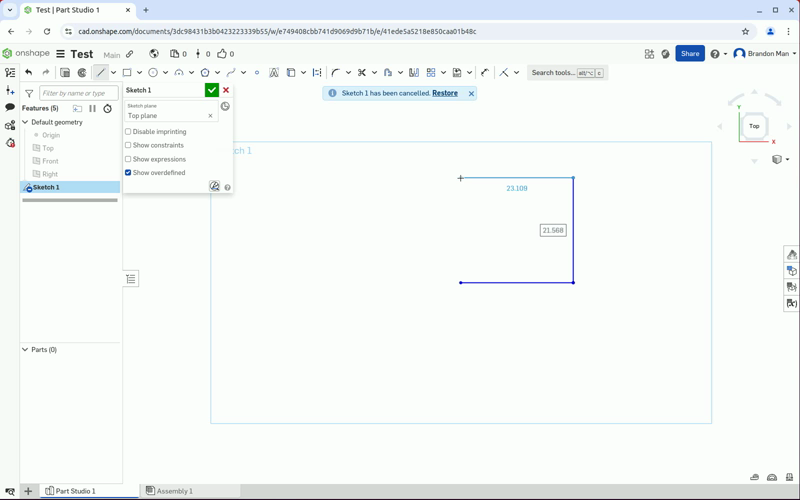
key_down(shift)
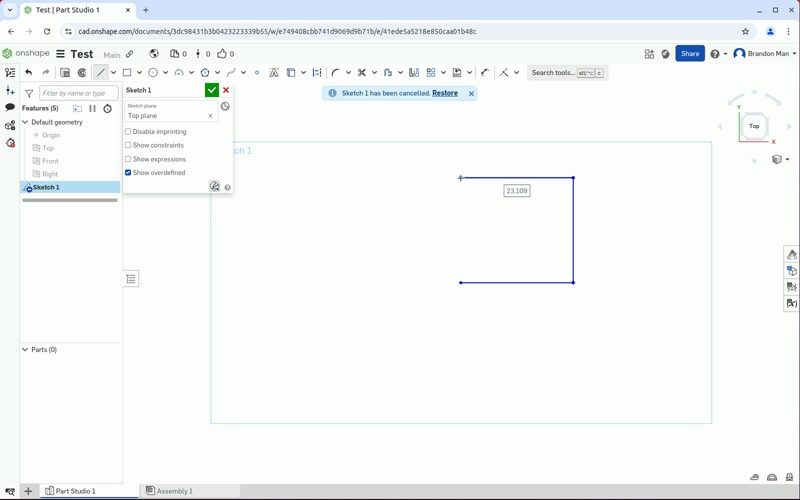
mouse_move(460, 282)
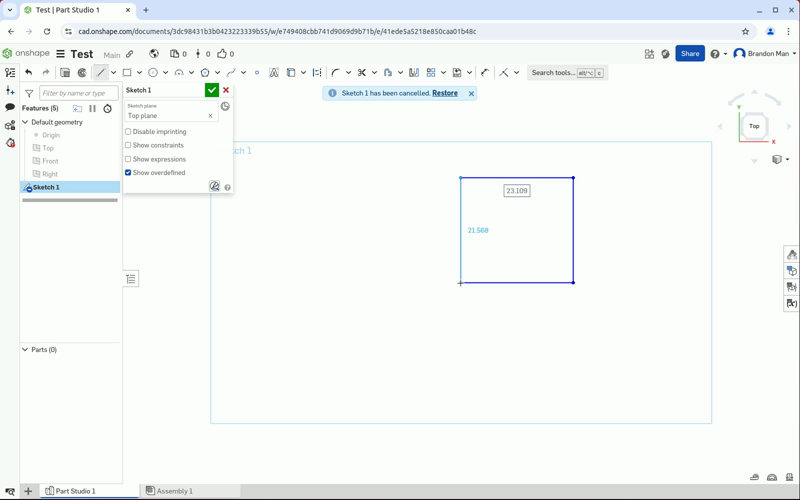
key_up(shift)
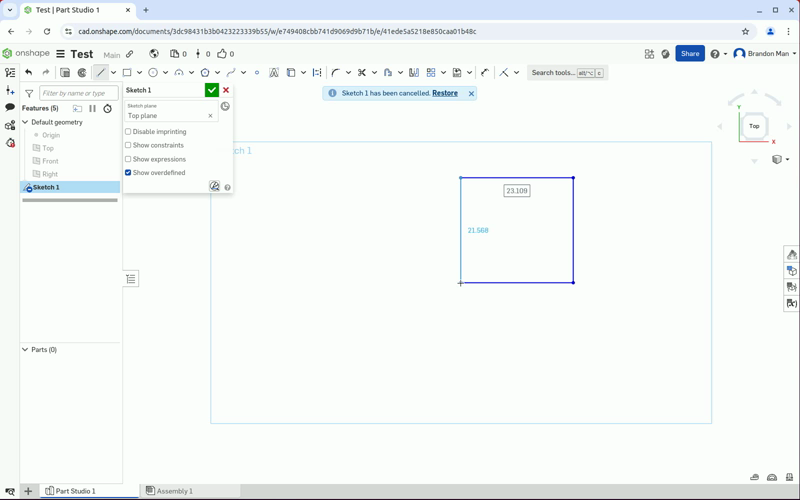
click(460, 282)
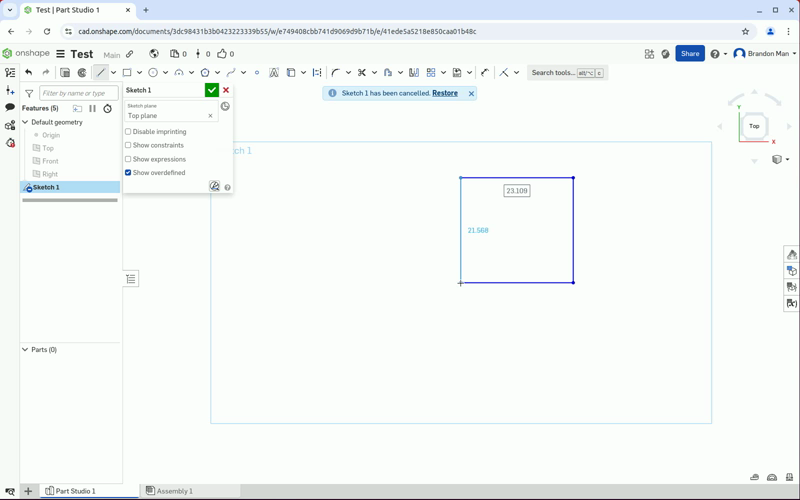
key(esc)
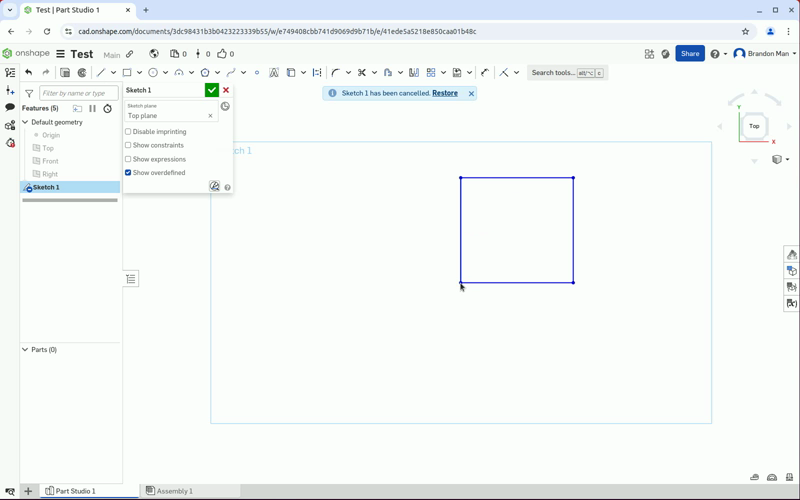
mouse_move(478, 228)
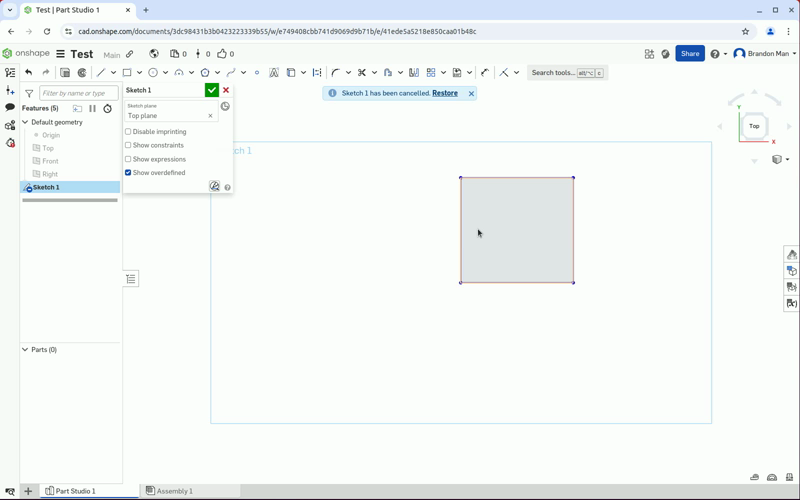
click(478, 228)
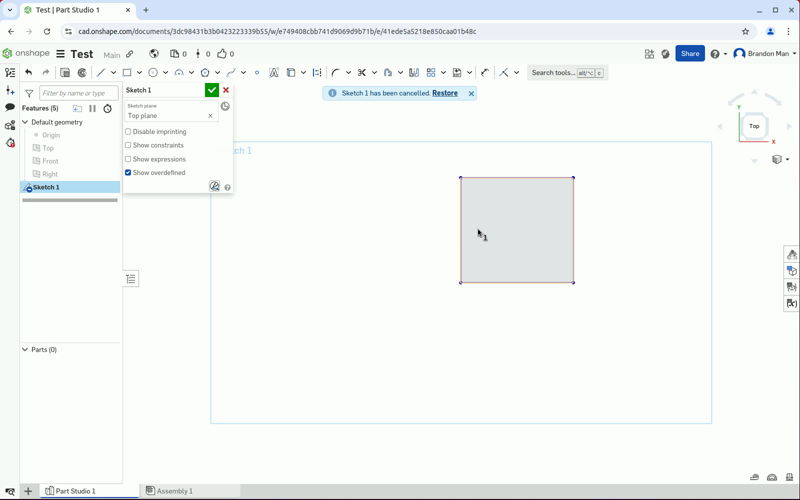
mouse_move(73, 352)
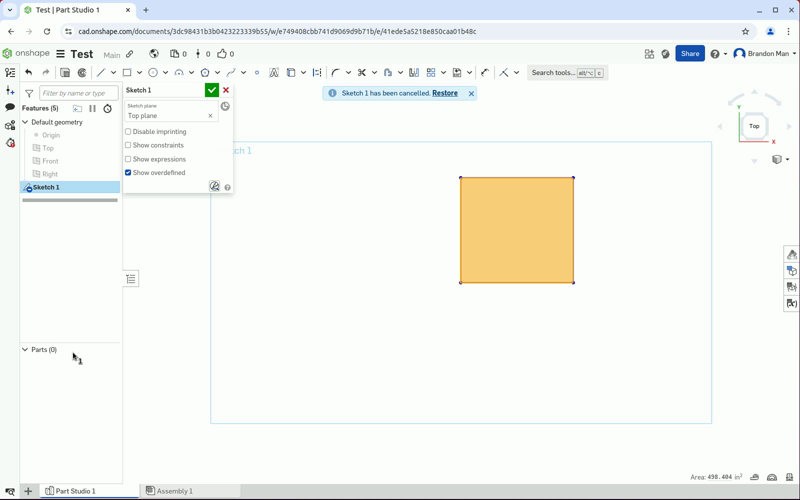
key(shift+y)
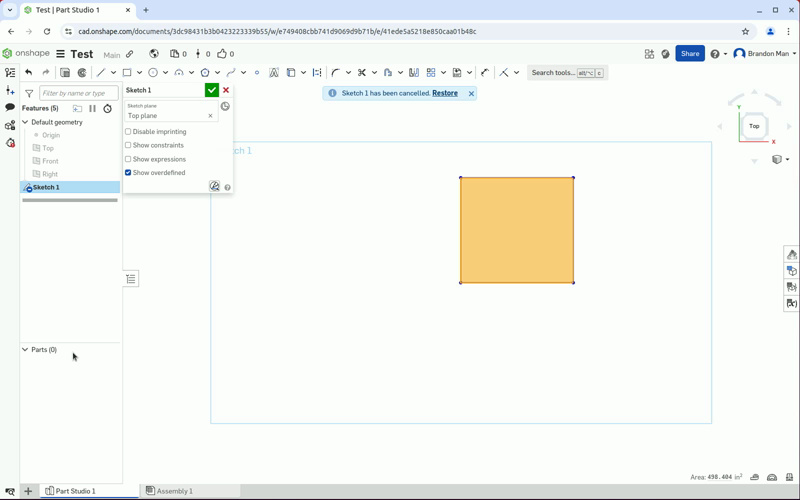
key(shift+e)
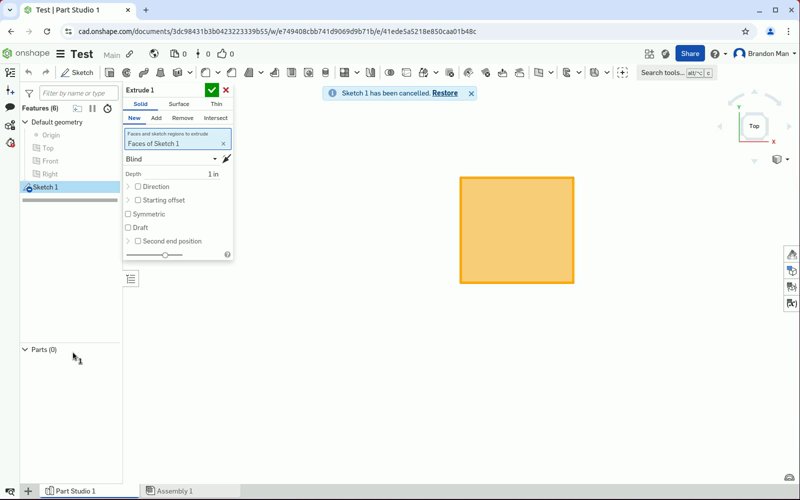
mouse_move(143, 106)
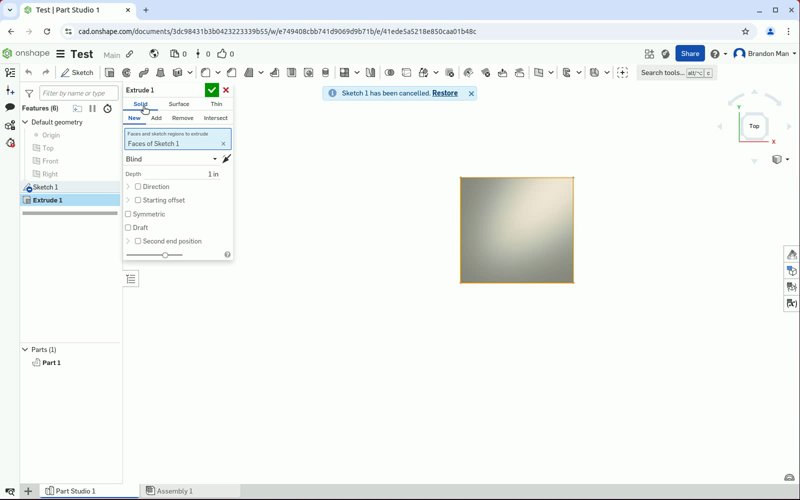
click(143, 106)
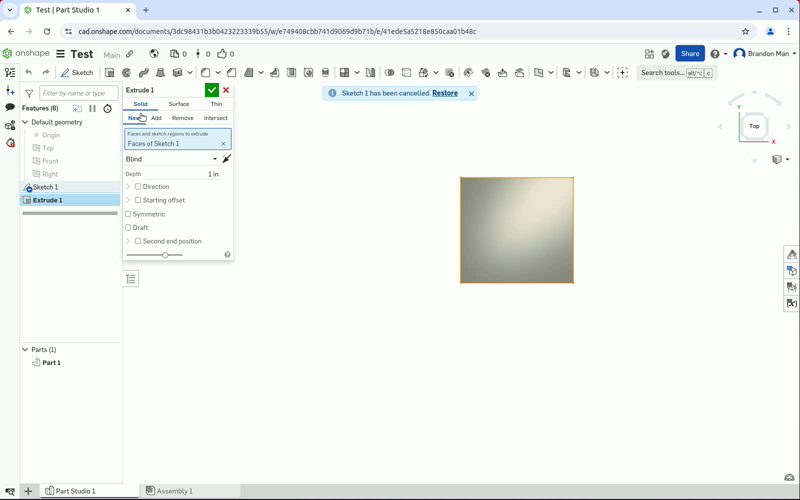
mouse_move(137, 120)
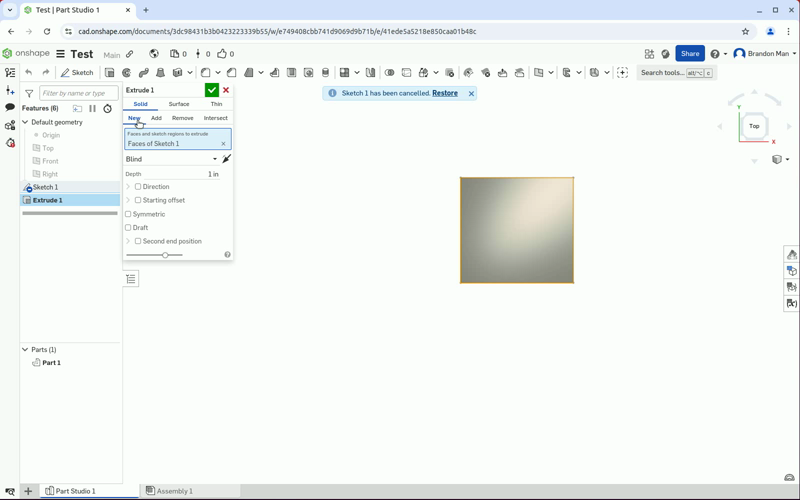
click(137, 120)
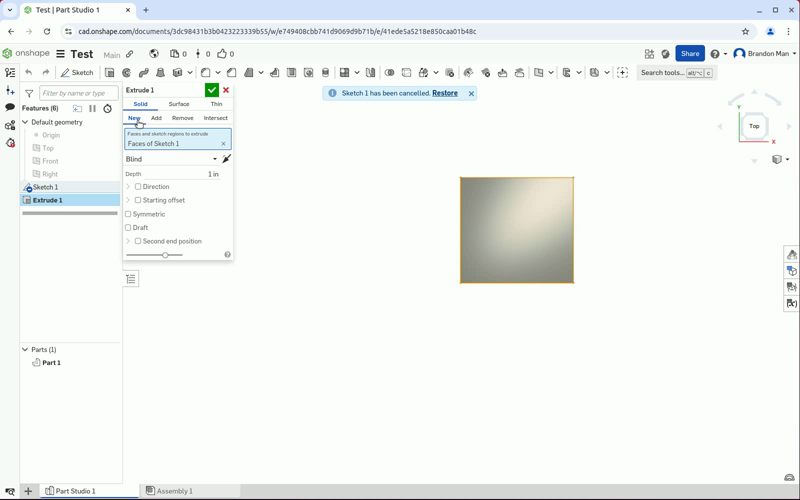
key(tab, 4)
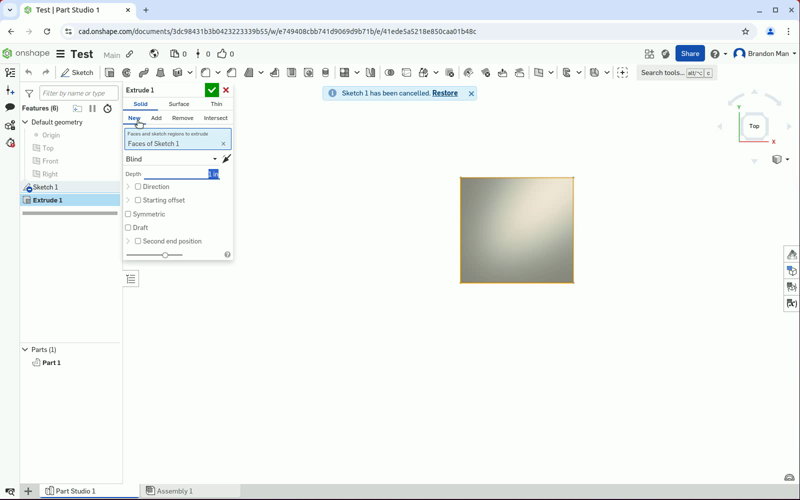
text(13.239)
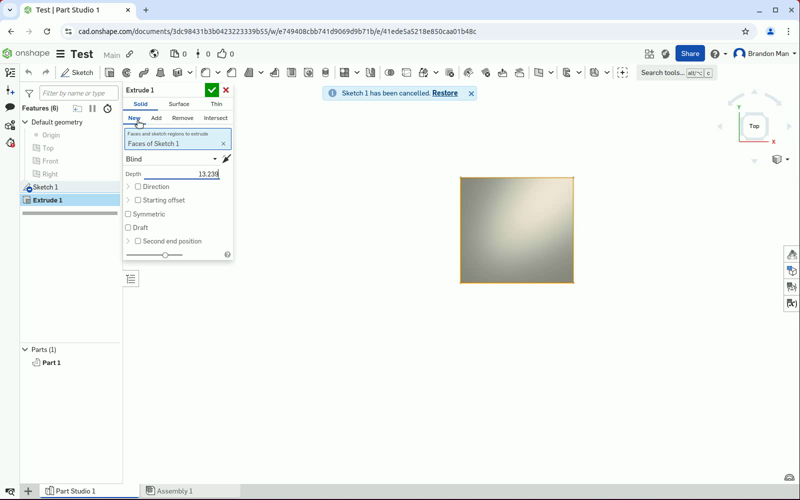
key(enter)
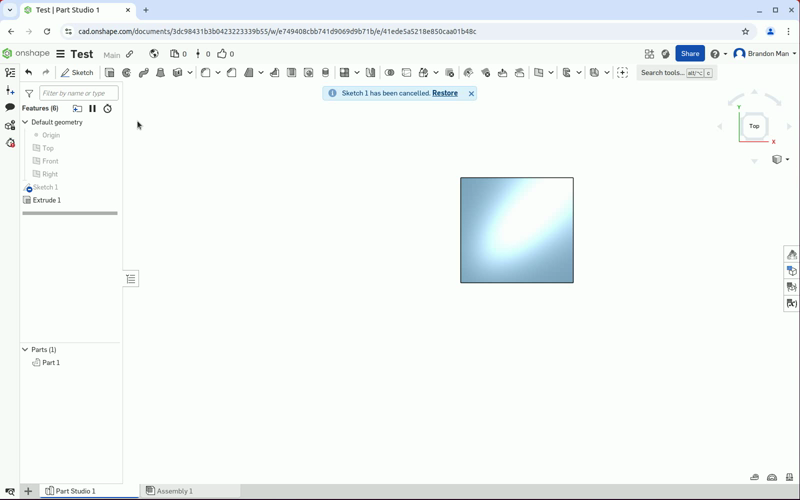
key(shift+h)
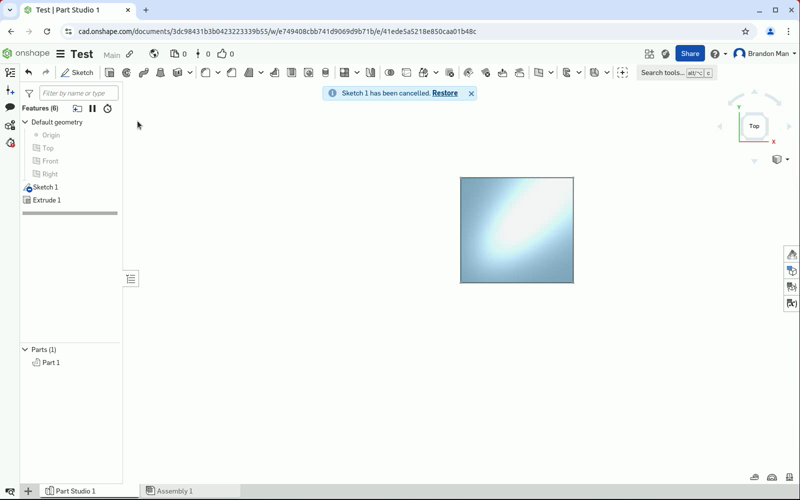
key(shift+h)
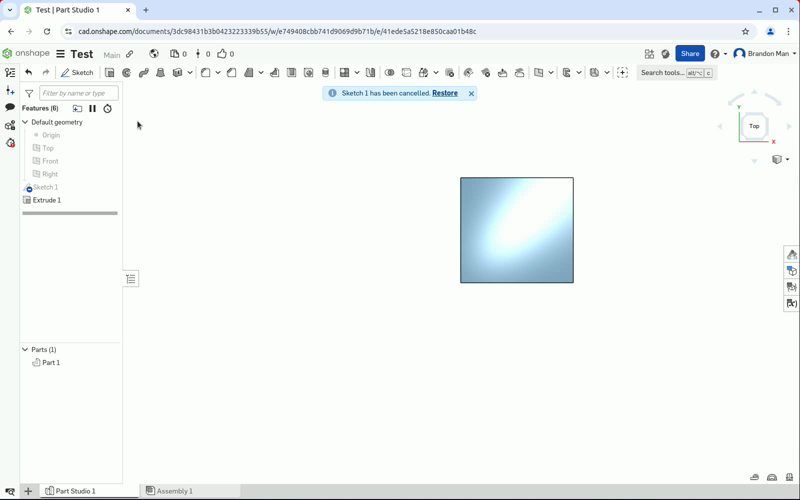
mouse_move(73, 189)
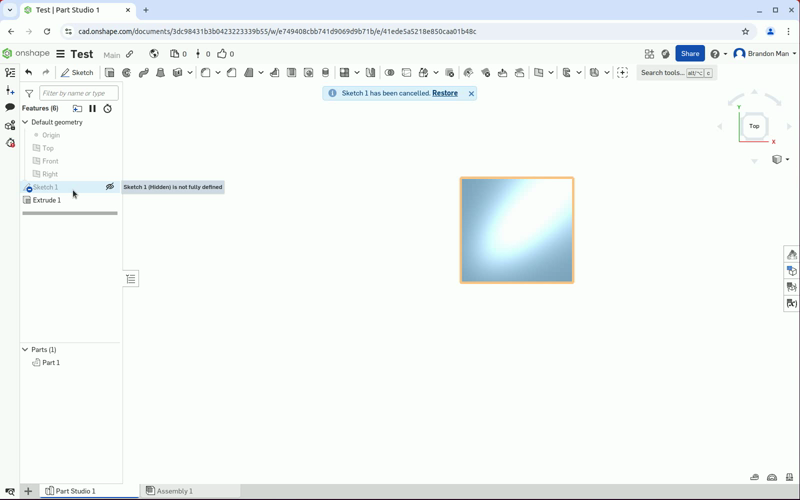
click(73, 189)
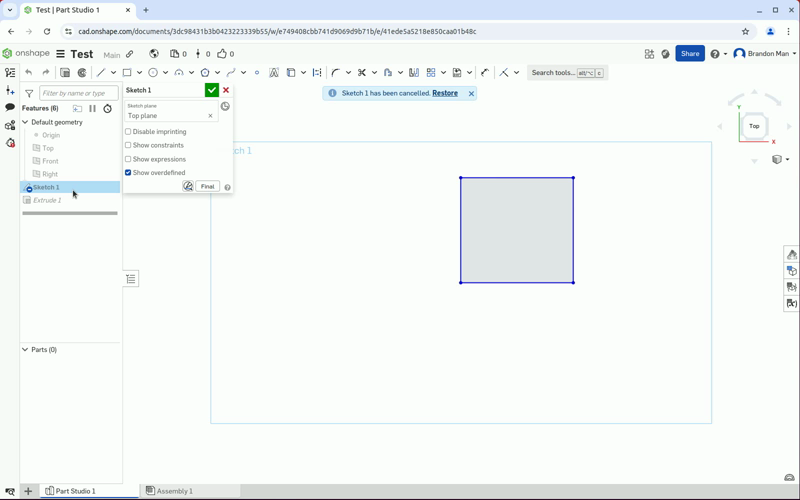
mouse_move(229, 92)
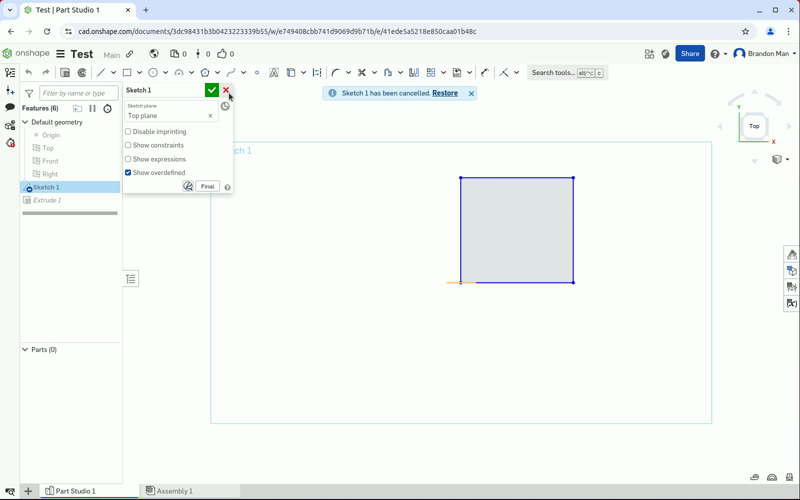
click(229, 92)
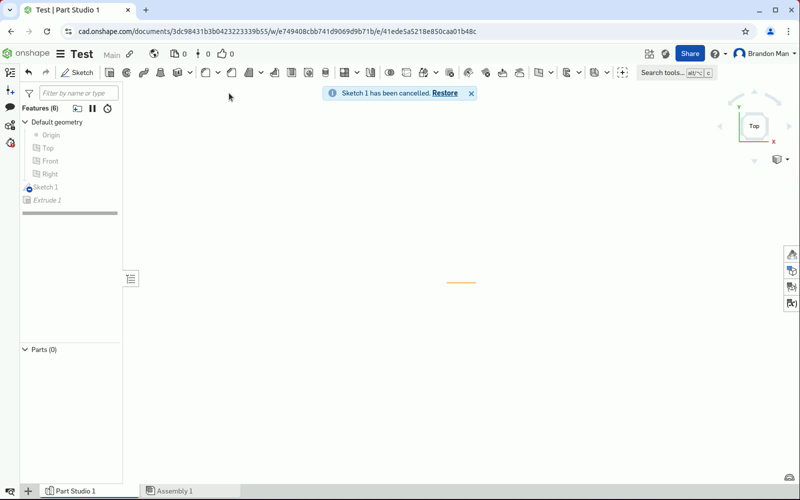
mouse_move(73, 352)
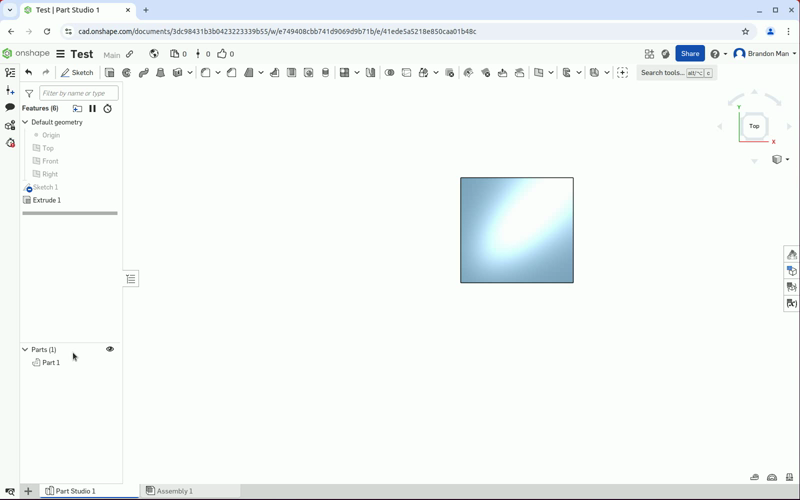
key(y)
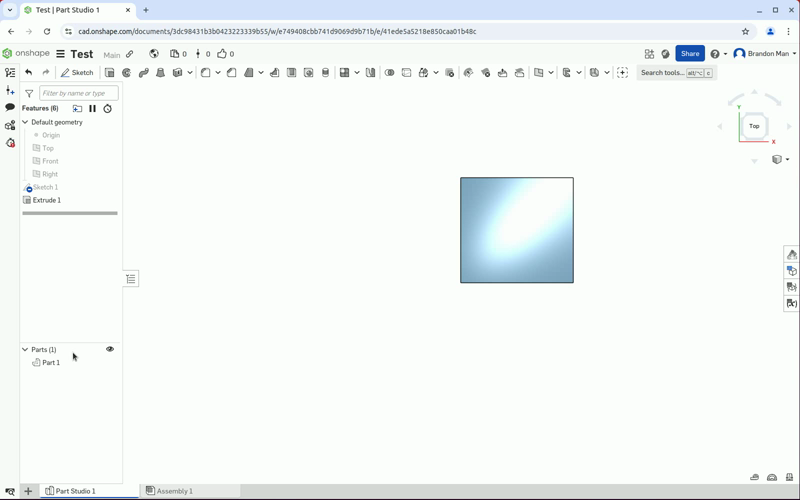
key(shift+p)
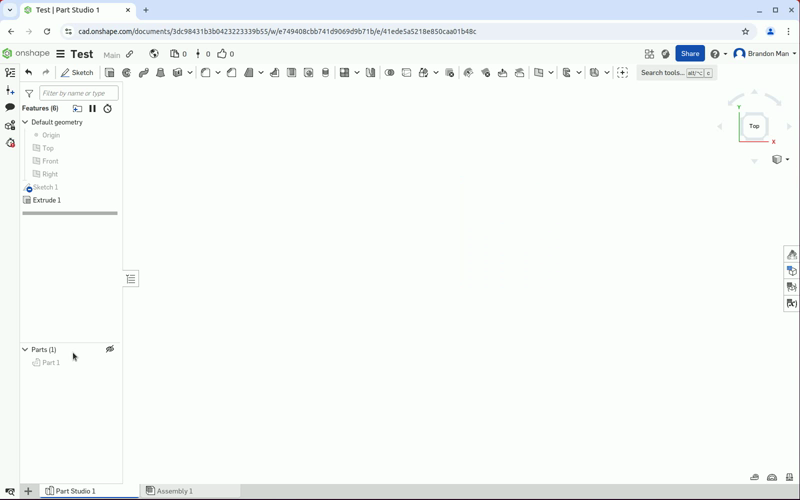
key(space)
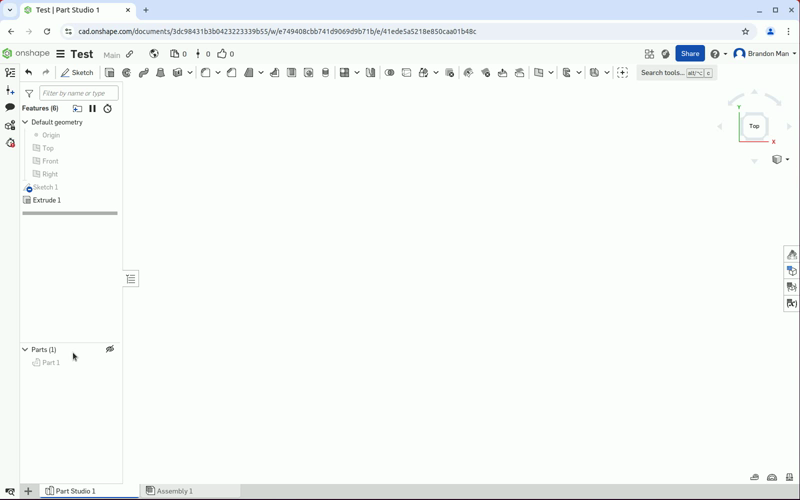
key_down(shift)
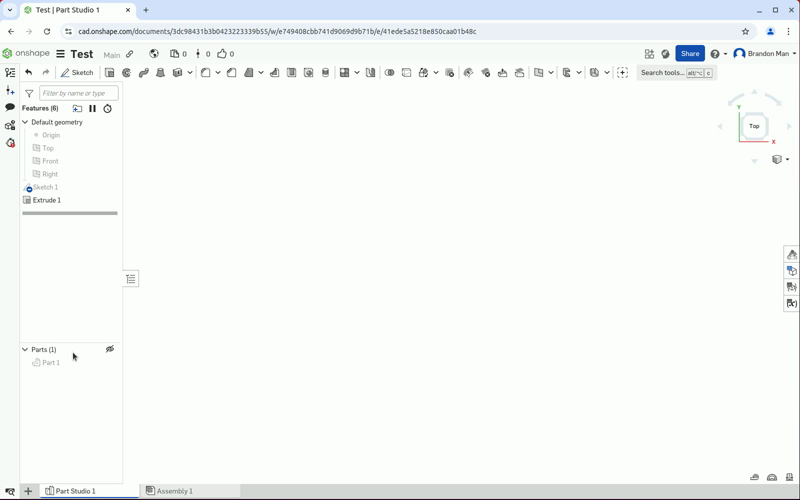
key(up)
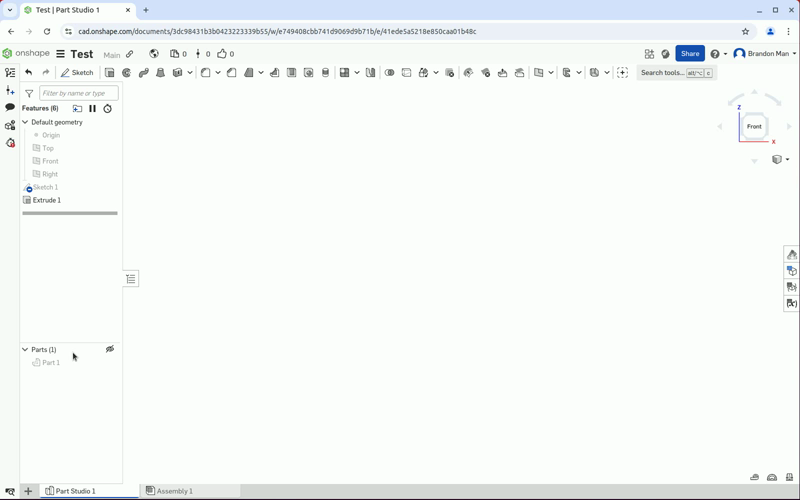
key_up(shift)
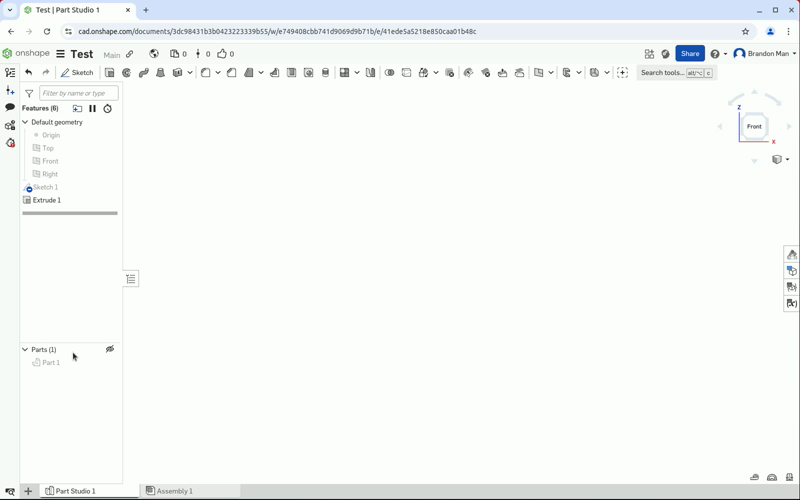
mouse_move(73, 352)
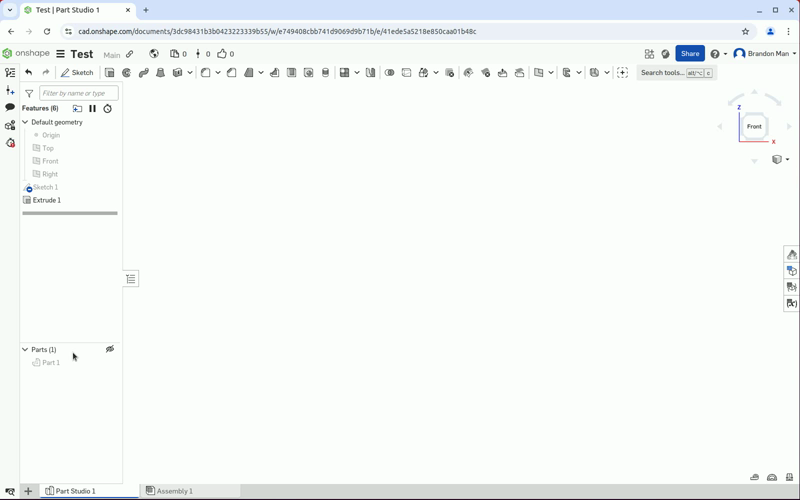
key(shift+y)
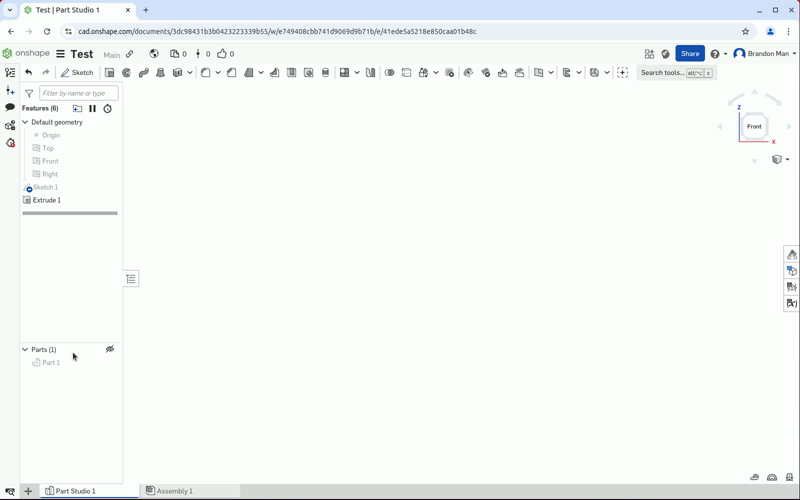
key(shift+s)
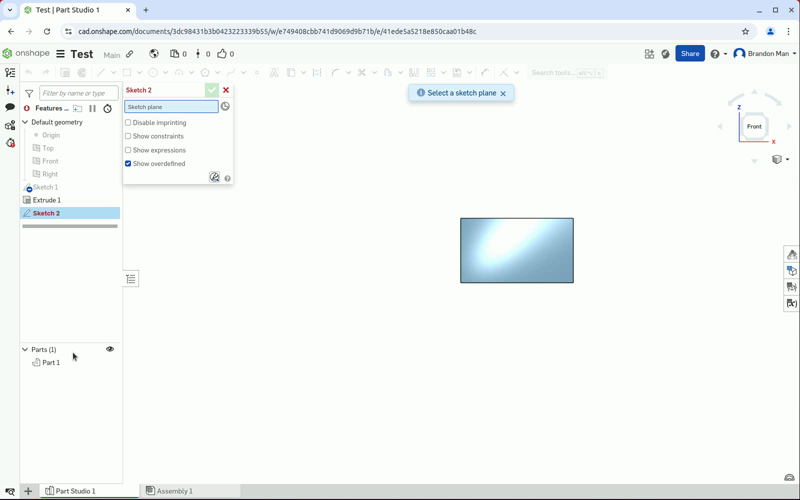
mouse_move(73, 163)
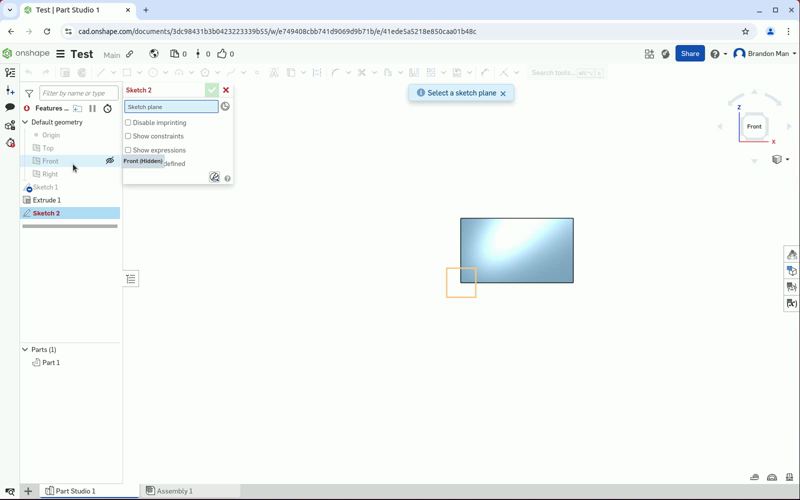
click(73, 163)
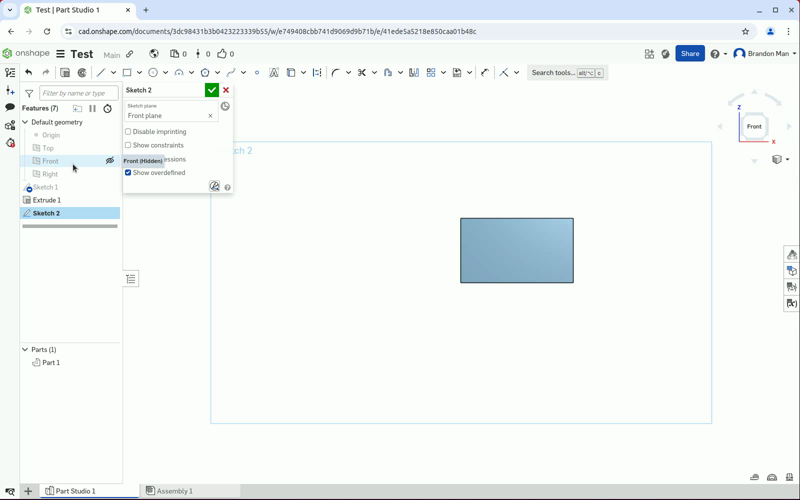
mouse_move(73, 352)
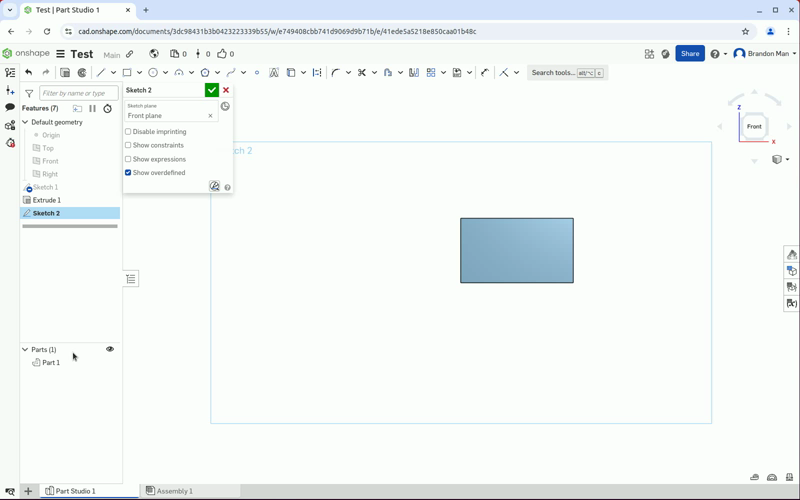
key(y)
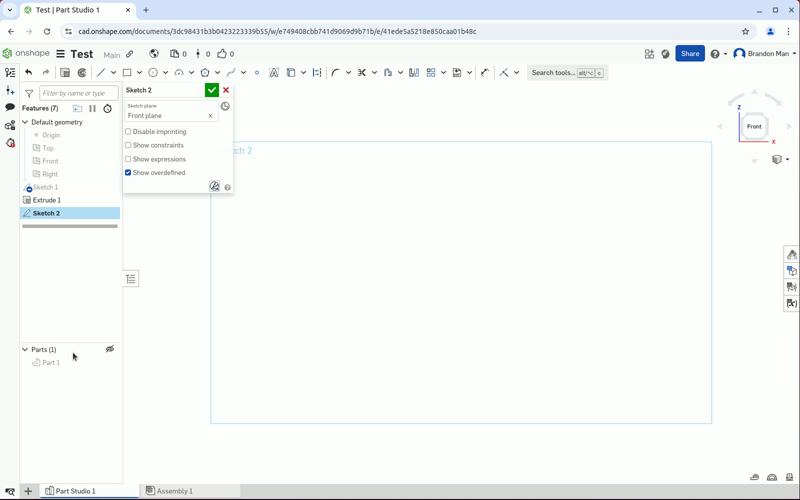
key(c)
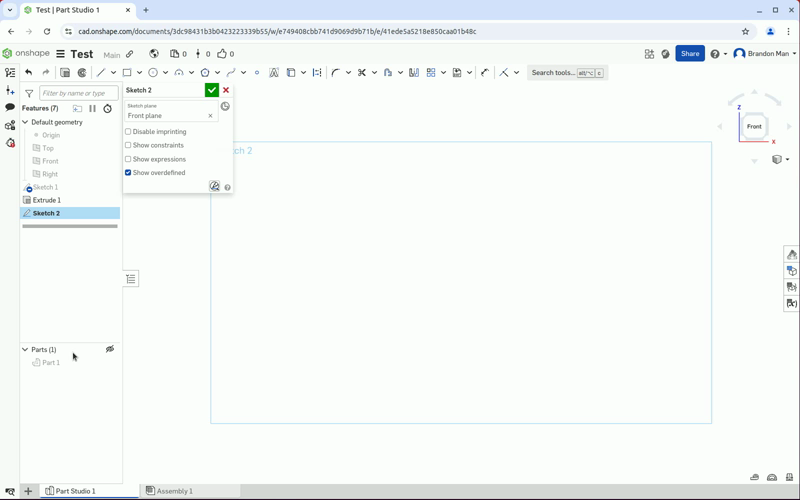
key_down(shift)
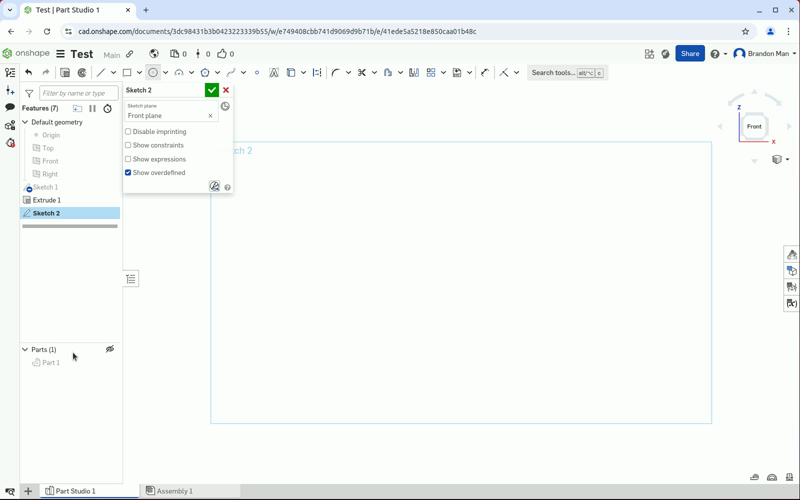
mouse_move(465, 223)
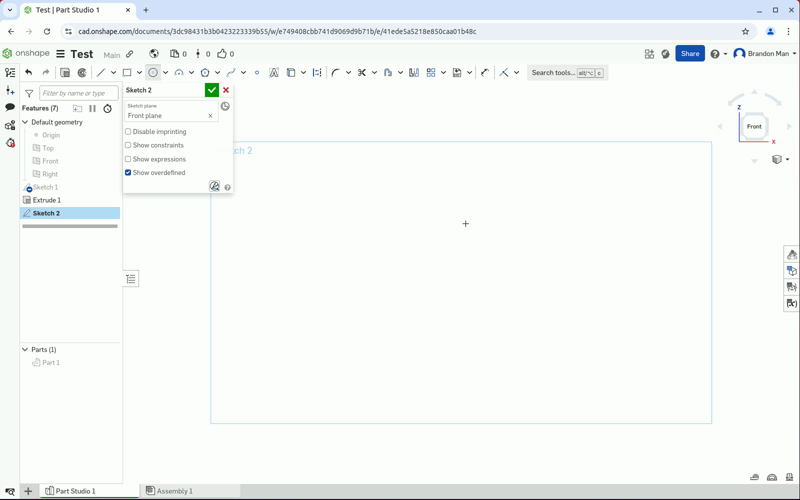
click(465, 223)
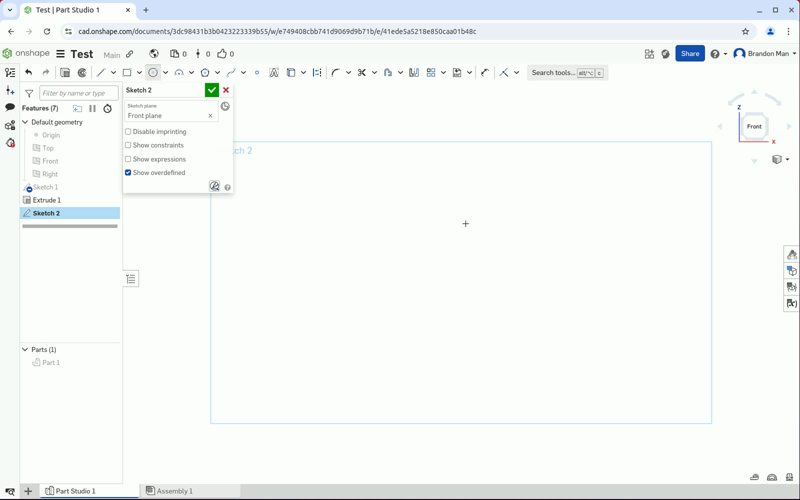
key_up(shift)
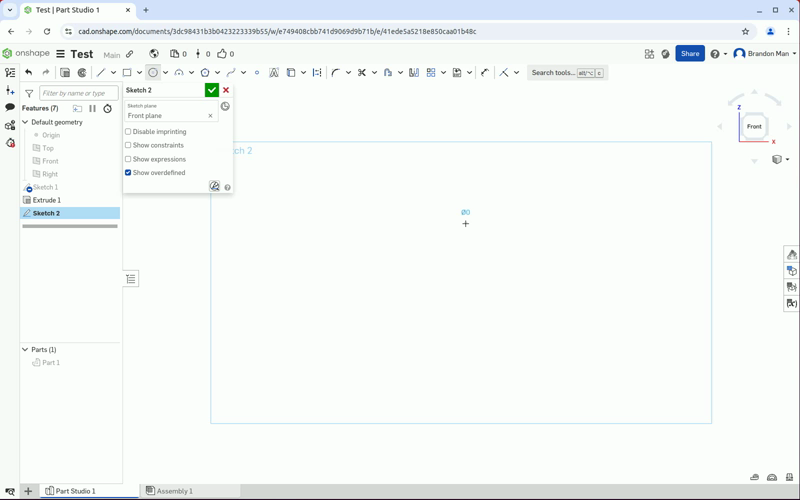
mouse_move(467, 223)
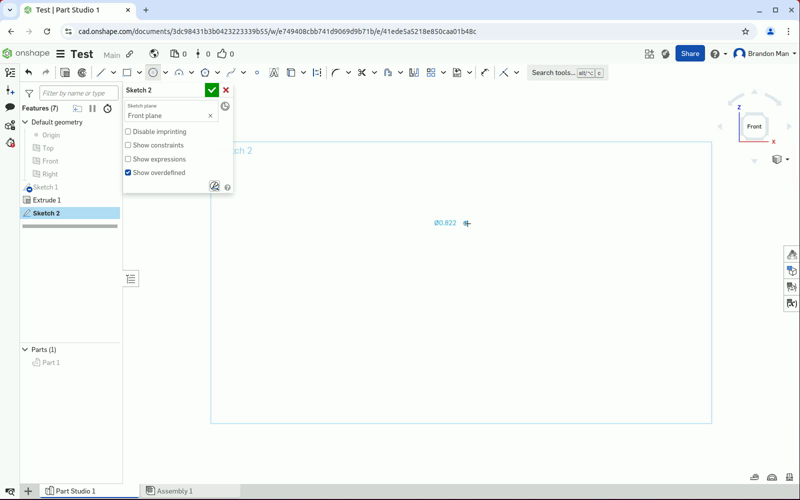
scroll(6)
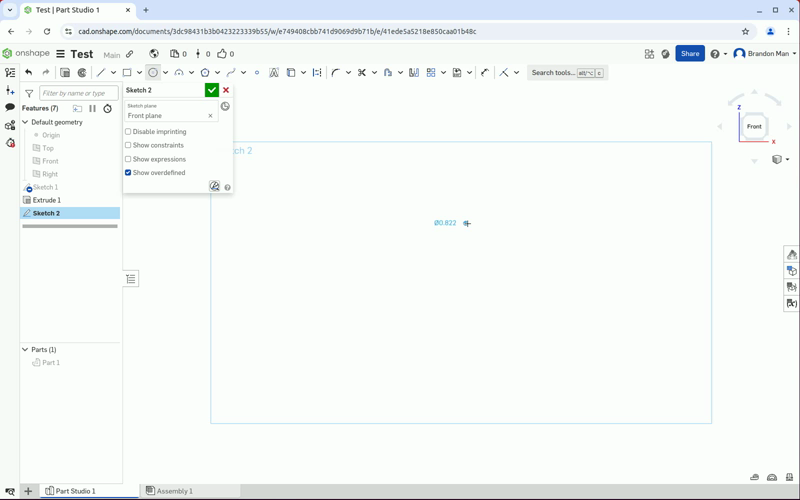
scroll(6)
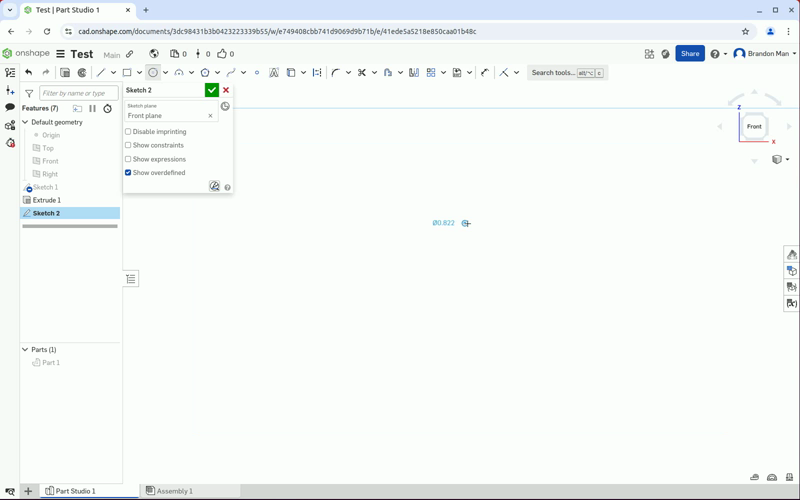
scroll(6)
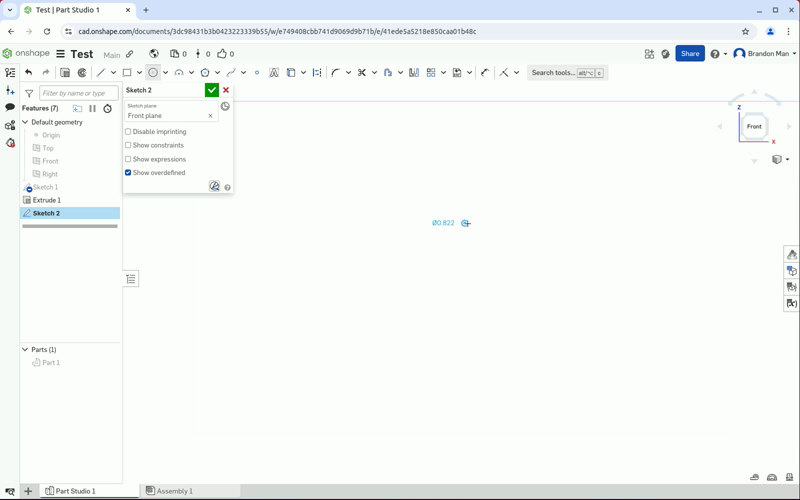
scroll(6)
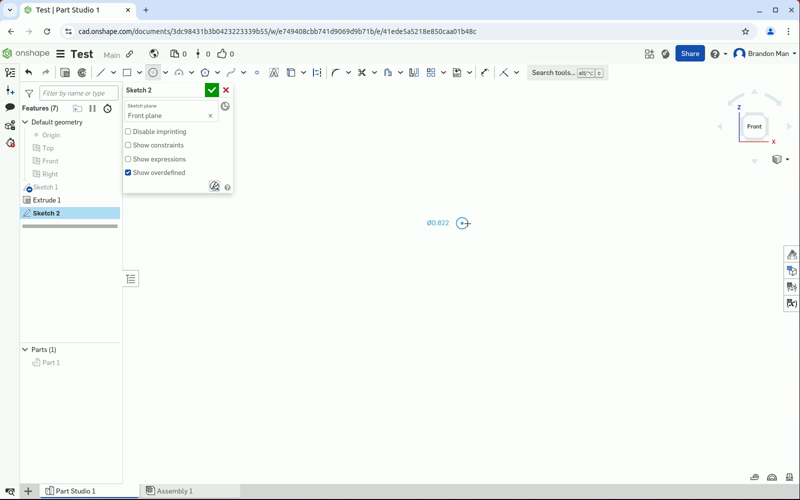
scroll(6)
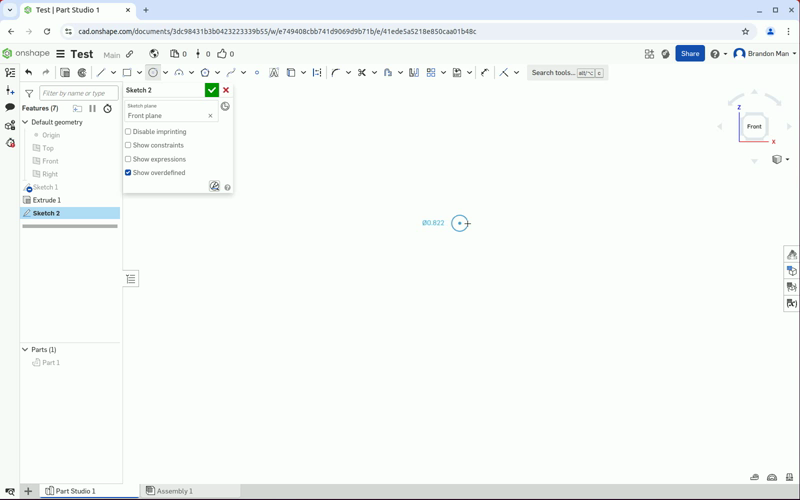
scroll(6)
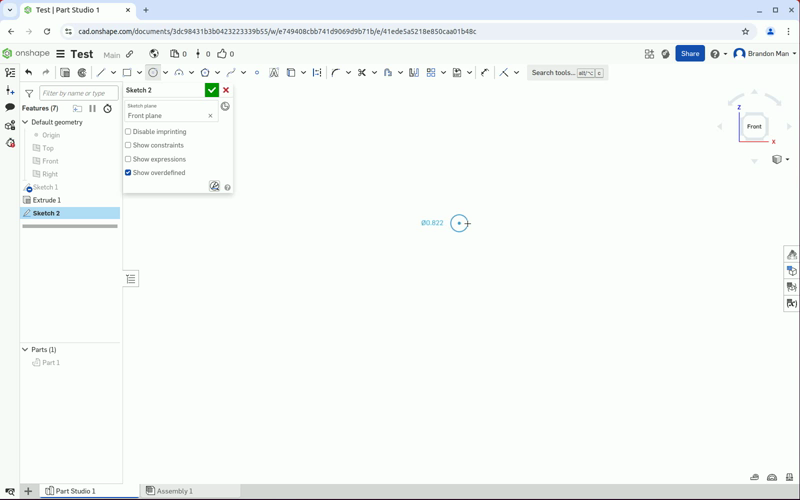
scroll(6)
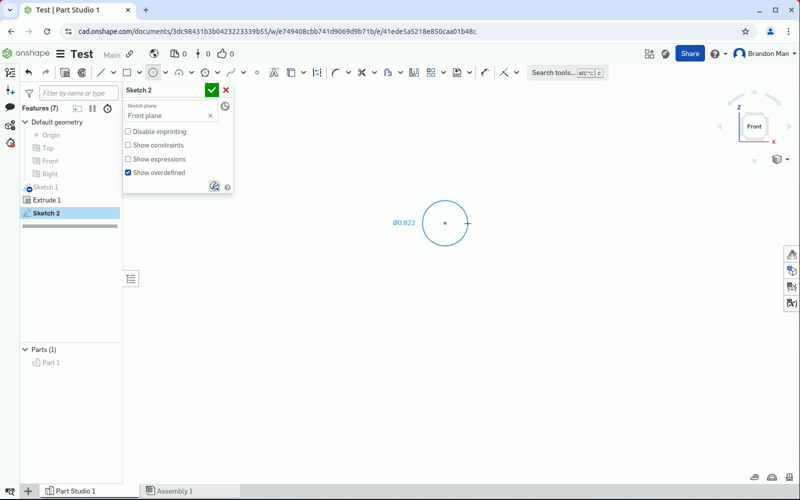
click(467, 223)
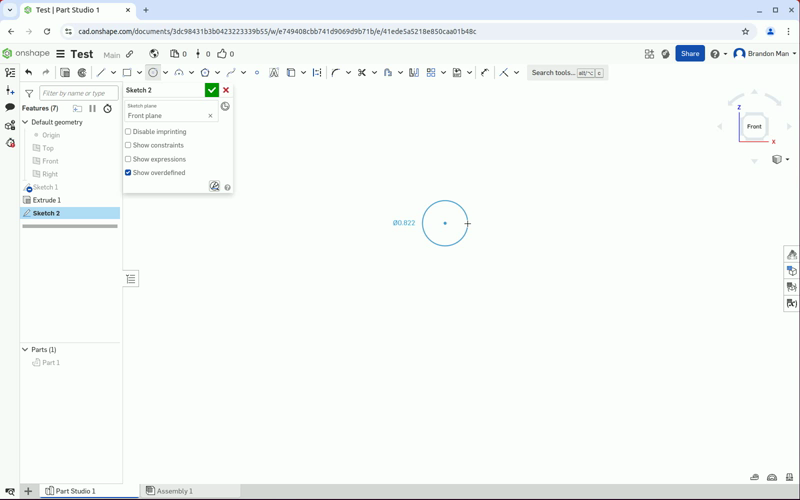
scroll(-6)
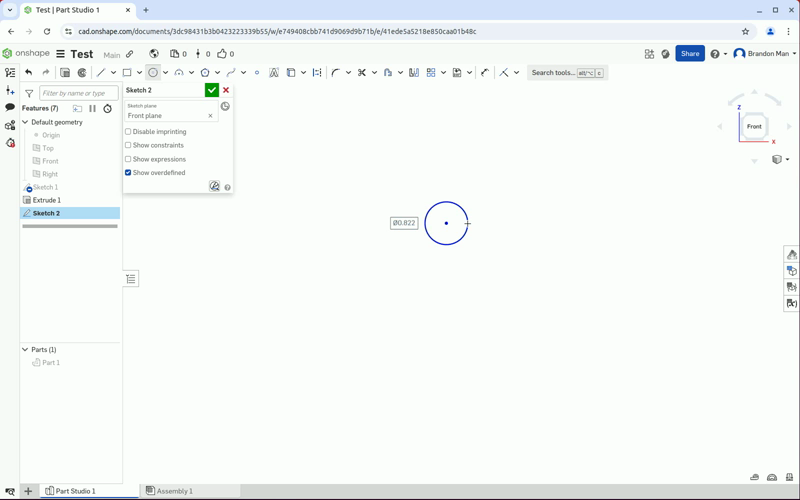
scroll(-6)
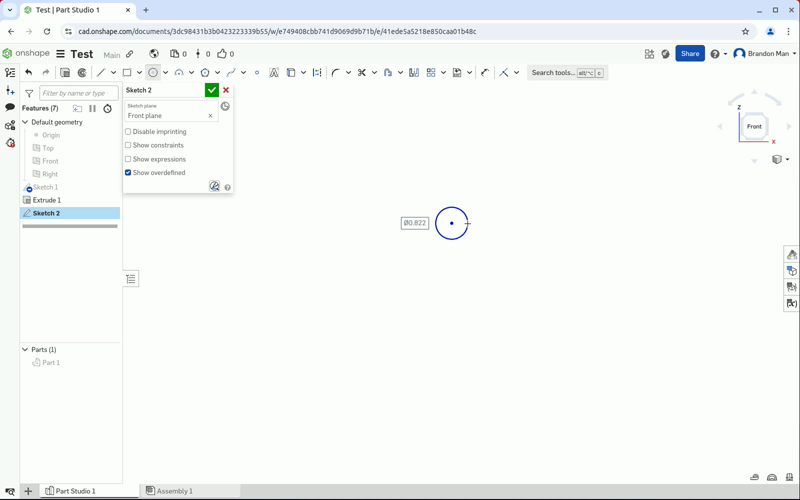
scroll(-6)
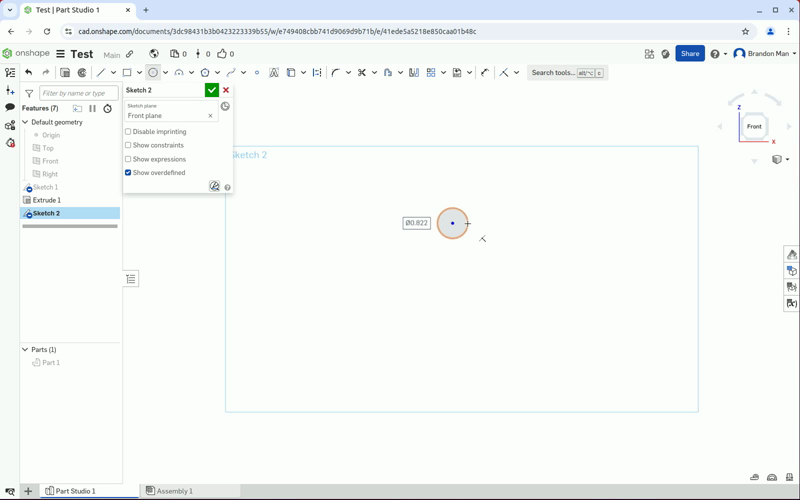
scroll(-6)
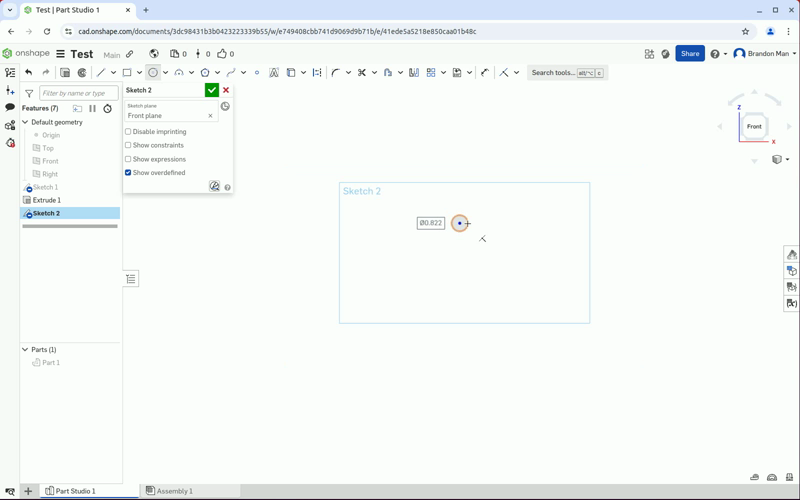
scroll(-6)
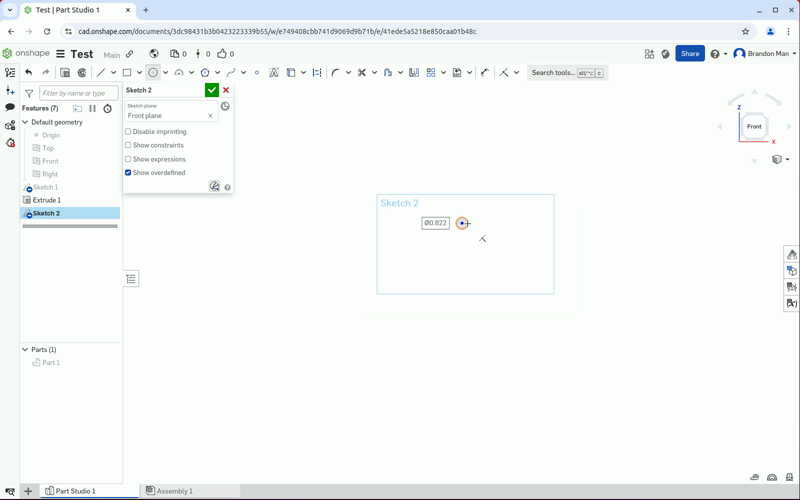
scroll(-6)
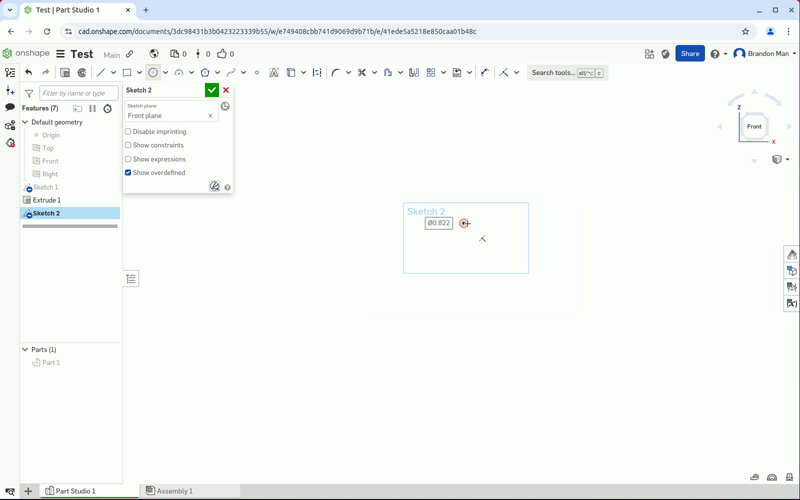
scroll(-6)
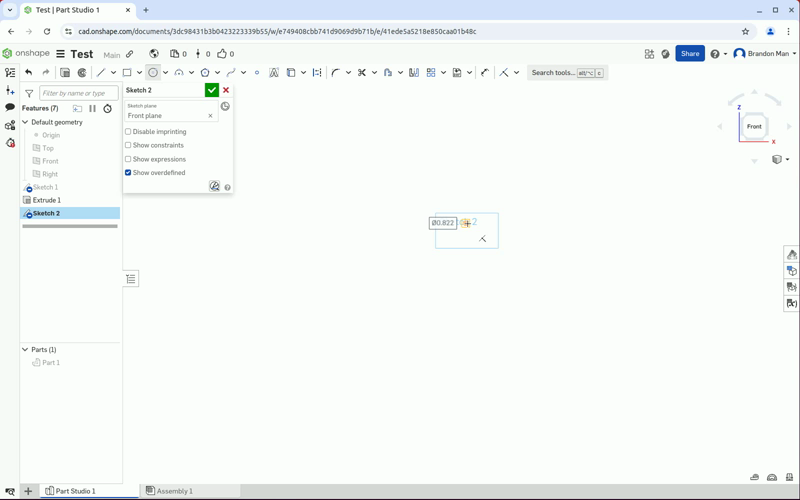
key(esc)
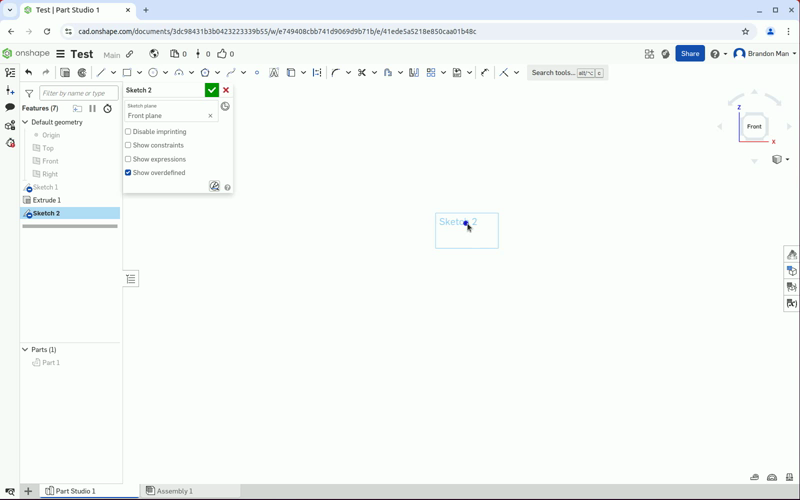
mouse_move(465, 223)
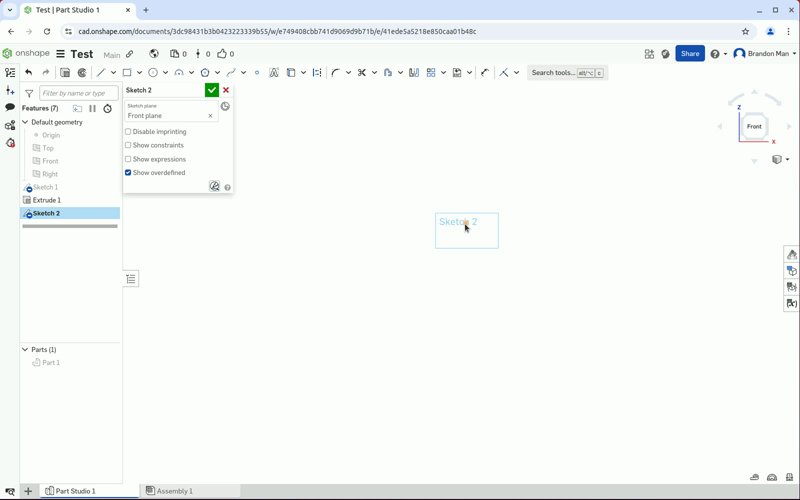
scroll(6)
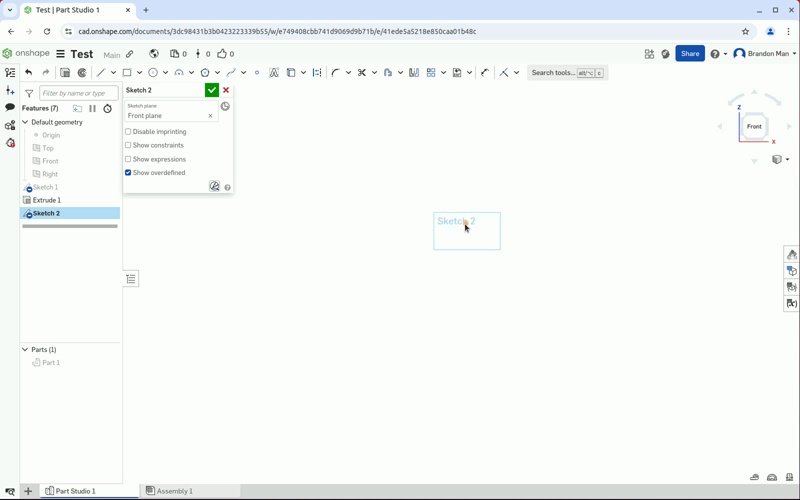
scroll(6)
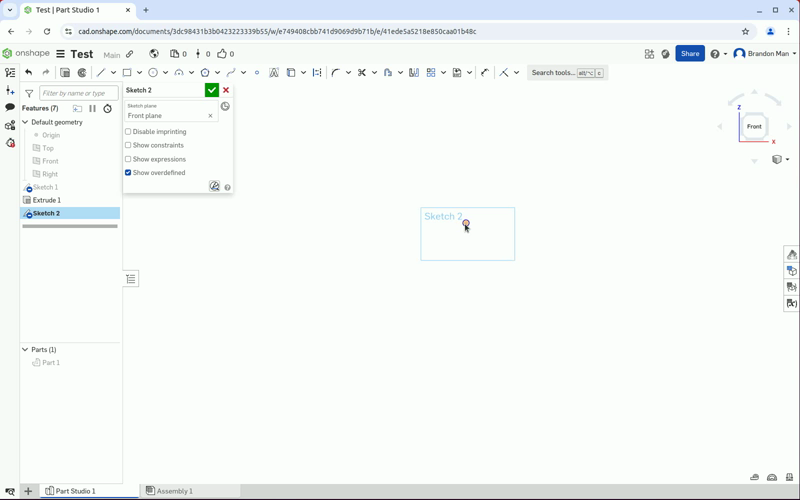
scroll(6)
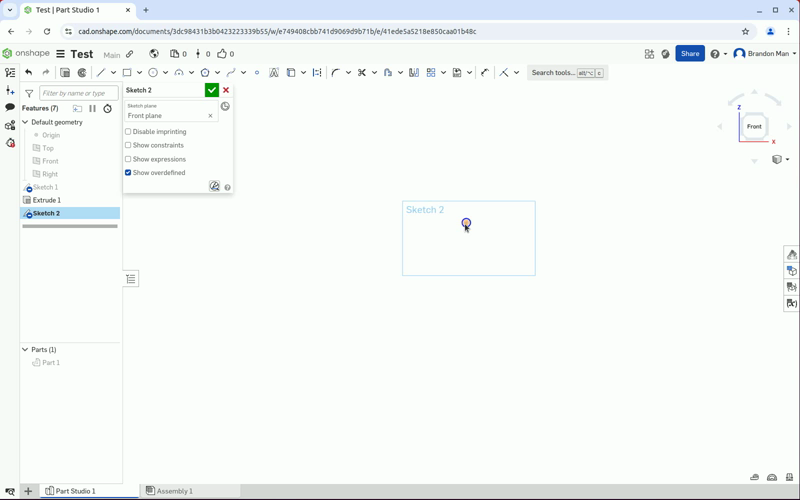
scroll(6)
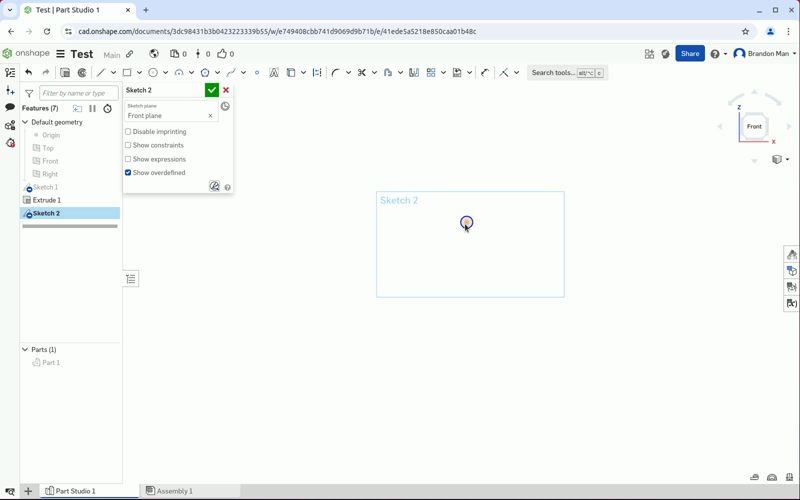
scroll(6)
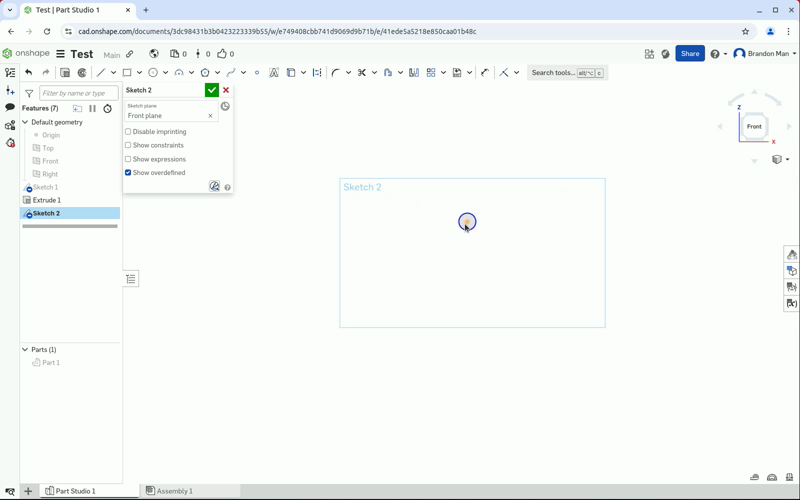
scroll(6)
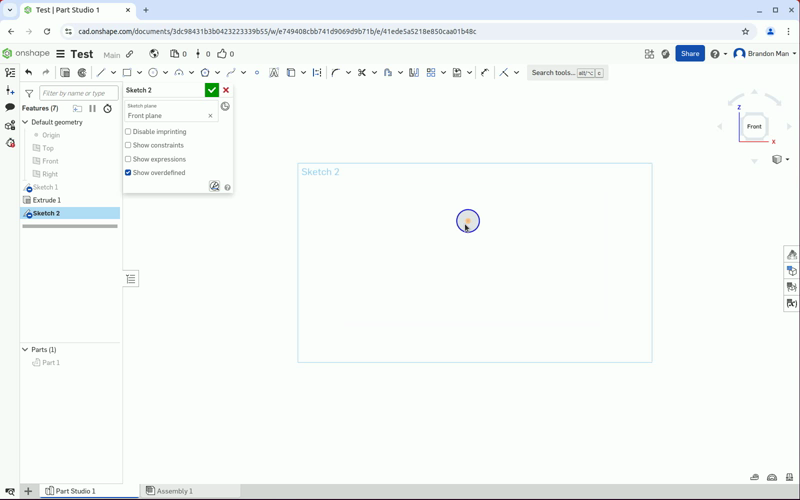
scroll(6)
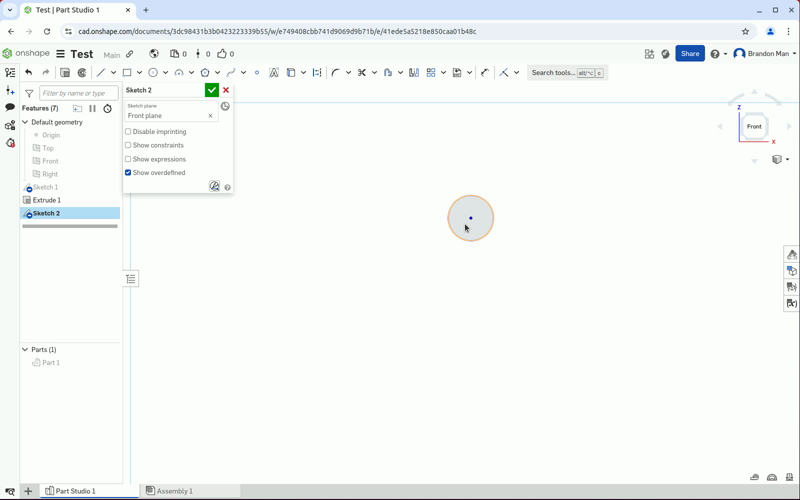
click(465, 223)
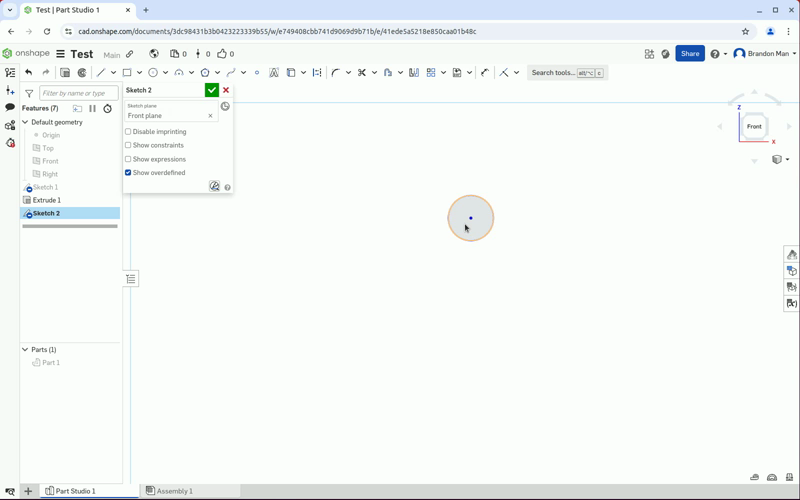
scroll(-6)
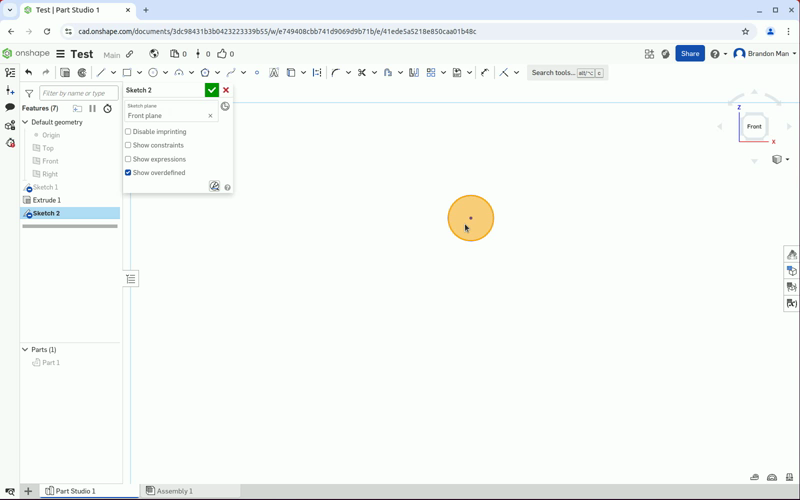
scroll(-6)
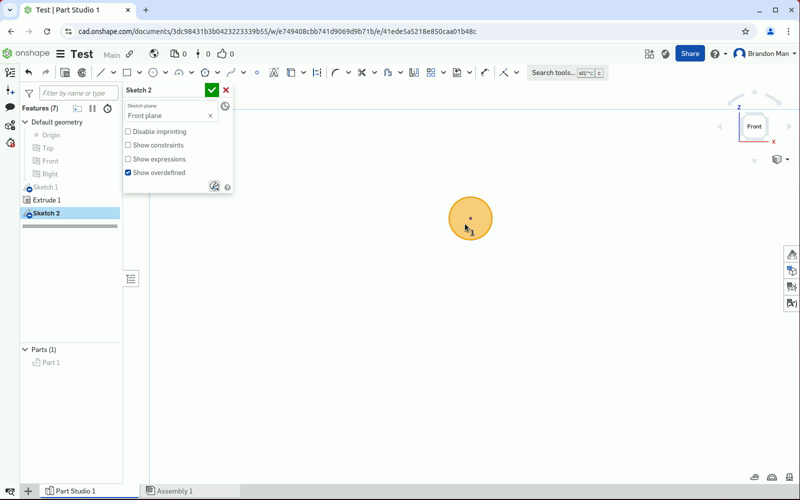
scroll(-6)
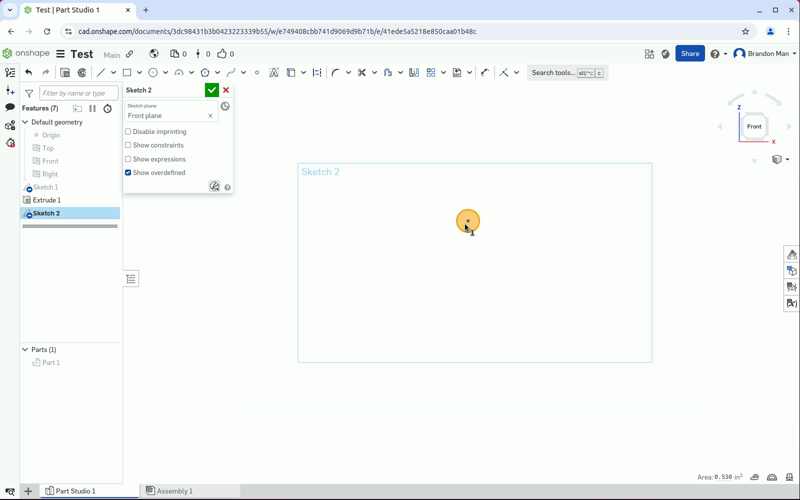
scroll(-6)
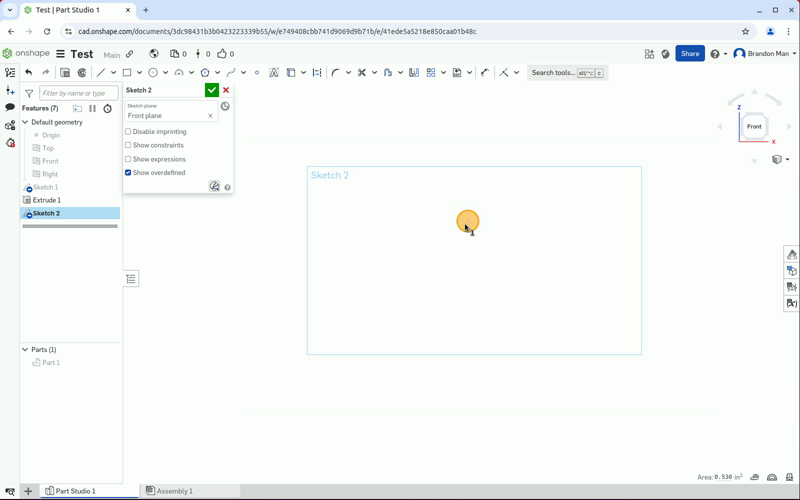
scroll(-6)
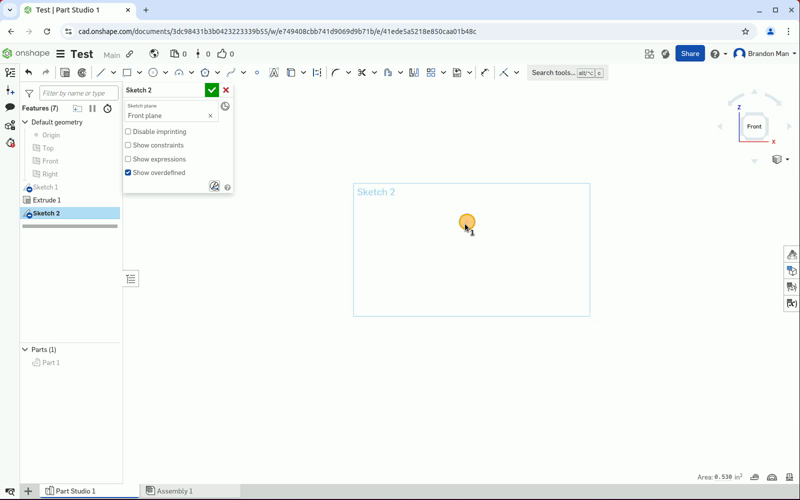
scroll(-6)
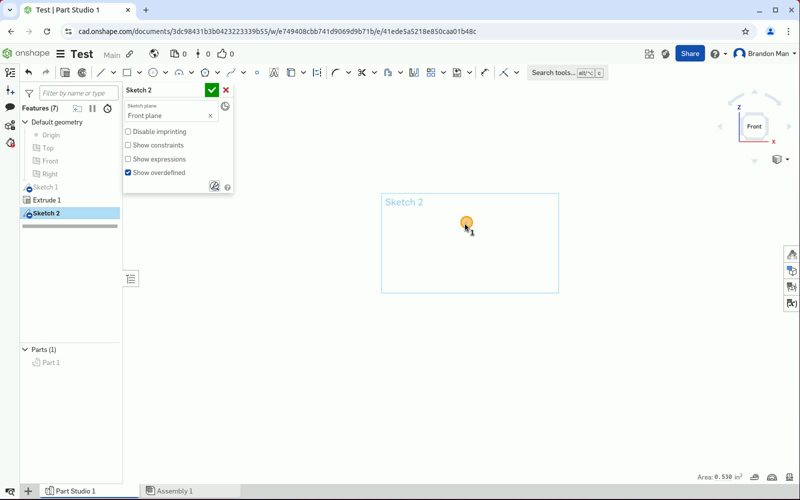
scroll(-6)
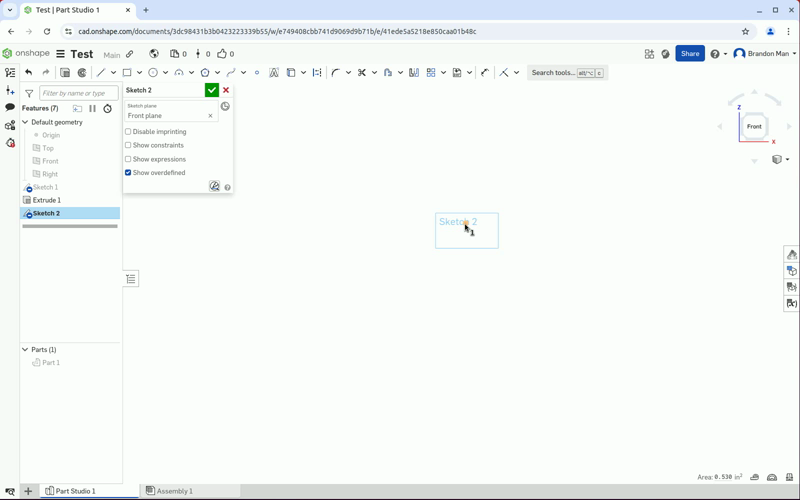
mouse_move(73, 352)
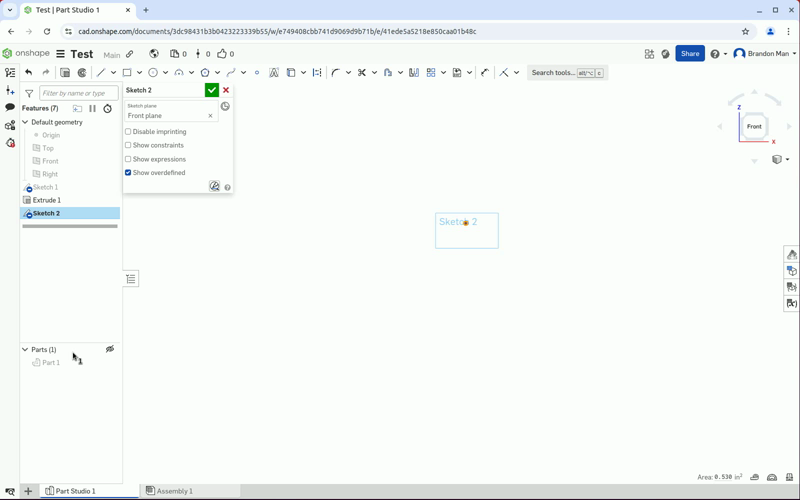
key(shift+y)
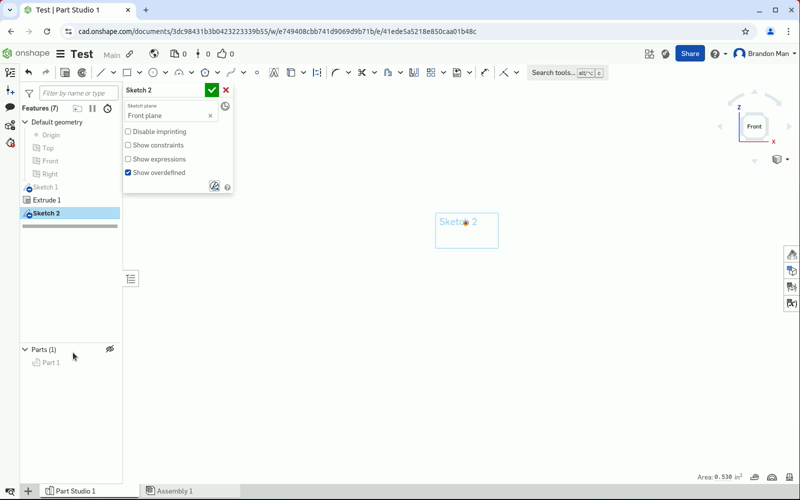
key(shift+e)
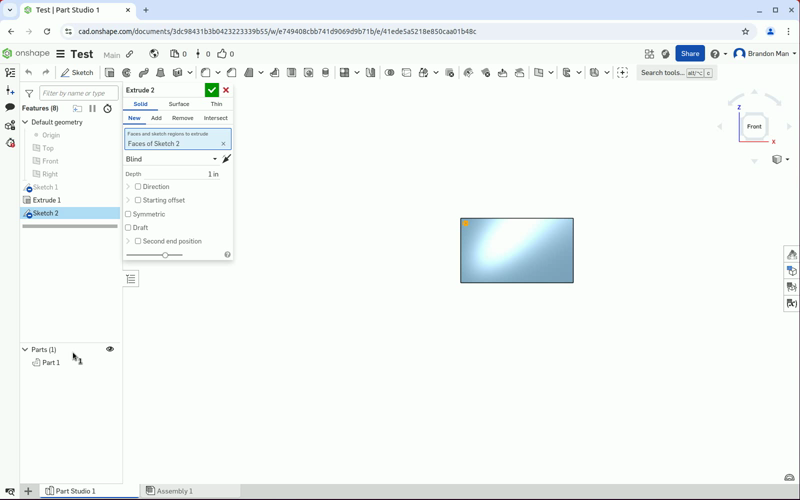
mouse_move(143, 106)
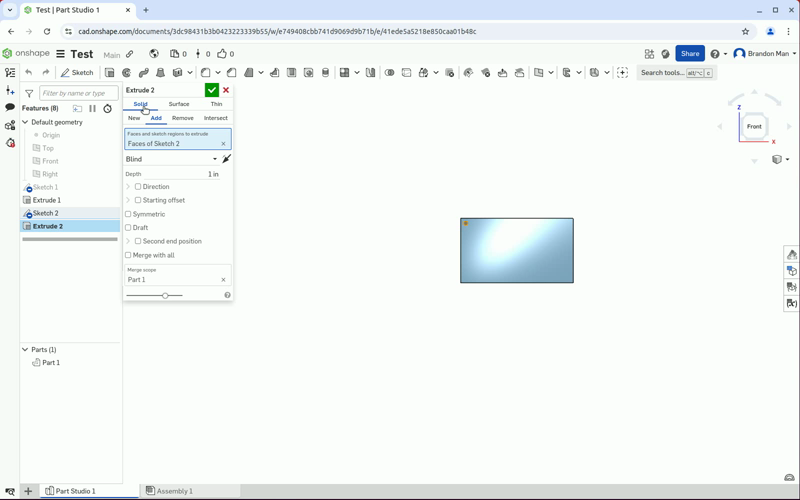
click(143, 106)
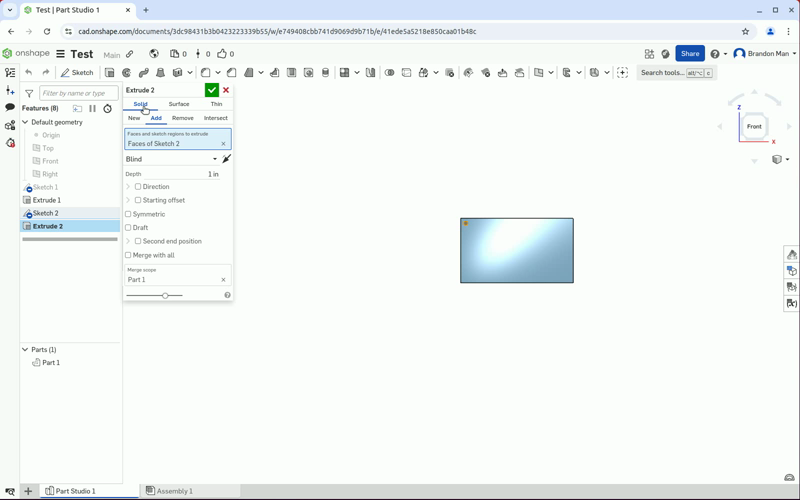
mouse_move(186, 120)
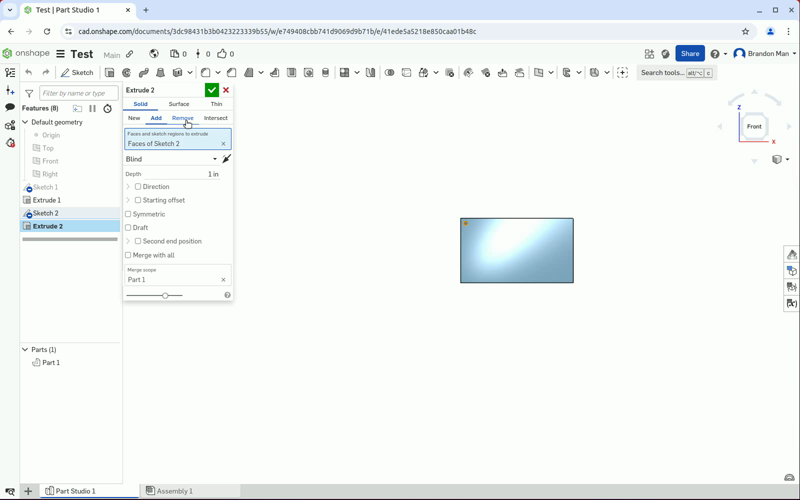
click(186, 120)
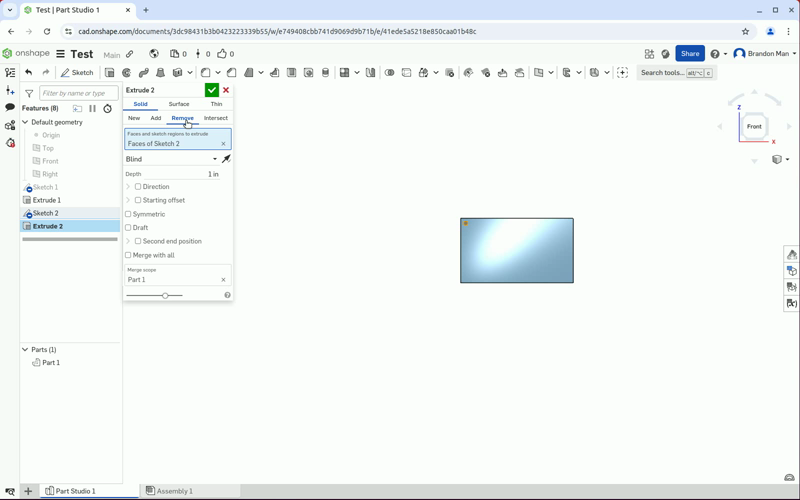
key(tab, 4)
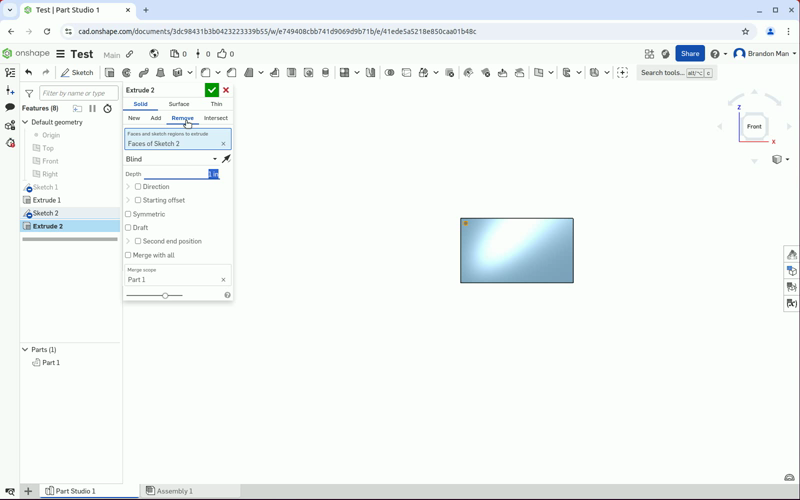
text(1.444)
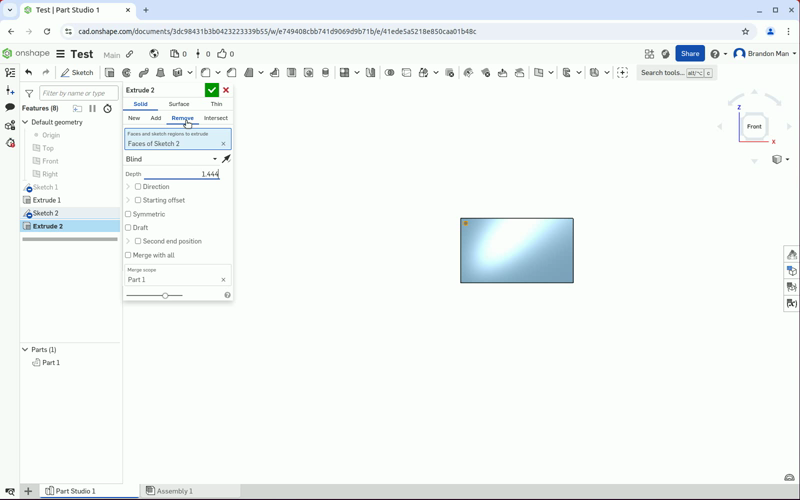
key(tab, 6)
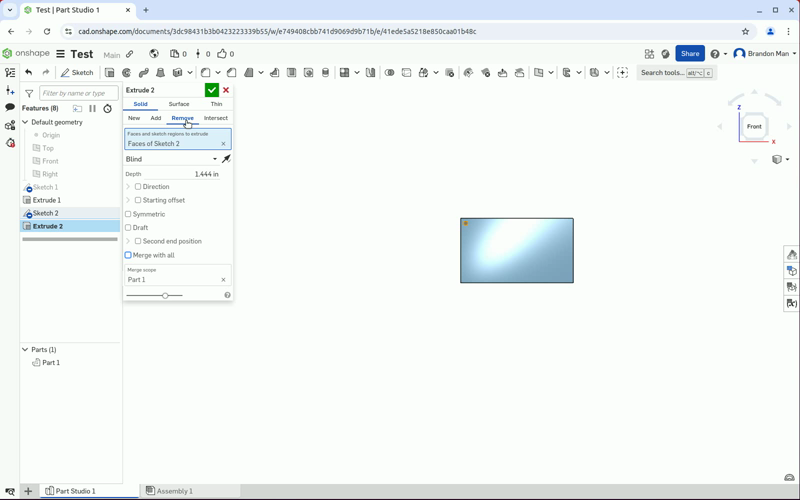
key(space)
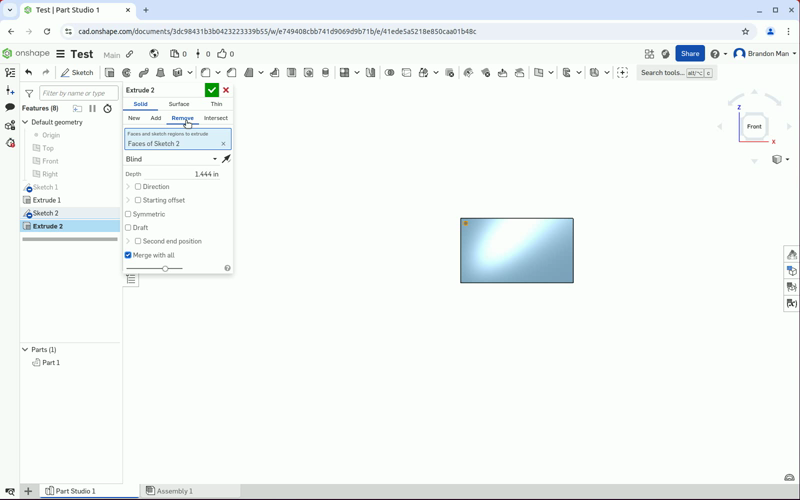
key(enter)
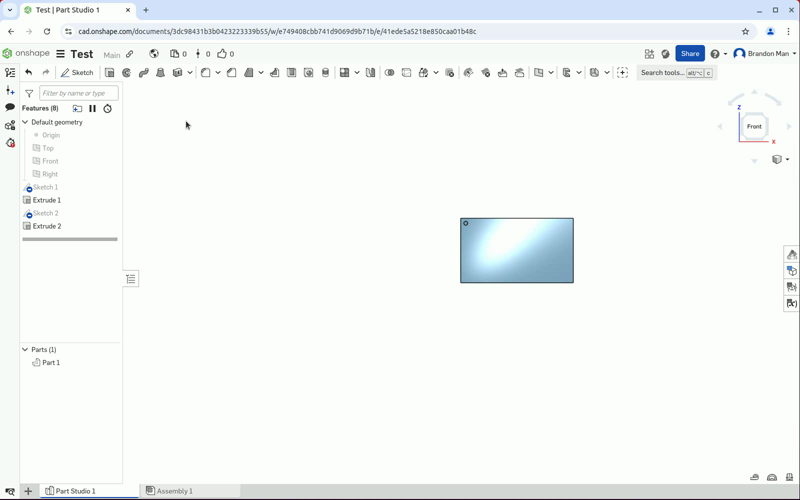
key(shift+h)
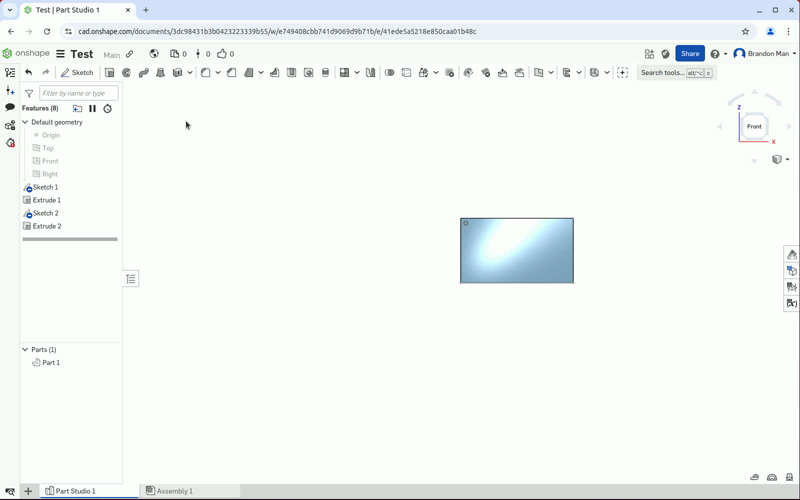
key(shift+h)
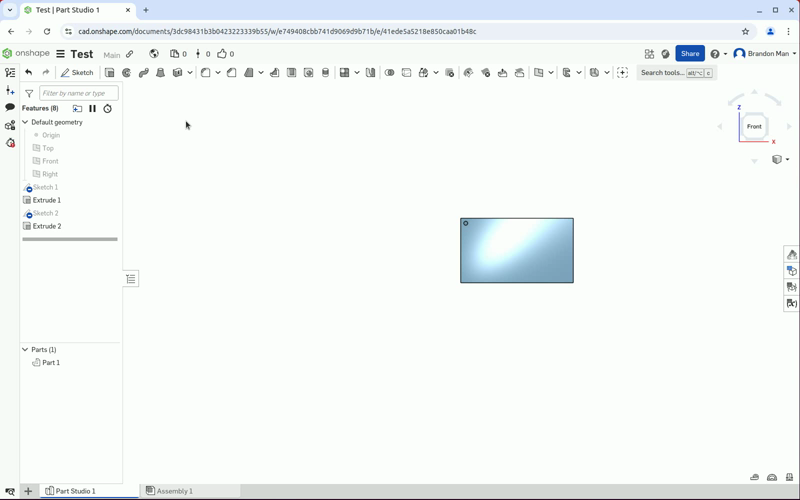
mouse_move(73, 189)
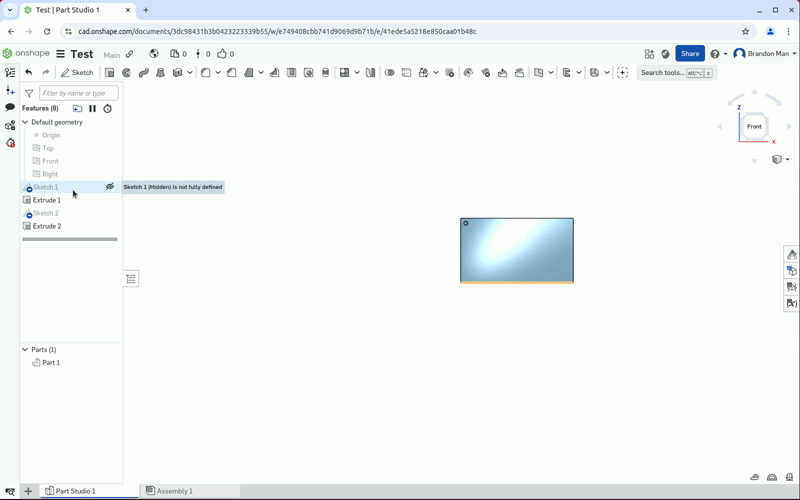
click(73, 189)
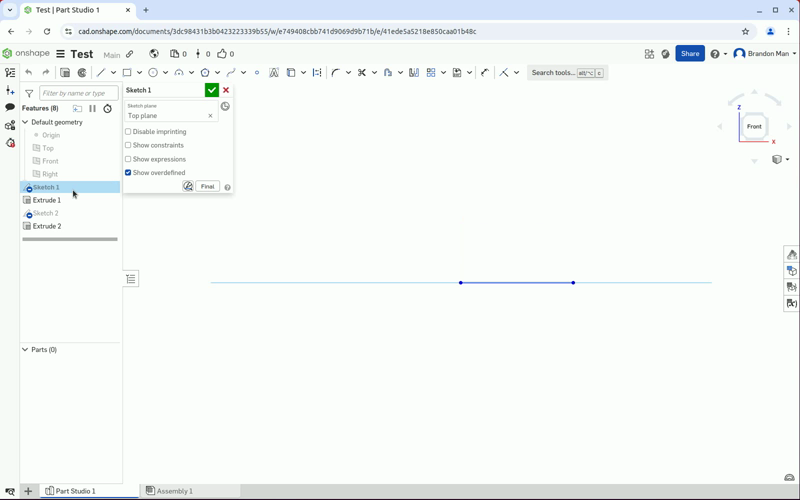
mouse_move(229, 92)
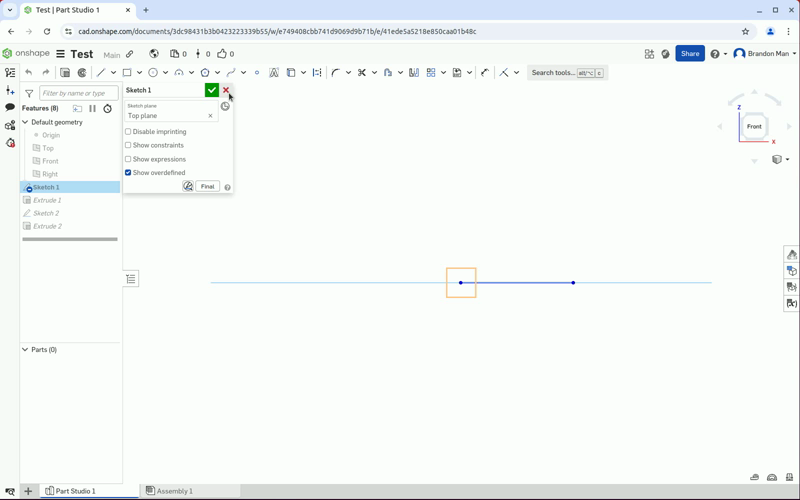
click(229, 92)
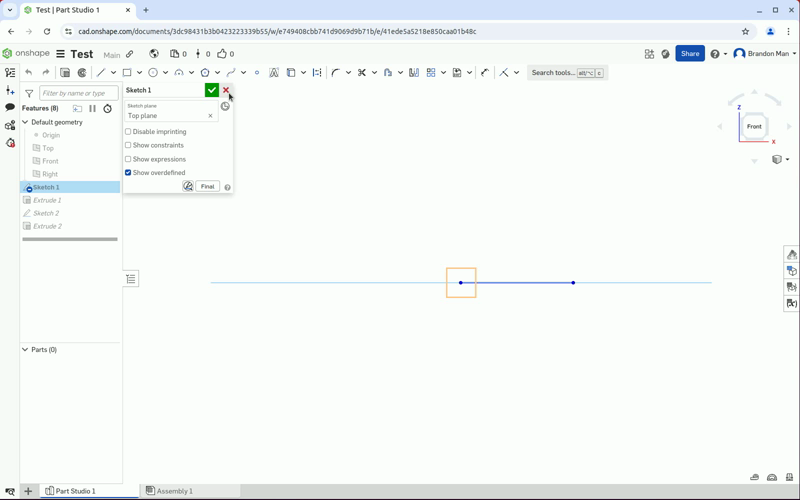
key(shift+s)
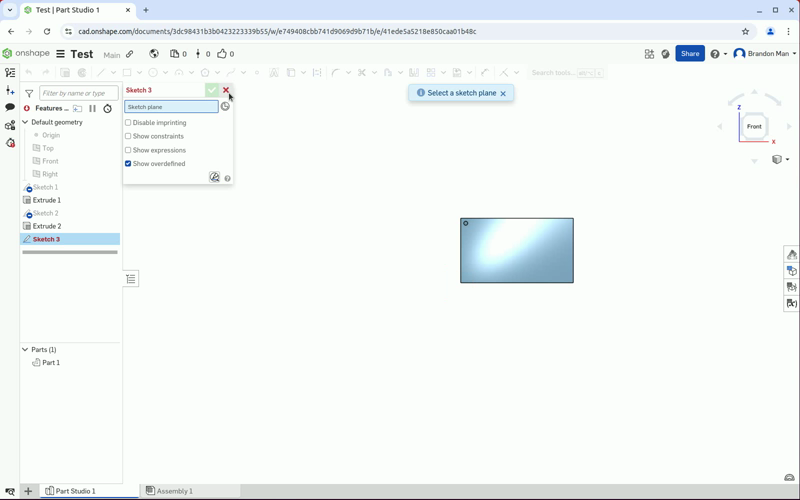
mouse_move(73, 163)
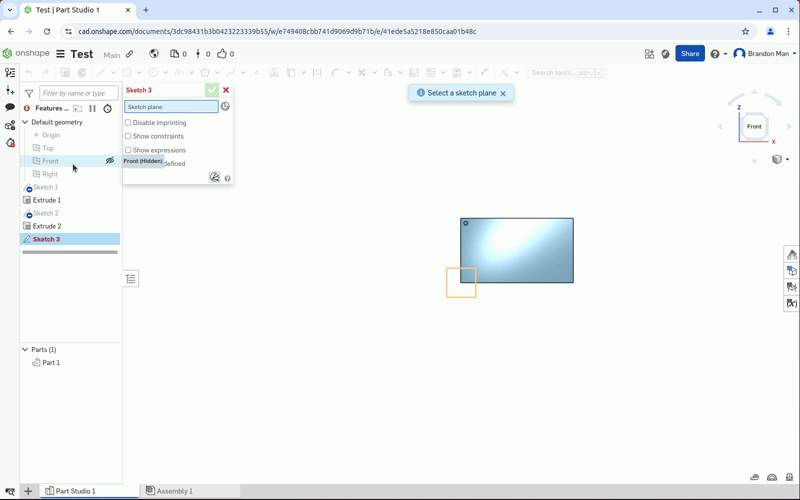
click(73, 163)
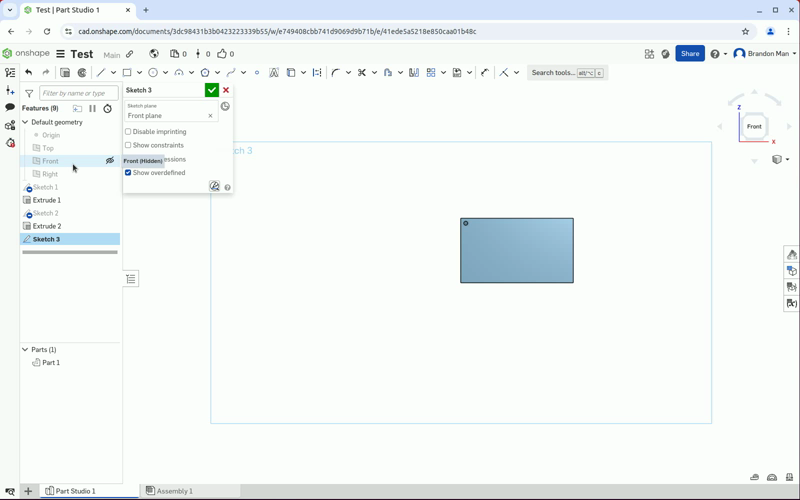
mouse_move(73, 352)
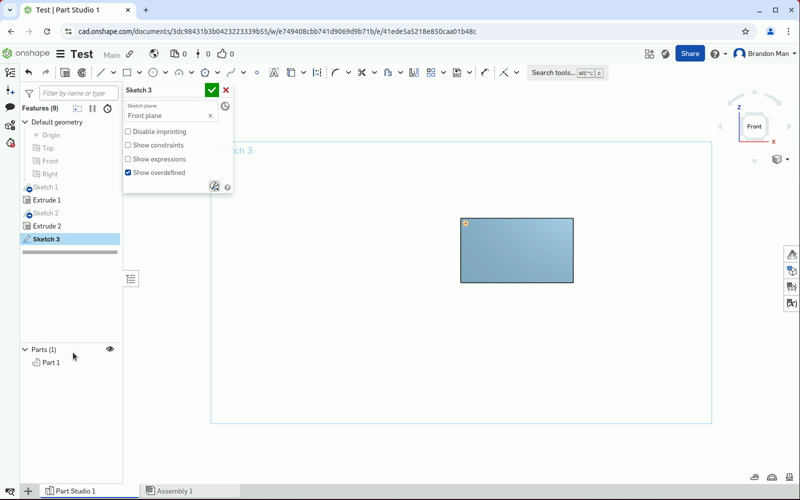
key(y)
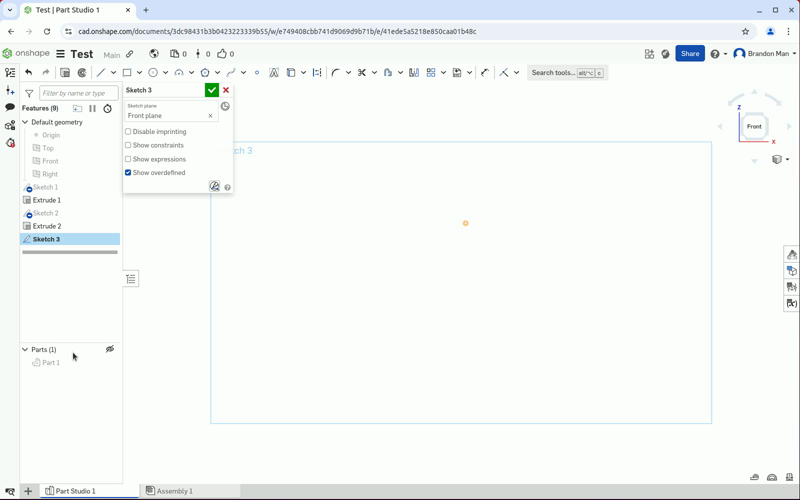
key(c)
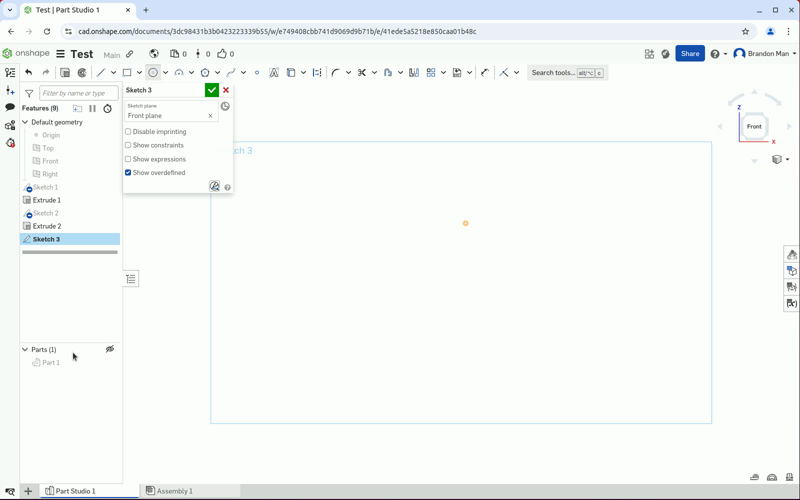
key_down(shift)
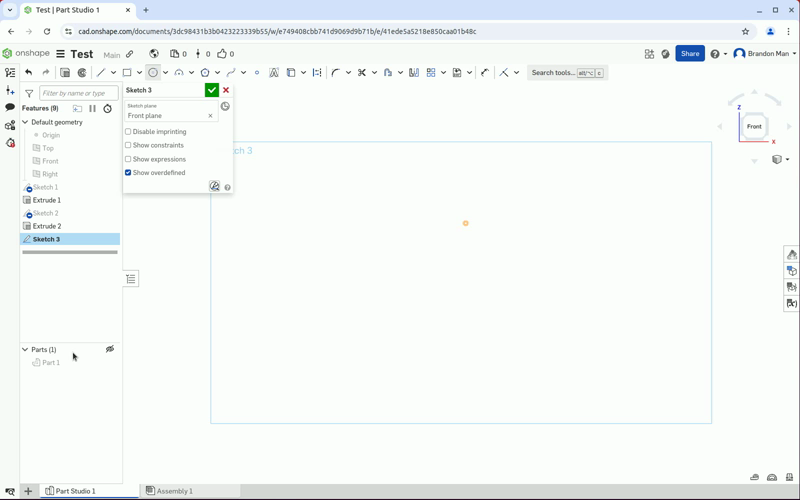
mouse_move(465, 271)
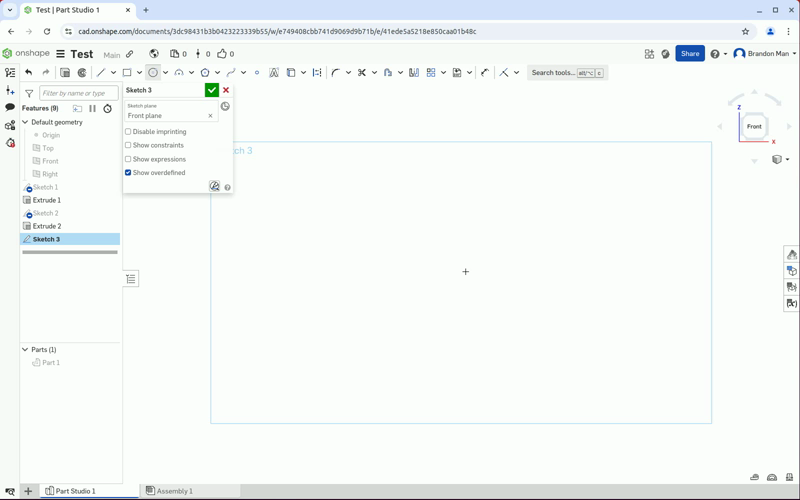
click(465, 271)
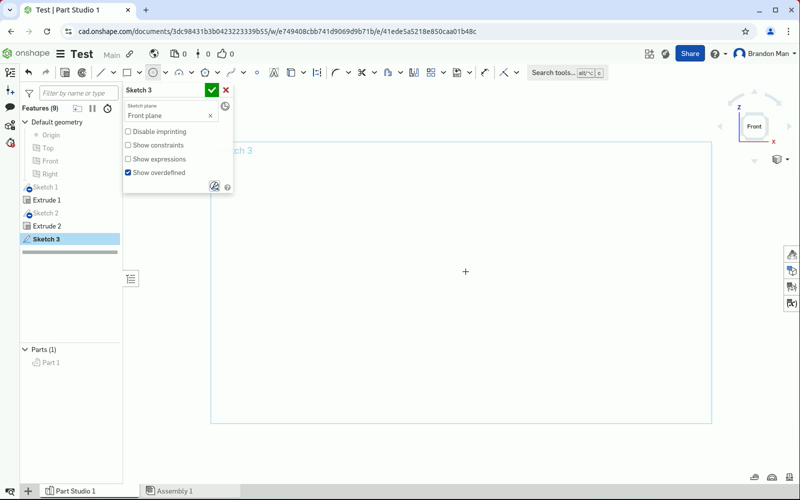
key_up(shift)
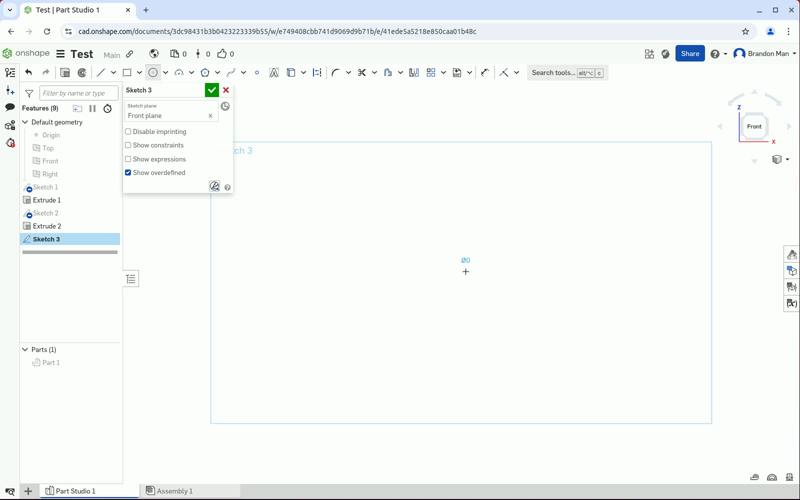
mouse_move(467, 271)
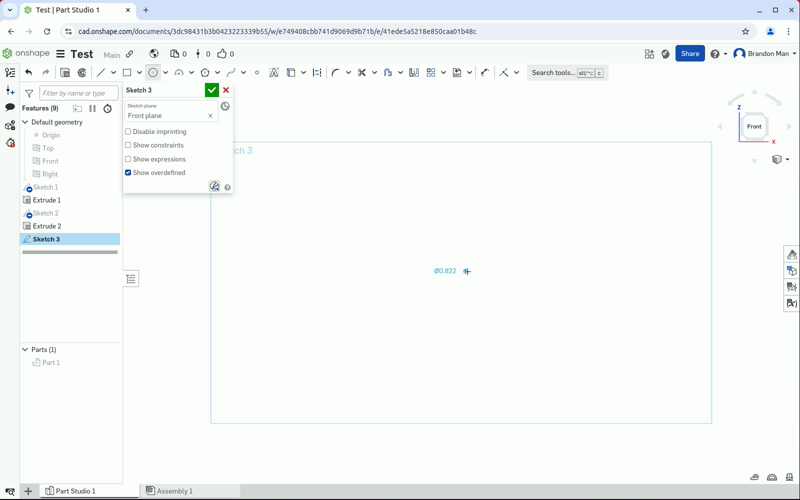
scroll(6)
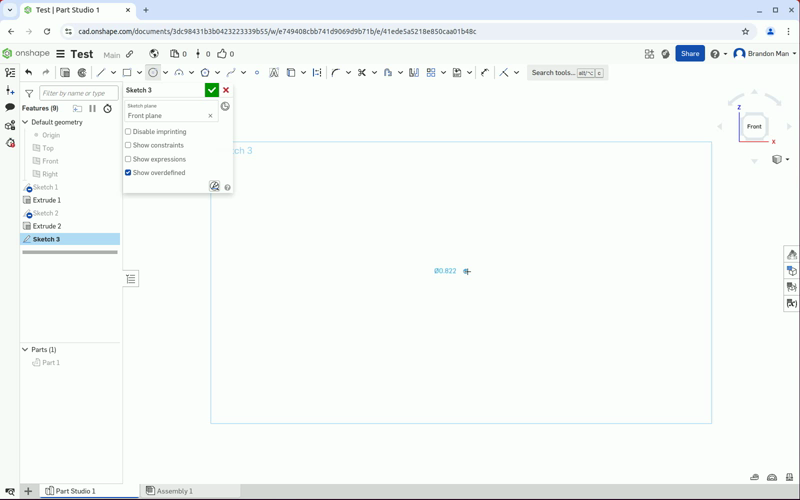
scroll(6)
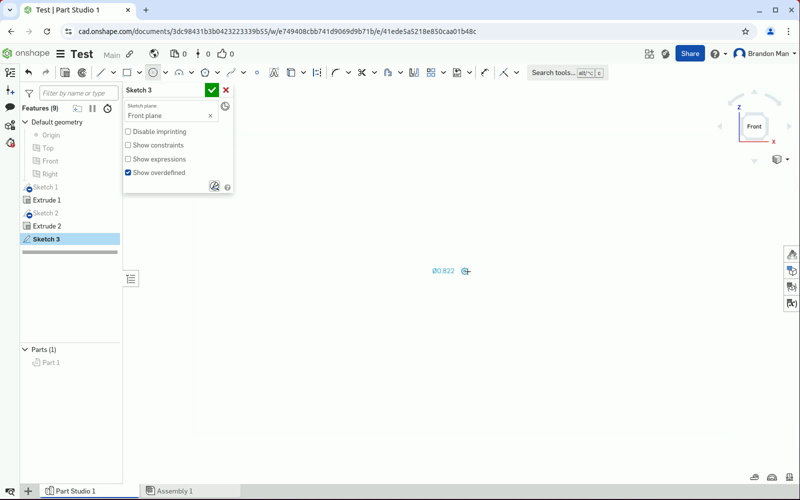
scroll(6)
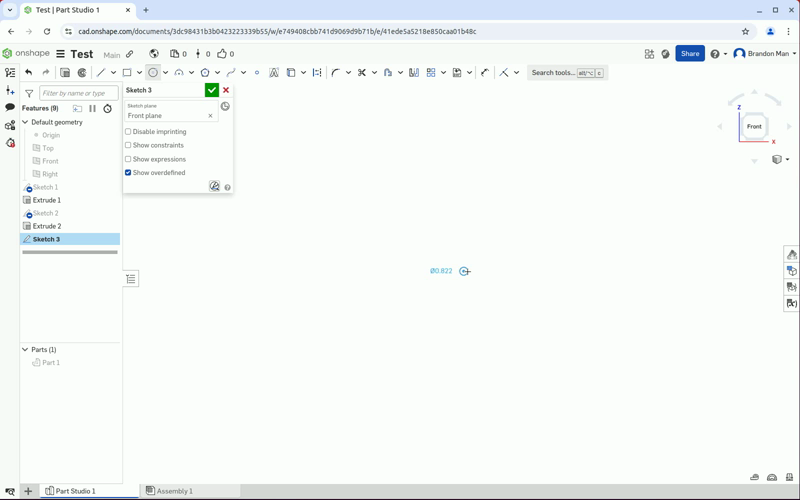
scroll(6)
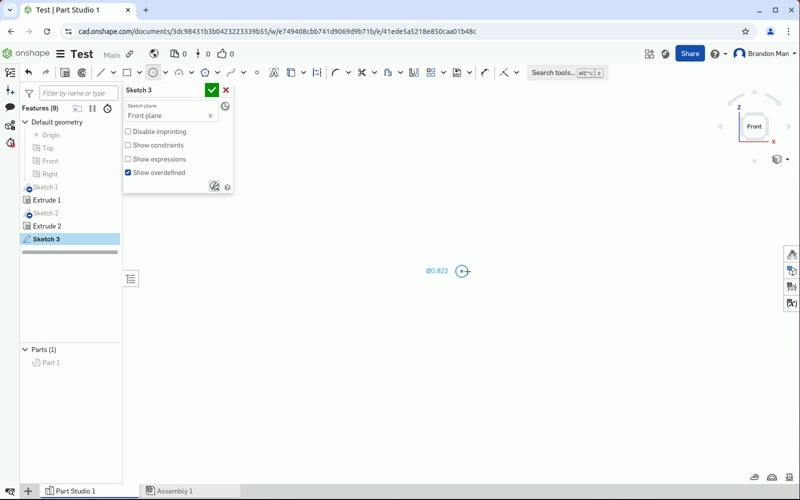
scroll(6)
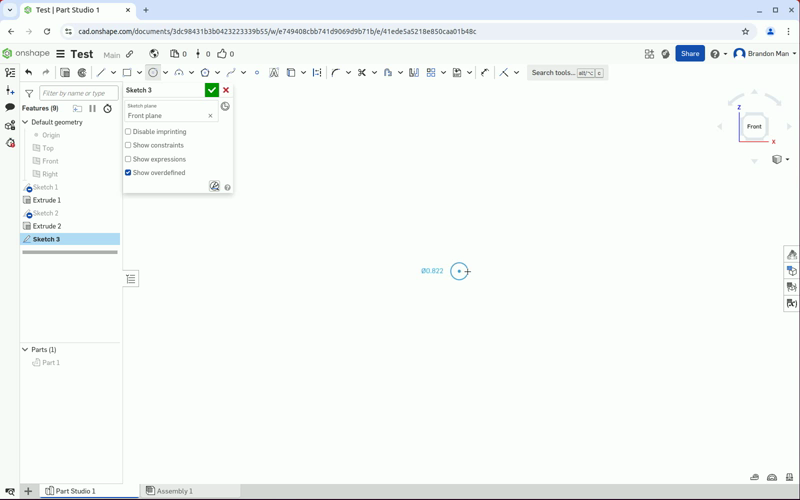
scroll(6)
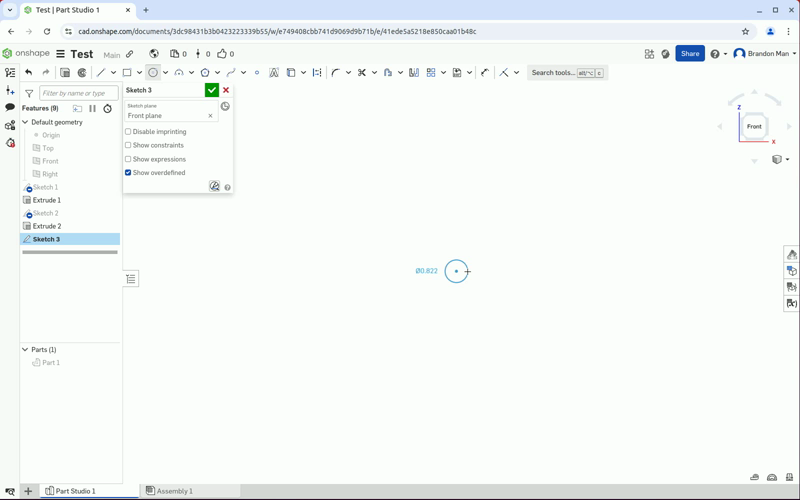
scroll(6)
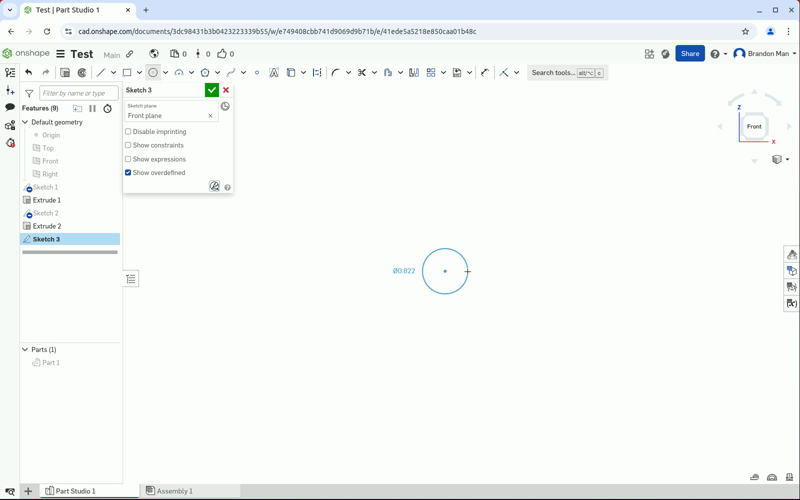
click(467, 271)
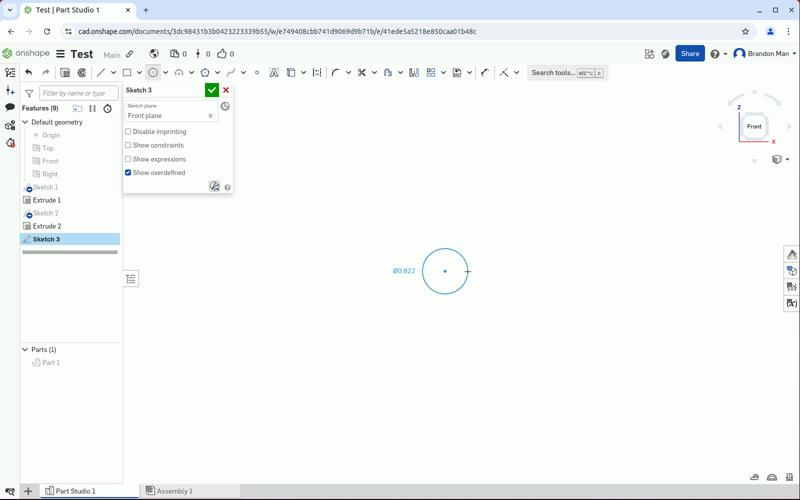
scroll(-6)
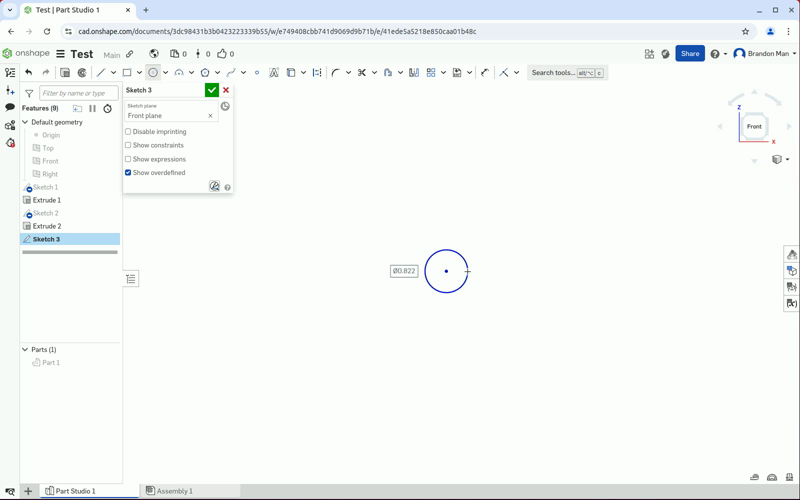
scroll(-6)
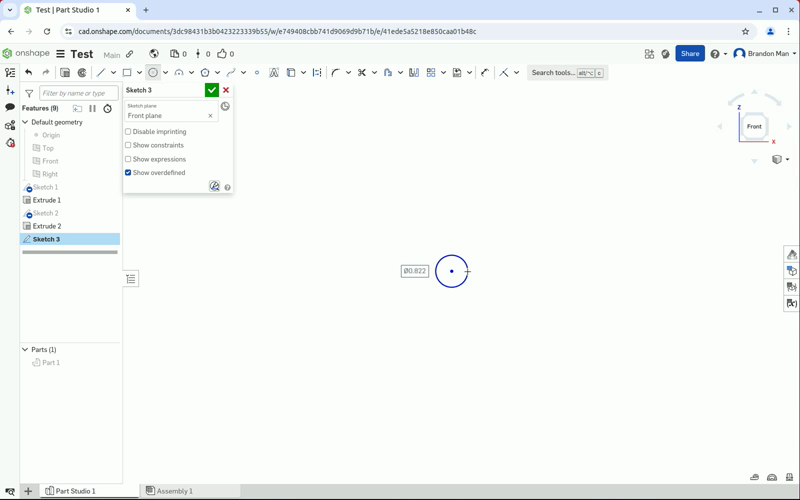
scroll(-6)
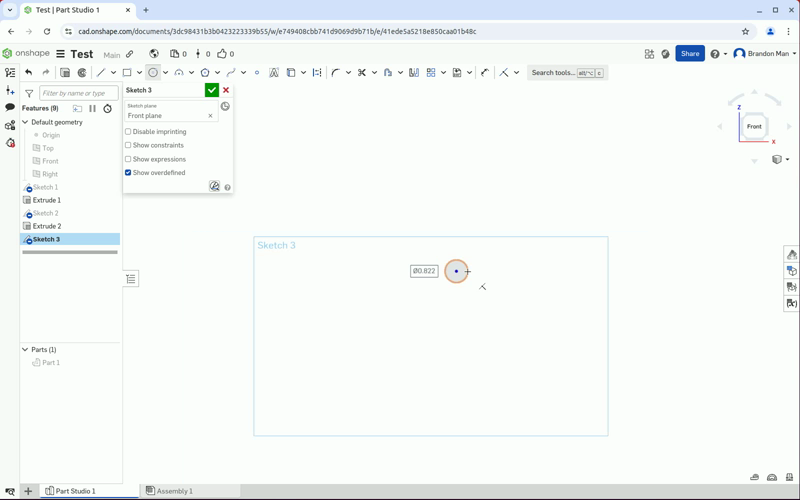
scroll(-6)
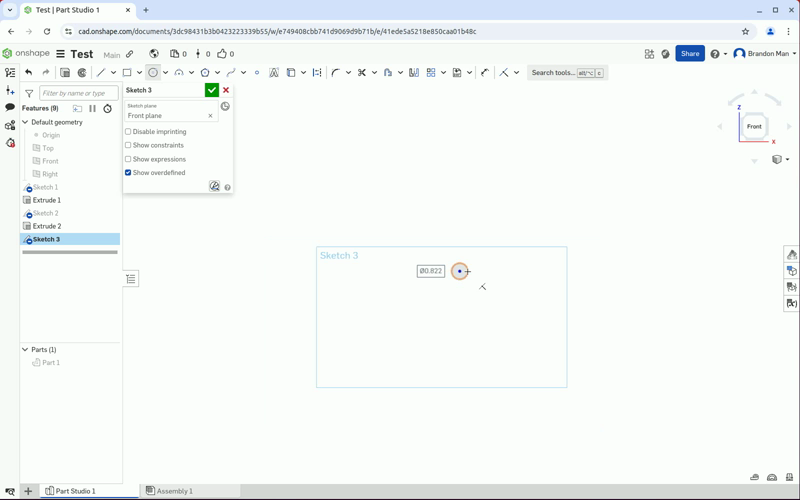
scroll(-6)
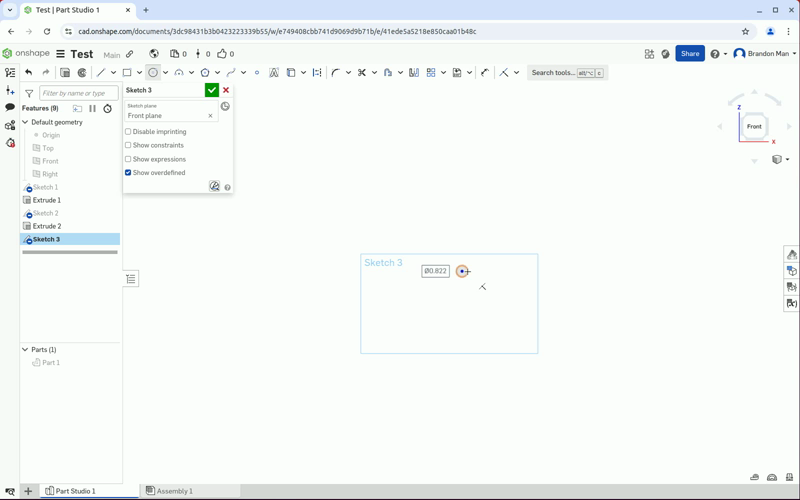
scroll(-6)
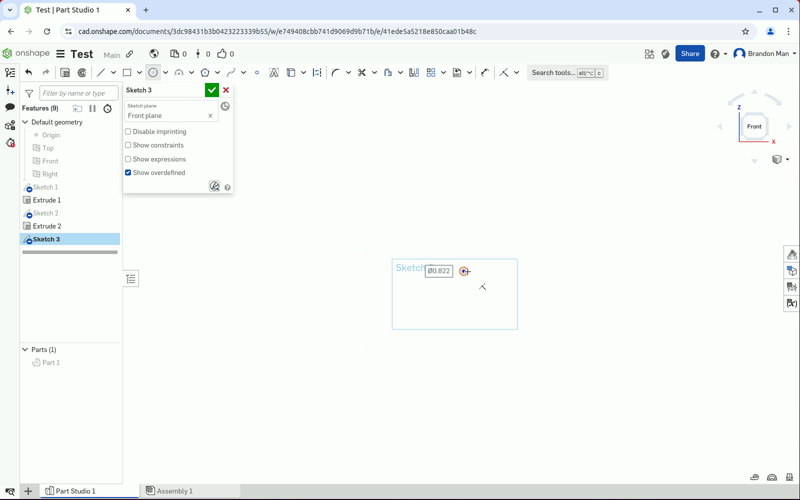
scroll(-6)
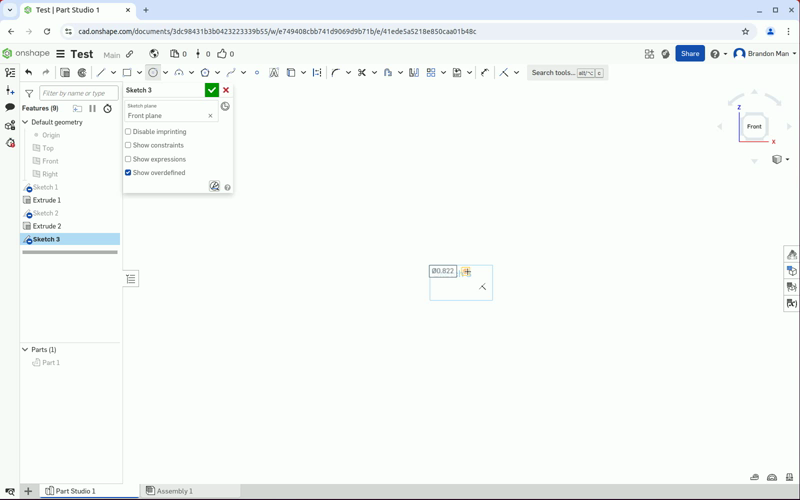
key(esc)
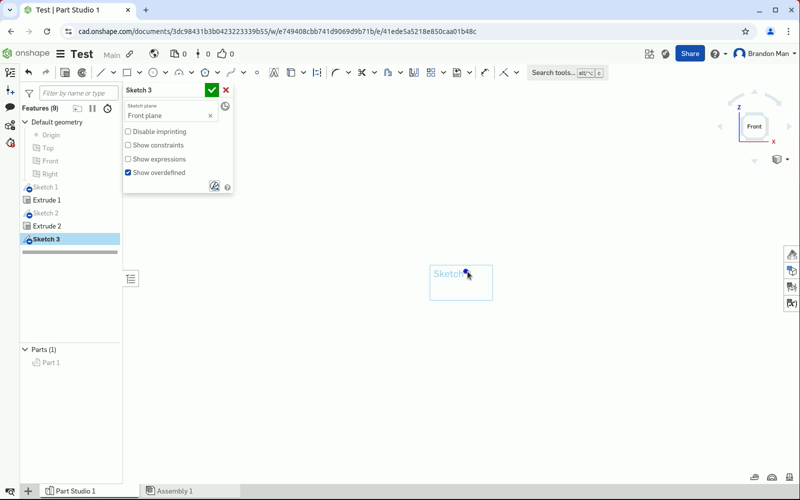
mouse_move(465, 271)
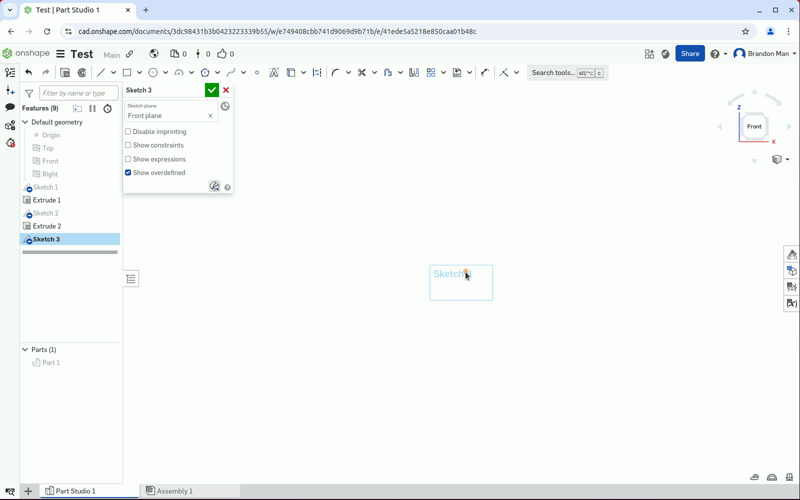
scroll(6)
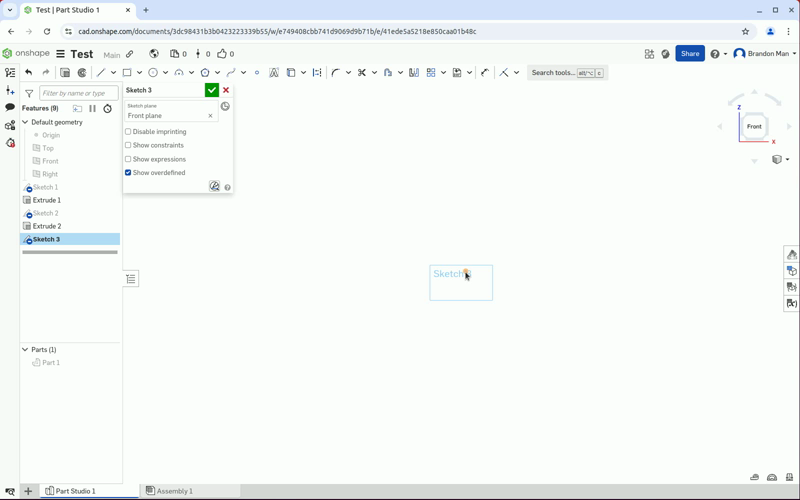
scroll(6)
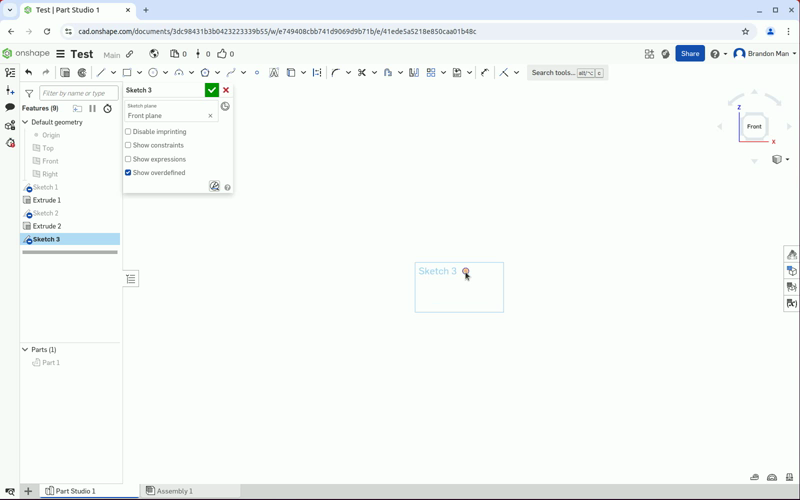
scroll(6)
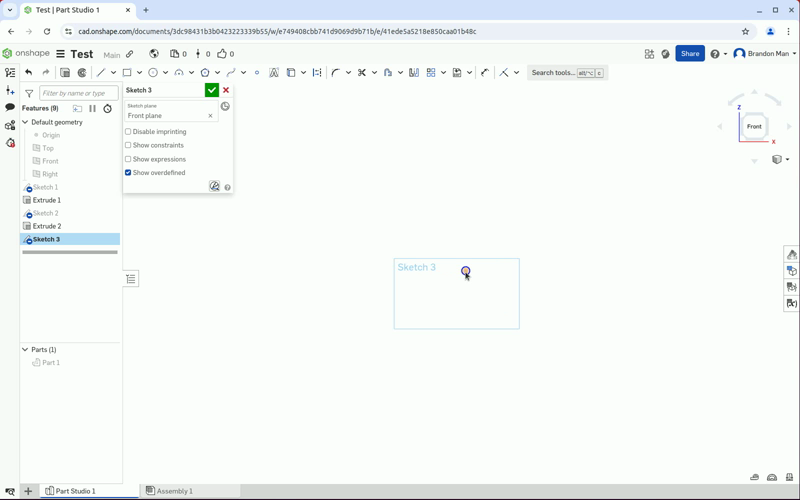
scroll(6)
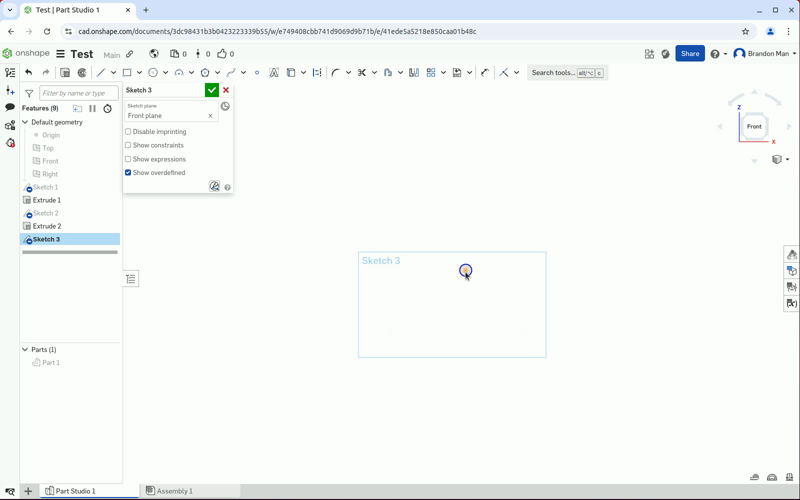
scroll(6)
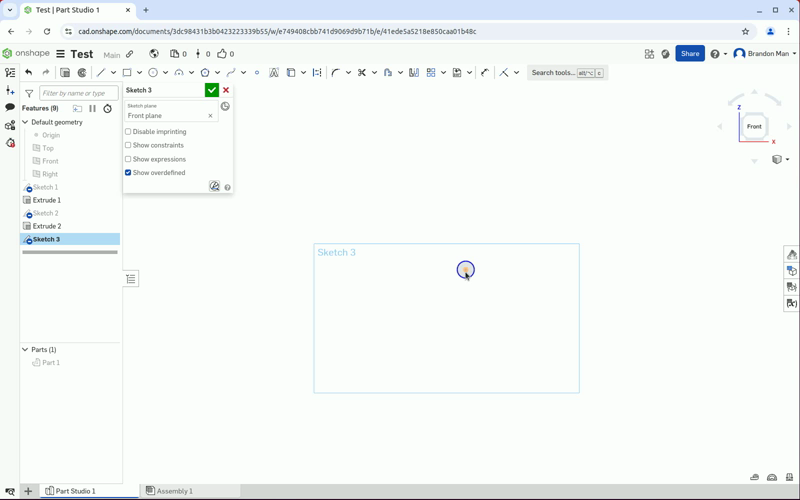
scroll(6)
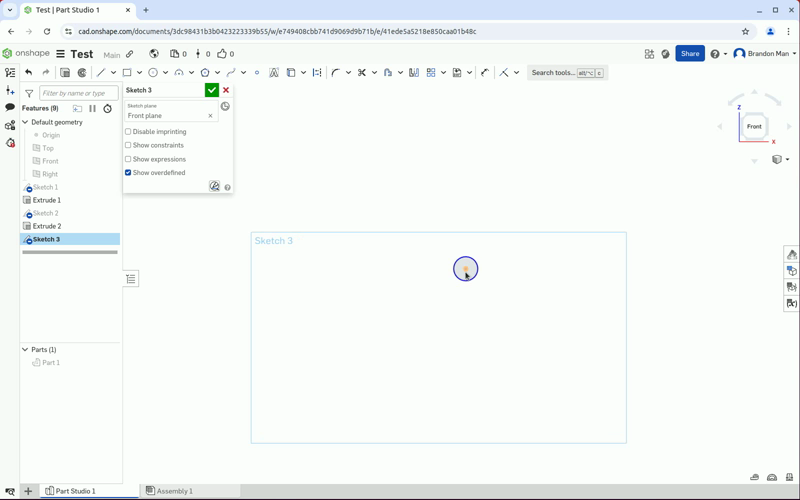
scroll(6)
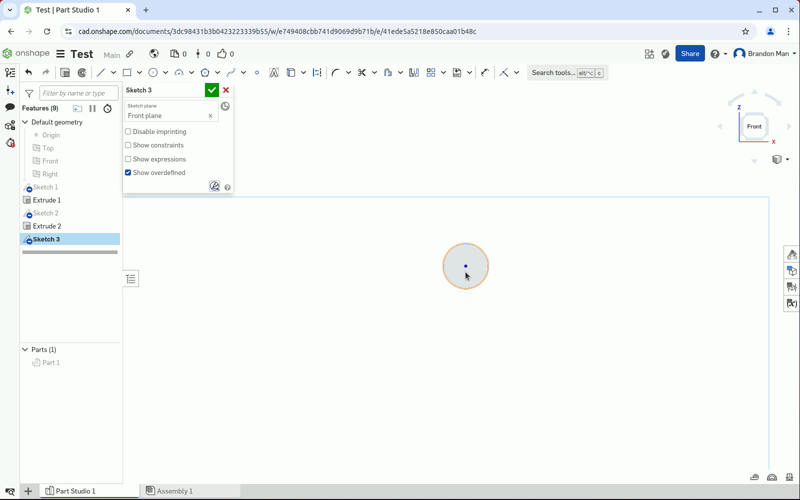
click(465, 271)
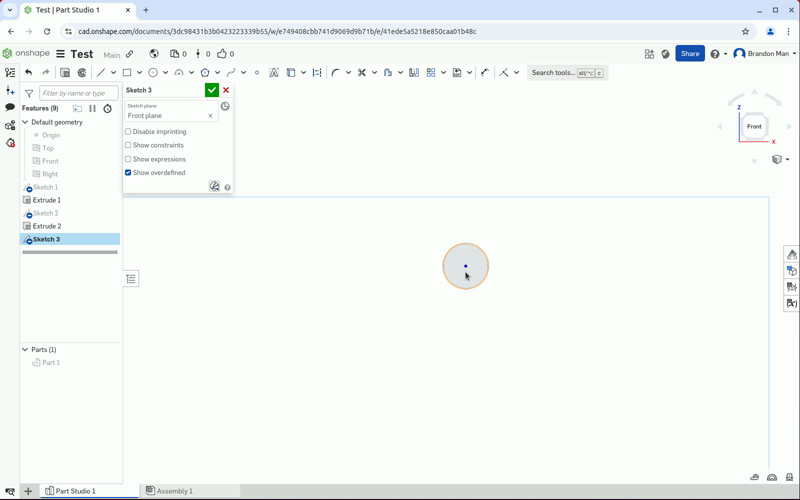
scroll(-6)
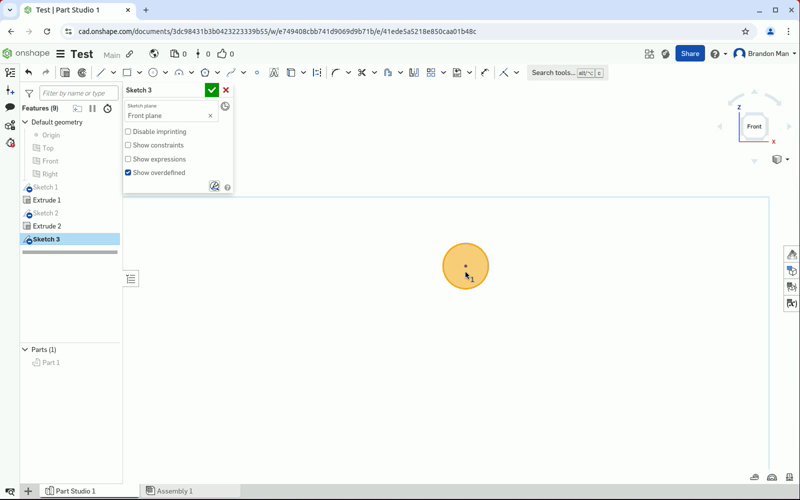
scroll(-6)
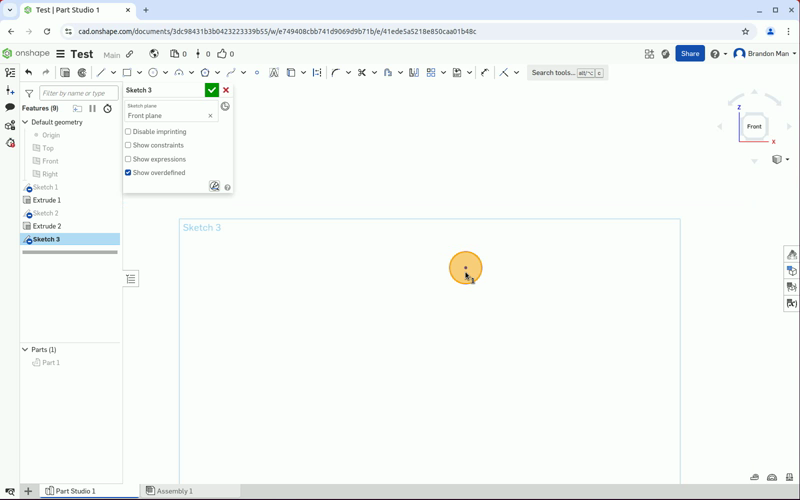
scroll(-6)
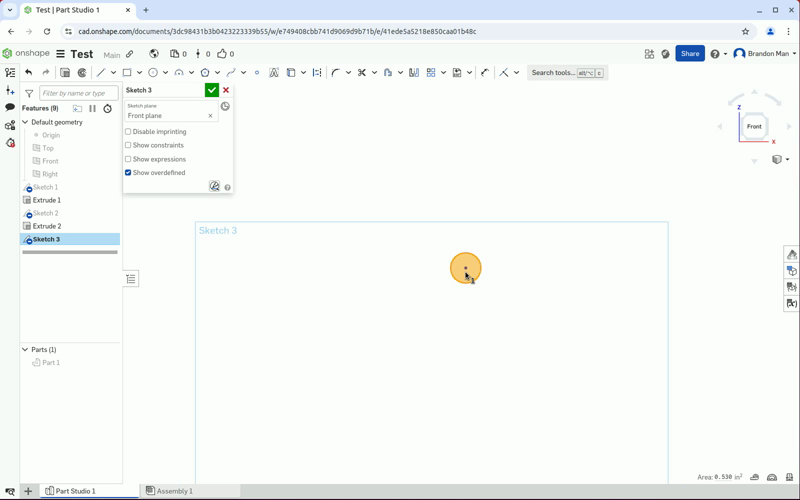
scroll(-6)
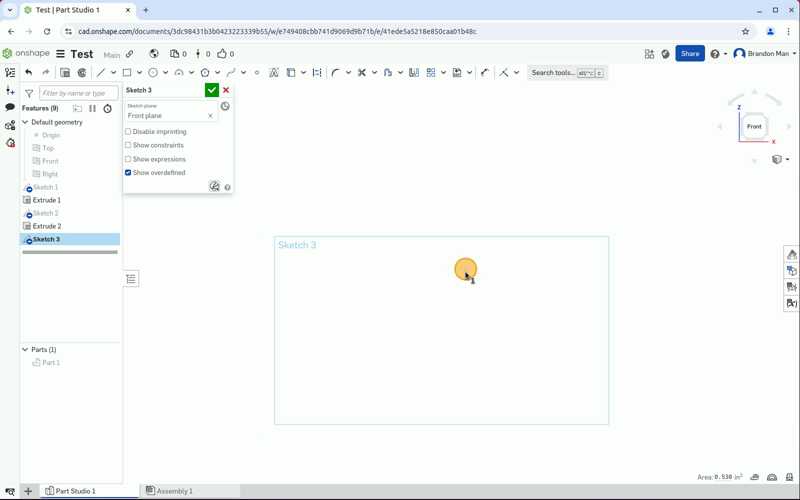
scroll(-6)
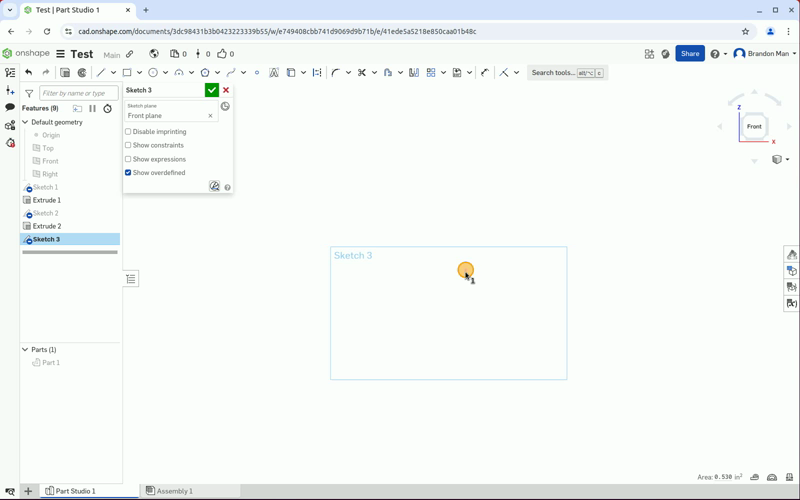
scroll(-6)
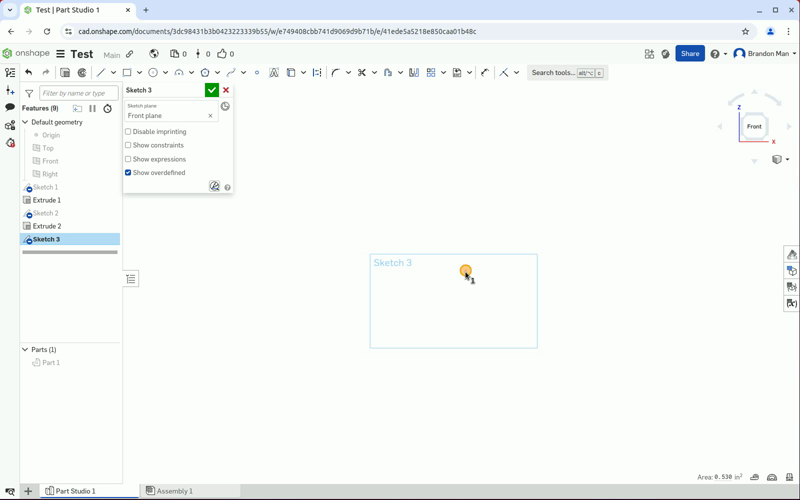
scroll(-6)
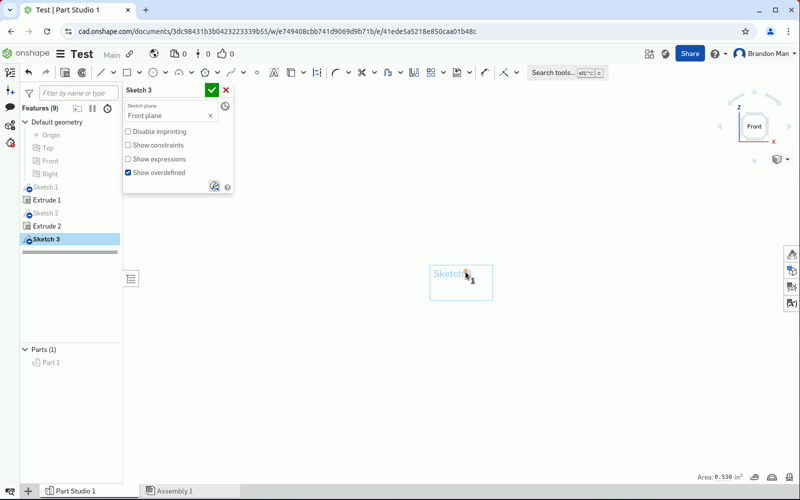
mouse_move(73, 352)
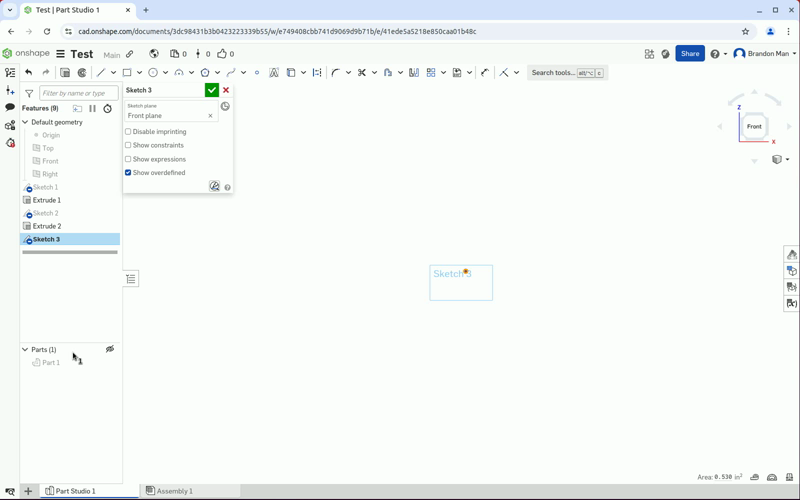
key(shift+y)
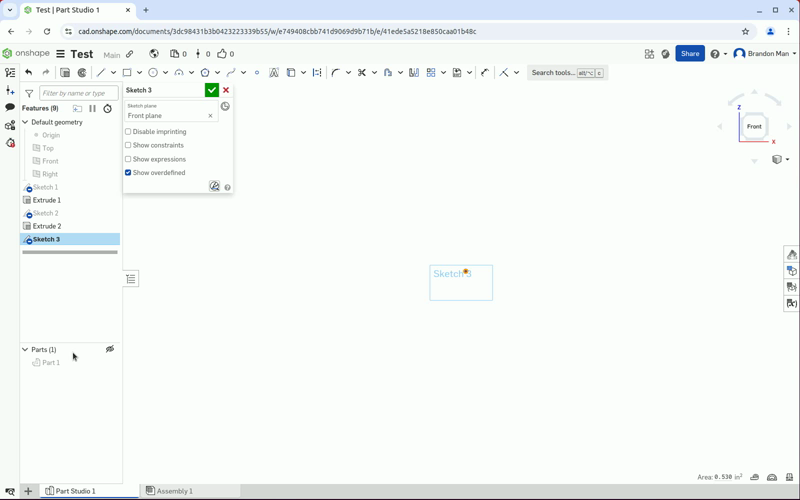
key(shift+e)
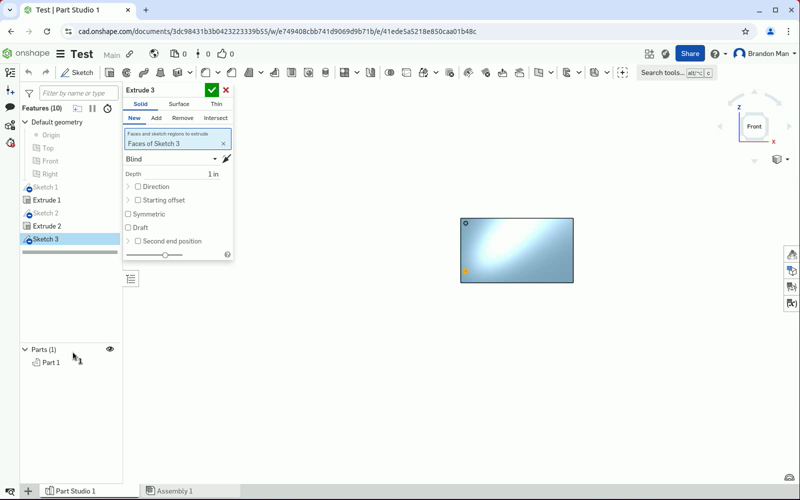
mouse_move(143, 106)
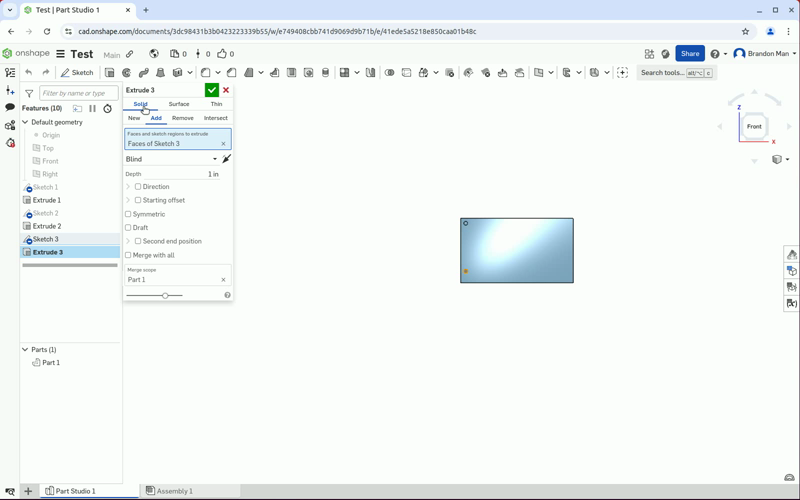
click(143, 106)
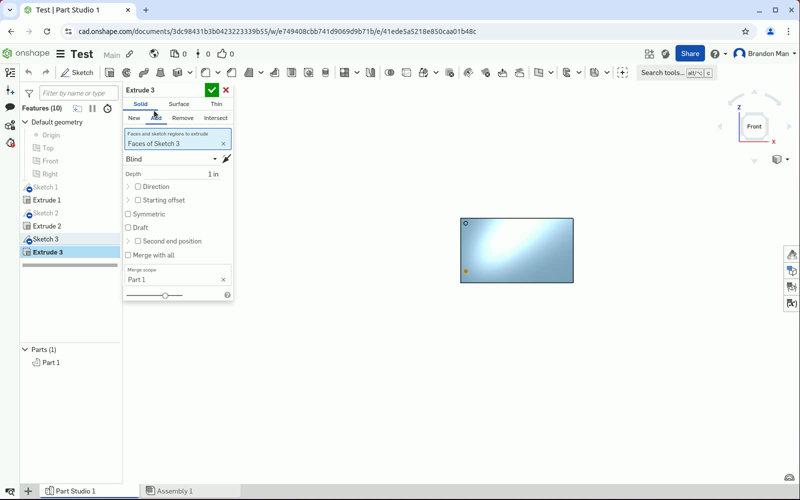
mouse_move(186, 120)
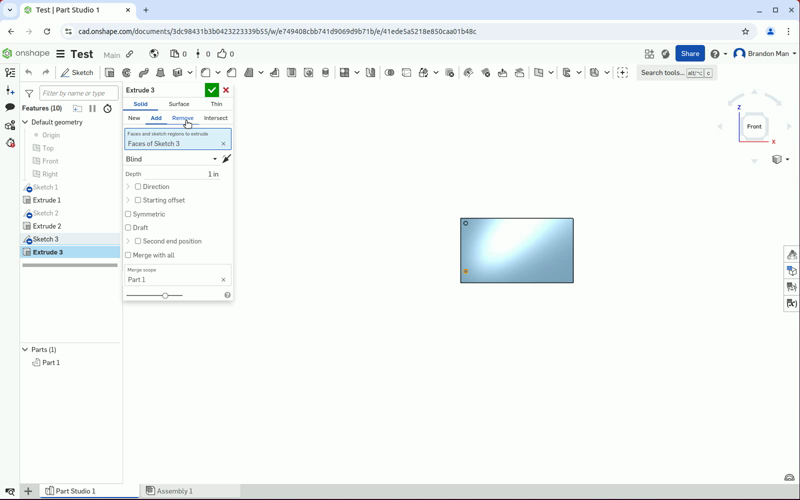
click(186, 120)
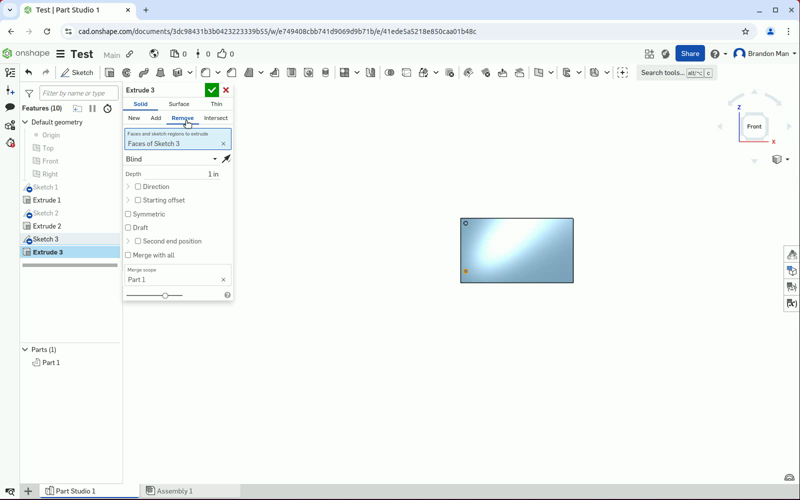
key(tab, 4)
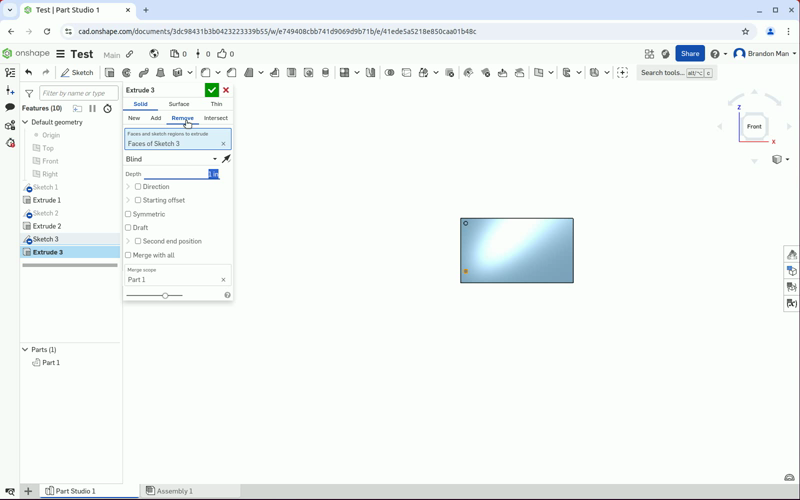
text(1.444)
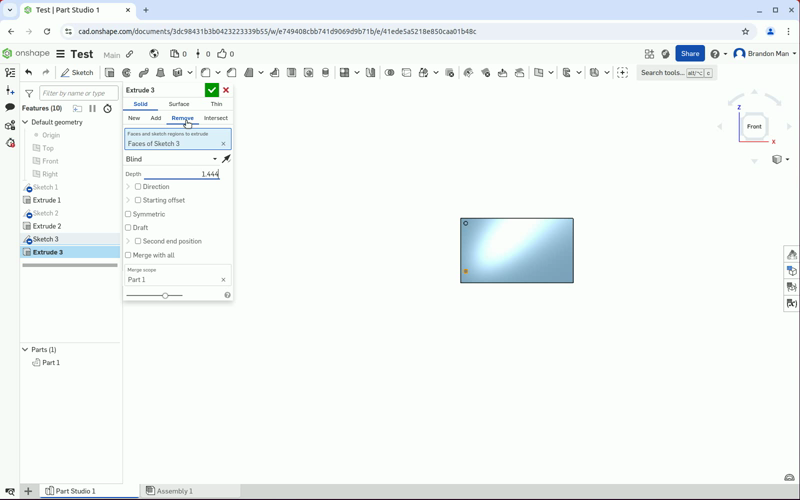
key(tab, 6)
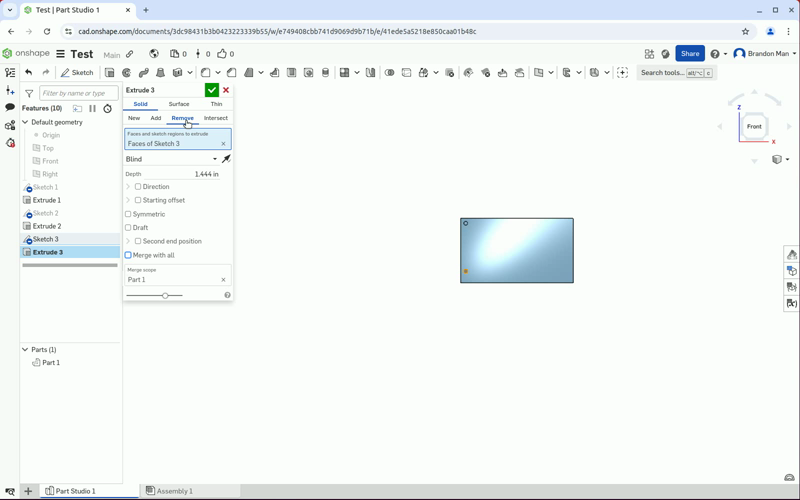
key(space)
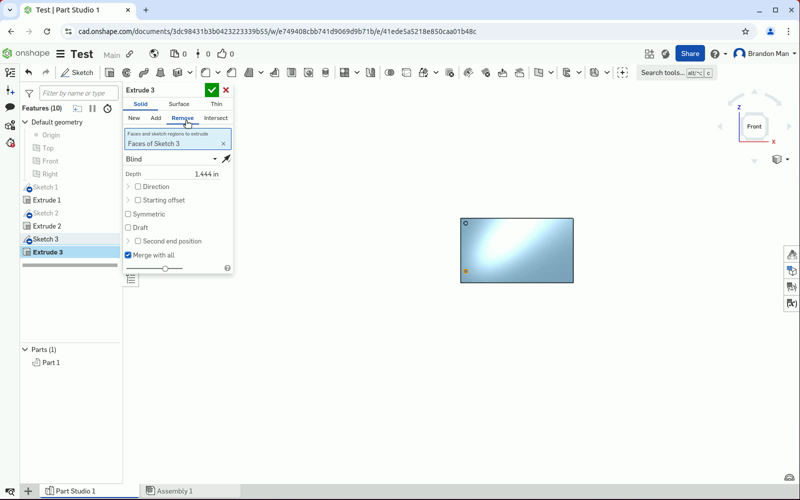
key(enter)
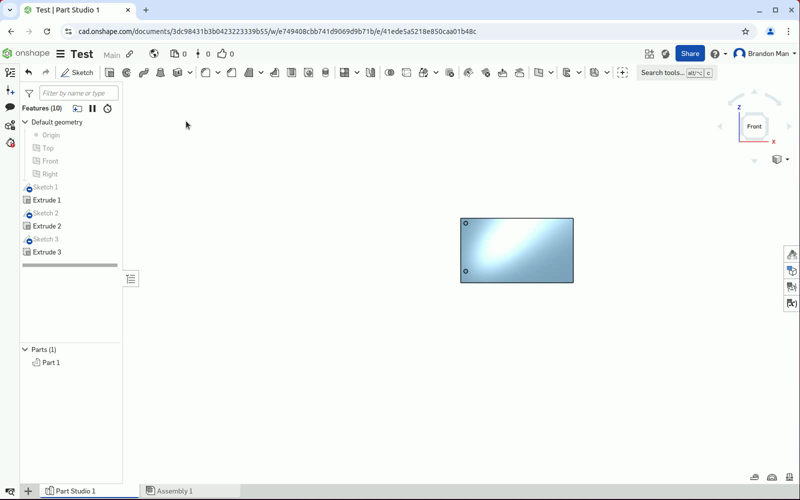
key(shift+h)
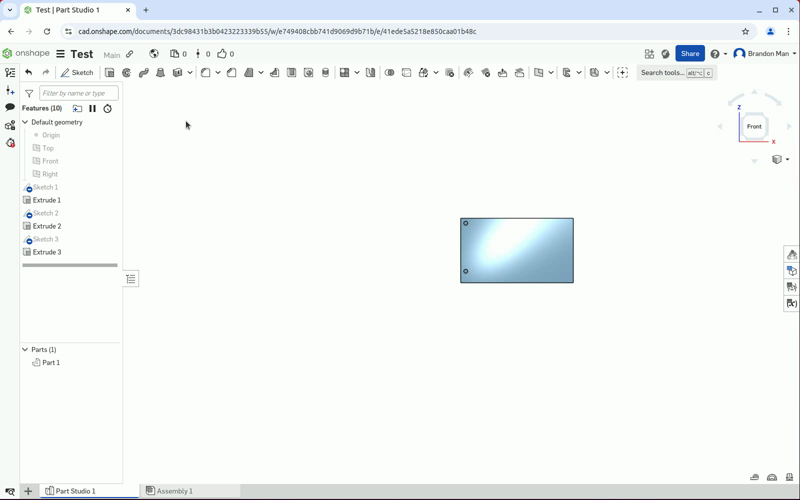
key(shift+h)
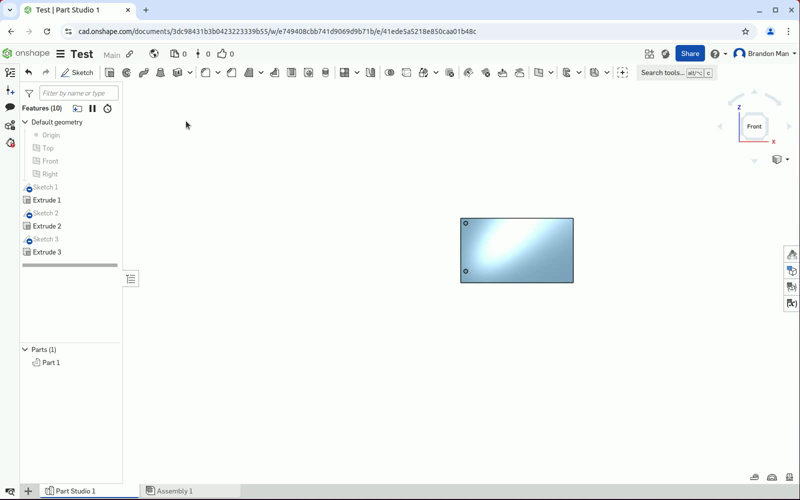
mouse_move(73, 189)
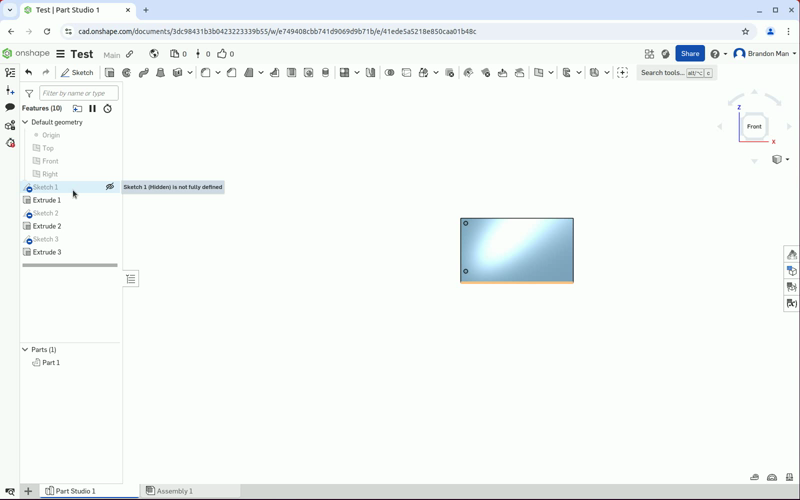
click(73, 189)
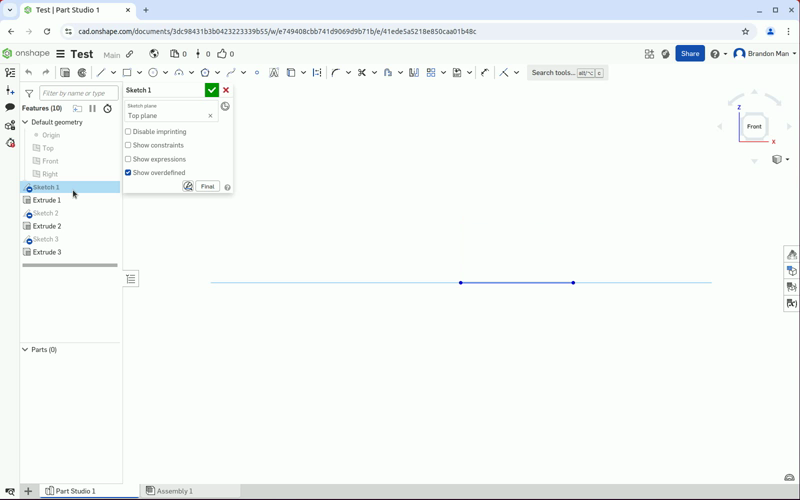
mouse_move(229, 92)
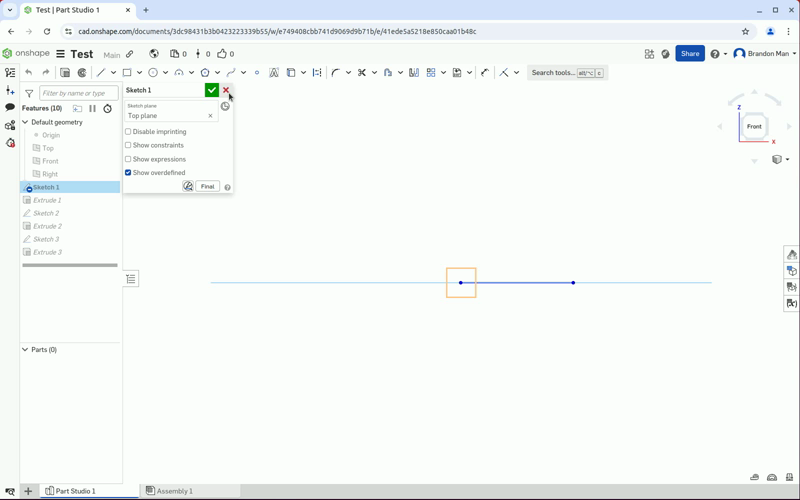
click(229, 92)
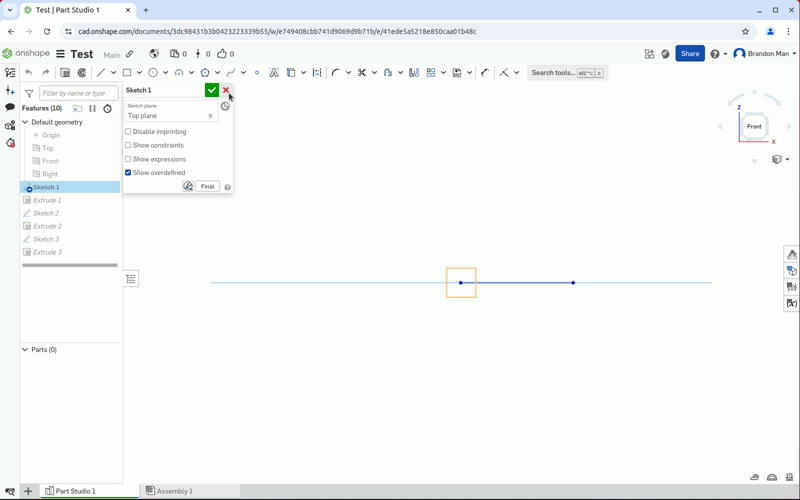
key(shift+s)
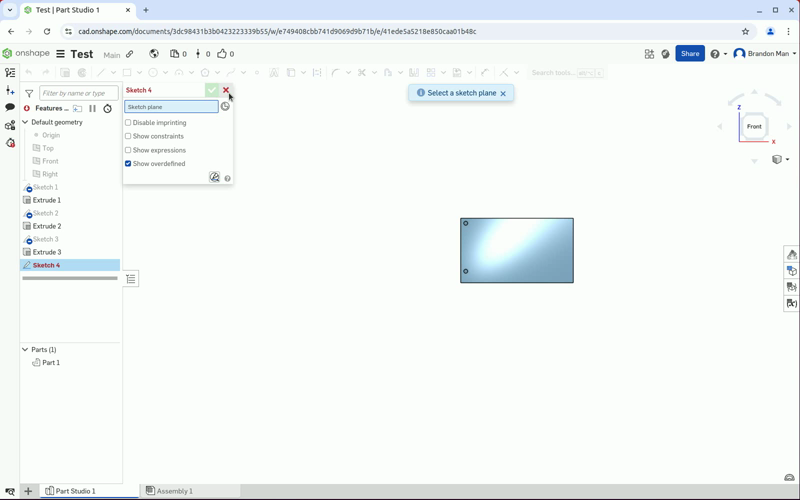
mouse_move(73, 163)
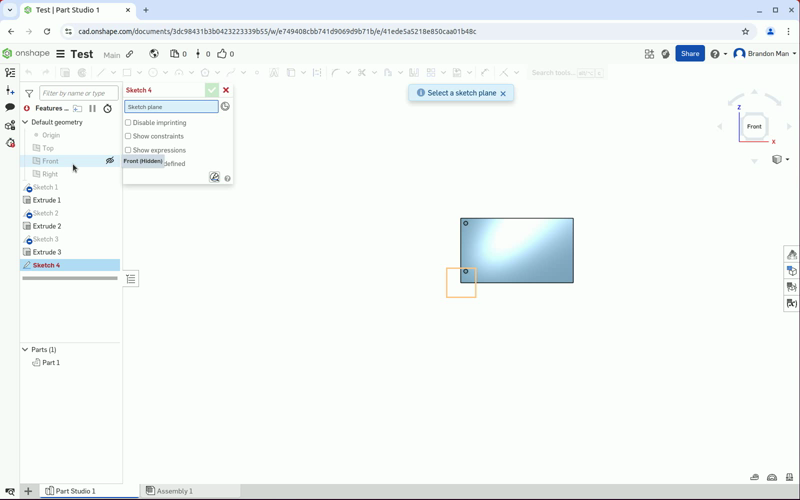
click(73, 163)
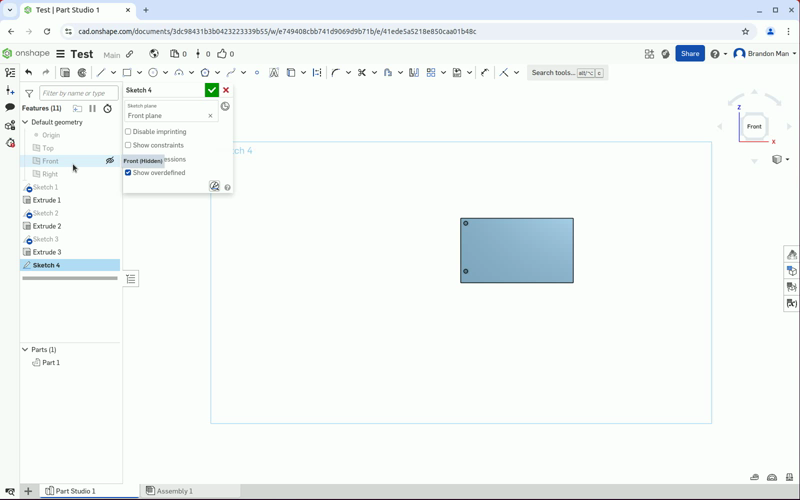
mouse_move(73, 352)
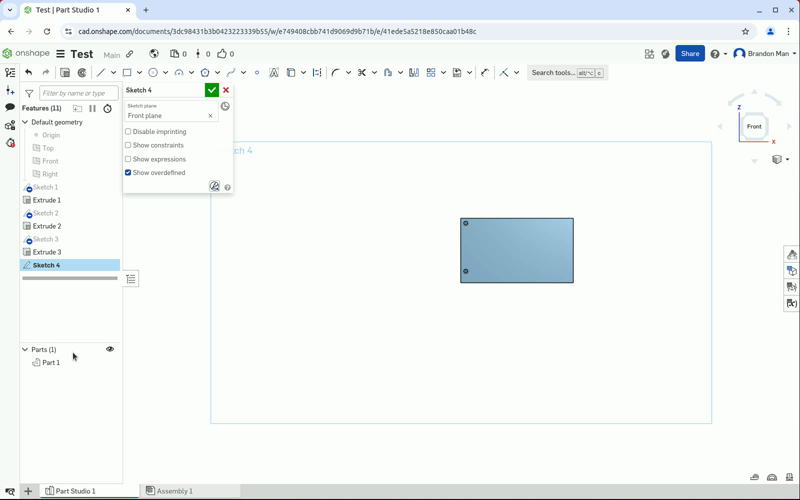
key(y)
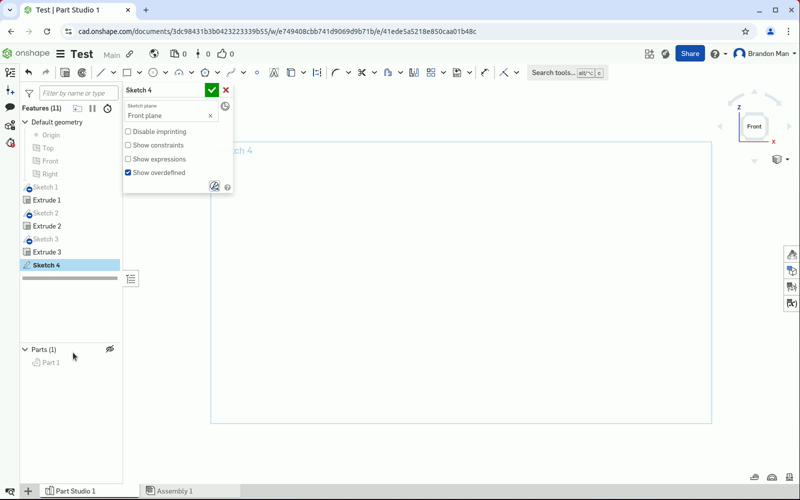
key(c)
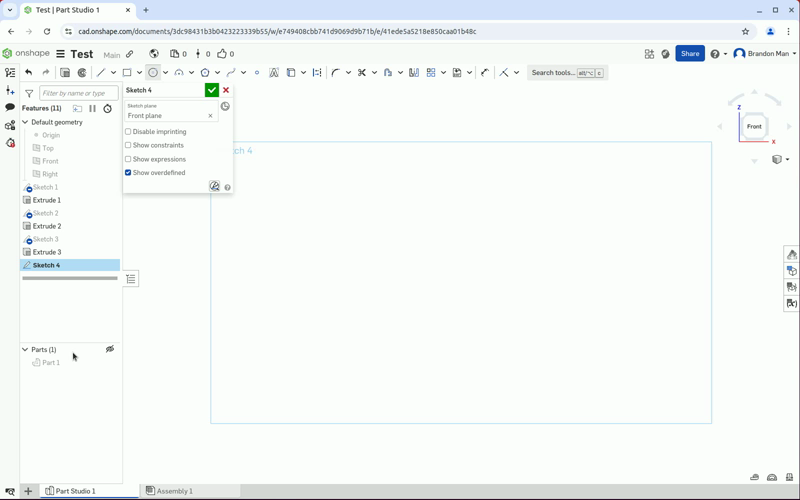
key_down(shift)
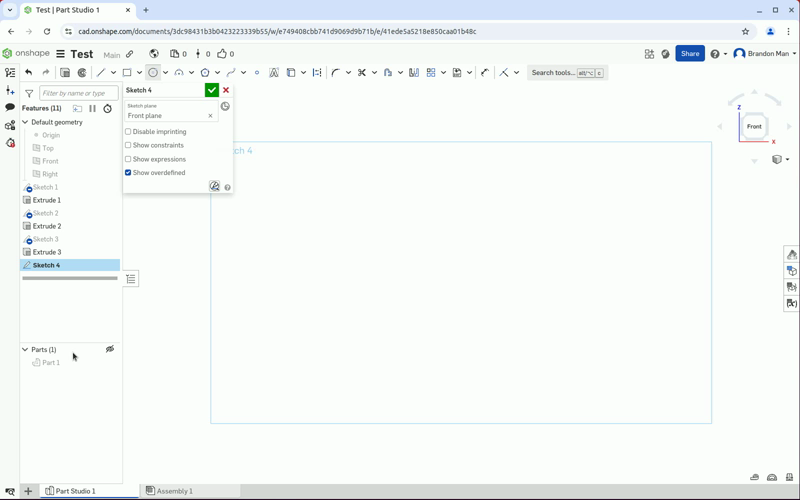
mouse_move(569, 223)
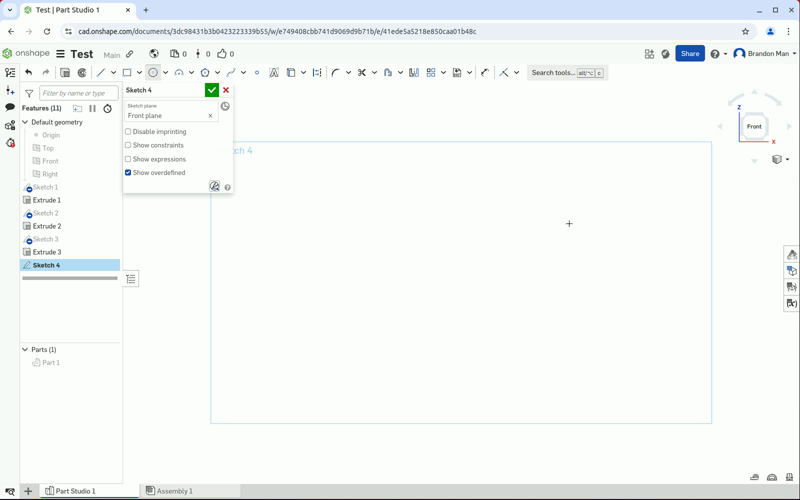
click(569, 223)
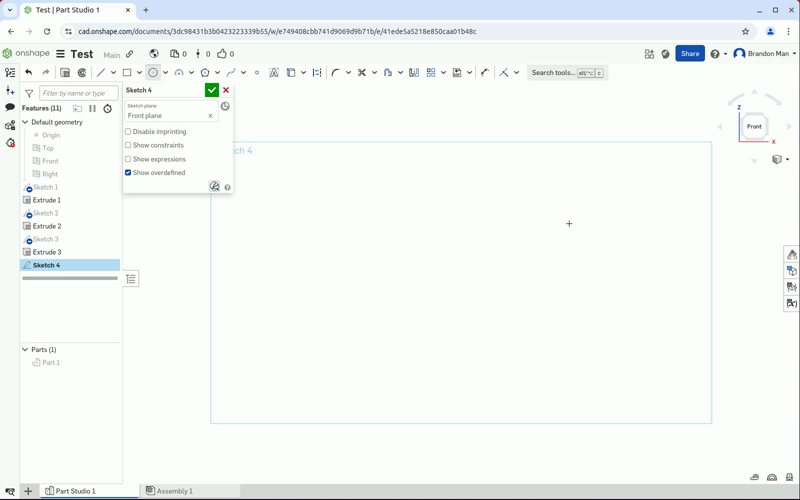
key_up(shift)
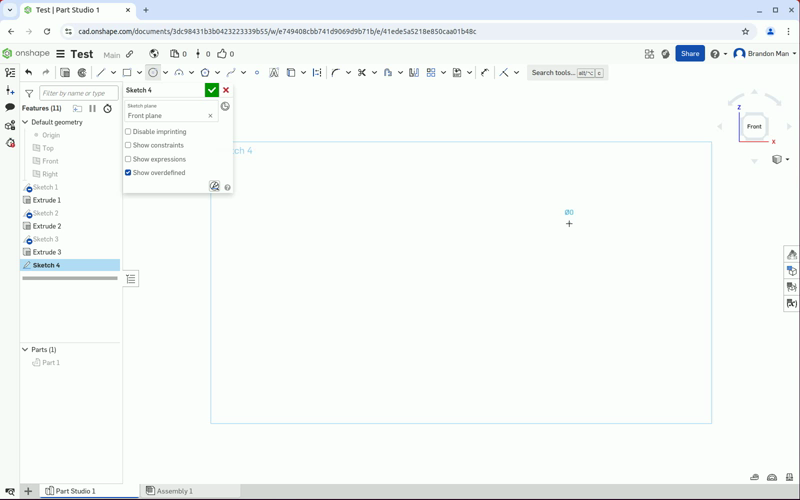
mouse_move(570, 223)
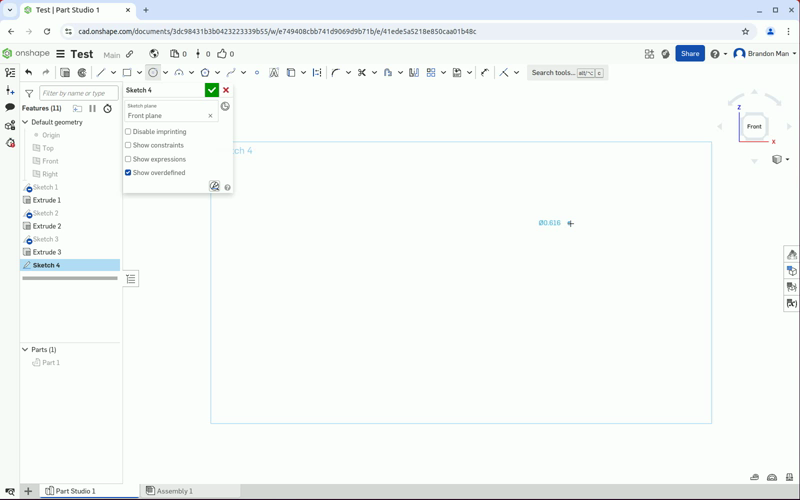
scroll(6)
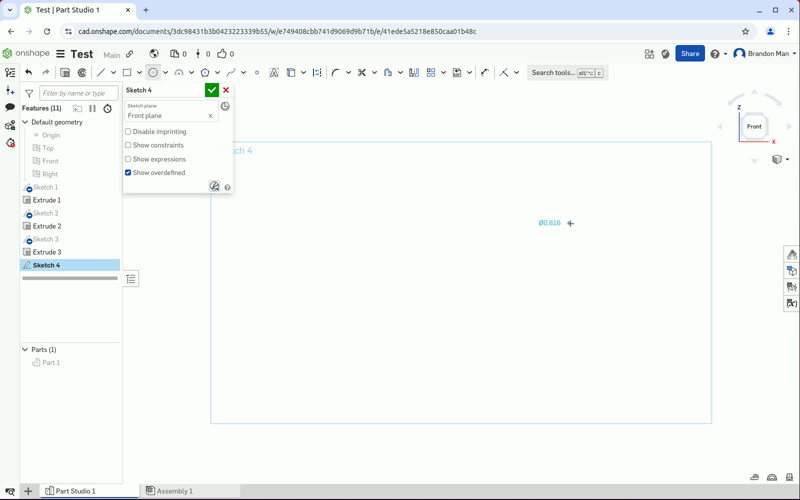
scroll(6)
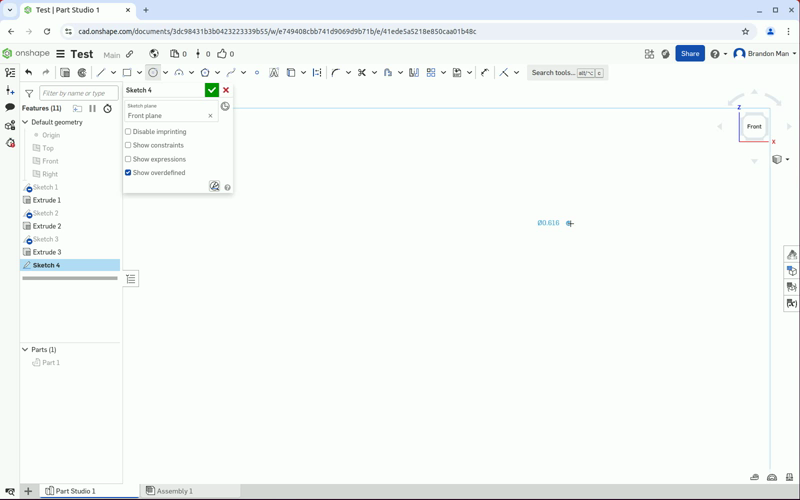
scroll(6)
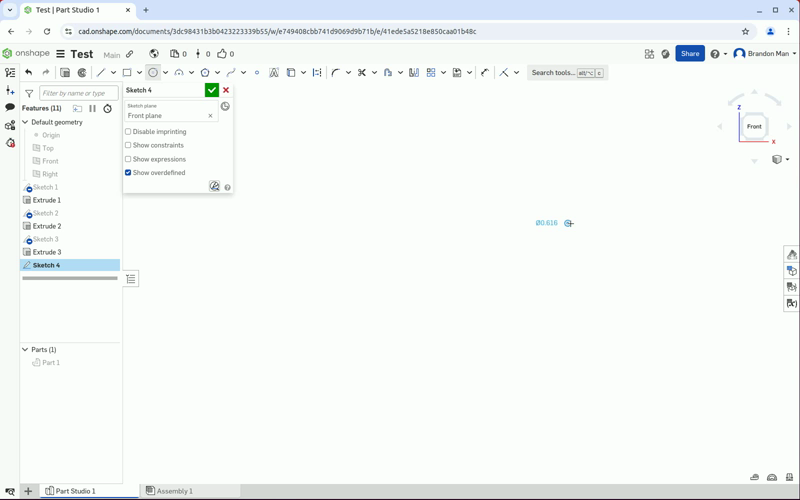
scroll(6)
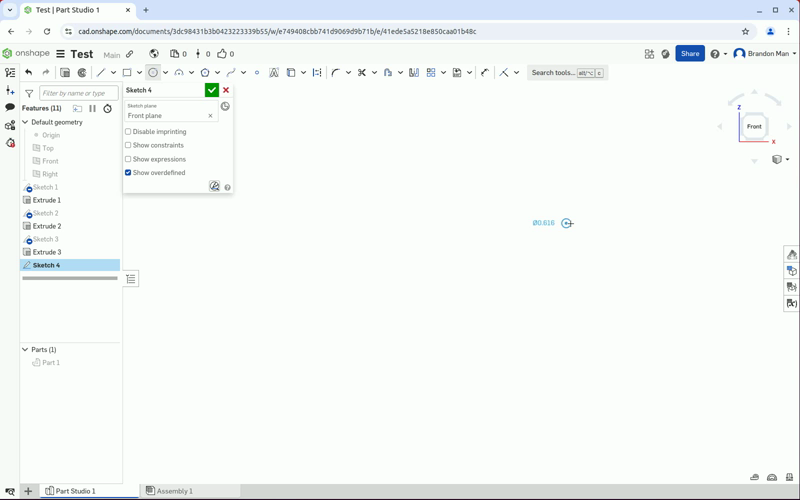
scroll(6)
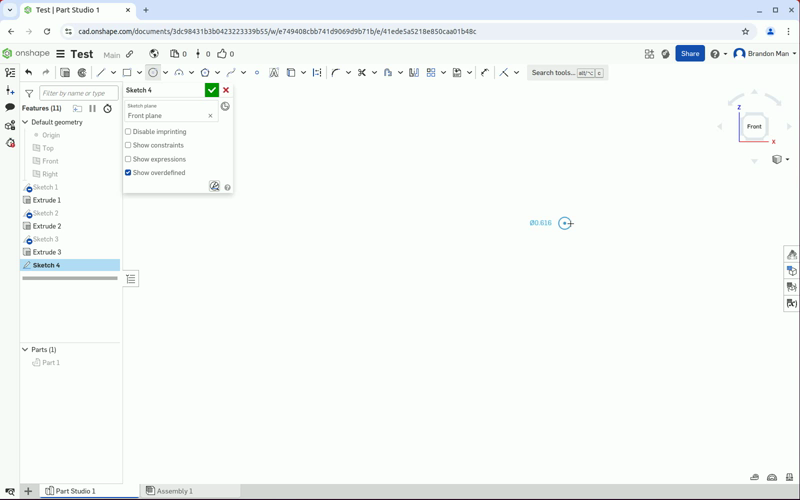
scroll(6)
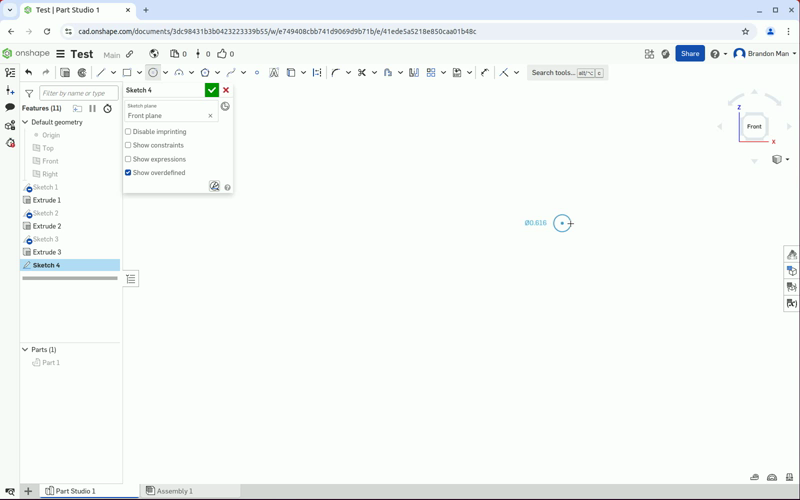
scroll(6)
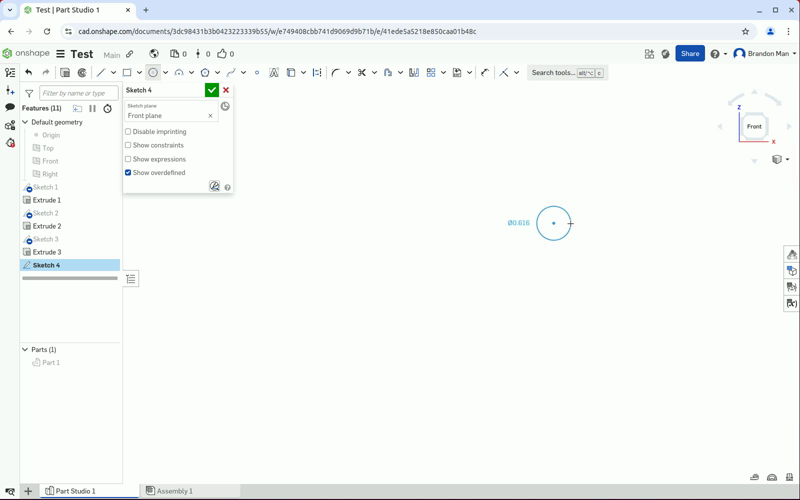
click(570, 223)
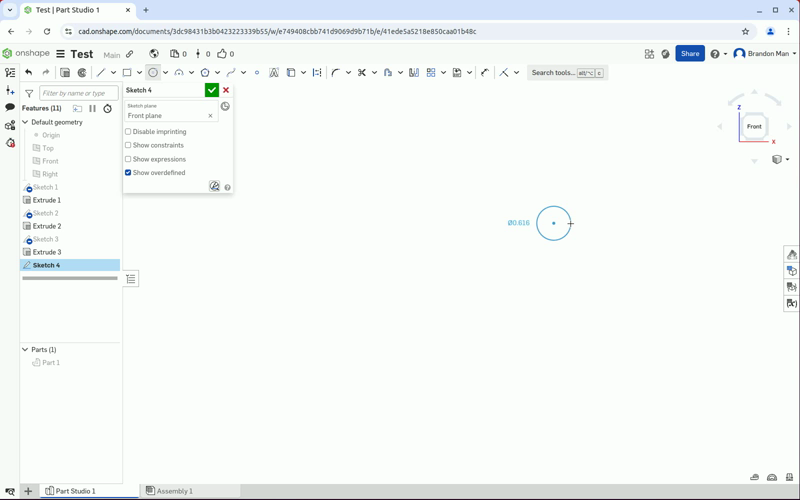
scroll(-6)
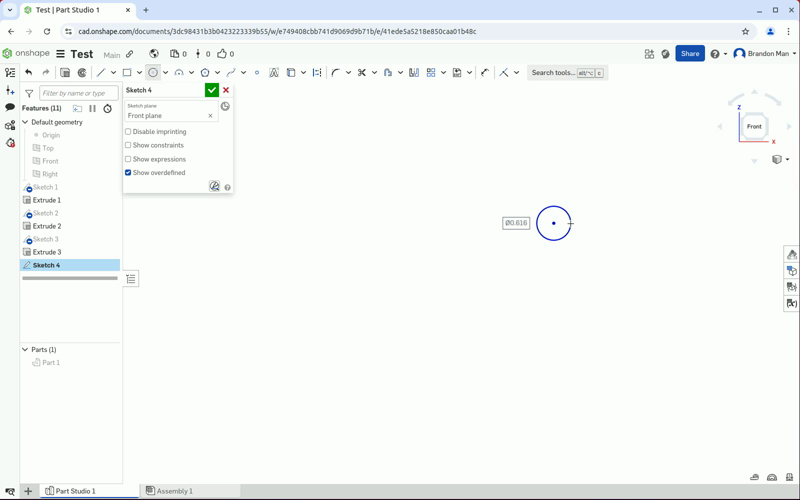
scroll(-6)
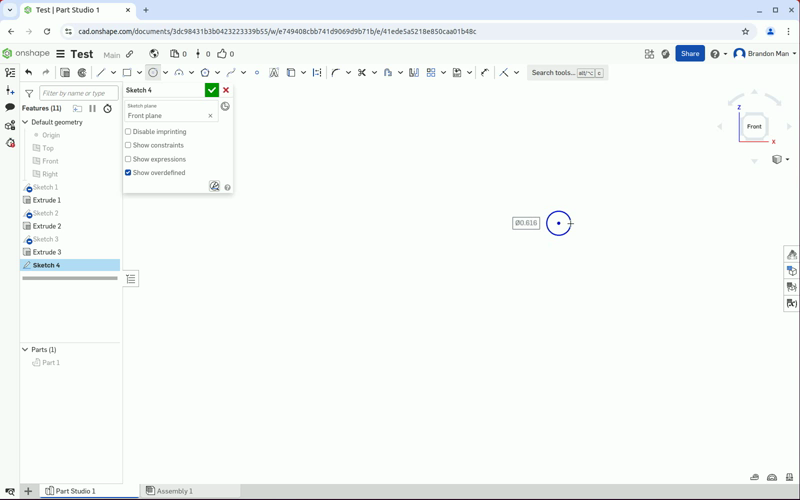
scroll(-6)
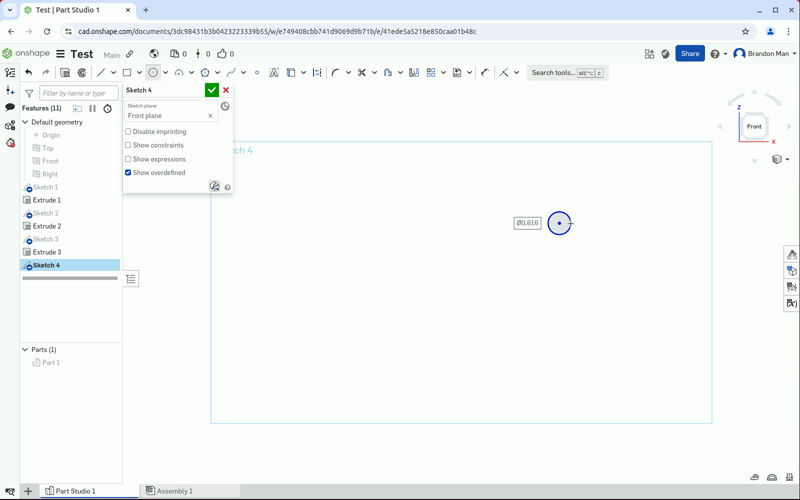
scroll(-6)
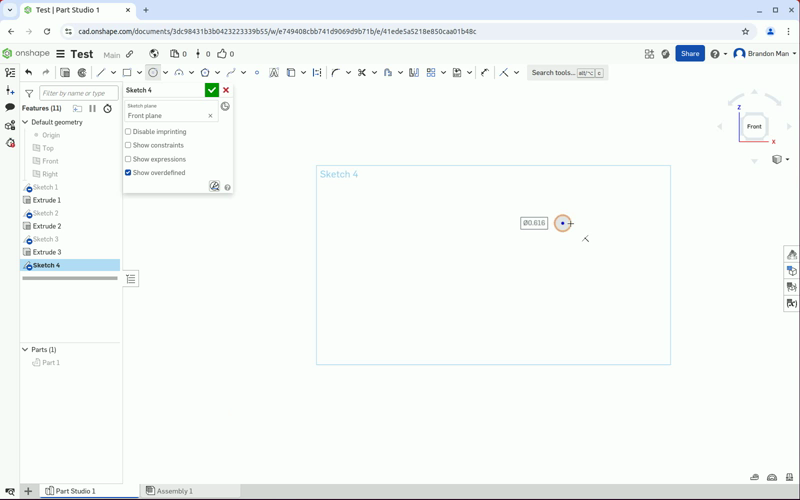
scroll(-6)
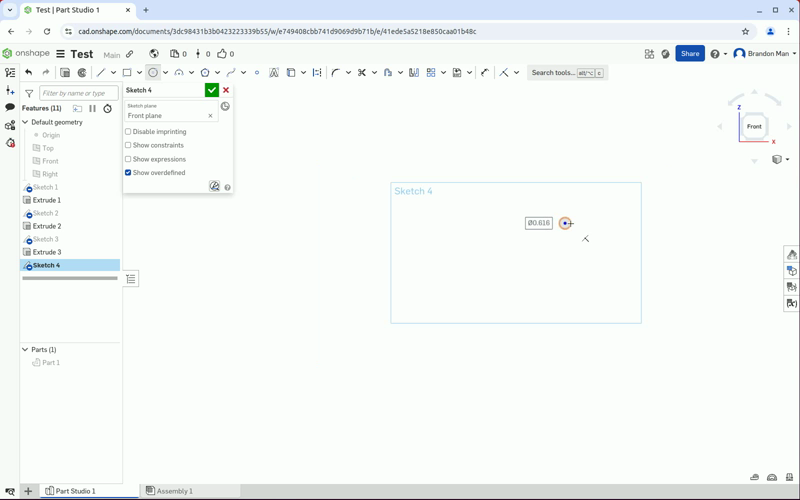
scroll(-6)
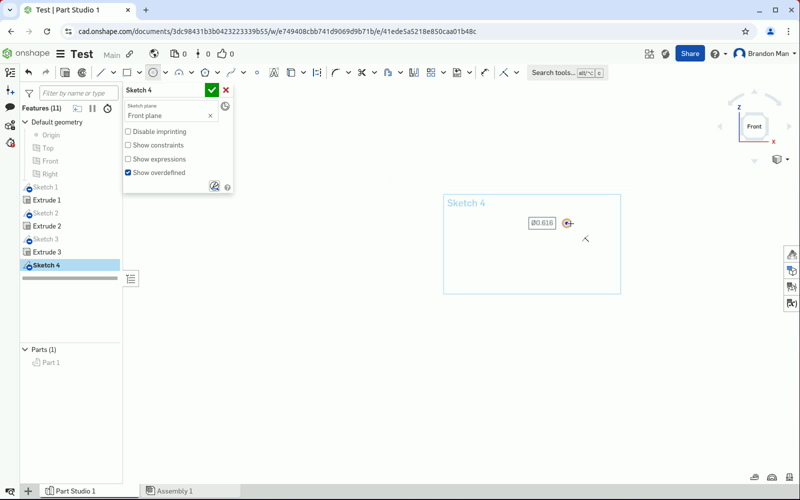
scroll(-6)
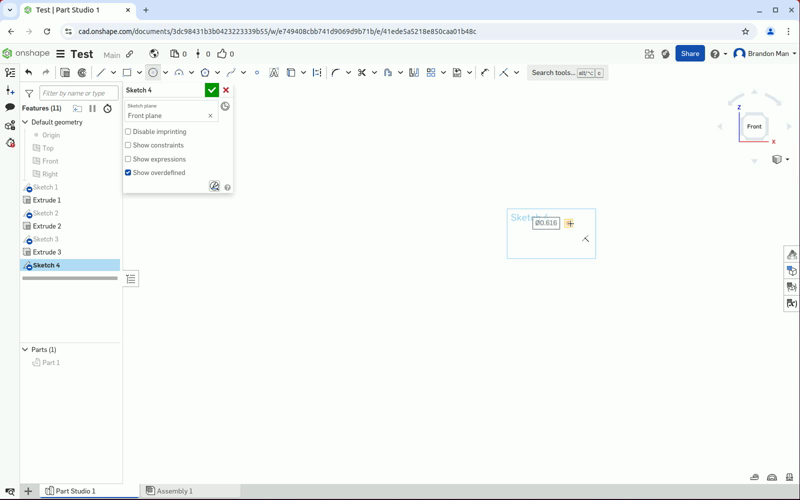
key(esc)
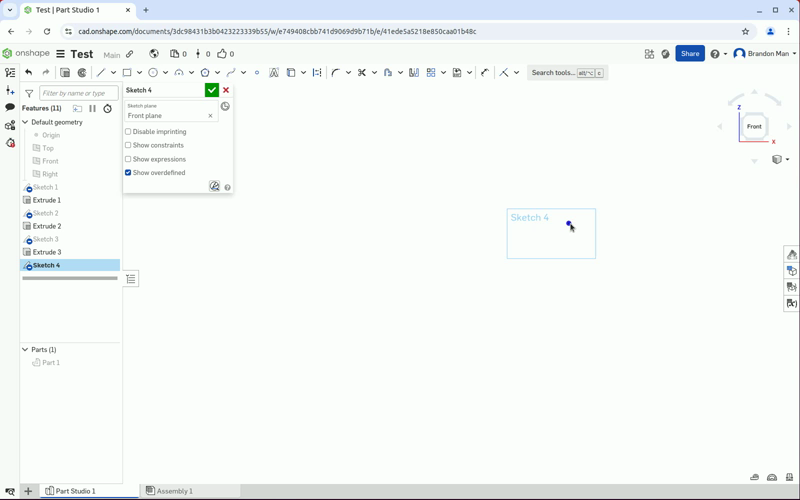
mouse_move(570, 223)
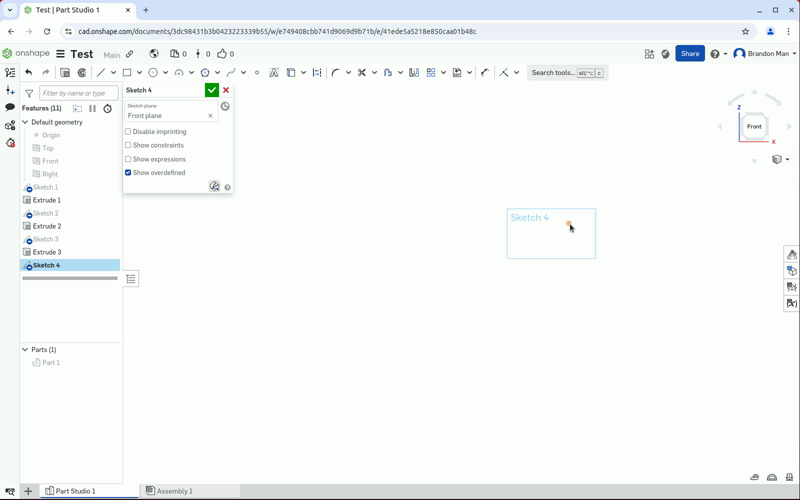
scroll(6)
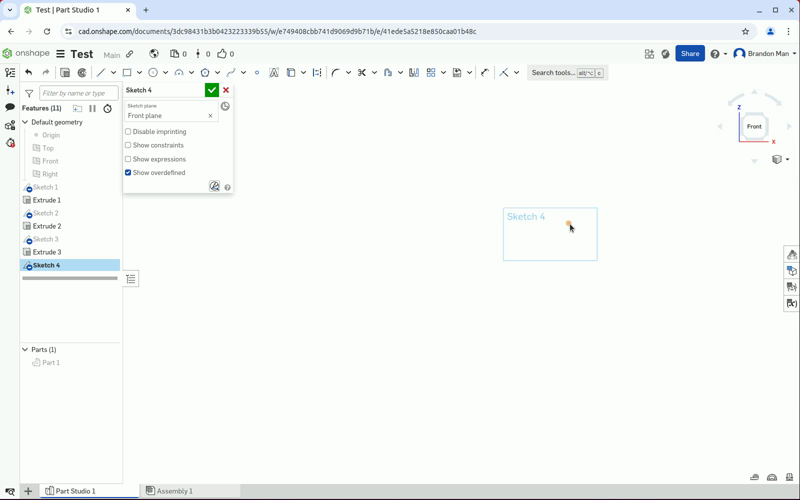
scroll(6)
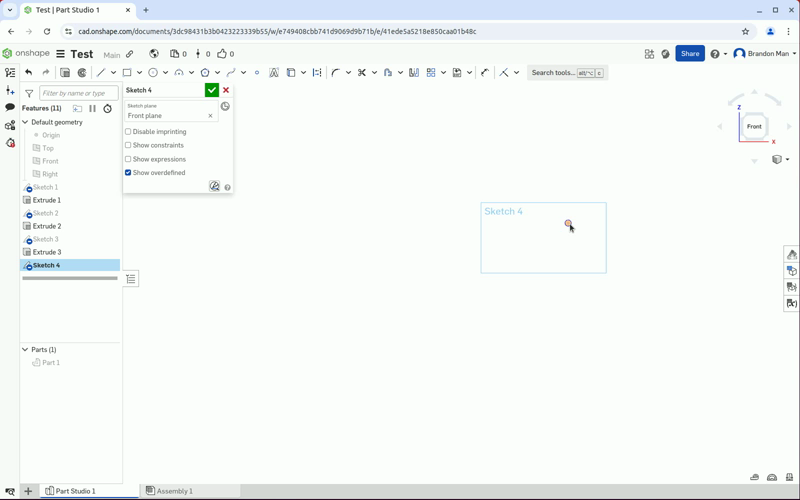
scroll(6)
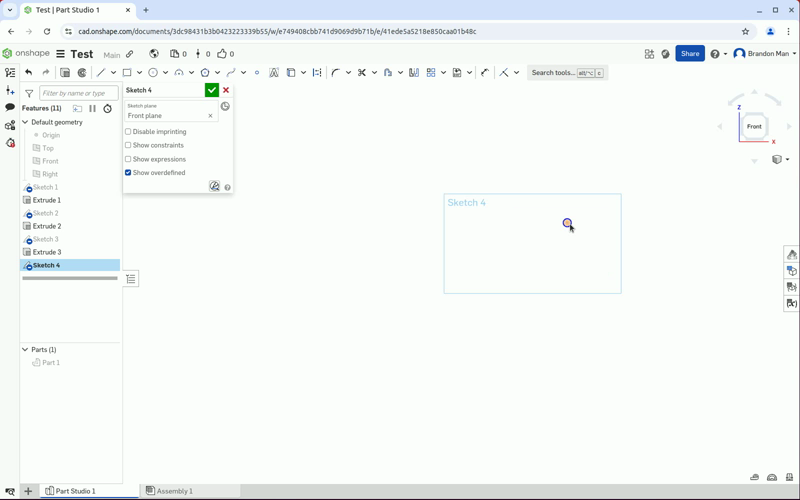
scroll(6)
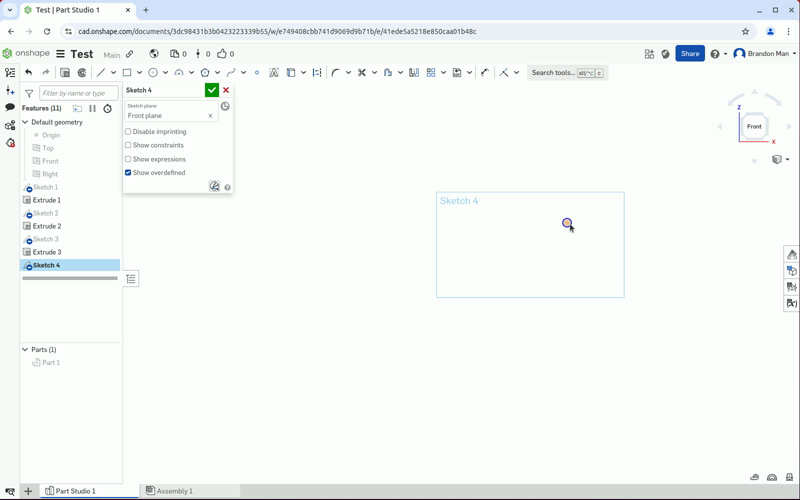
scroll(6)
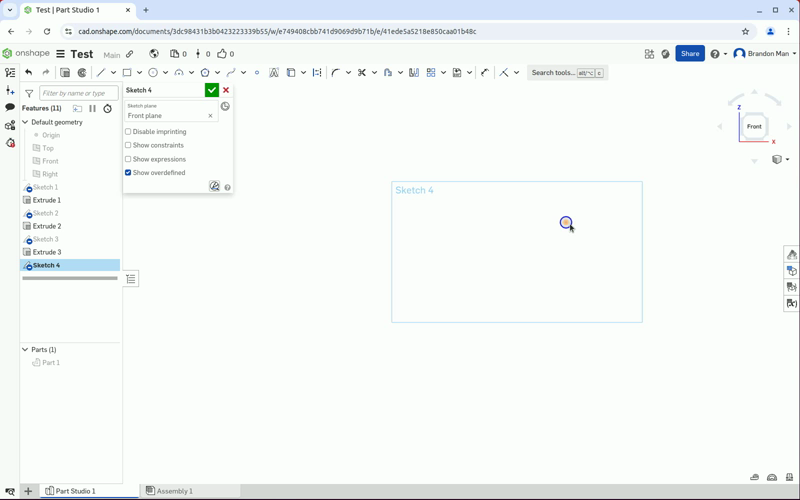
scroll(6)
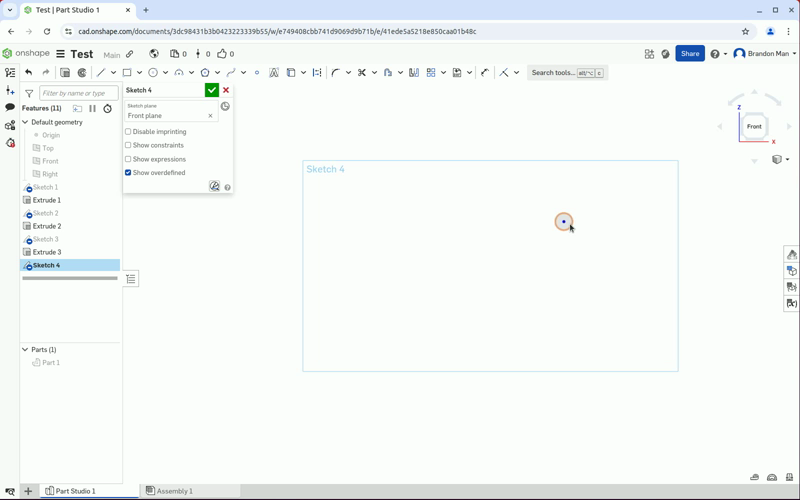
scroll(6)
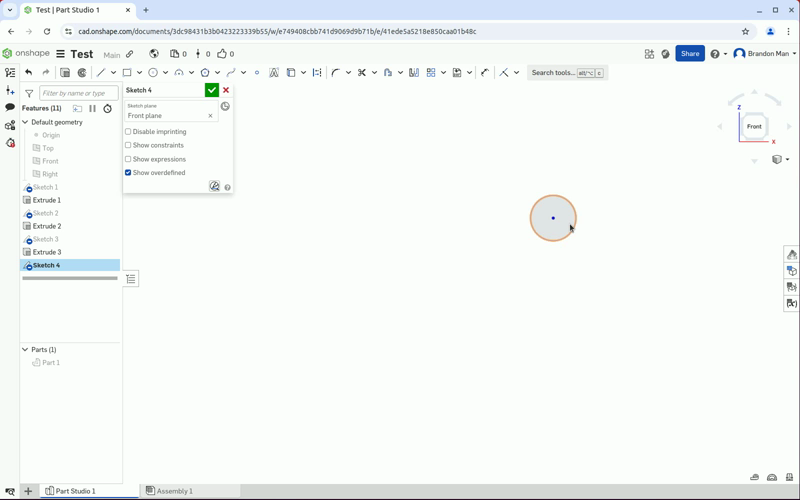
click(570, 223)
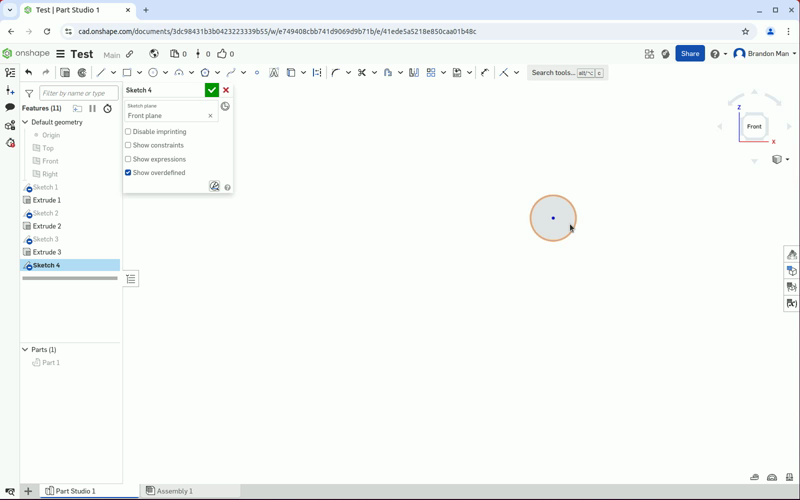
scroll(-6)
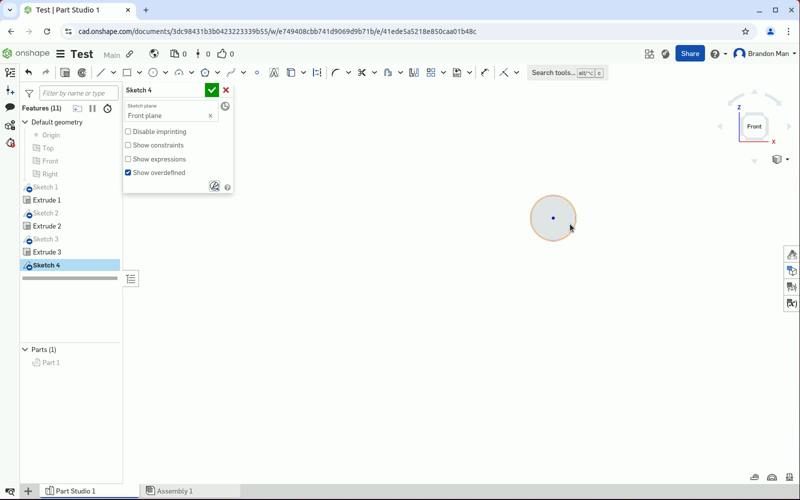
scroll(-6)
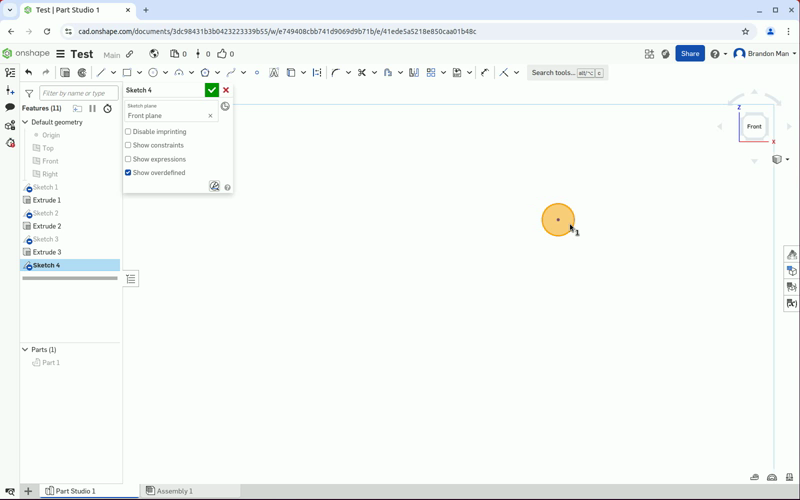
scroll(-6)
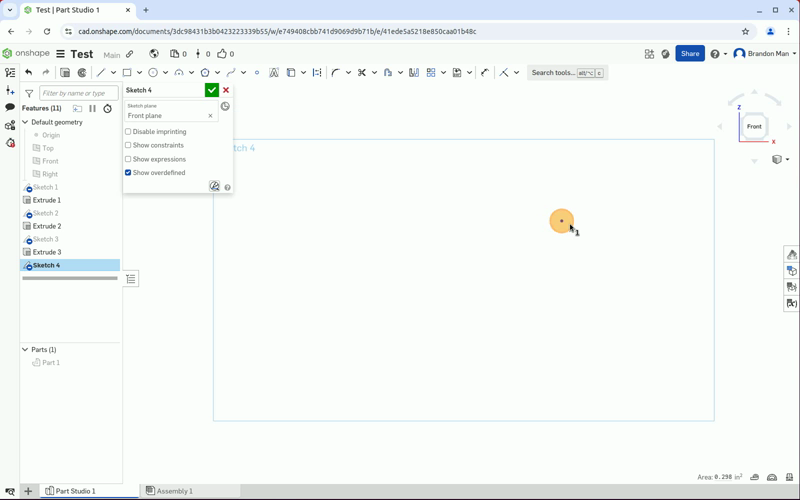
scroll(-6)
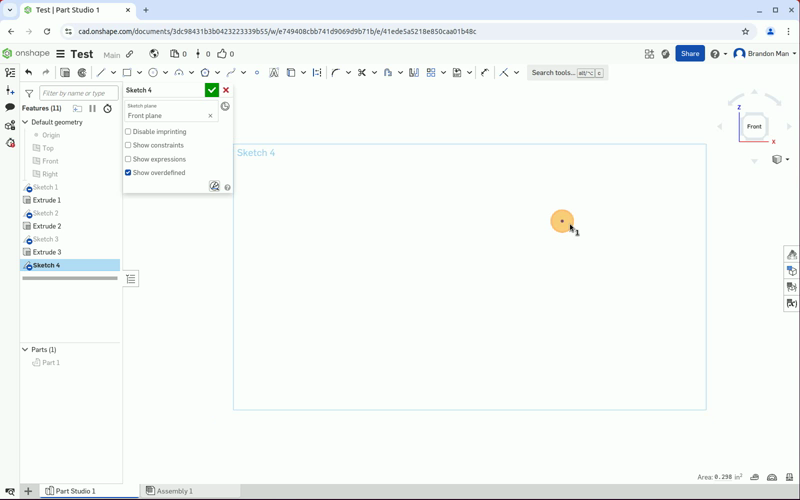
scroll(-6)
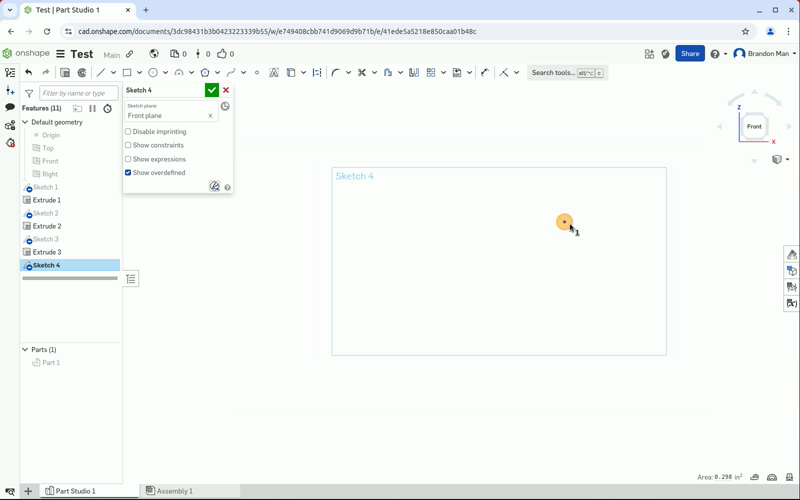
scroll(-6)
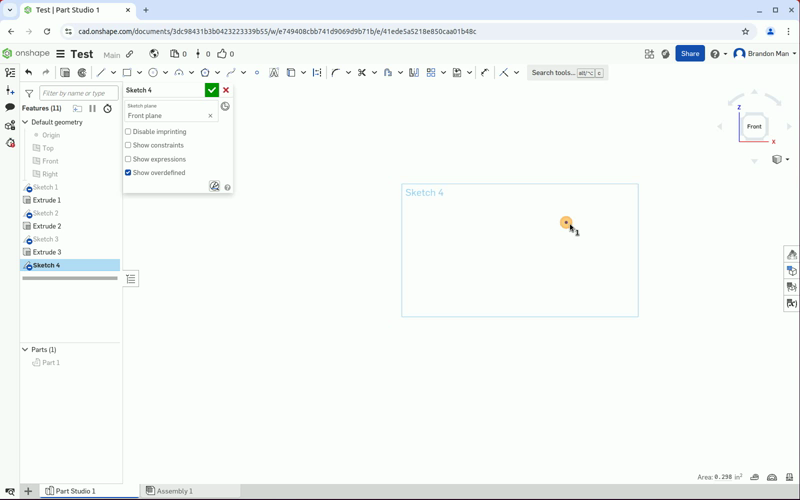
scroll(-6)
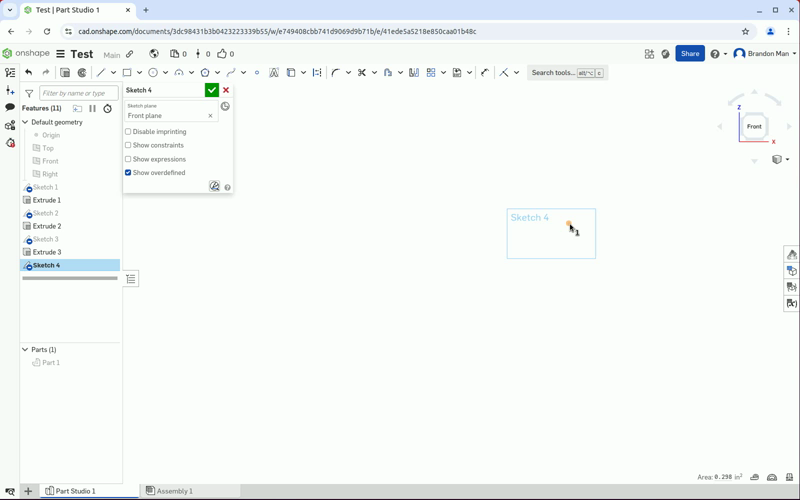
mouse_move(73, 352)
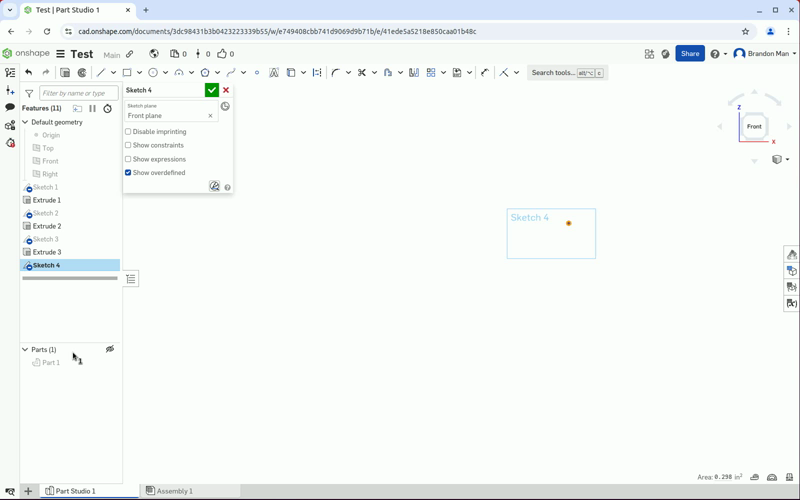
key(shift+y)
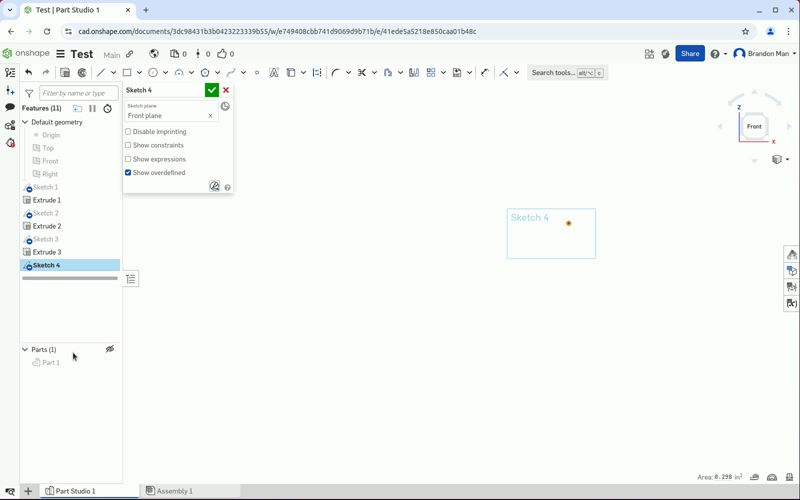
key(shift+e)
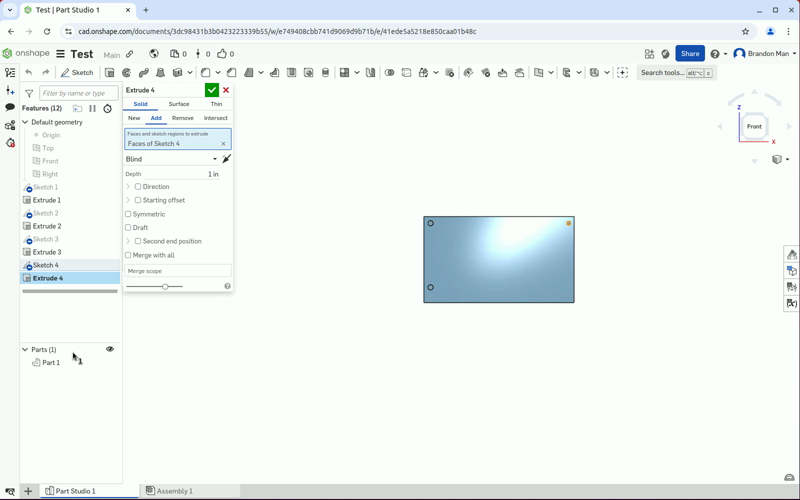
mouse_move(143, 106)
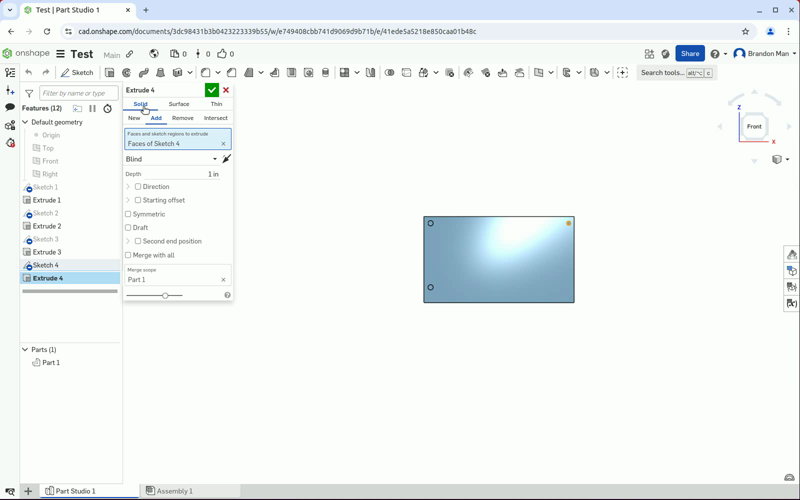
click(143, 106)
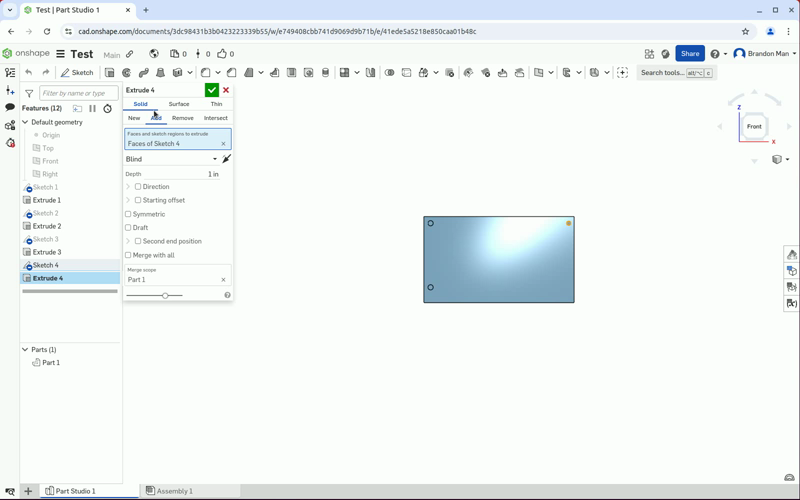
mouse_move(186, 120)
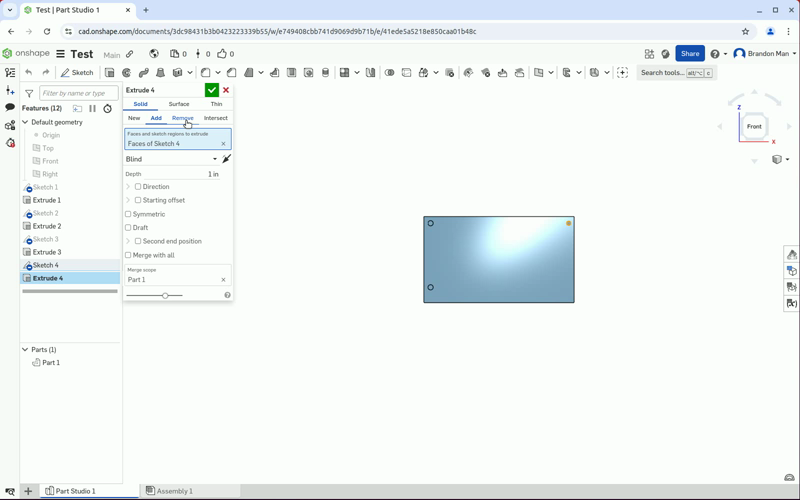
click(186, 120)
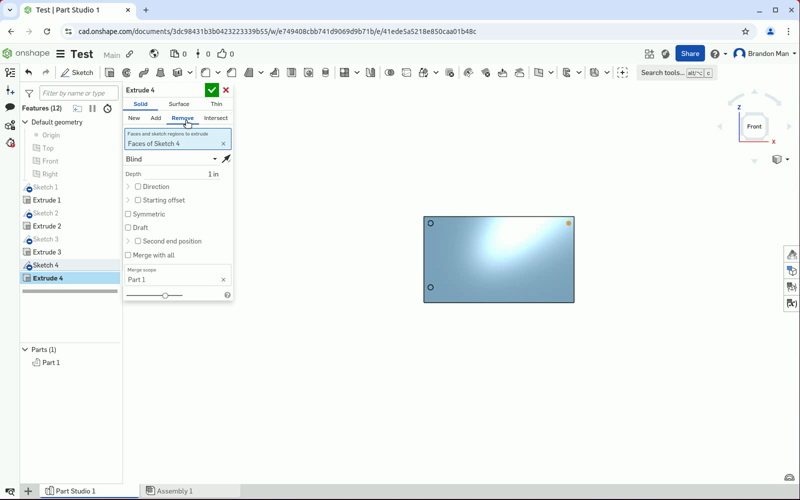
key(tab, 4)
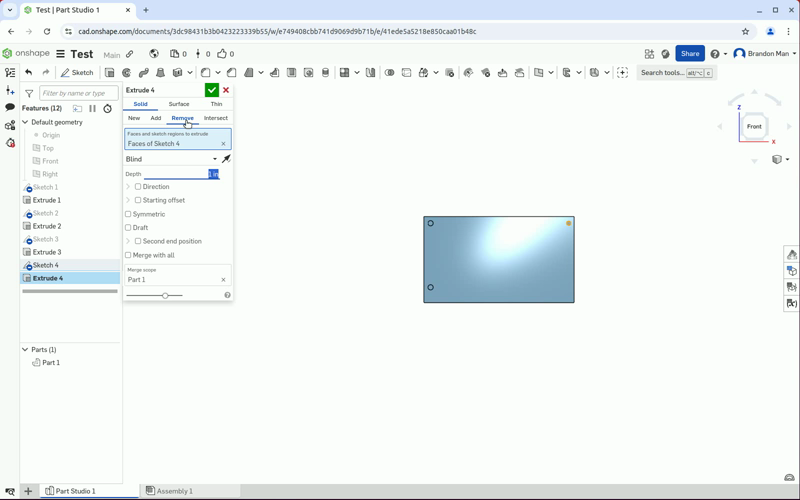
text(1.444)
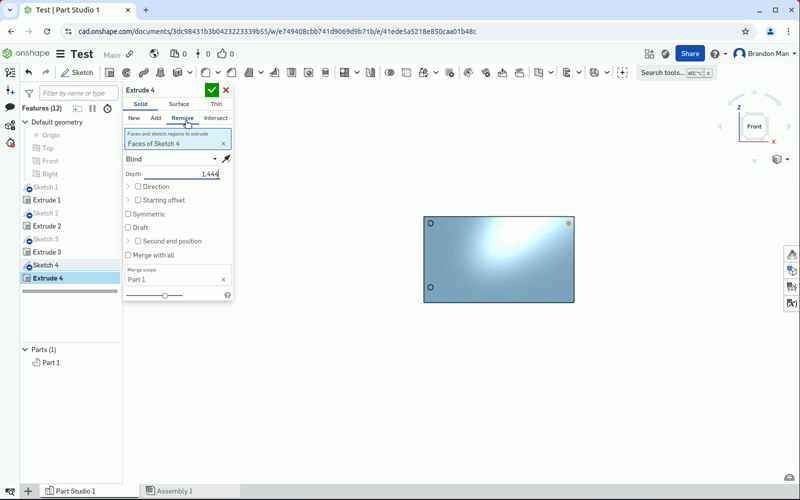
key(tab, 6)
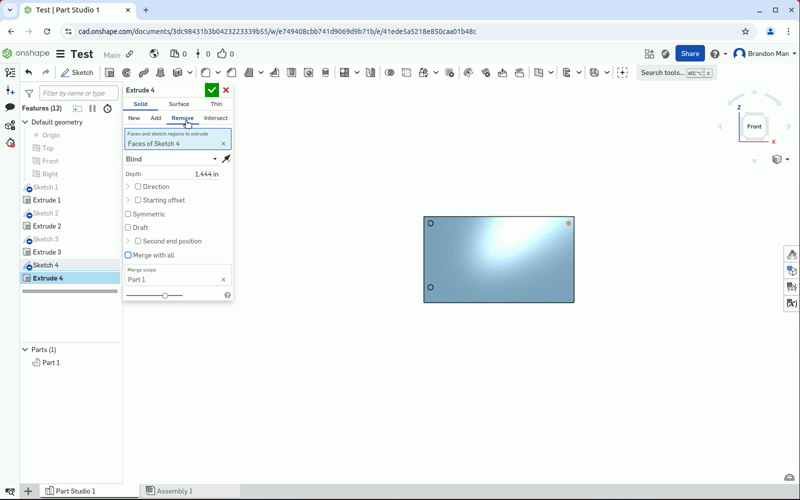
key(space)
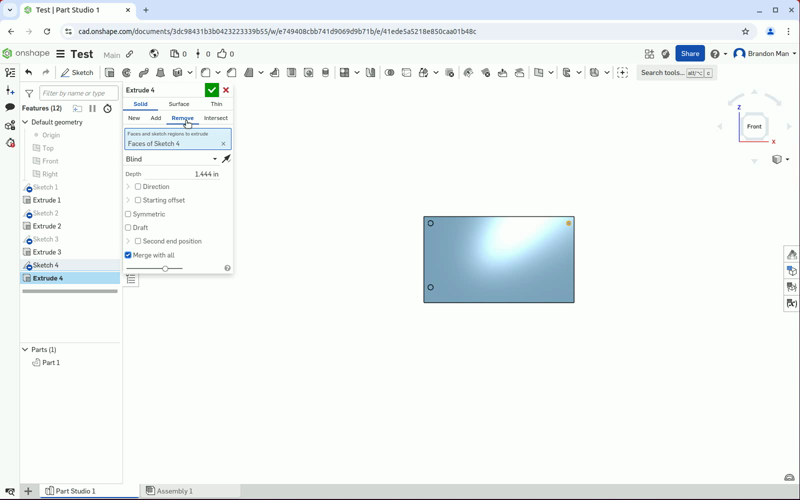
key(enter)
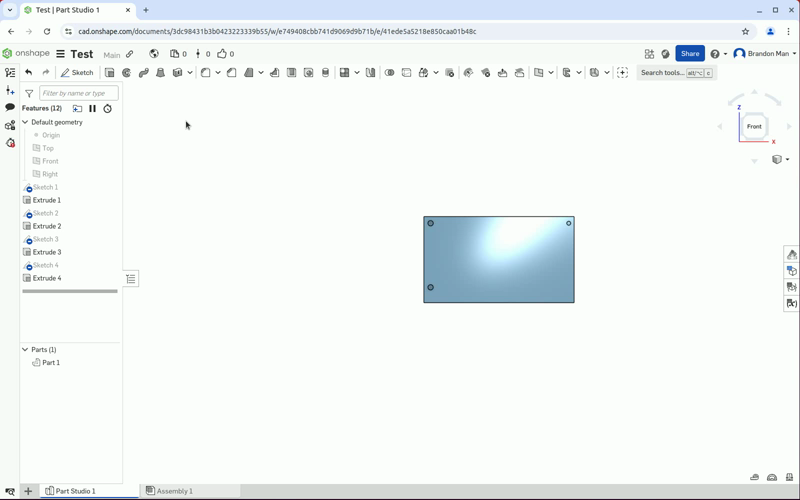
key(shift+h)
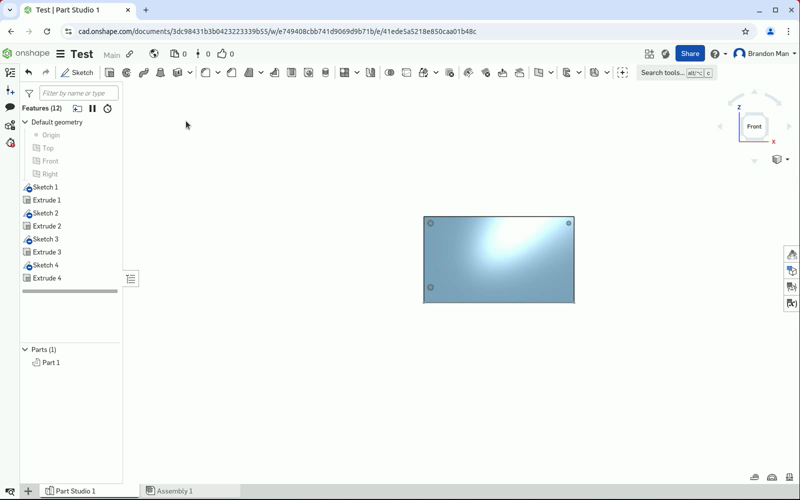
key(shift+h)
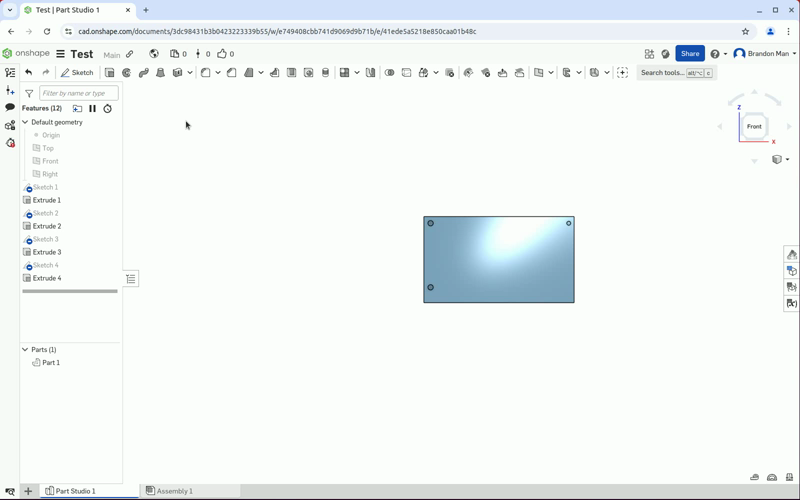
mouse_move(73, 189)
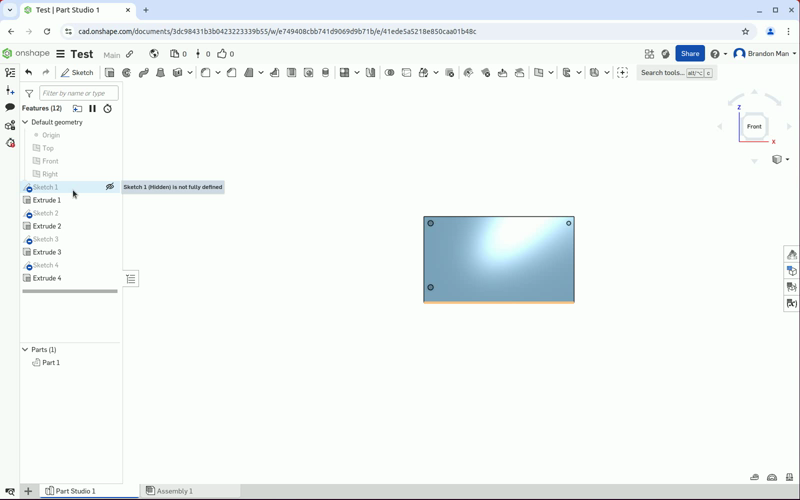
click(73, 189)
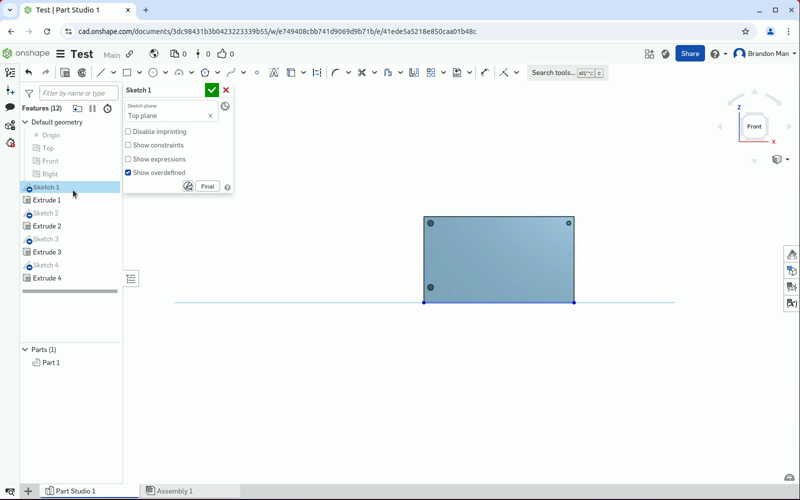
mouse_move(229, 92)
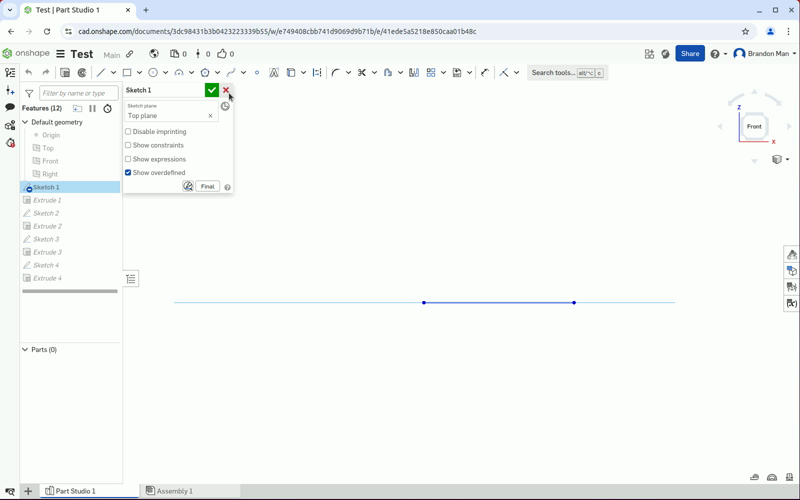
click(229, 92)
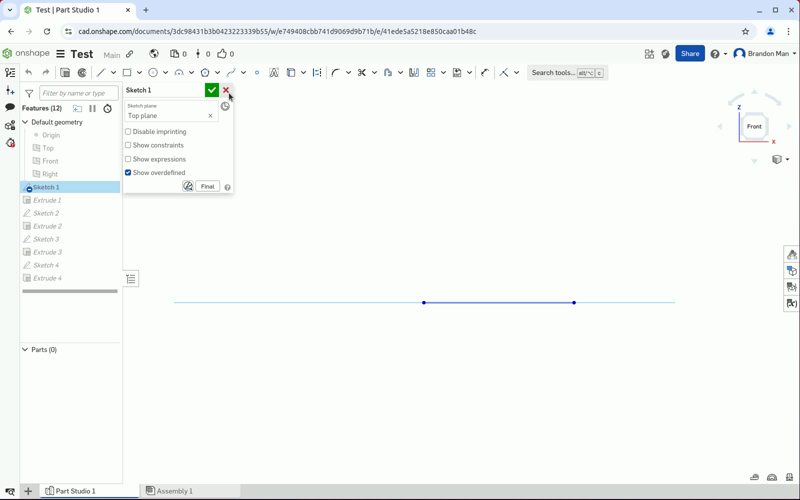
key(shift+s)
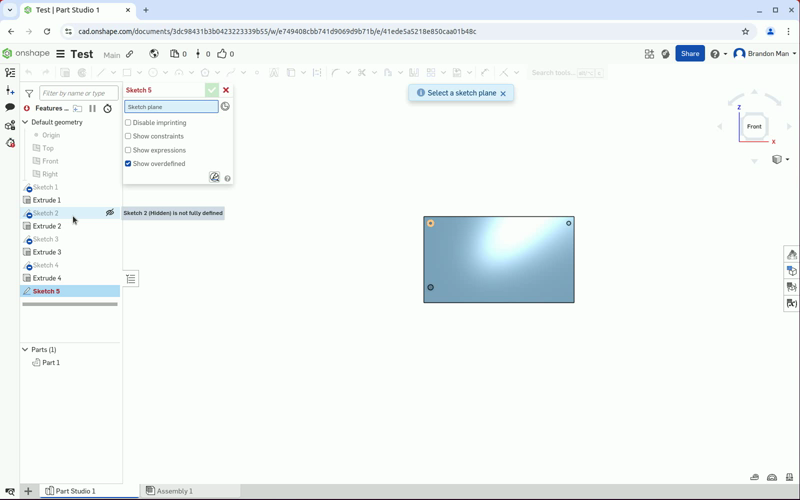
scroll(3)
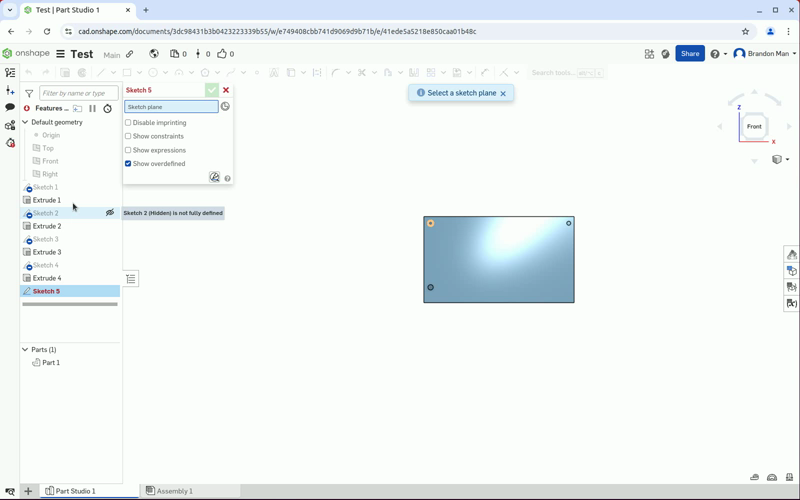
mouse_move(73, 163)
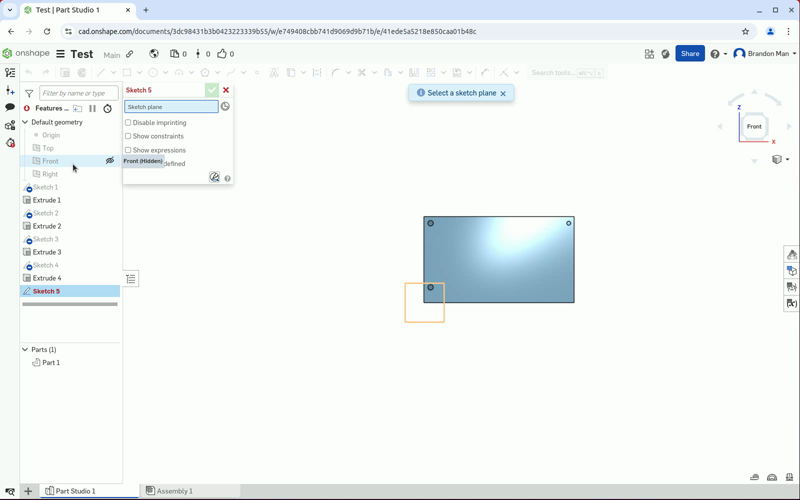
click(73, 163)
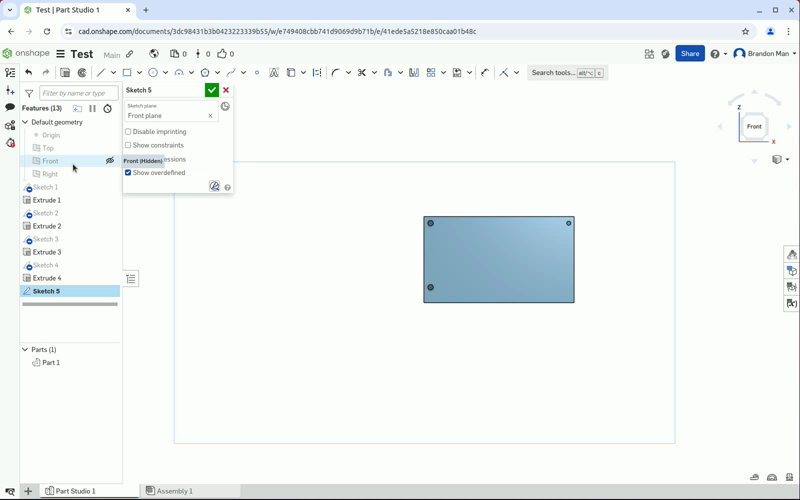
mouse_move(73, 352)
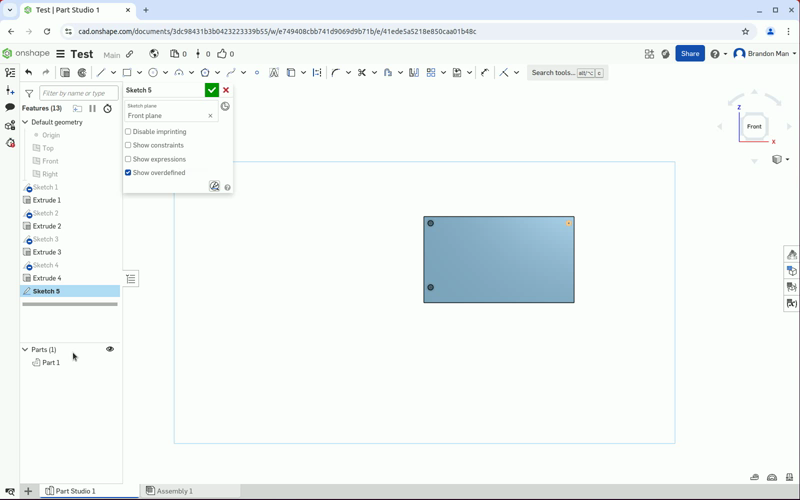
key(y)
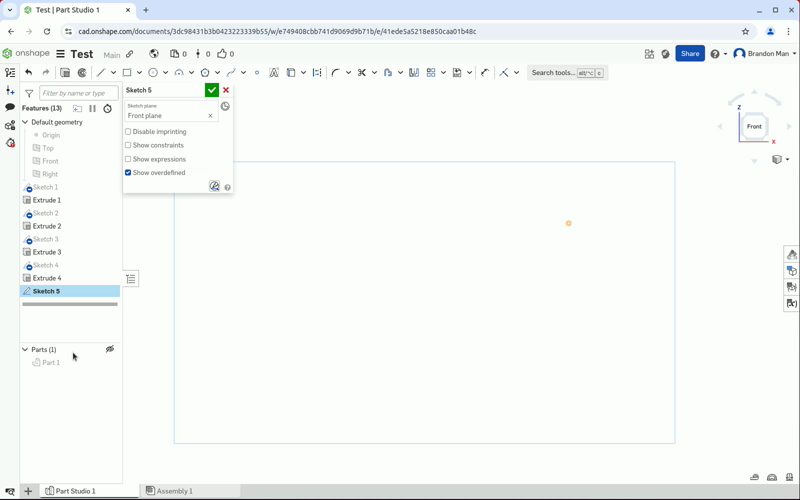
key(c)
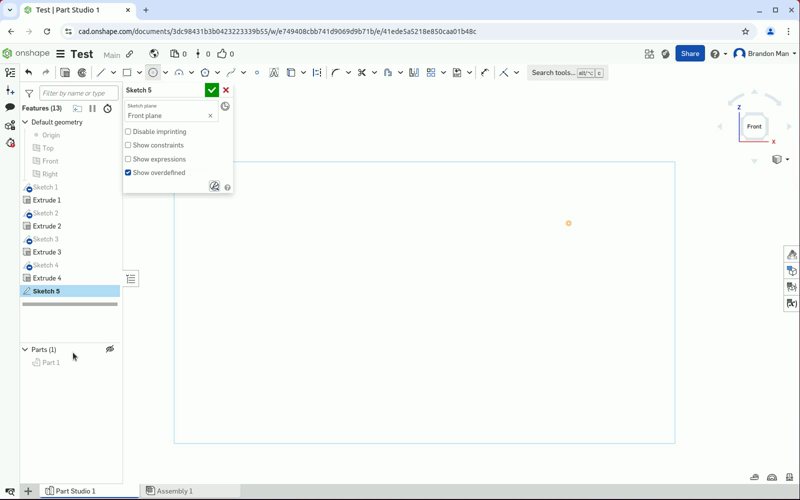
key_down(shift)
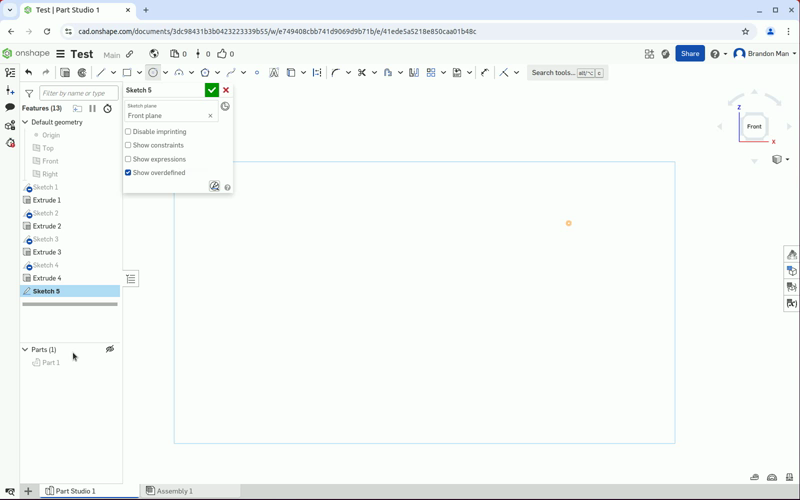
mouse_move(551, 278)
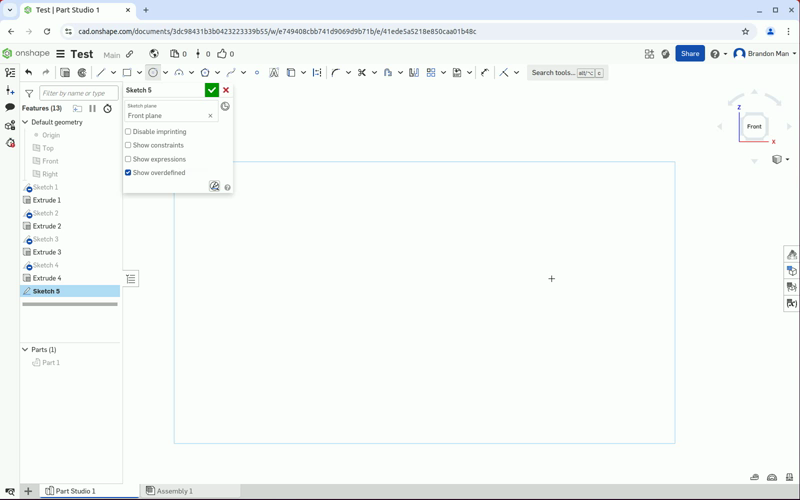
click(551, 278)
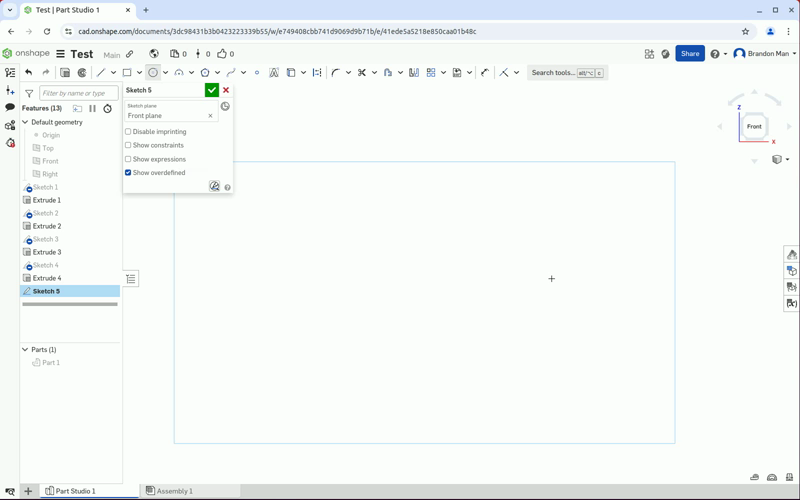
key_up(shift)
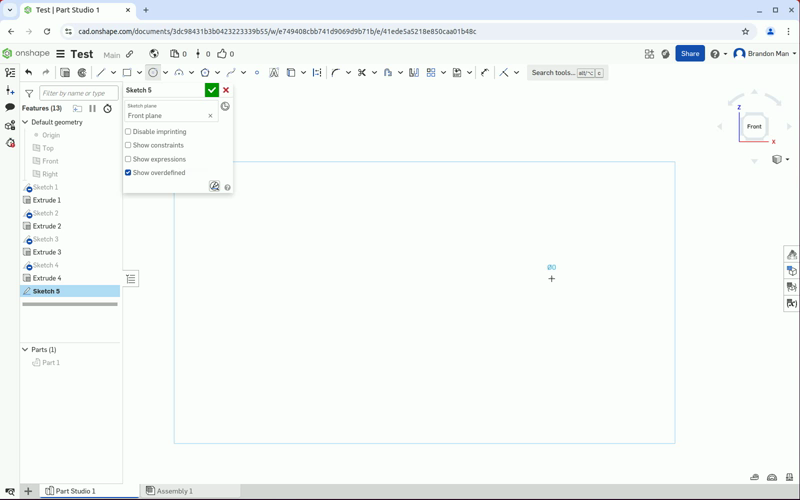
mouse_move(553, 278)
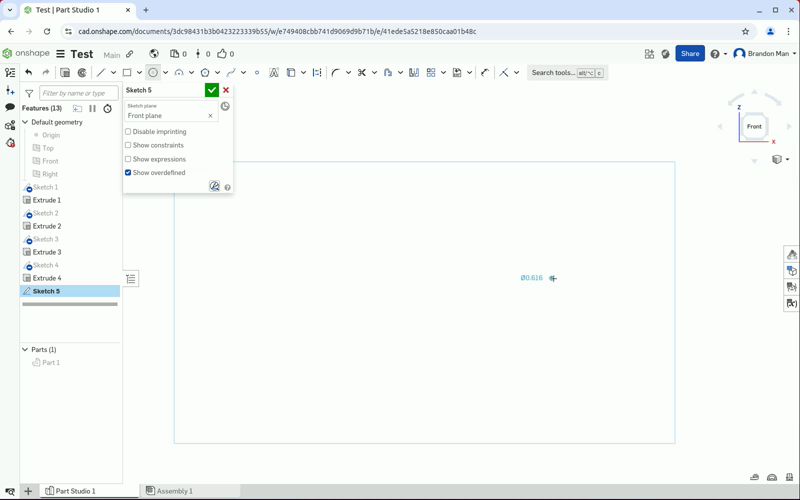
scroll(6)
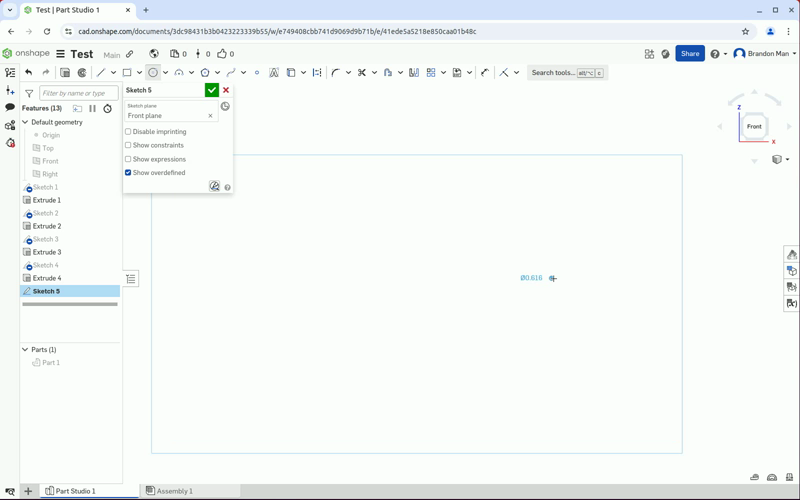
scroll(6)
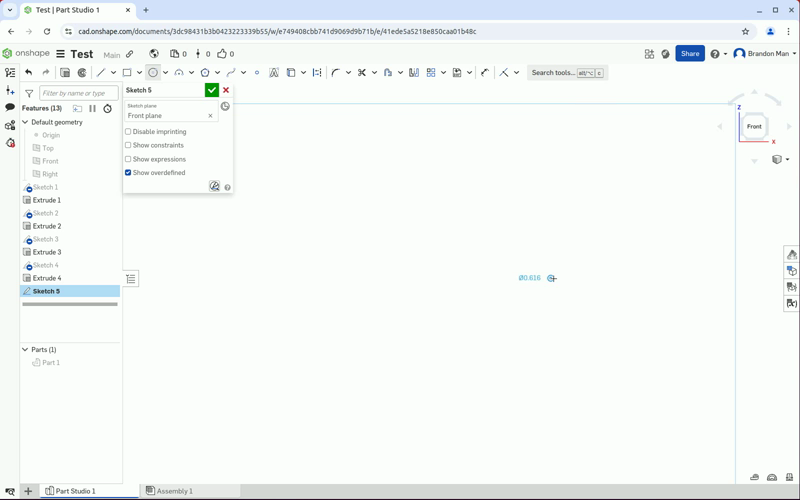
scroll(6)
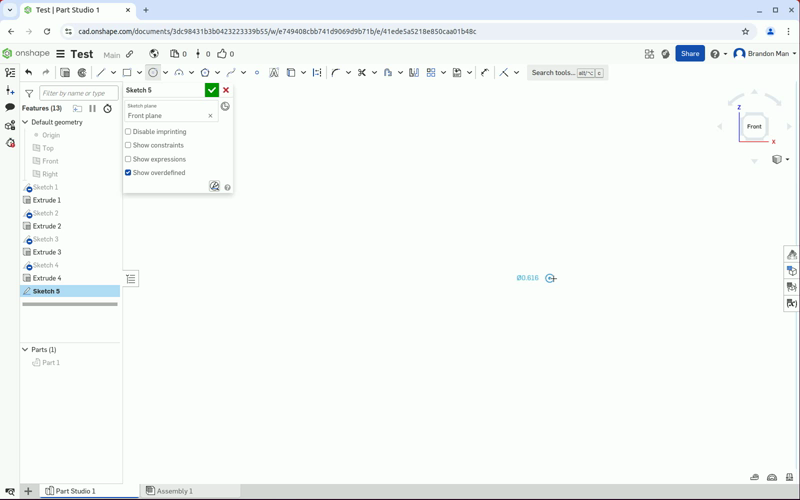
scroll(6)
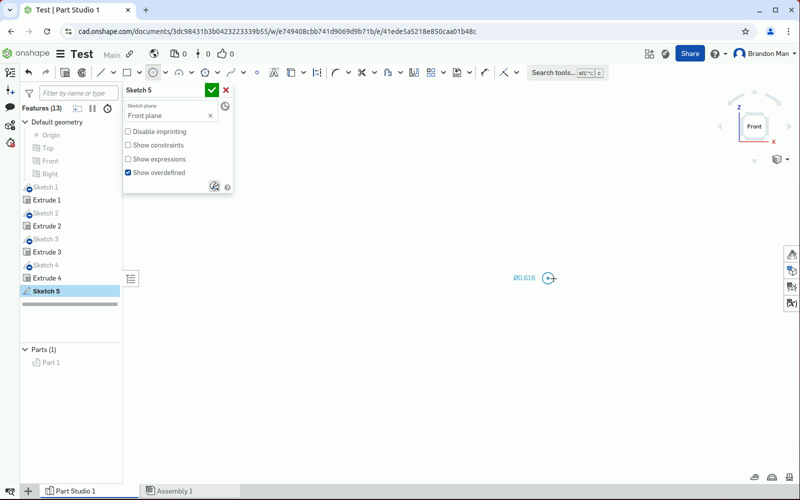
scroll(6)
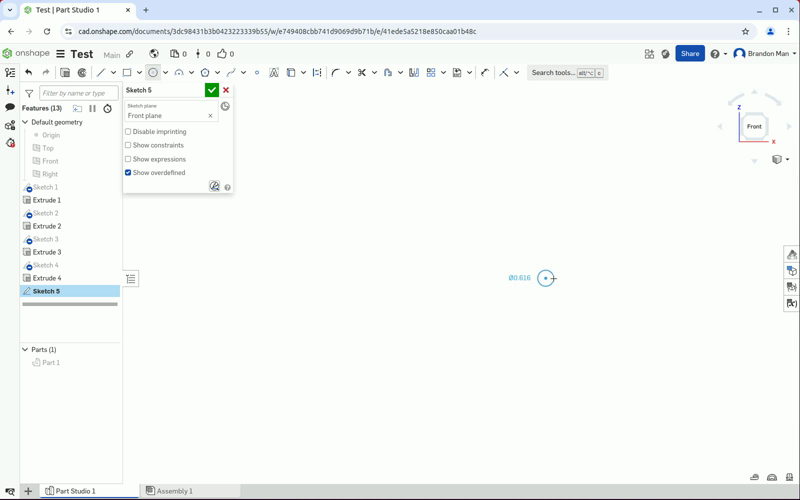
scroll(6)
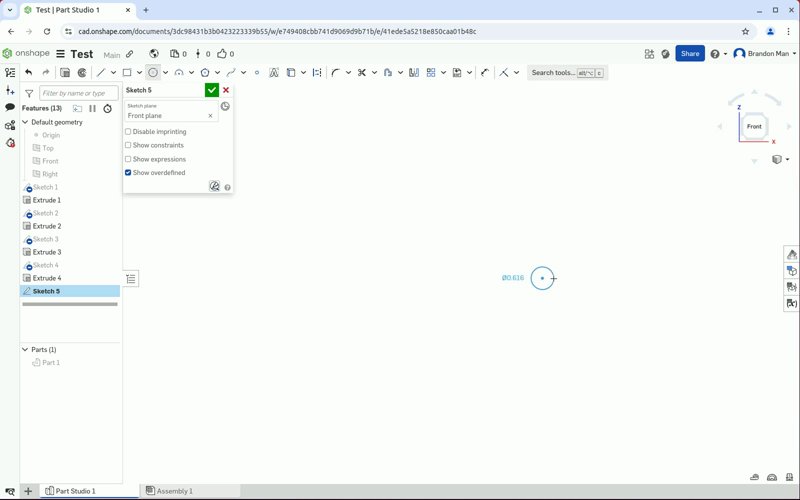
scroll(6)
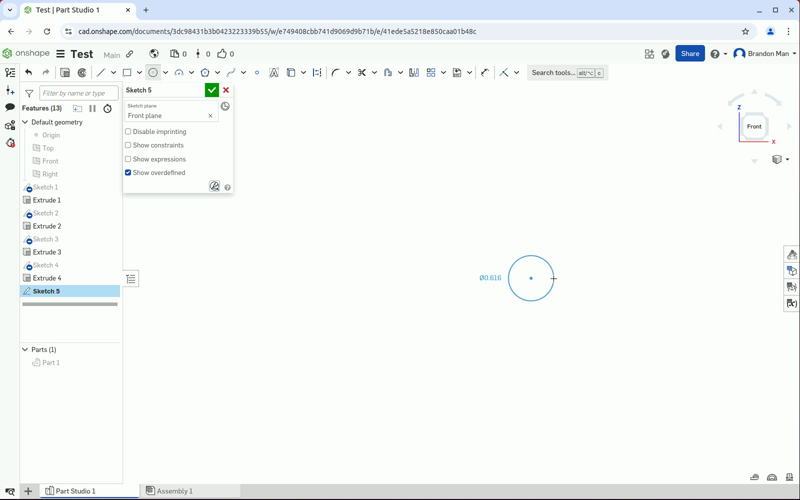
click(553, 278)
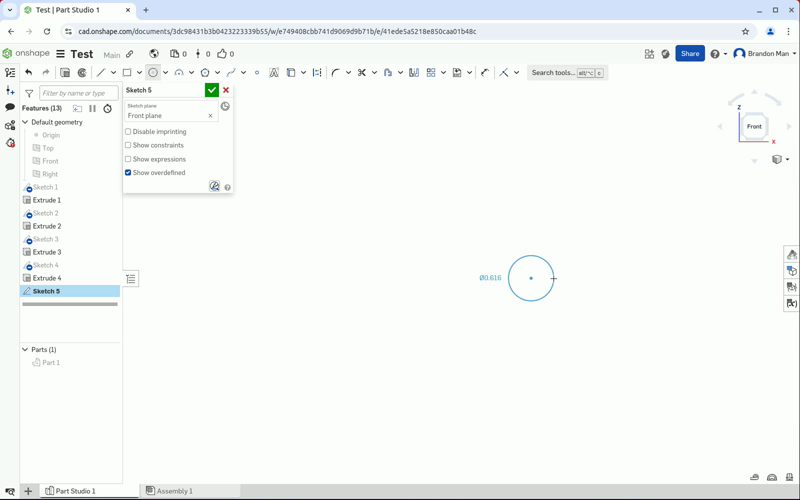
scroll(-6)
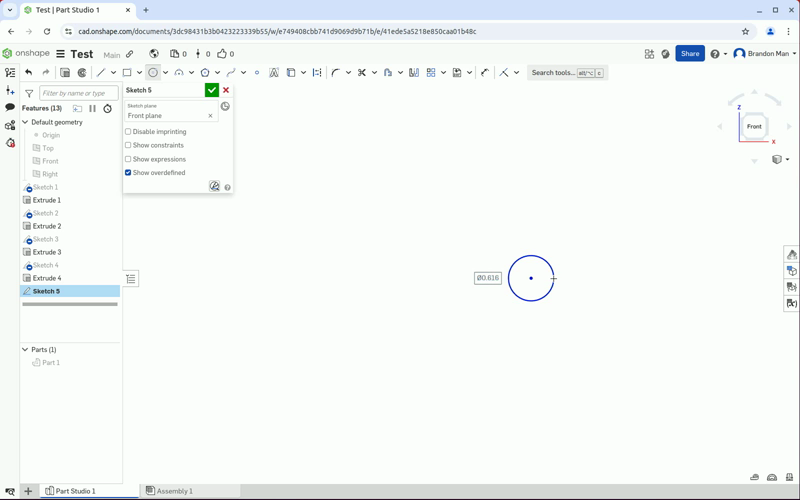
scroll(-6)
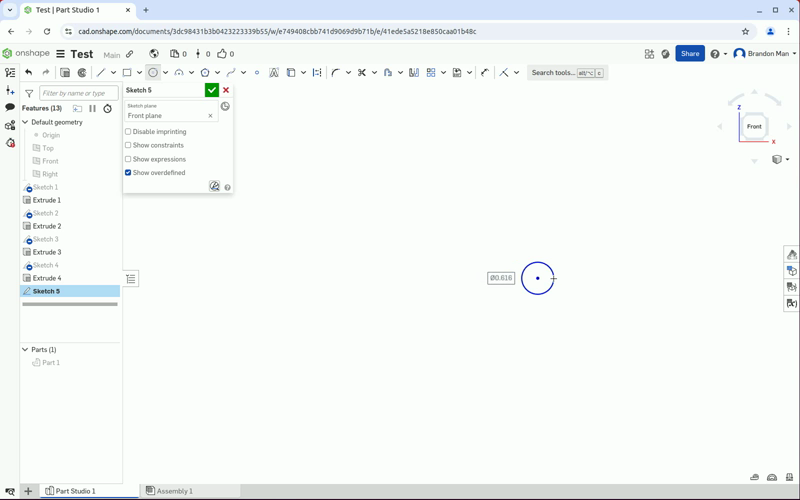
scroll(-6)
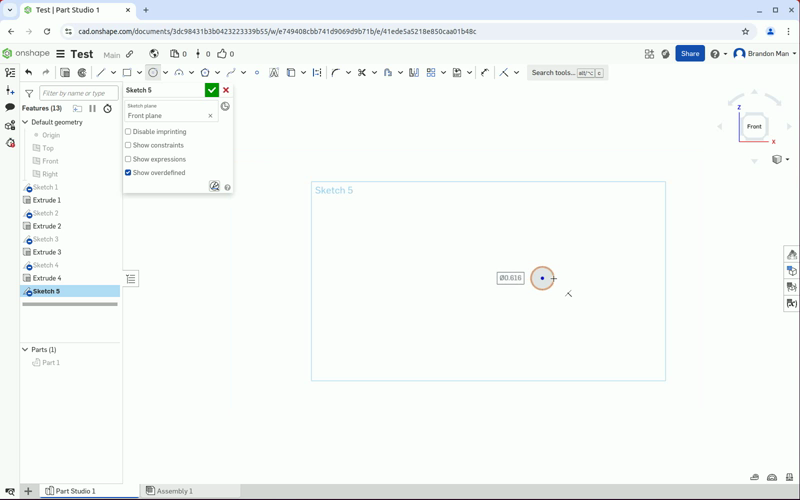
scroll(-6)
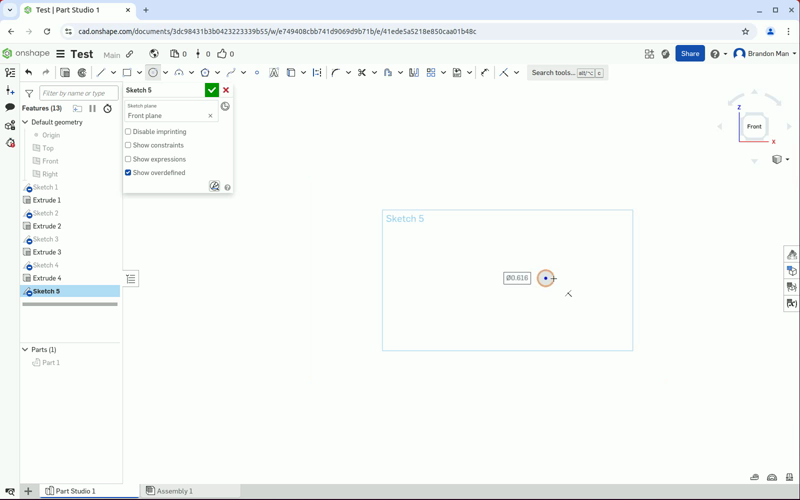
scroll(-6)
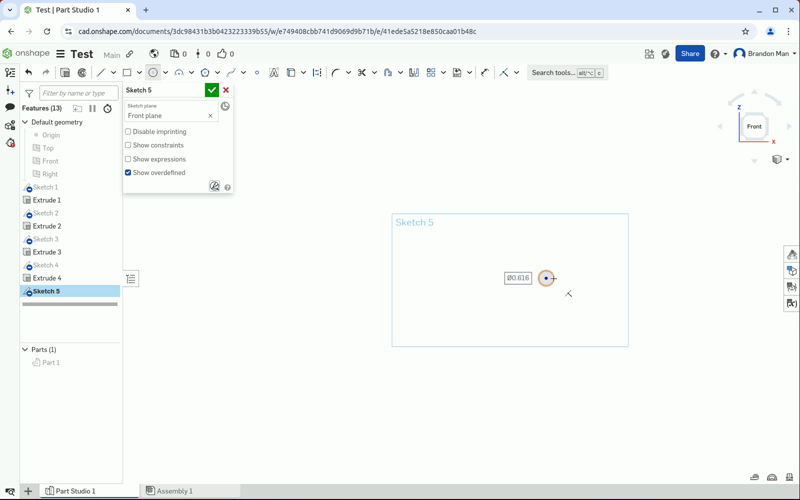
scroll(-6)
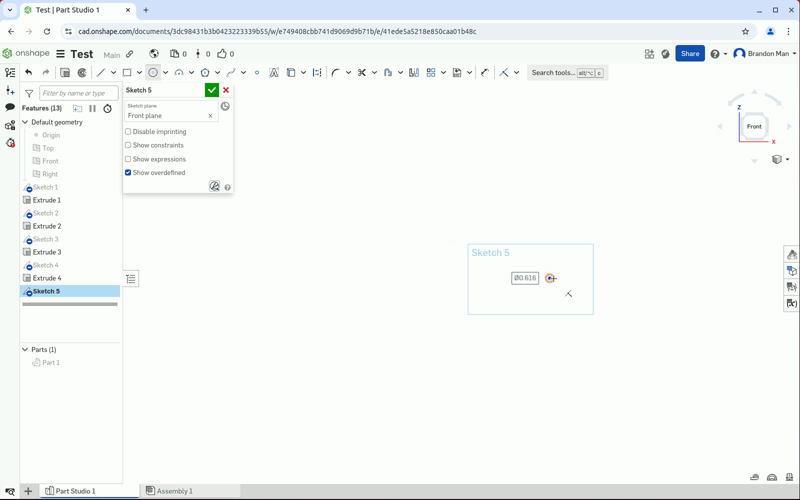
scroll(-6)
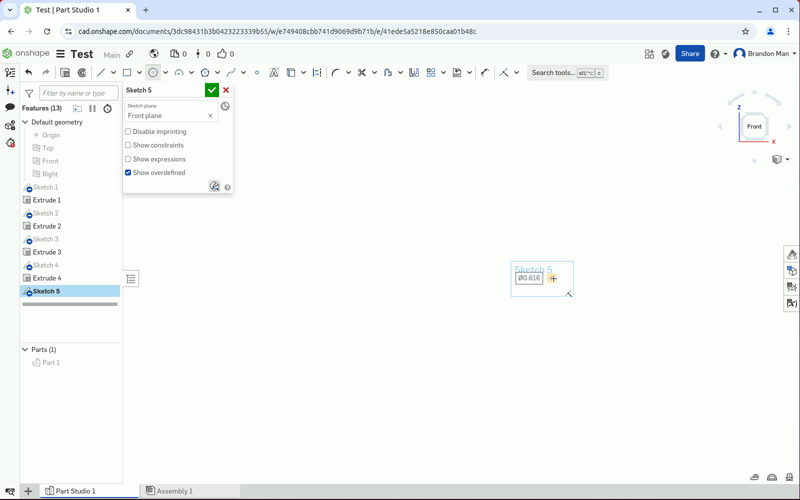
key(esc)
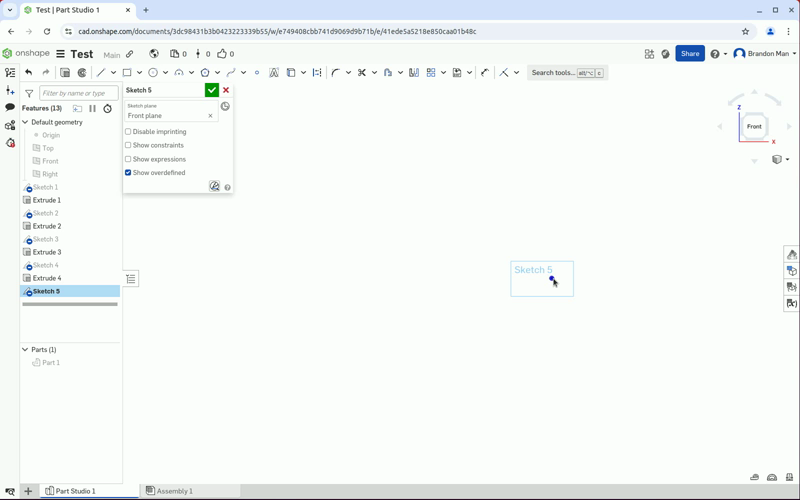
mouse_move(550, 277)
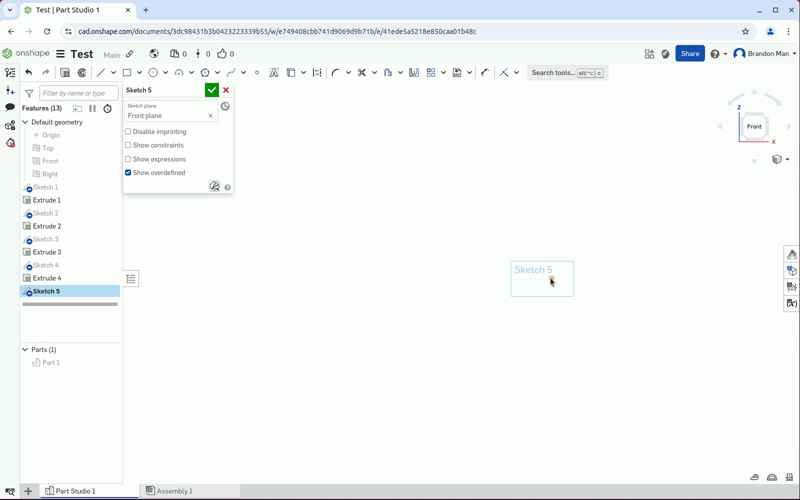
scroll(6)
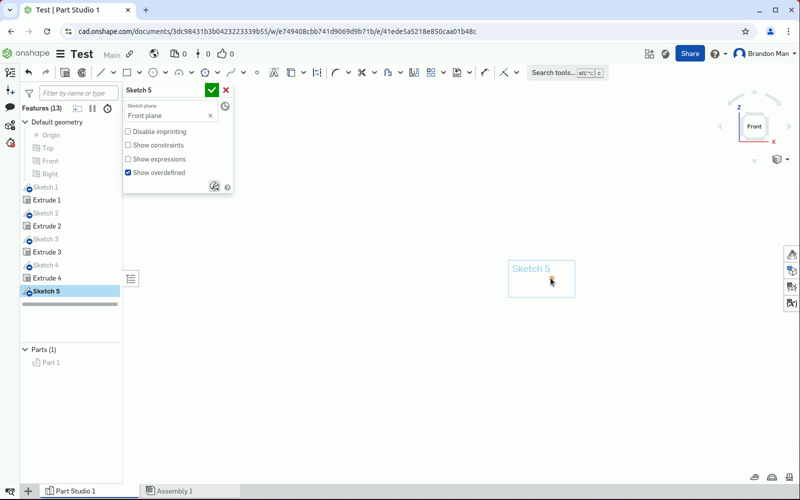
scroll(6)
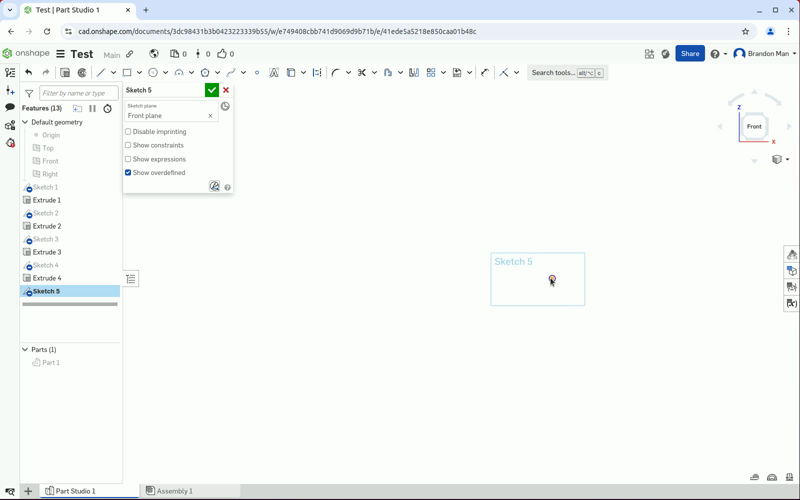
scroll(6)
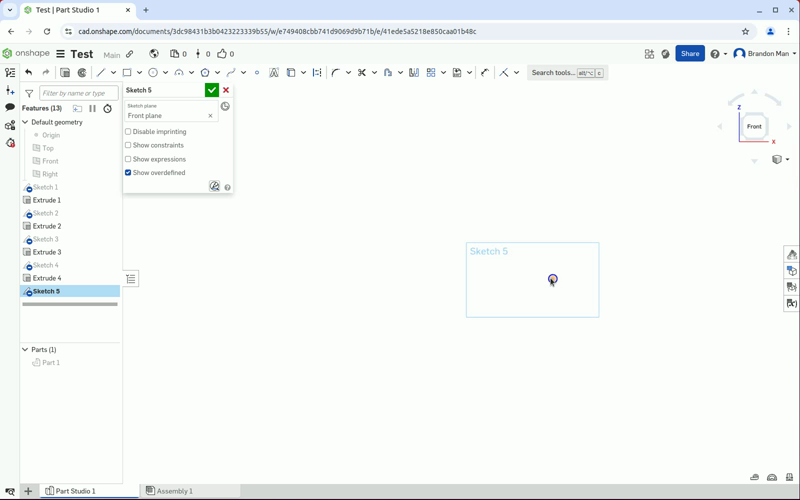
scroll(6)
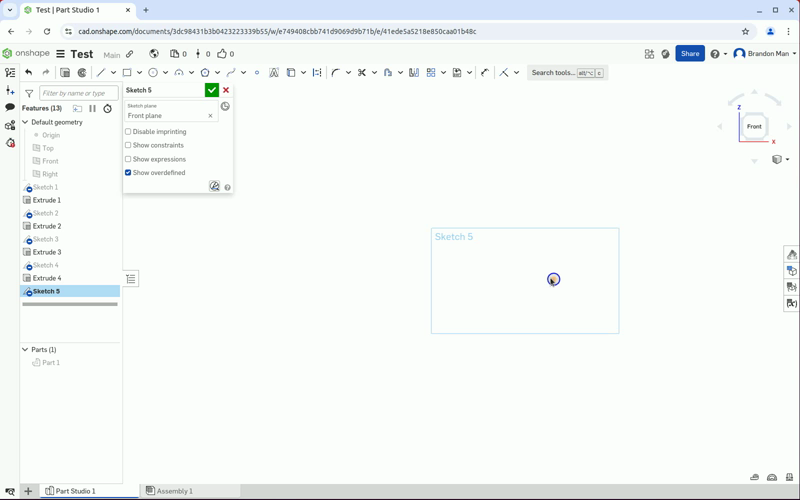
scroll(6)
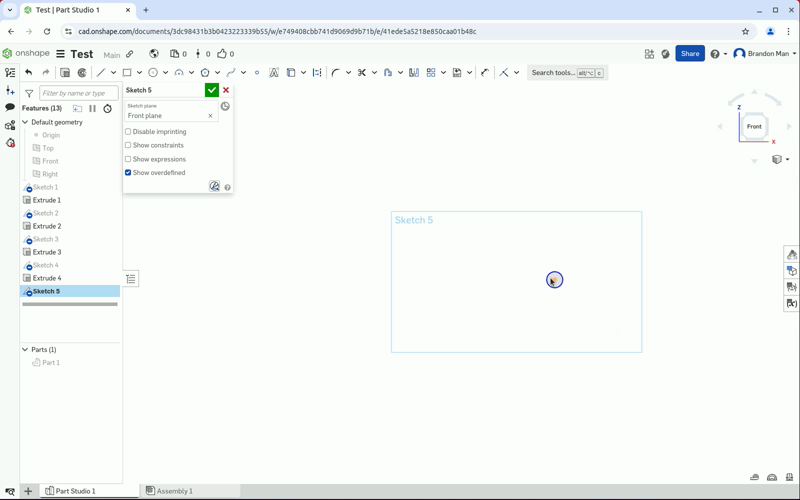
scroll(6)
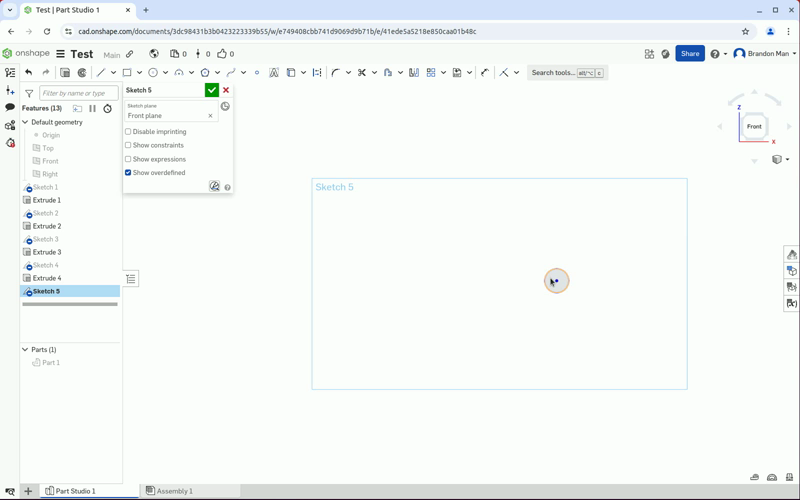
scroll(6)
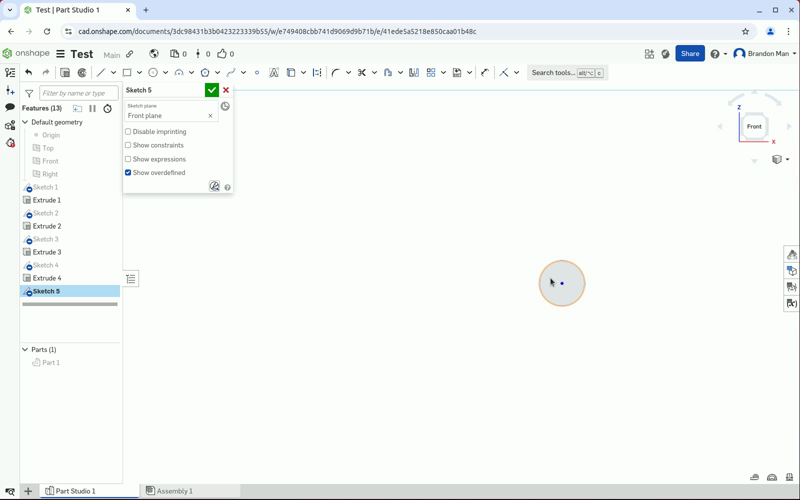
click(550, 277)
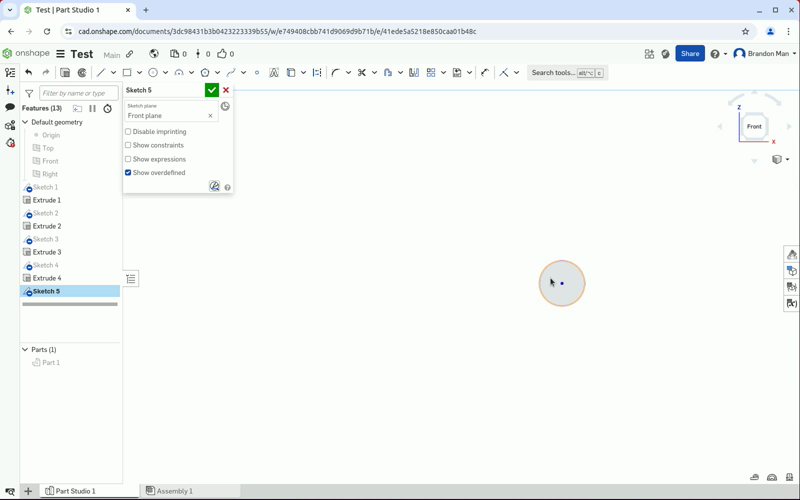
scroll(-6)
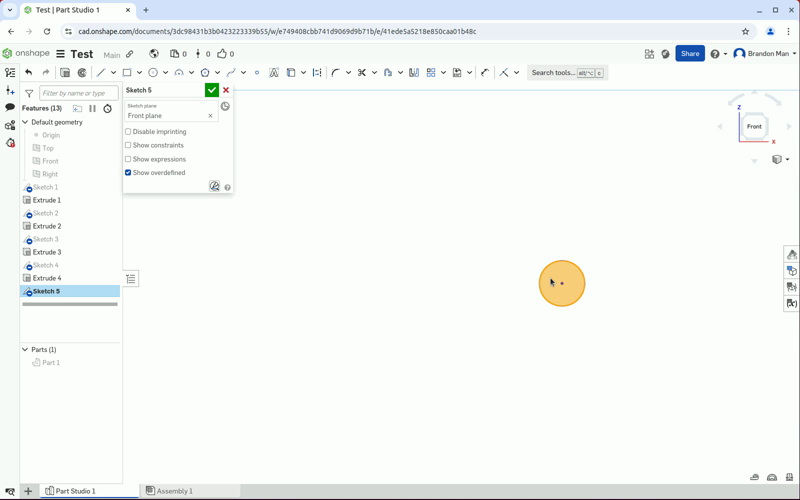
scroll(-6)
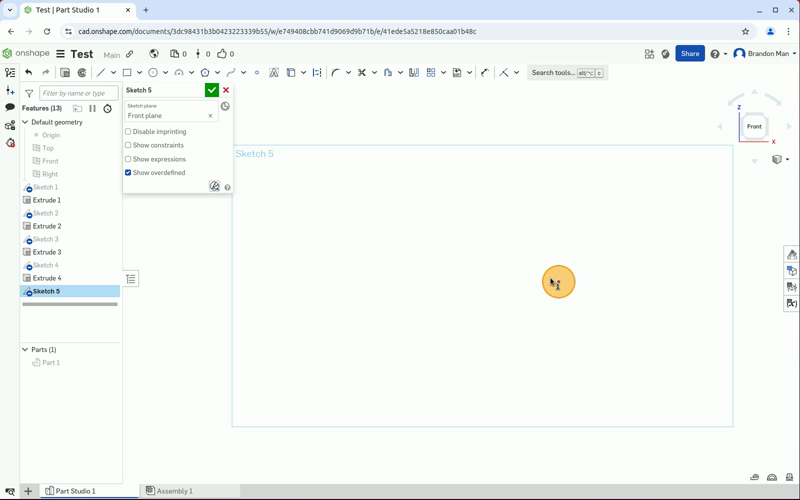
scroll(-6)
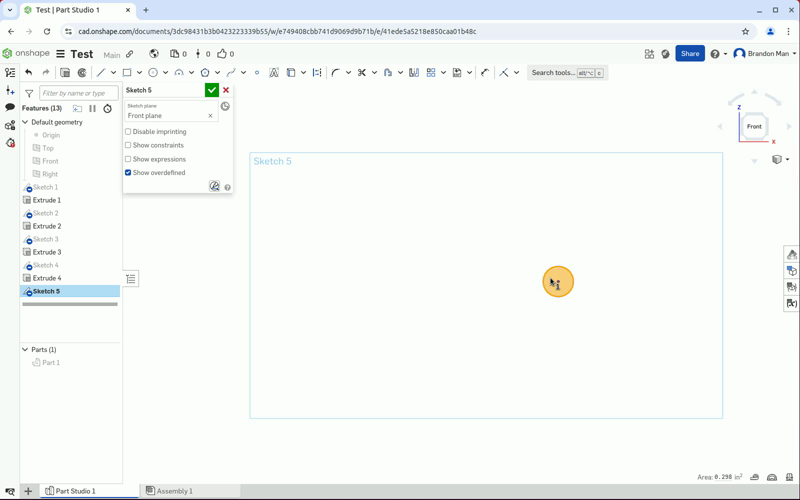
scroll(-6)
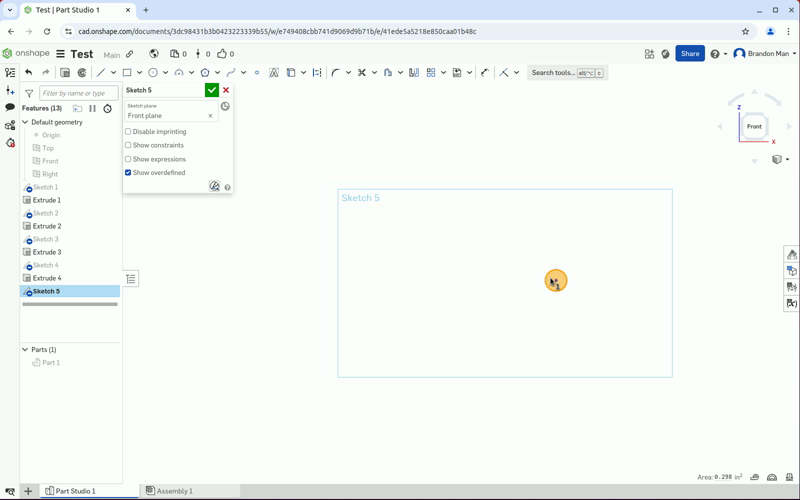
scroll(-6)
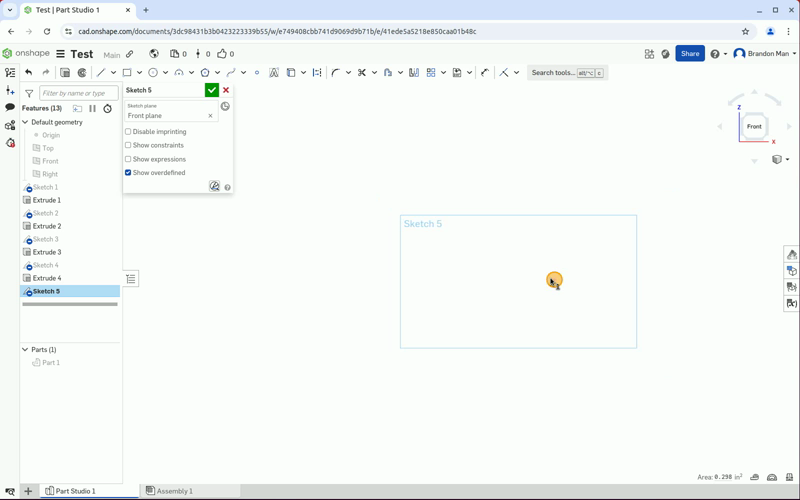
scroll(-6)
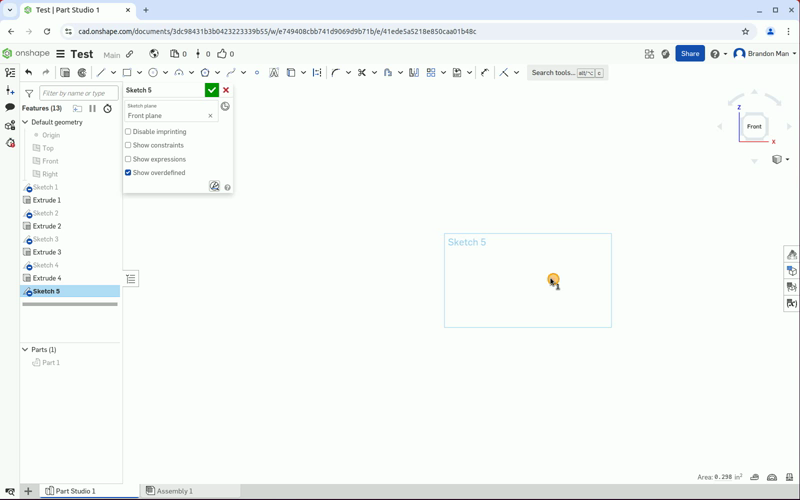
scroll(-6)
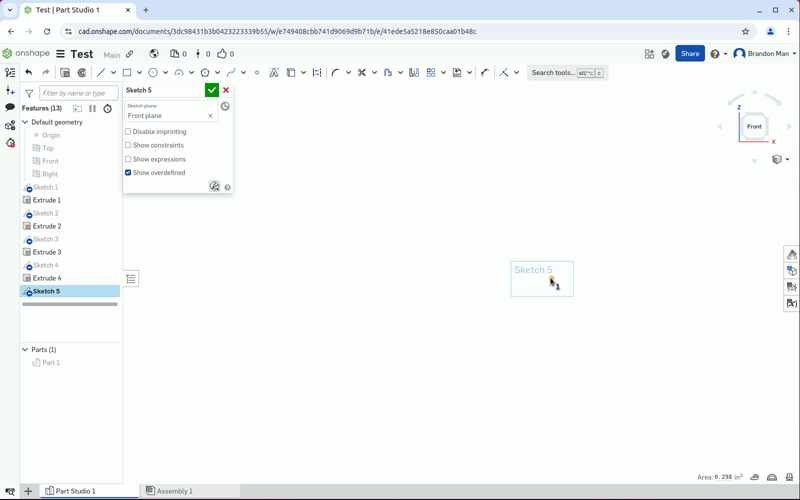
mouse_move(73, 352)
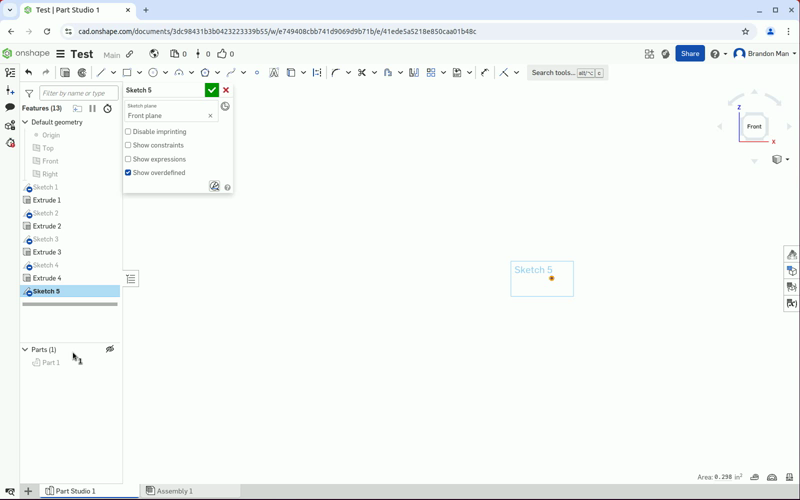
key(shift+y)
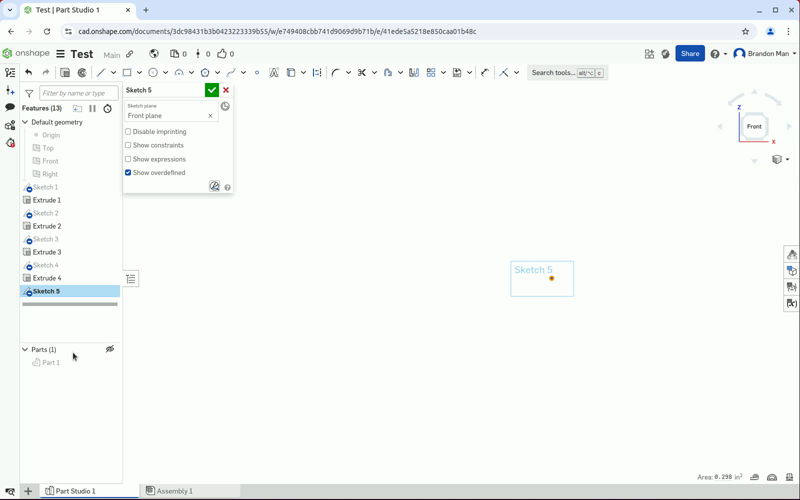
key(shift+e)
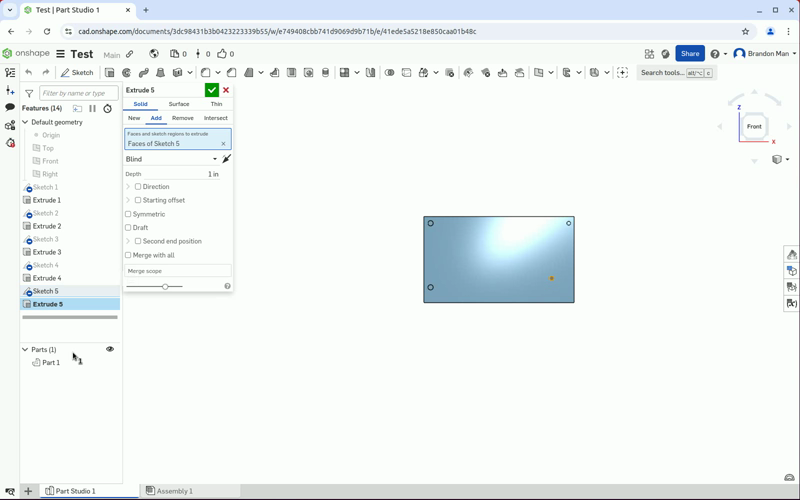
mouse_move(143, 106)
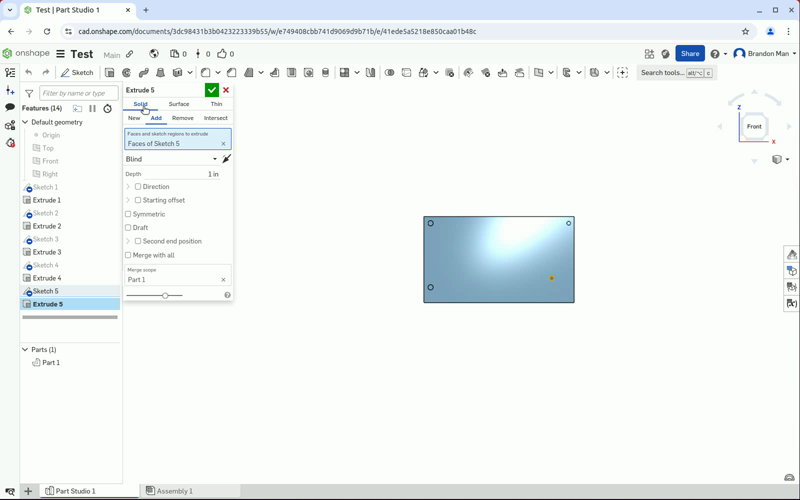
click(143, 106)
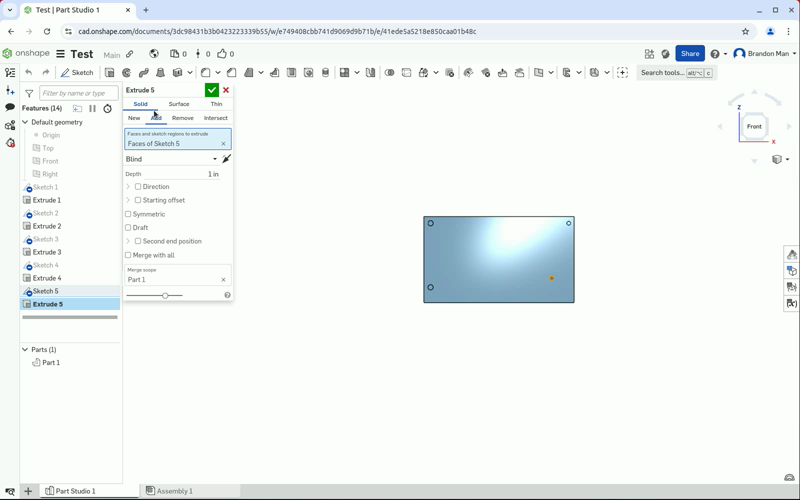
mouse_move(186, 120)
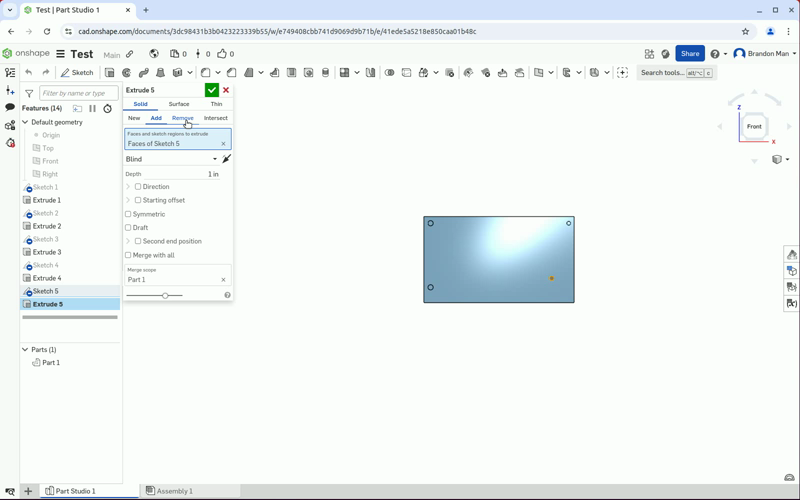
click(186, 120)
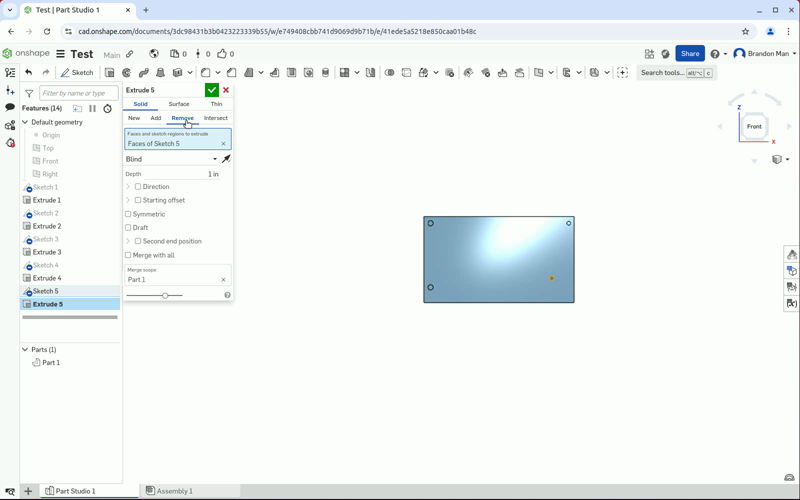
key(tab, 4)
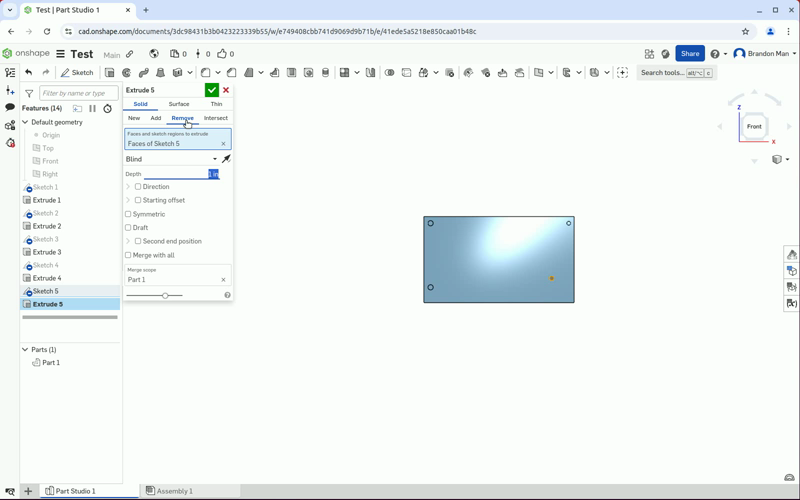
text(1.444)
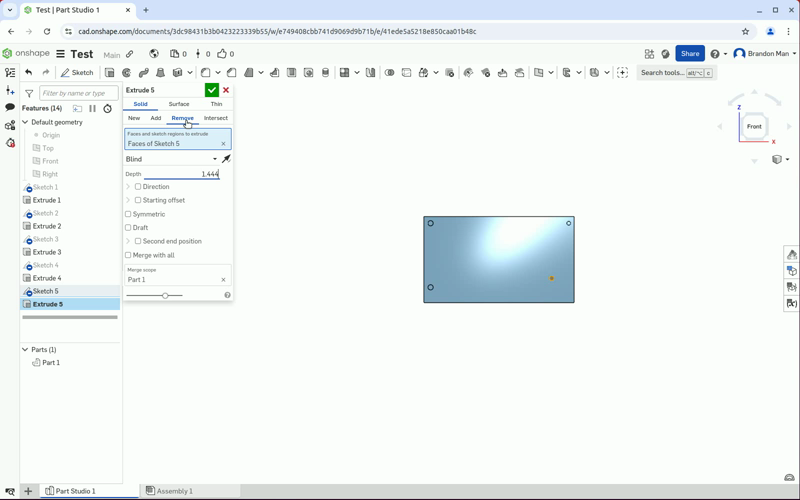
key(tab, 6)
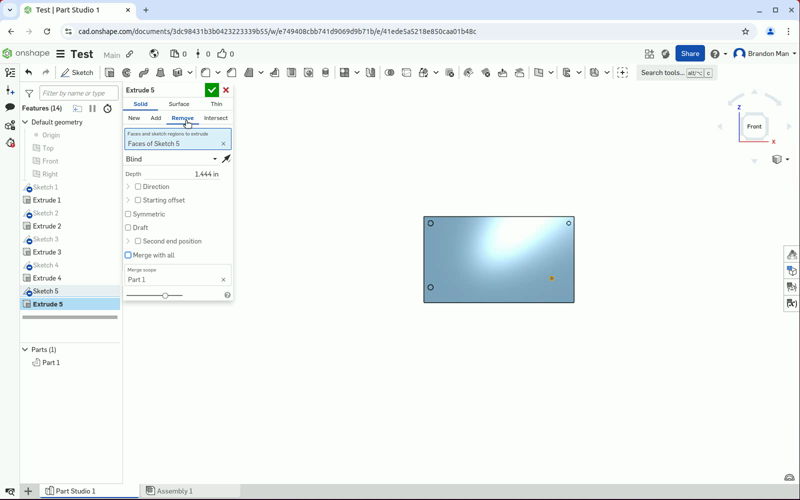
key(space)
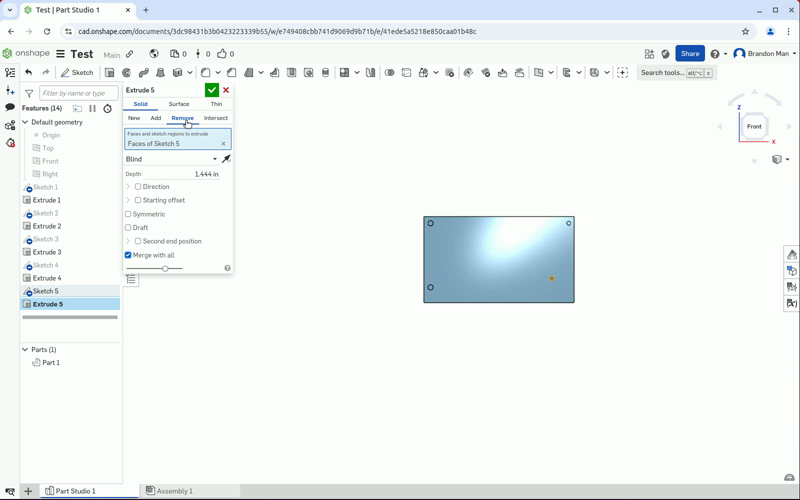
key(enter)
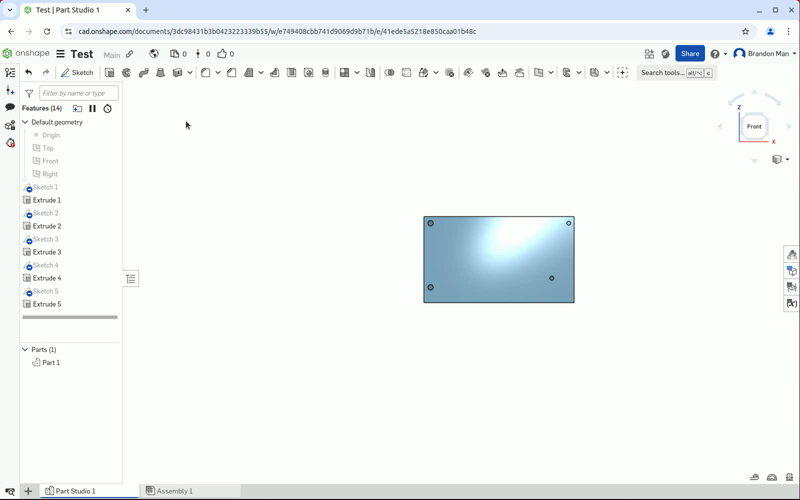
key(shift+h)
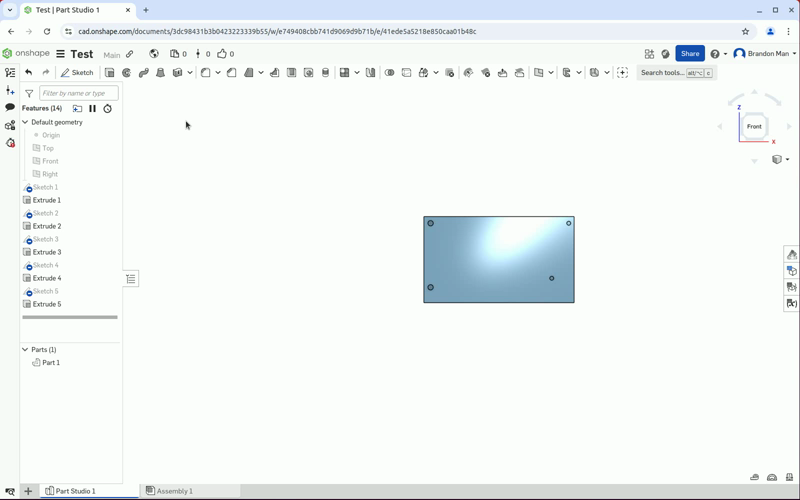
key(shift+h)
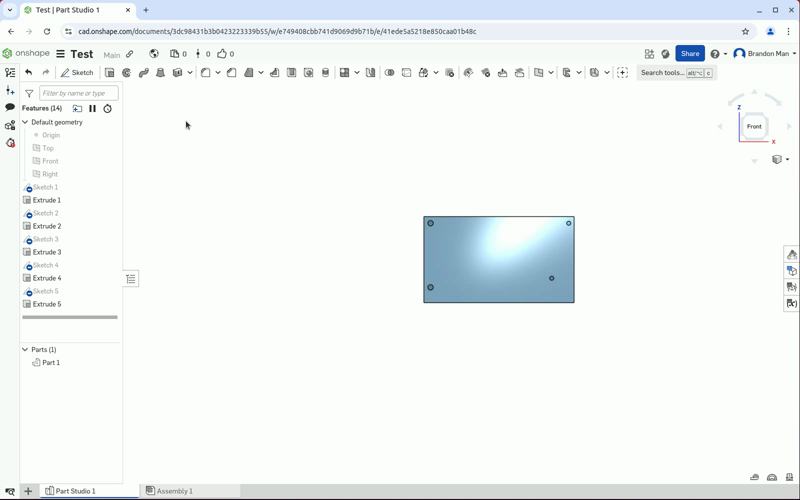
mouse_move(73, 189)
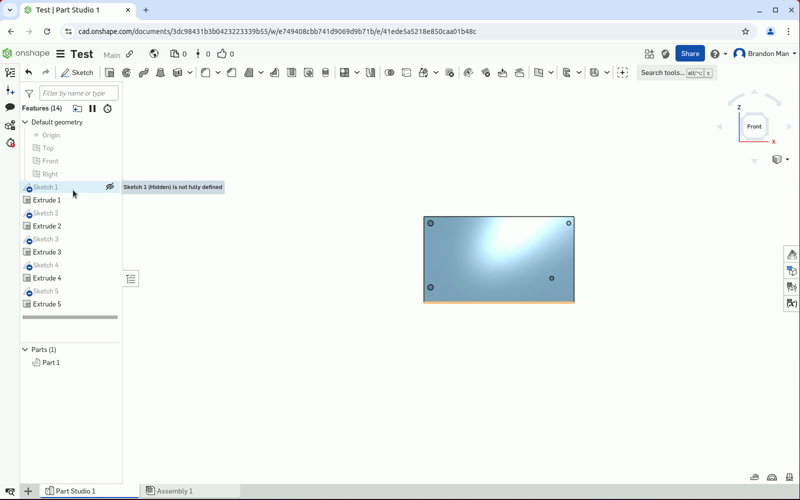
click(73, 189)
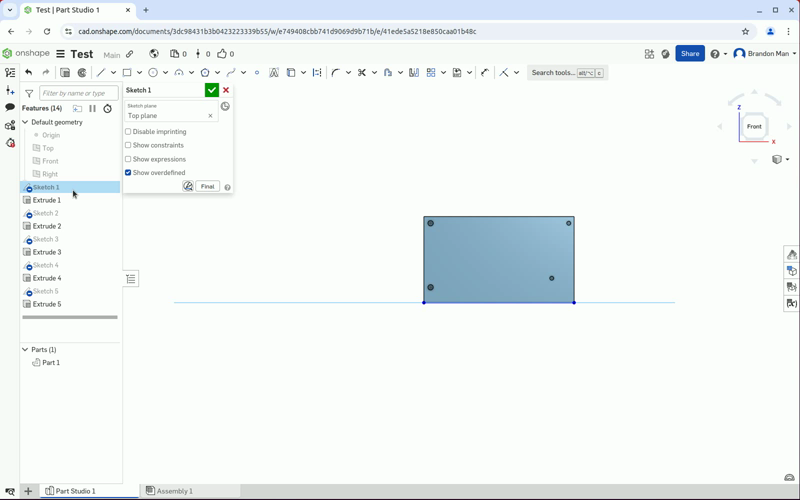
mouse_move(229, 92)
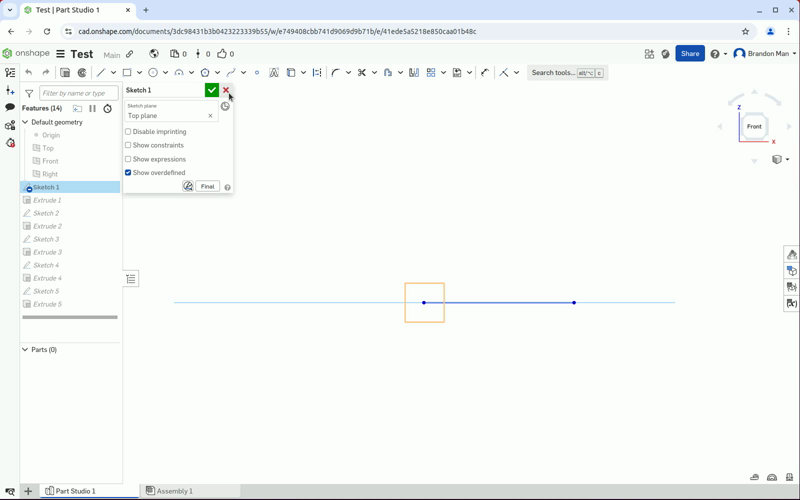
click(229, 92)
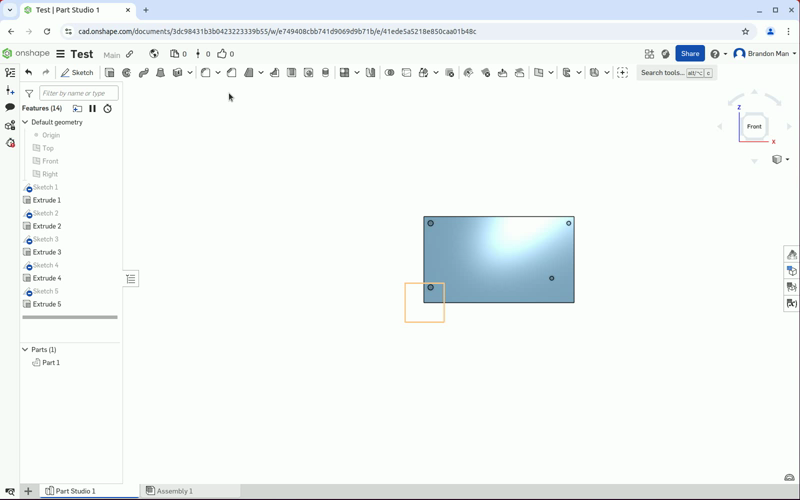
mouse_move(73, 352)
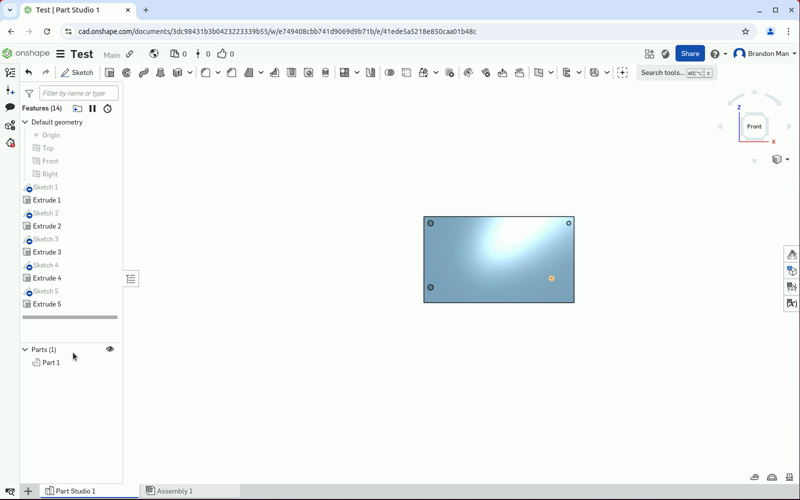
key(y)
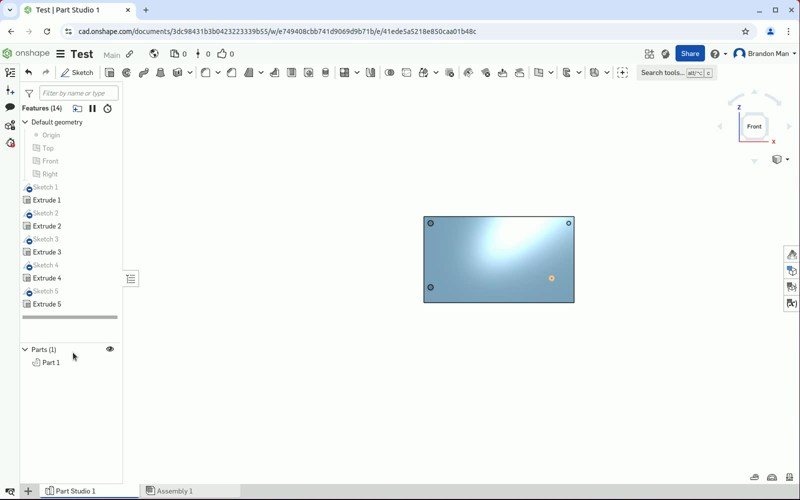
key(shift+p)
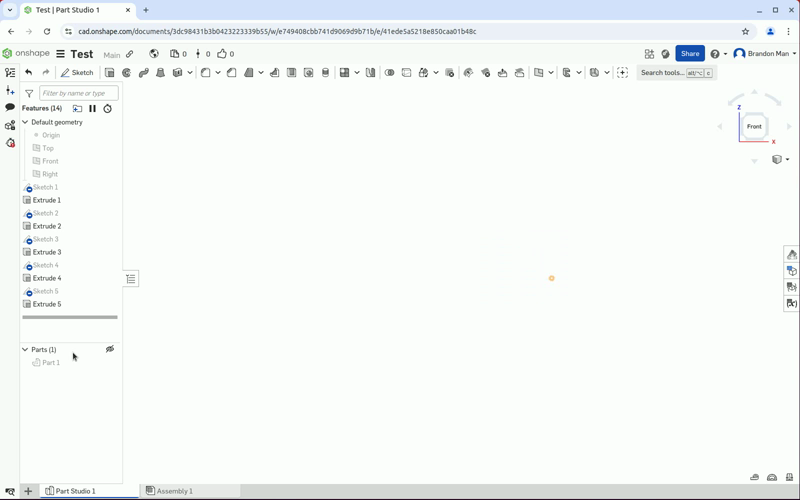
key(space)
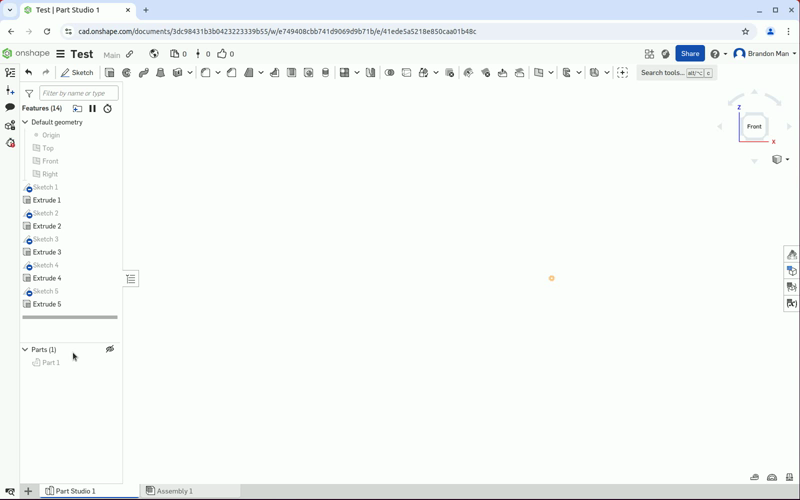
key_down(shift)
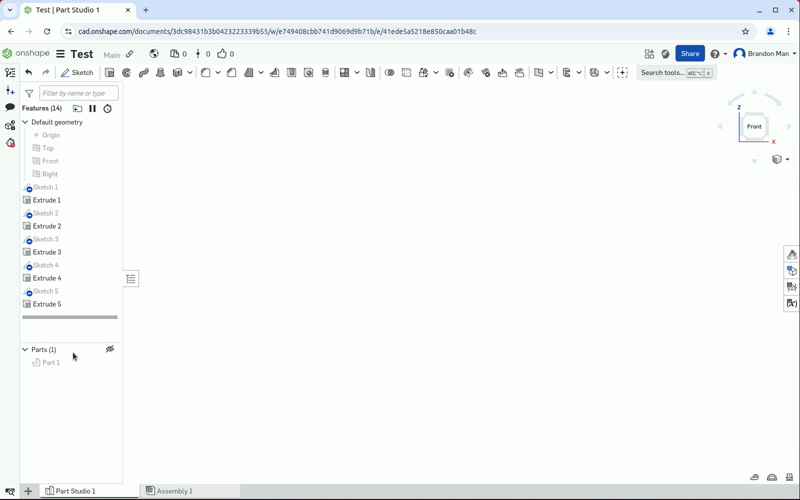
key(down)
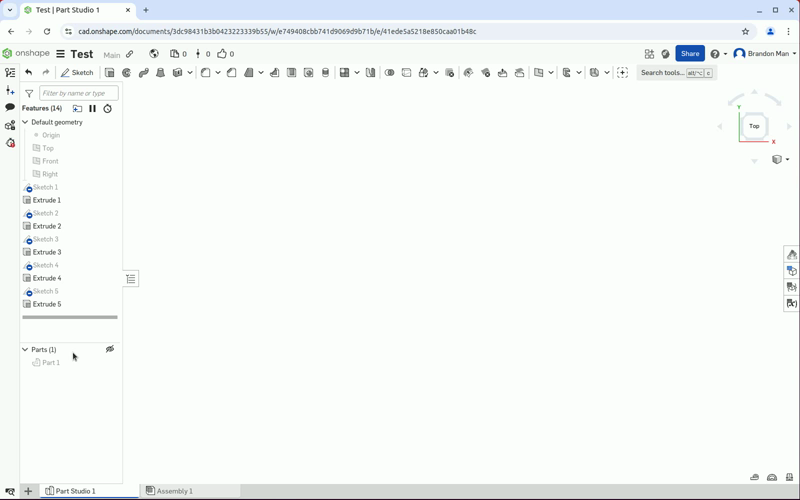
key_up(shift)
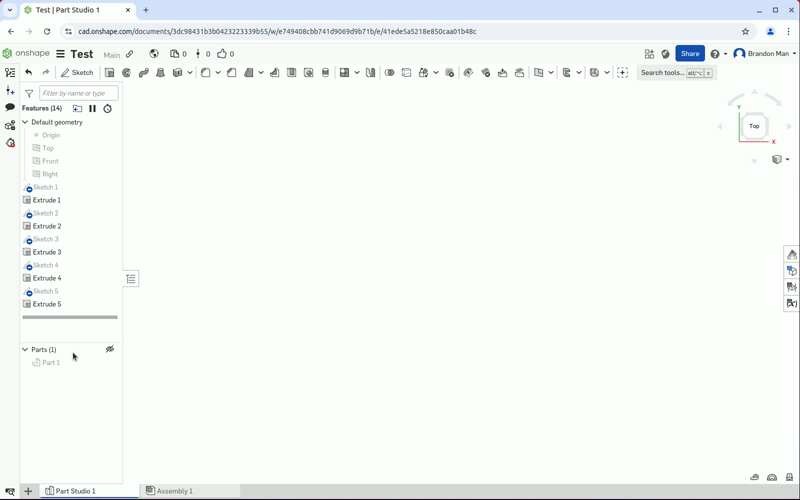
mouse_move(73, 352)
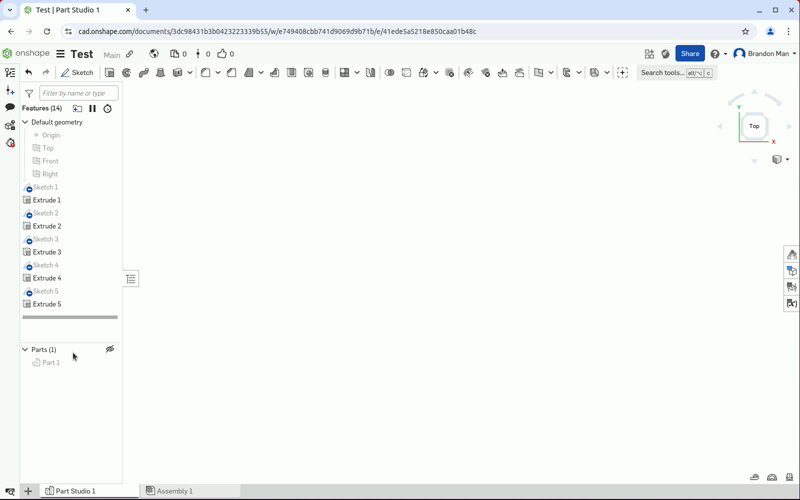
key(shift+y)
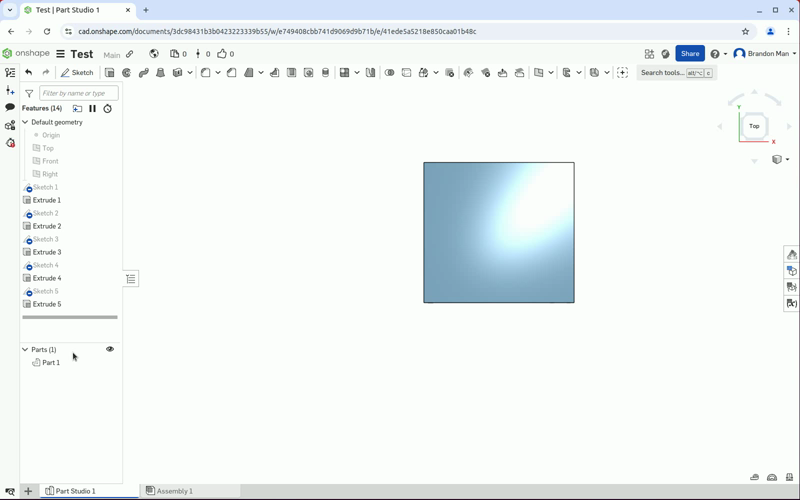
mouse_move(541, 75)
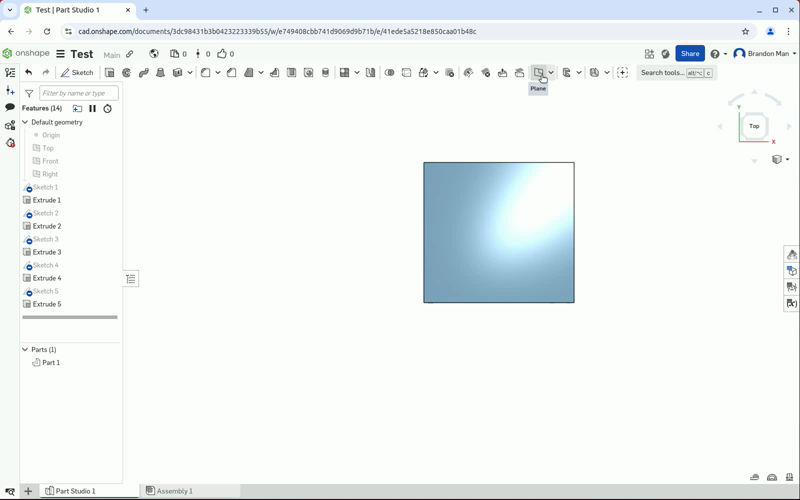
click(541, 75)
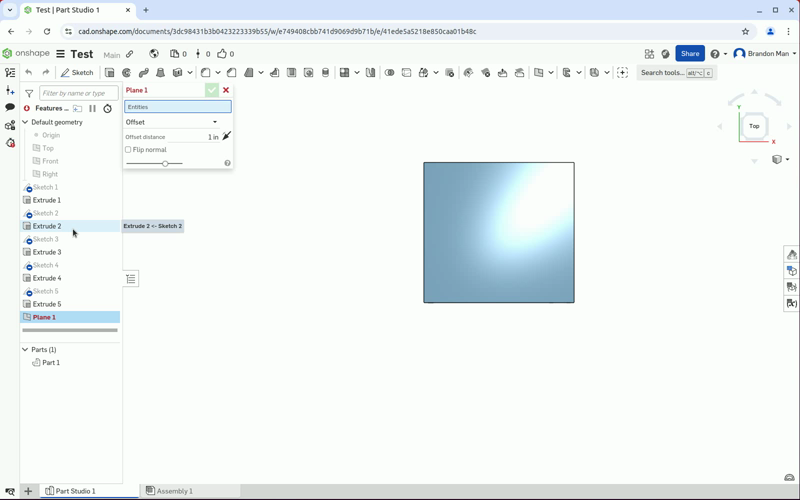
scroll(3)
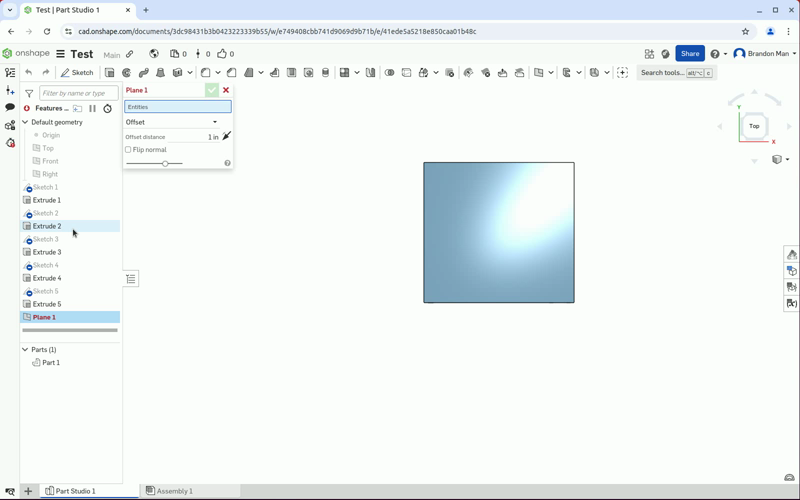
mouse_move(73, 150)
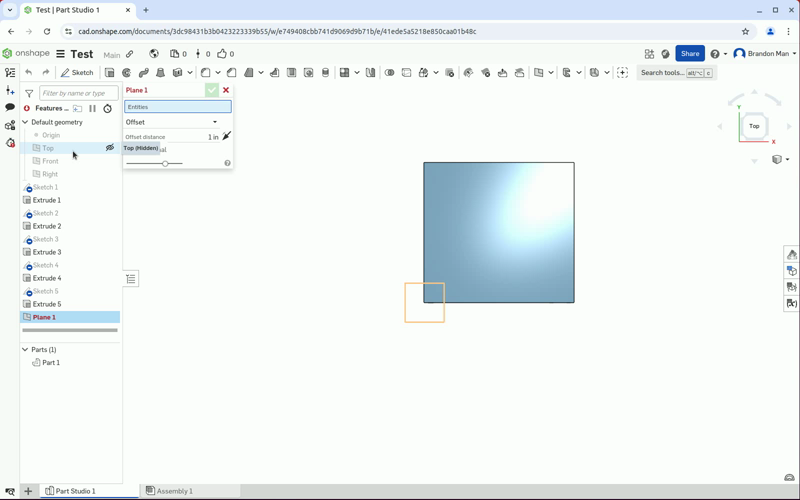
click(73, 150)
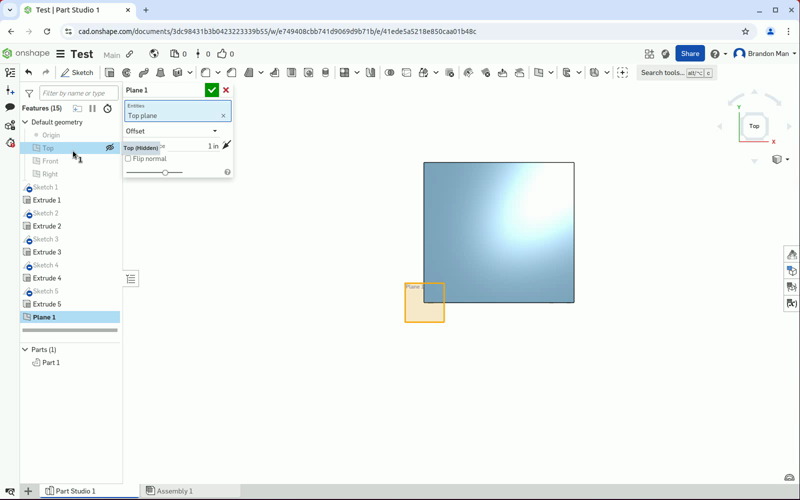
key(tab, 2)
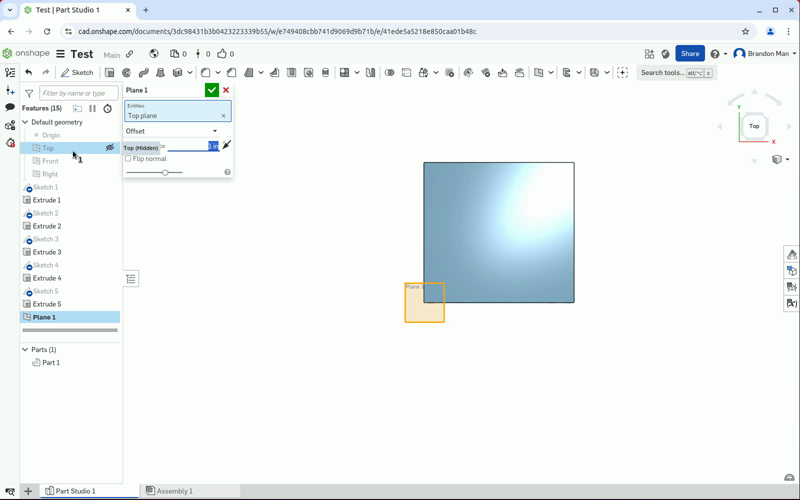
text(13.249)
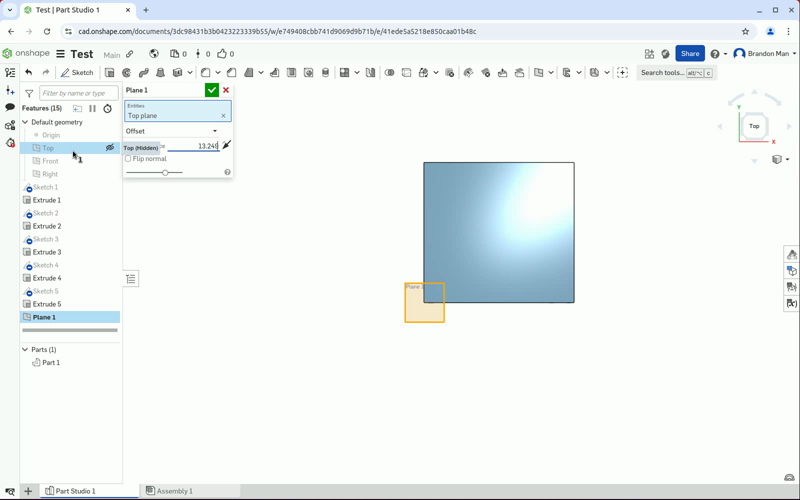
key(enter, 2)
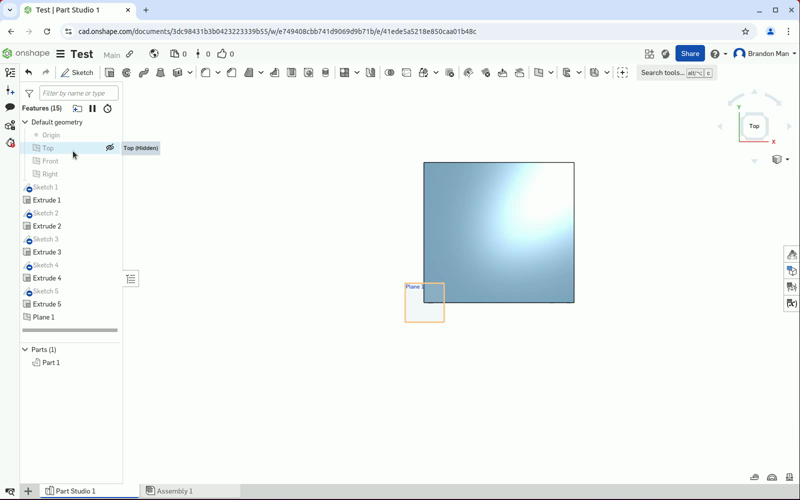
key(shift+s)
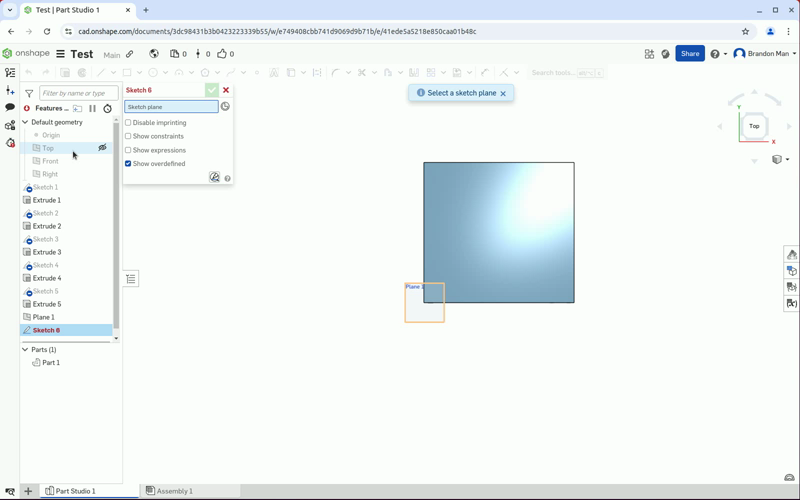
mouse_move(69, 319)
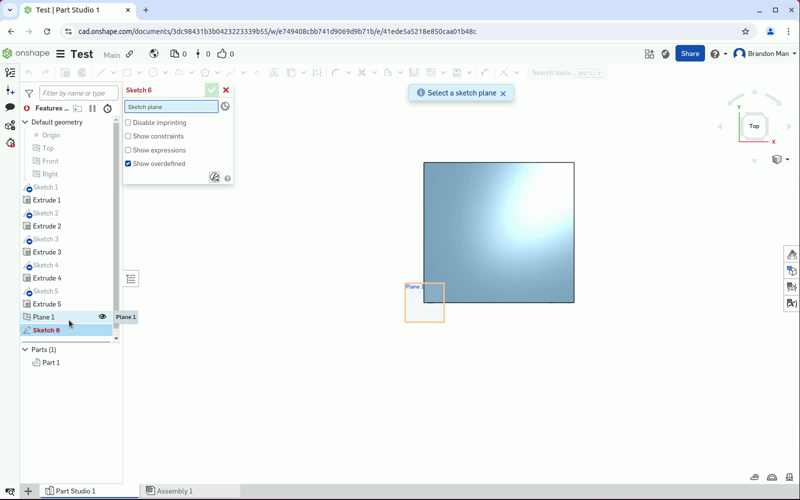
click(69, 319)
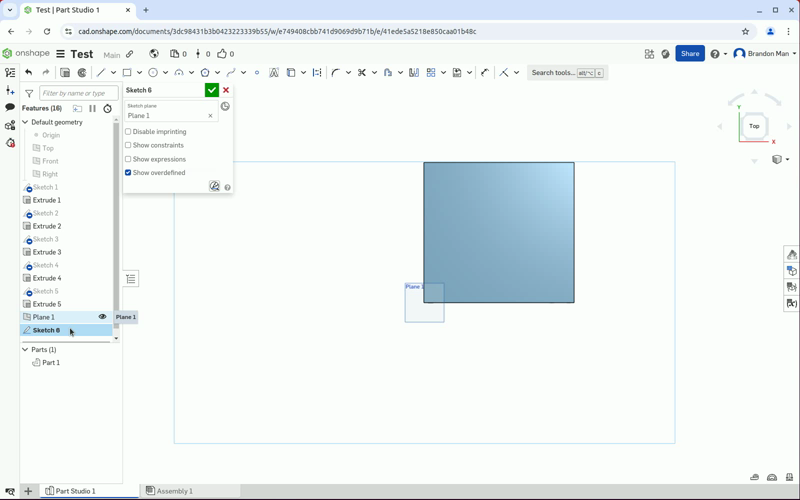
mouse_move(73, 352)
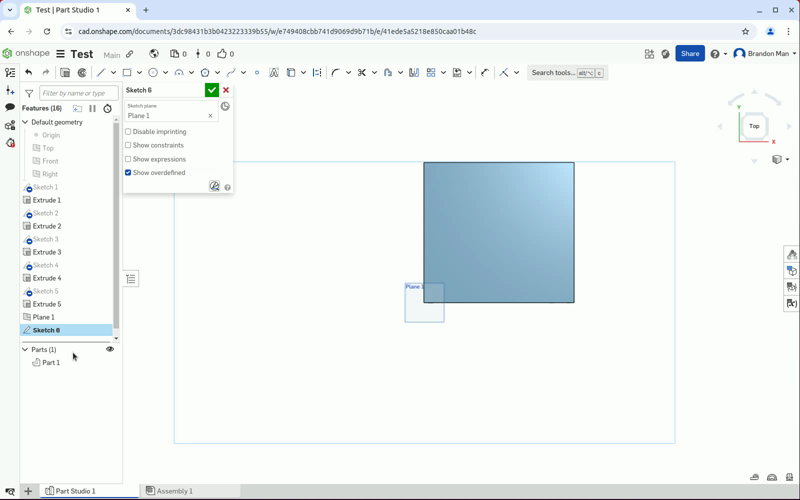
key(y)
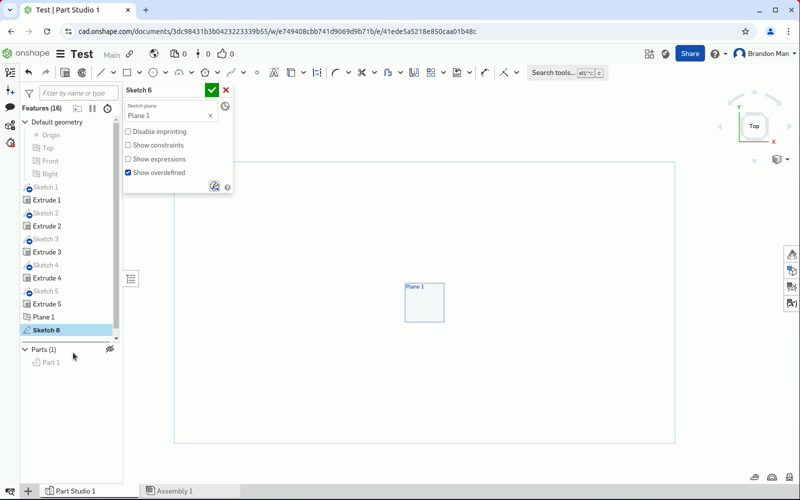
key(c)
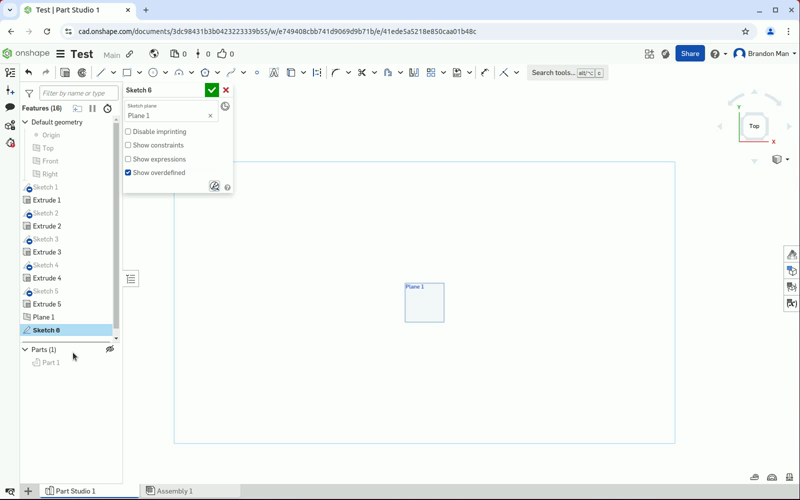
key_down(shift)
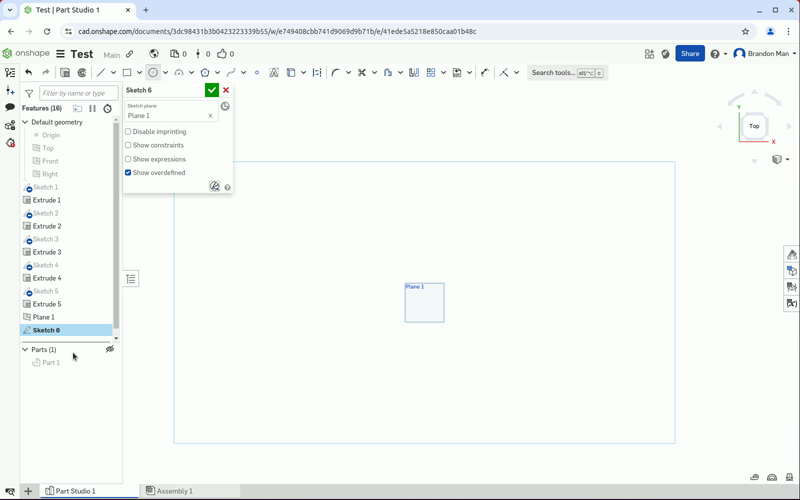
mouse_move(510, 230)
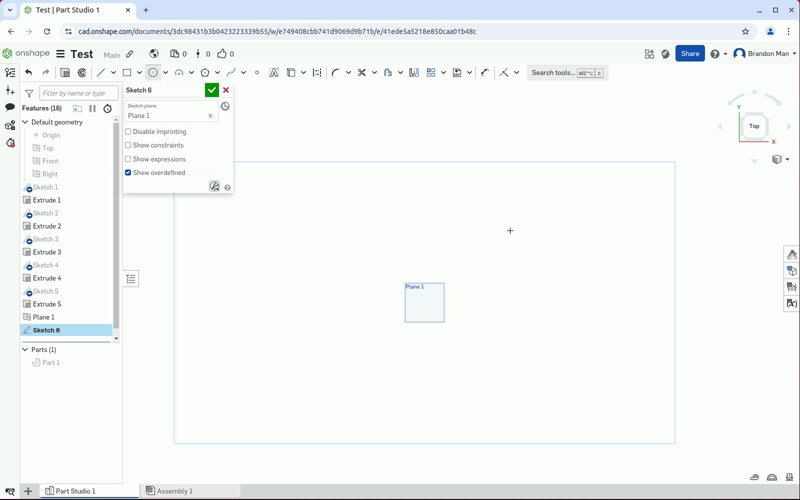
click(510, 230)
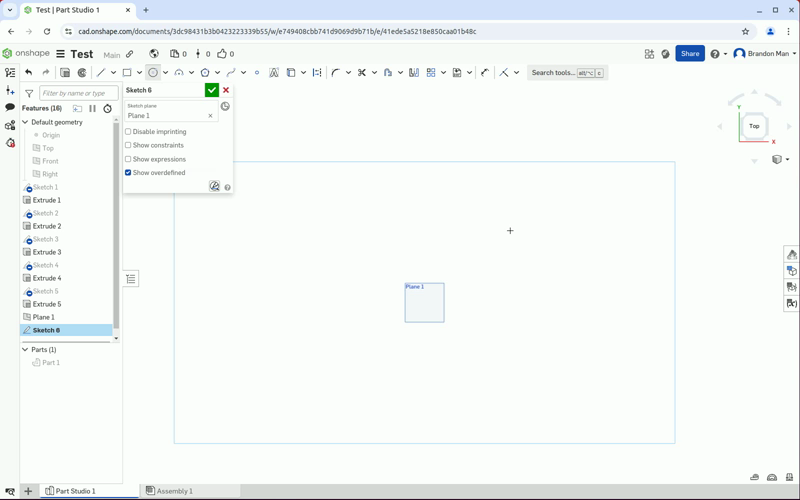
key_up(shift)
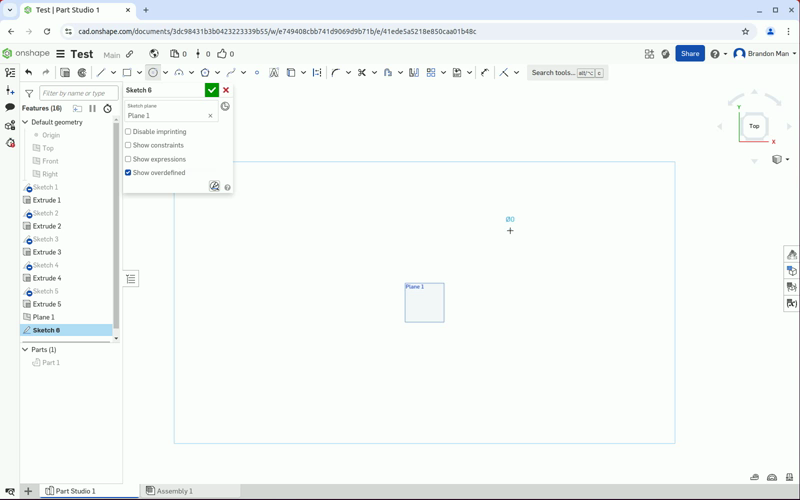
mouse_move(555, 230)
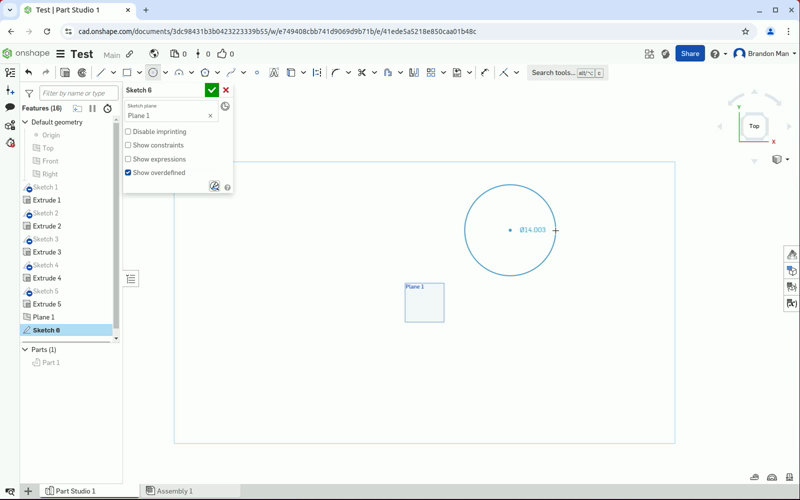
click(555, 230)
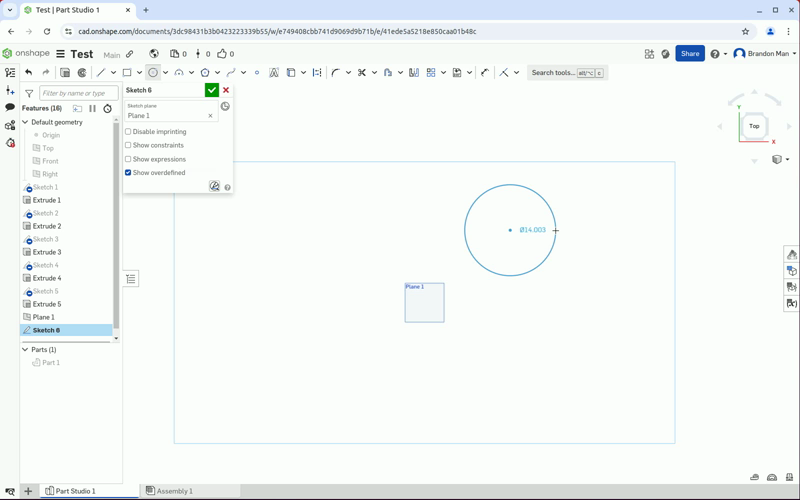
key(esc)
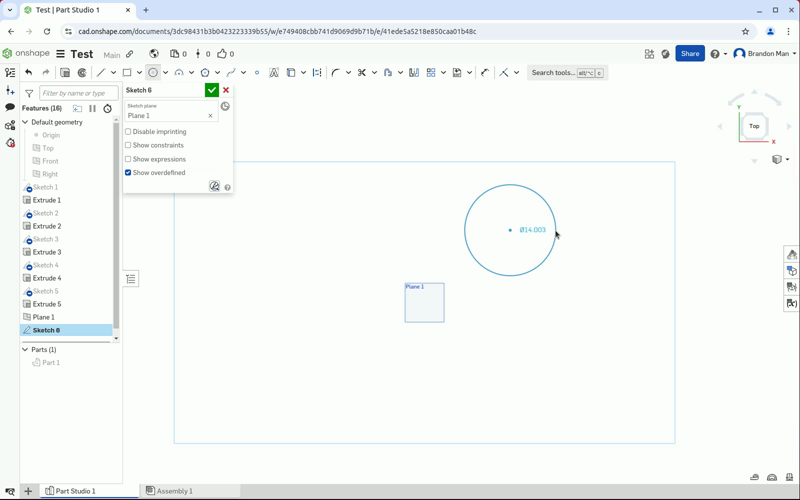
mouse_move(530, 202)
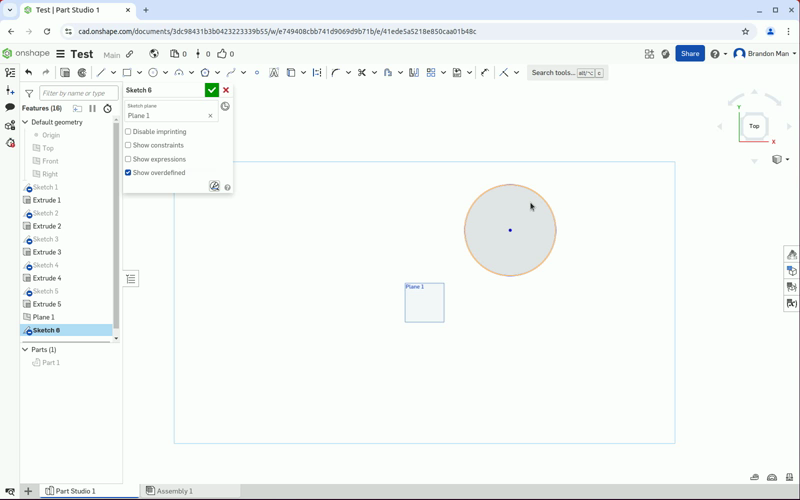
click(530, 202)
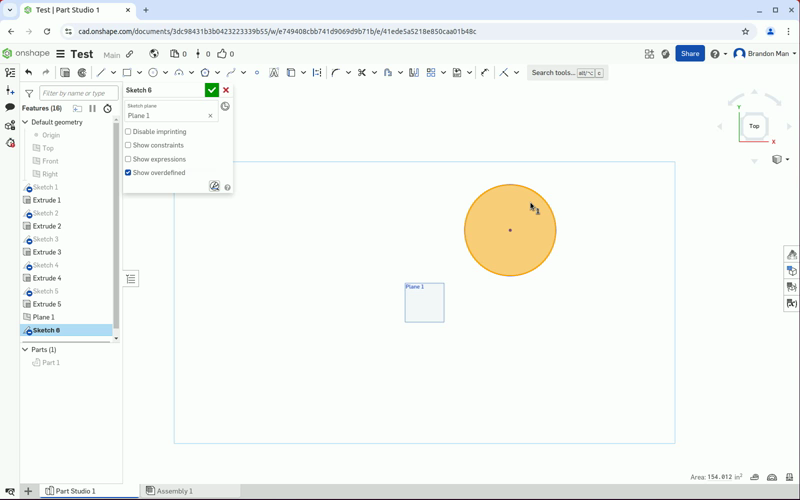
mouse_move(73, 352)
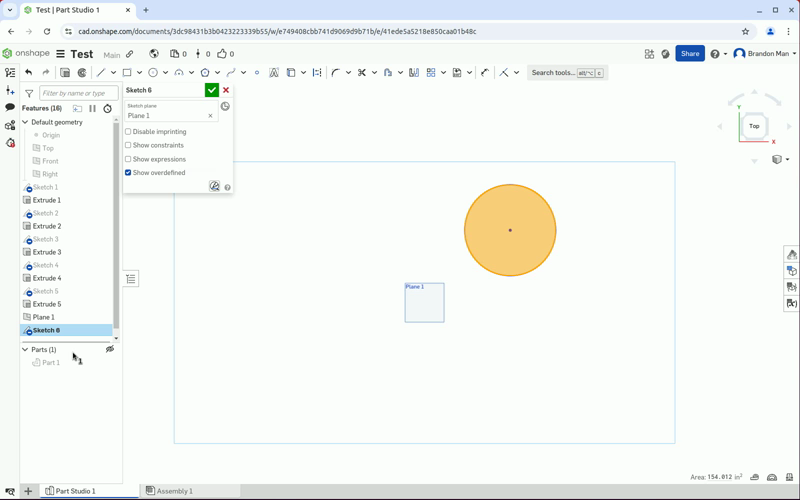
key(shift+y)
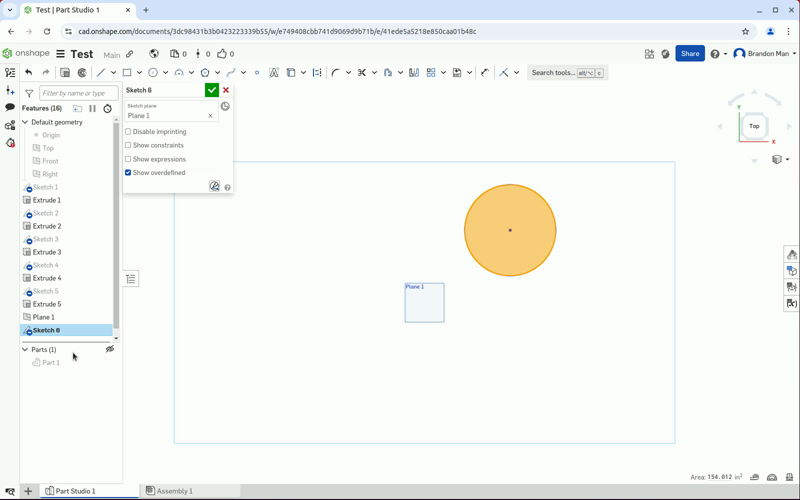
key(shift+e)
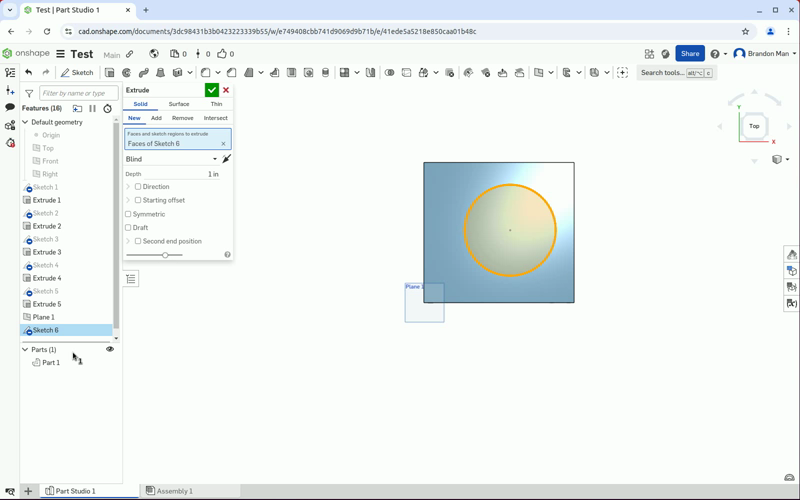
mouse_move(143, 106)
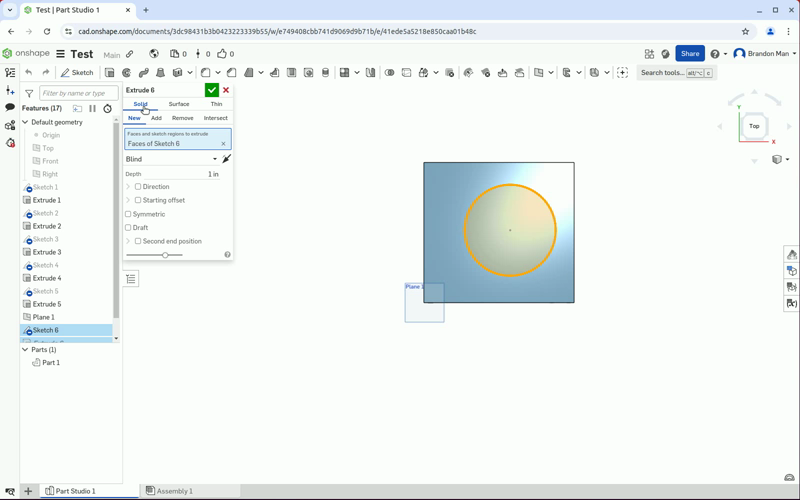
click(143, 106)
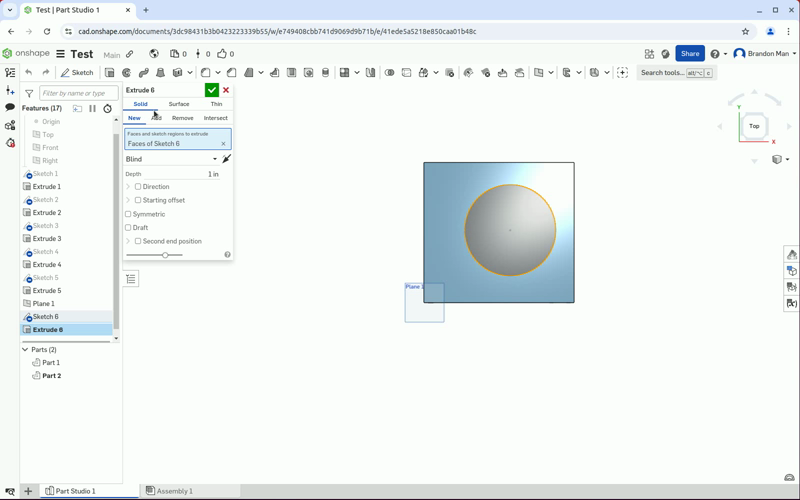
mouse_move(186, 120)
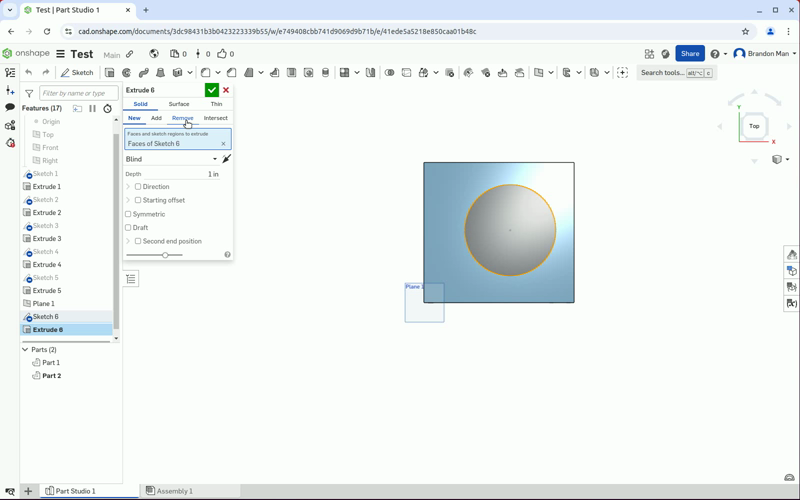
click(186, 120)
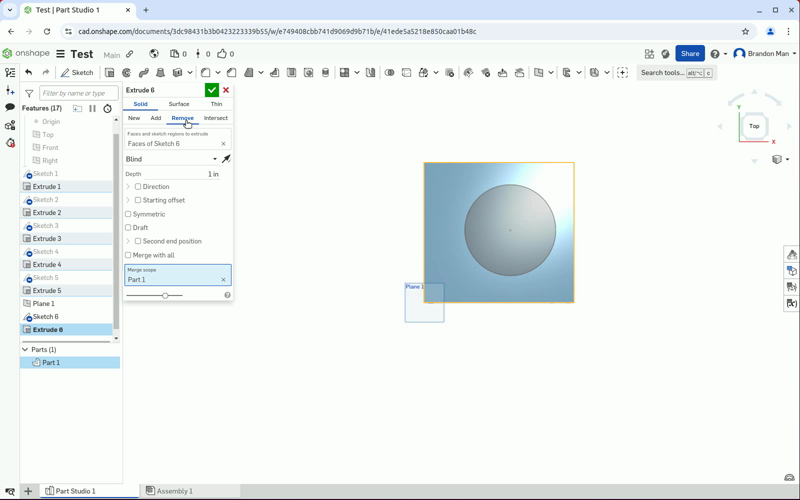
key(tab, 4)
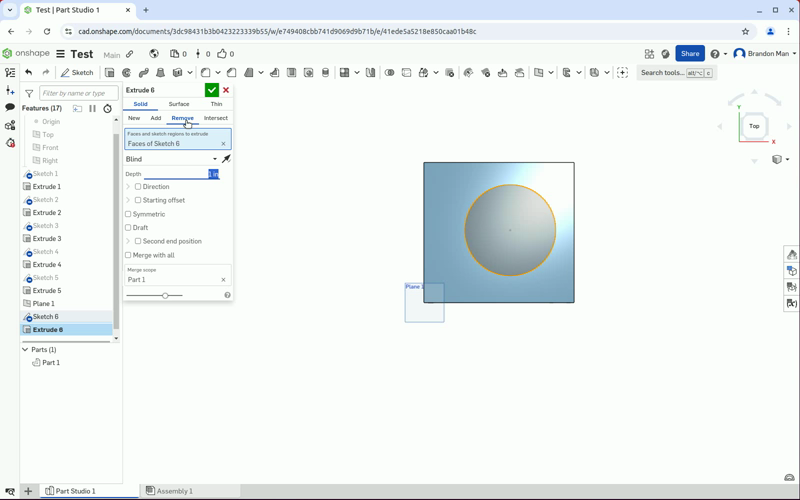
text(0.481)
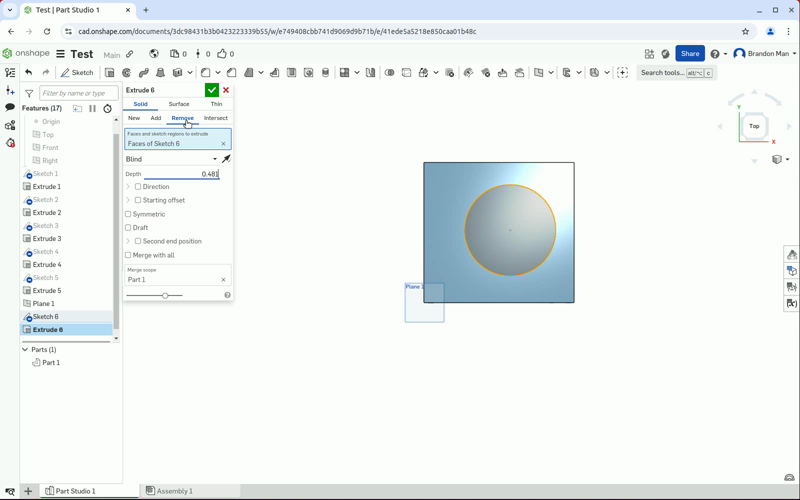
key(tab, 6)
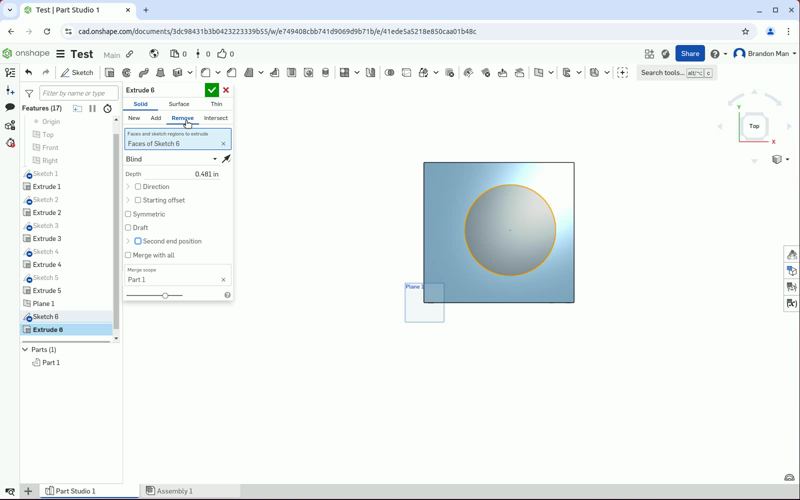
key(space)
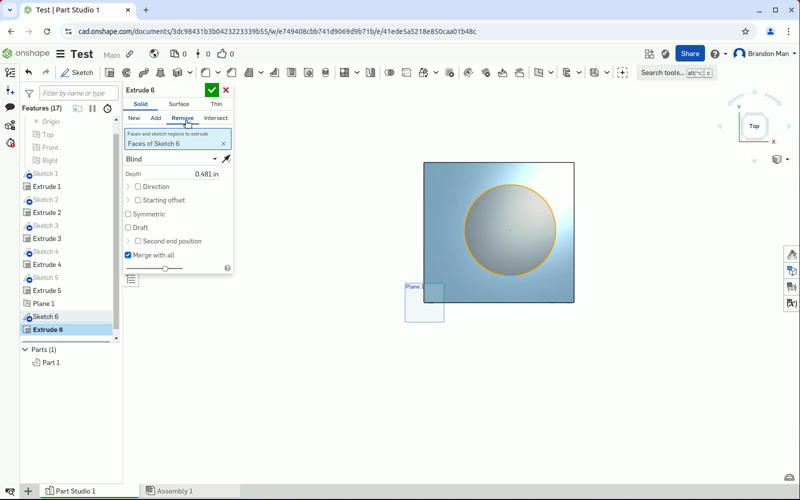
key(enter)
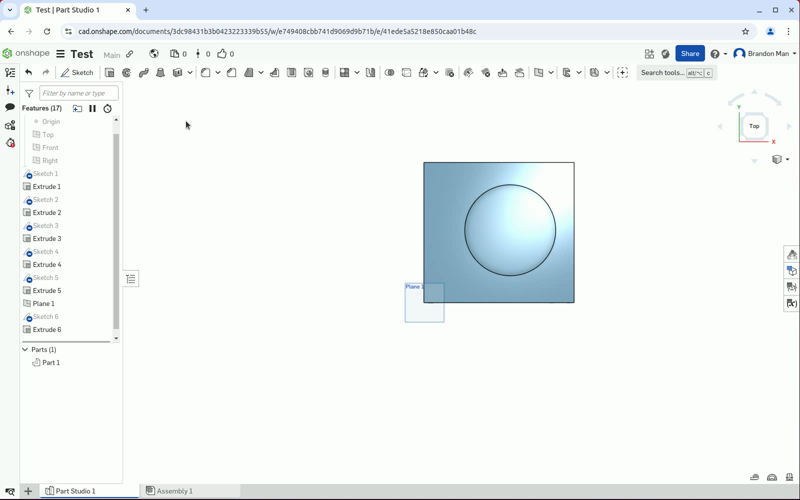
key(shift+h)
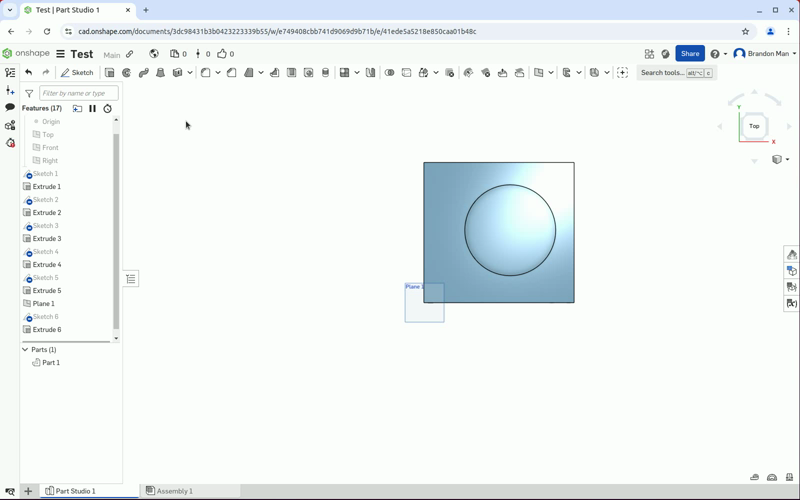
key(shift+h)
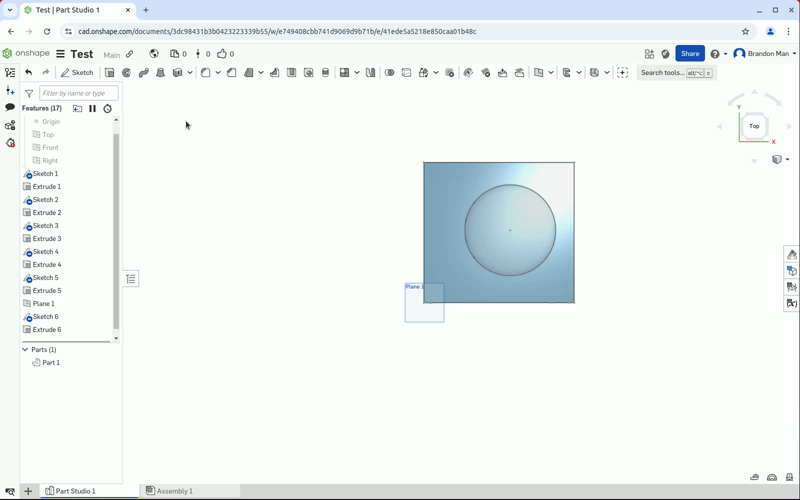
key(shift+7)
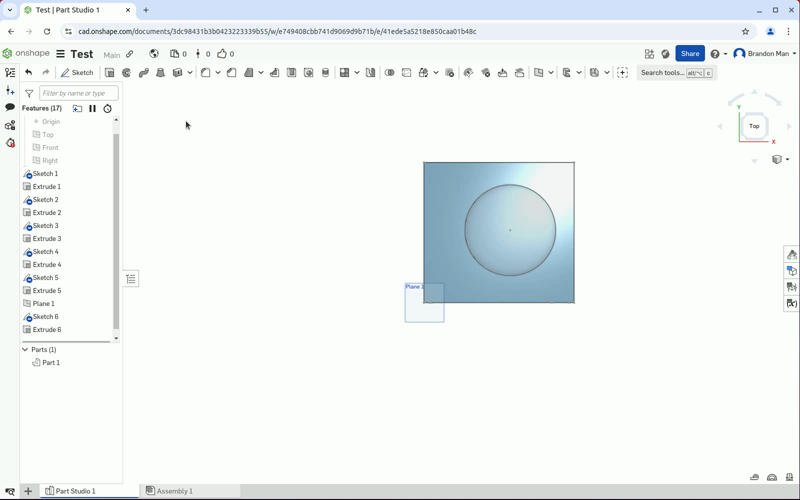
key(up, 3)
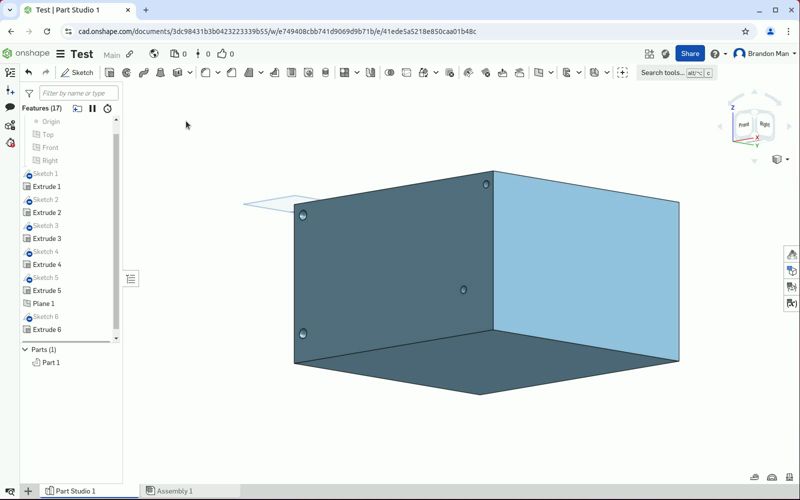
key(left, 3)
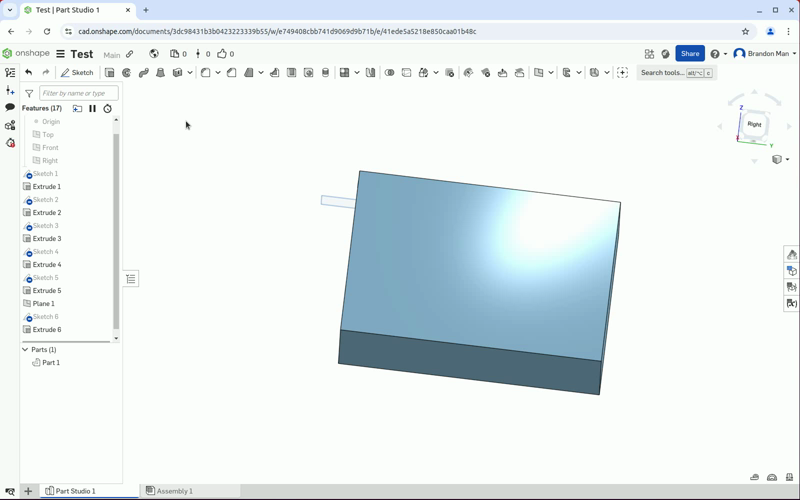
key(right, 3)
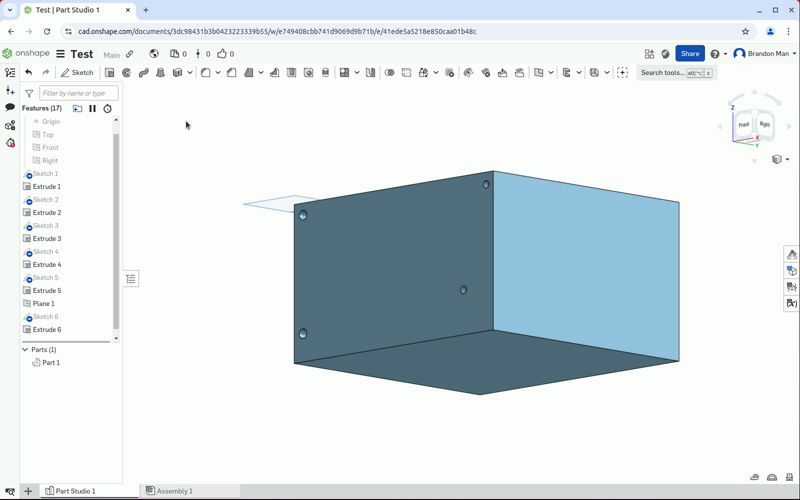
key(down, 3)
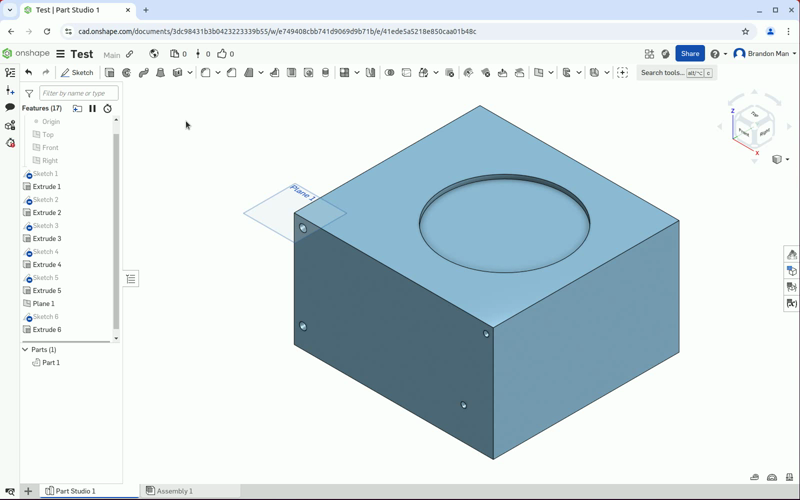
mouse_move(69, 176)
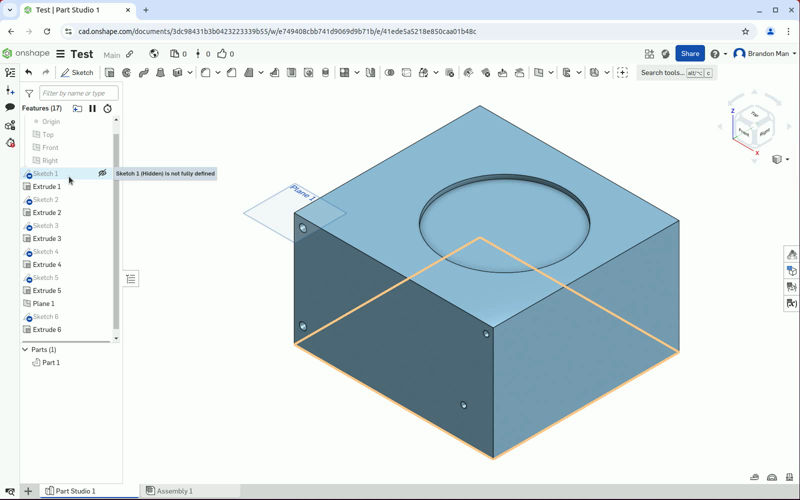
click(69, 176)